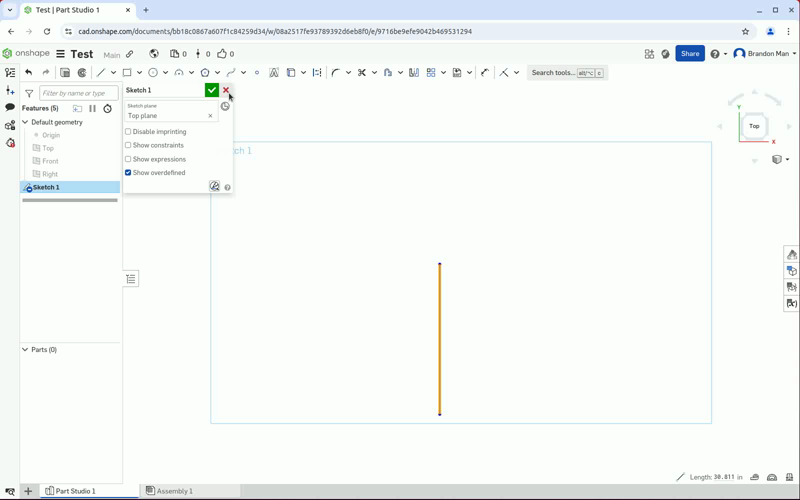
key(shift+h)
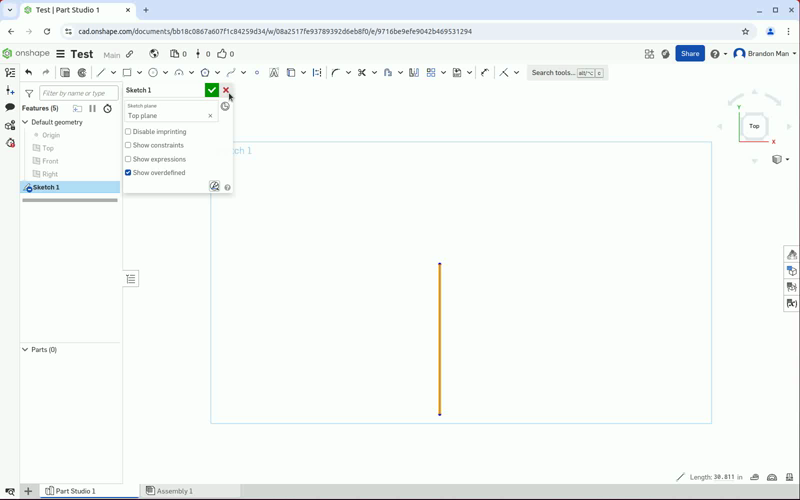
key(shift+s)
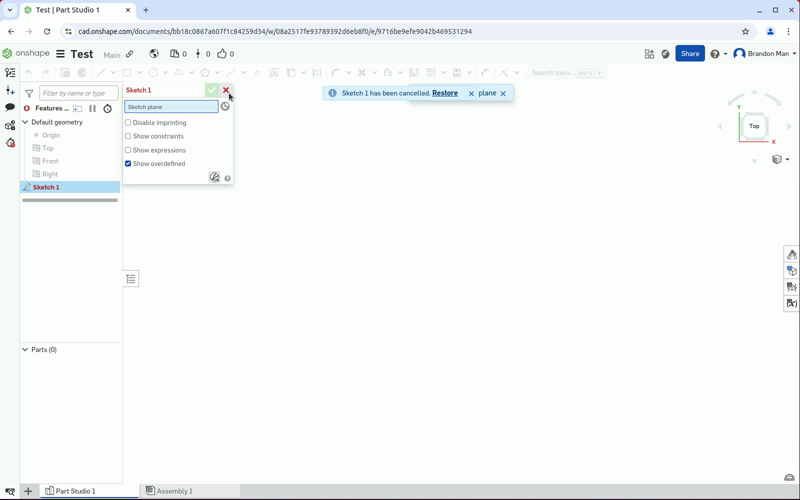
mouse_move(73, 150)
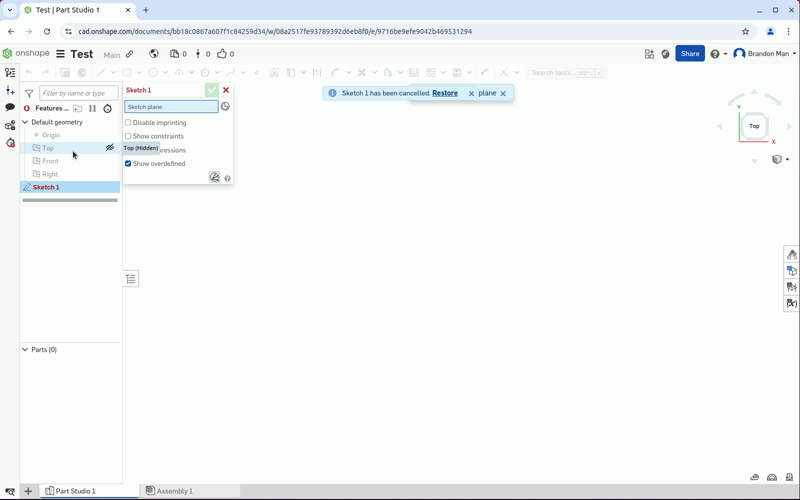
click(73, 150)
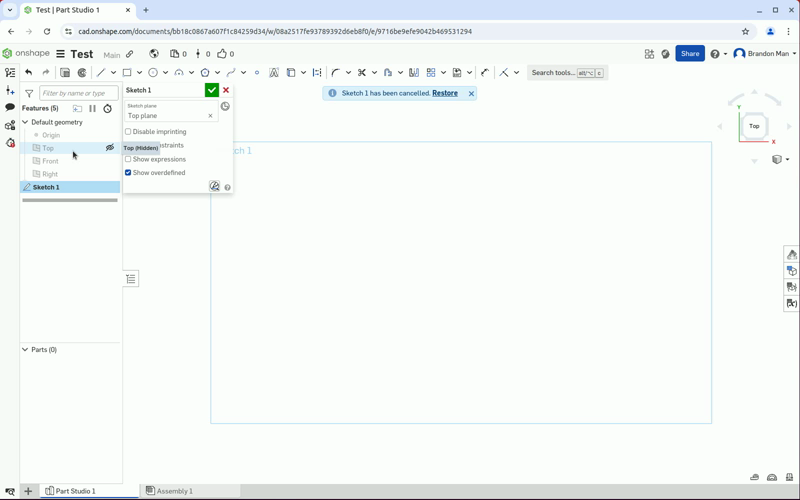
mouse_move(73, 352)
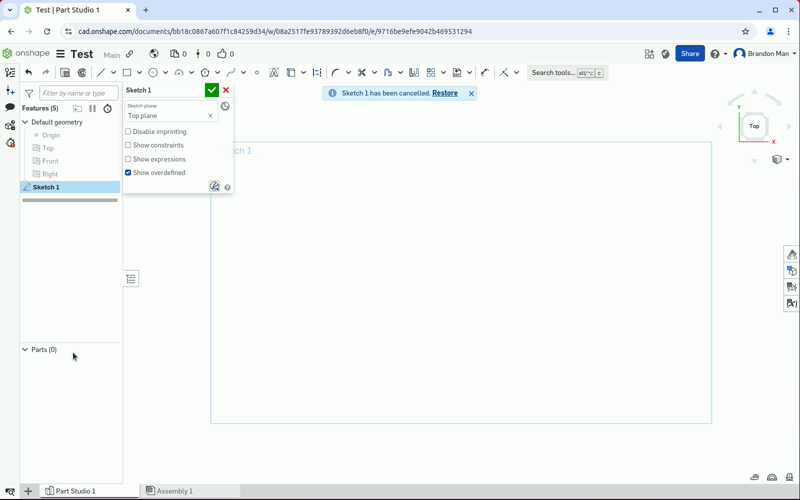
key(y)
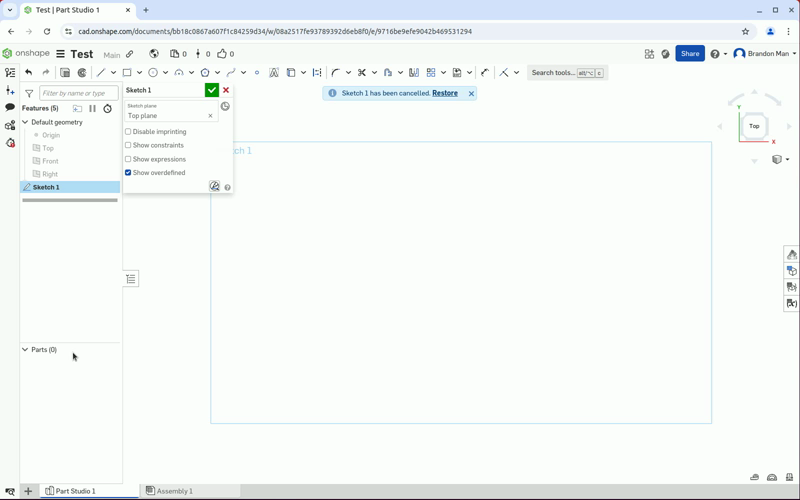
key(l)
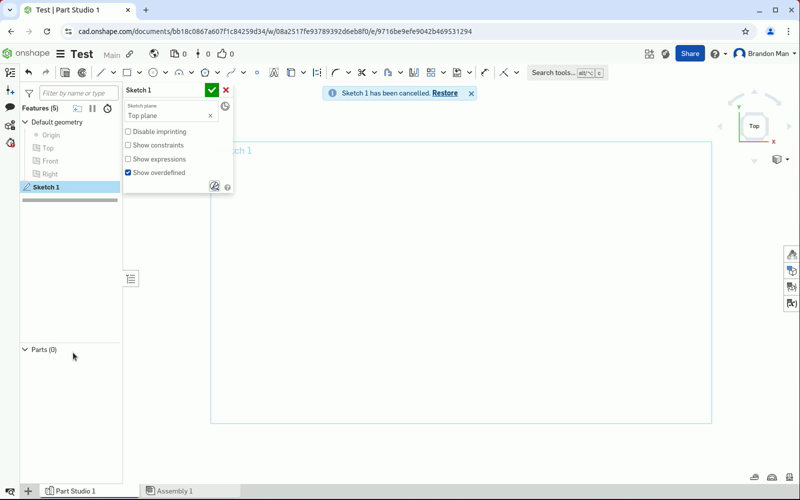
key_down(shift)
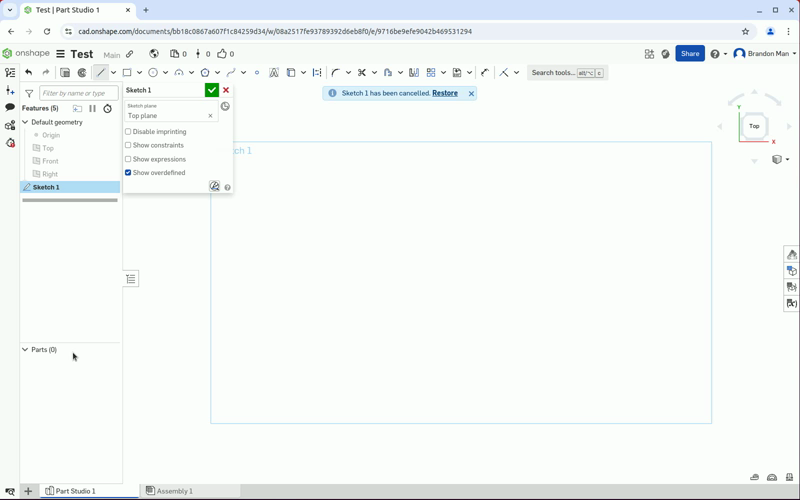
mouse_move(460, 282)
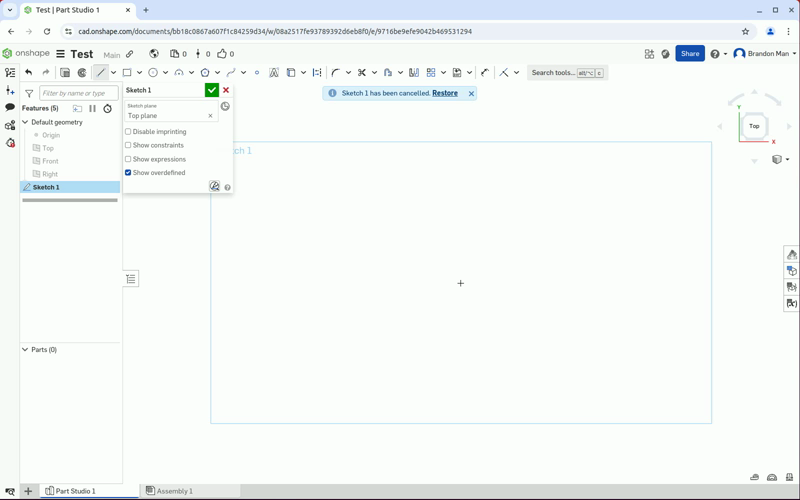
click(460, 282)
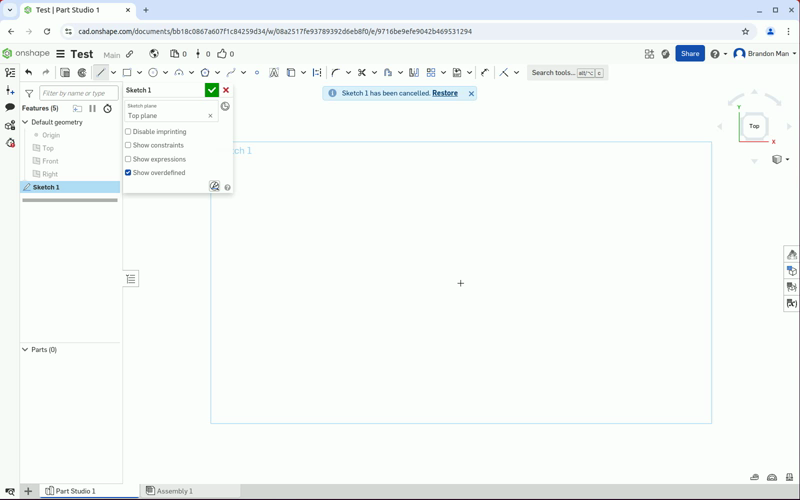
key_up(shift)
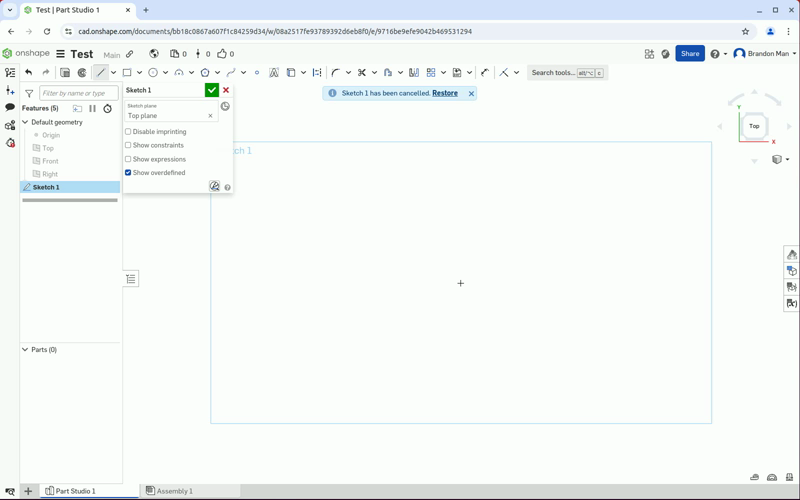
key_down(shift)
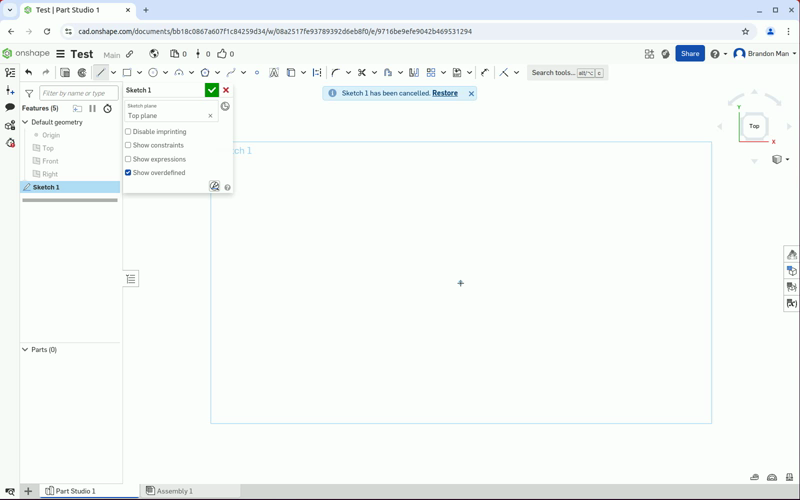
mouse_move(568, 282)
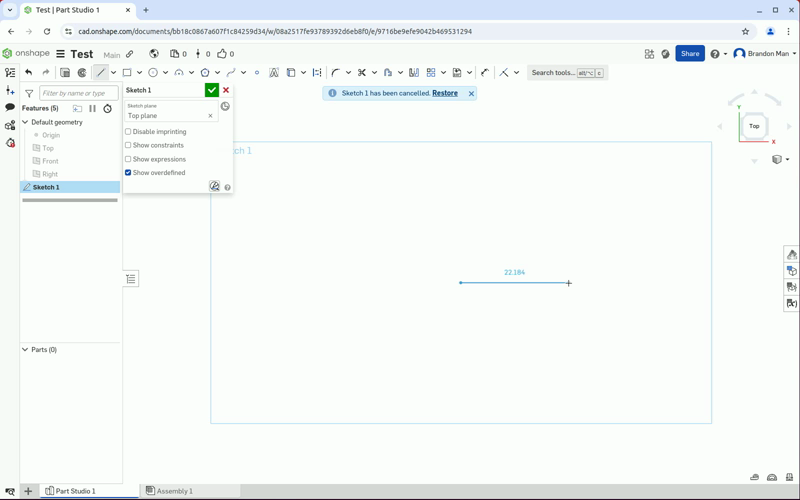
click(568, 282)
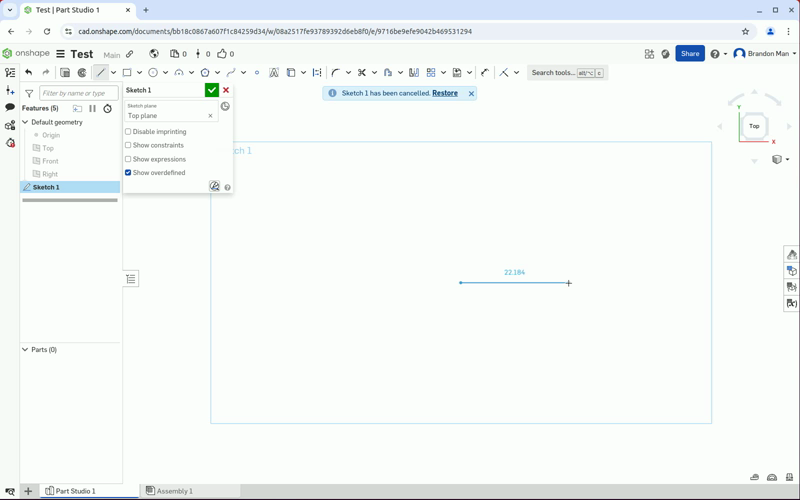
key_up(shift)
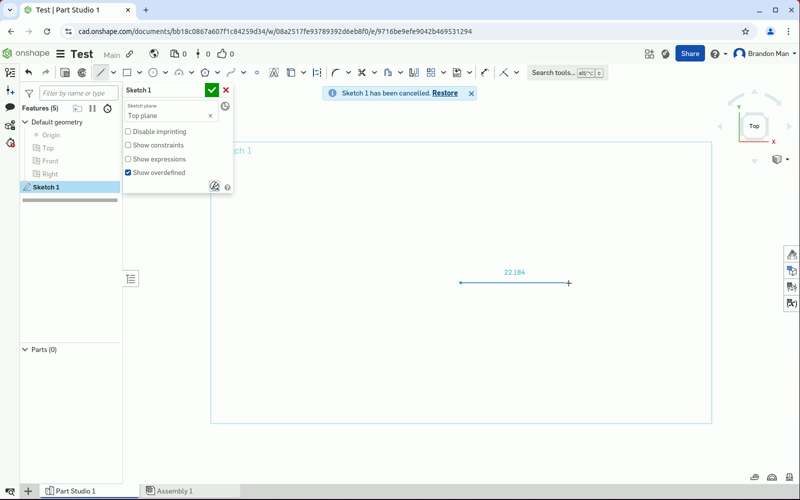
key_down(shift)
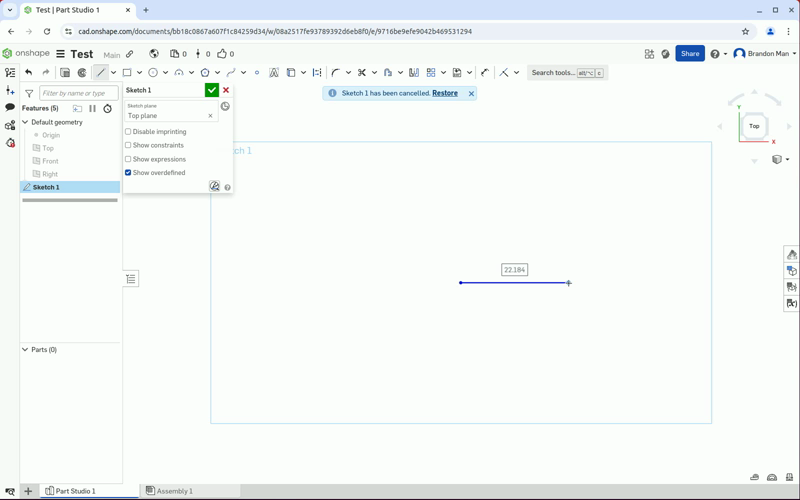
mouse_move(568, 205)
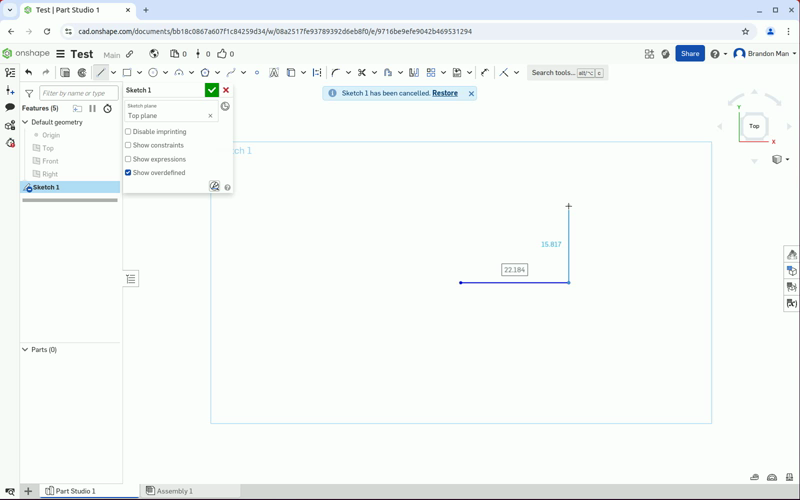
click(568, 205)
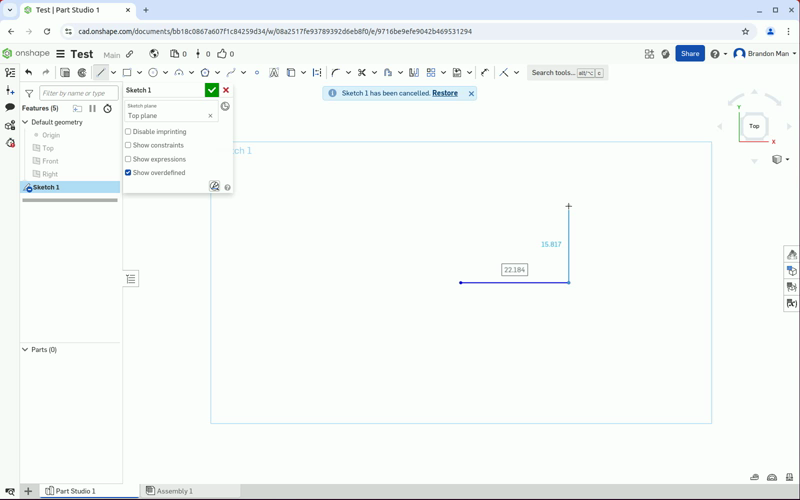
key_up(shift)
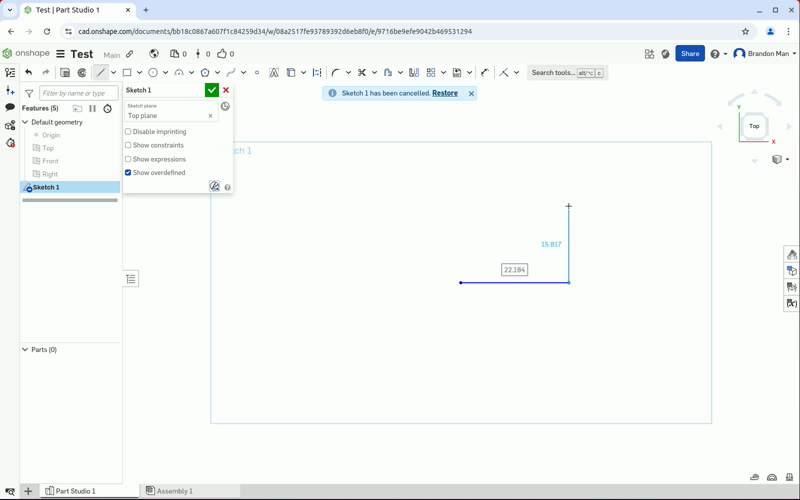
key_down(shift)
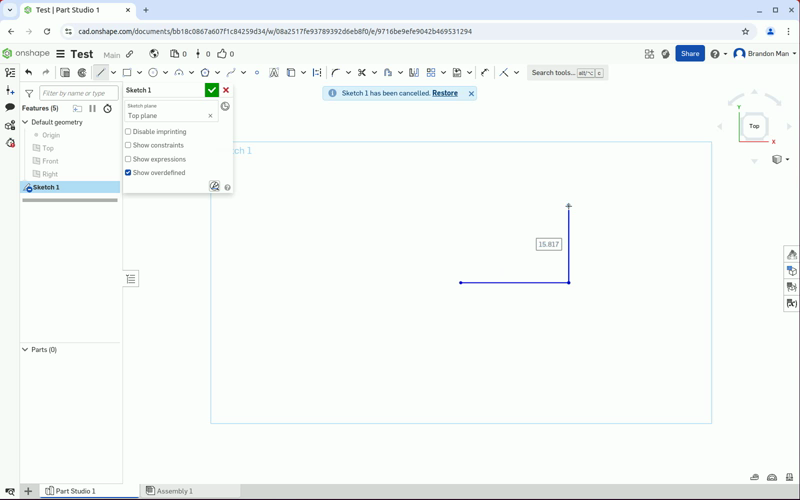
mouse_move(460, 205)
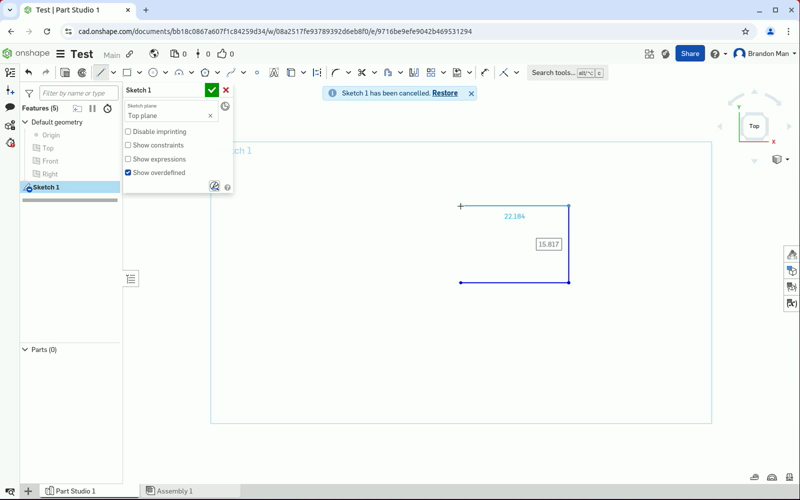
click(460, 205)
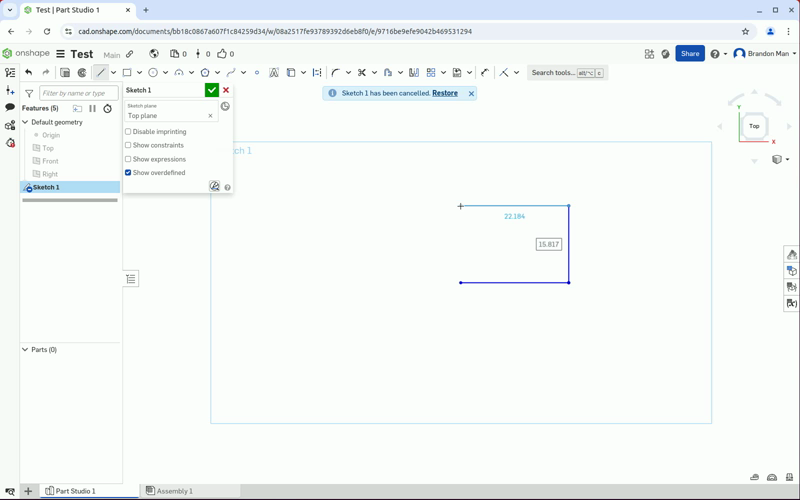
key_up(shift)
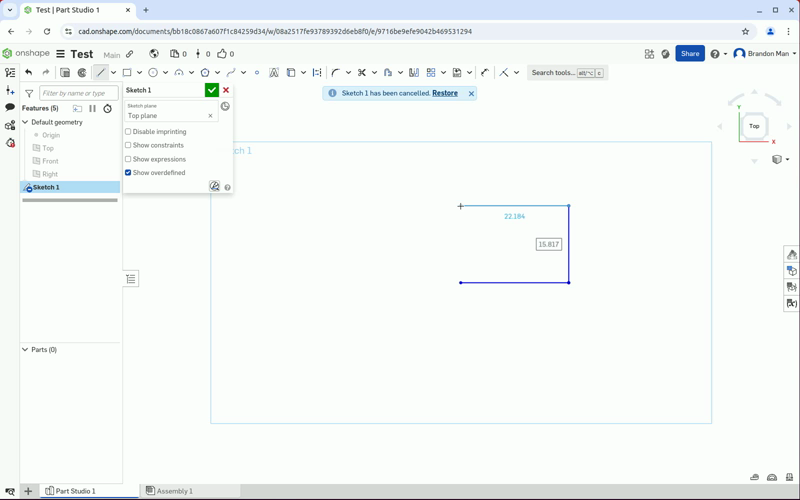
key_down(shift)
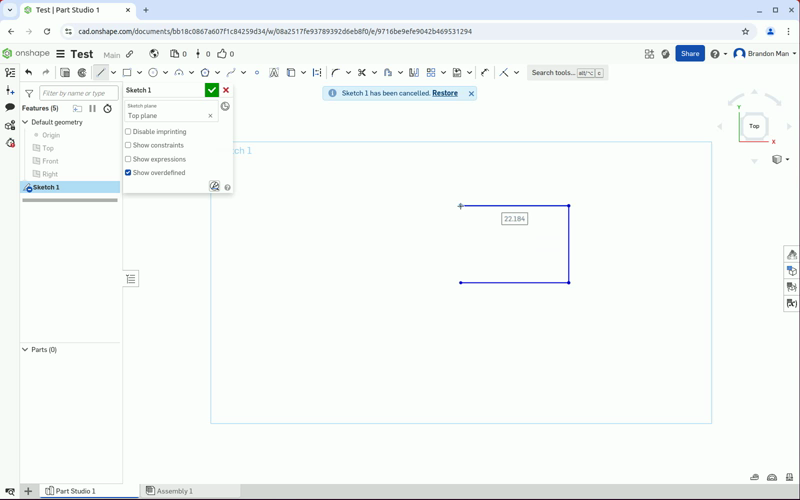
mouse_move(460, 282)
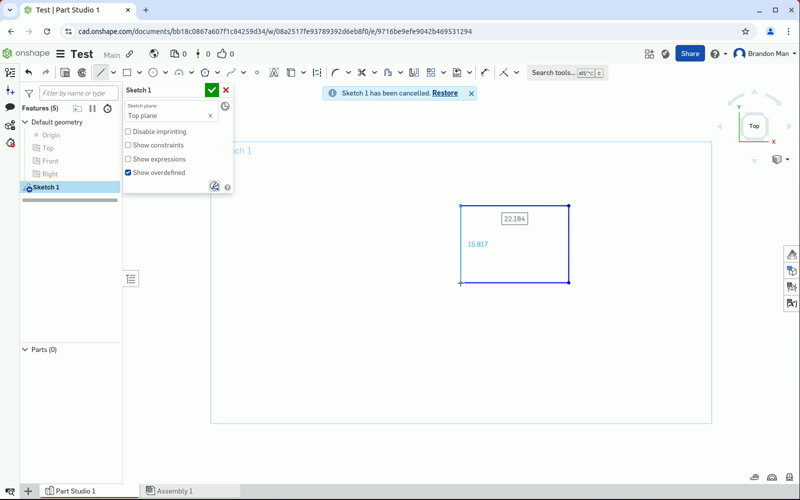
key_up(shift)
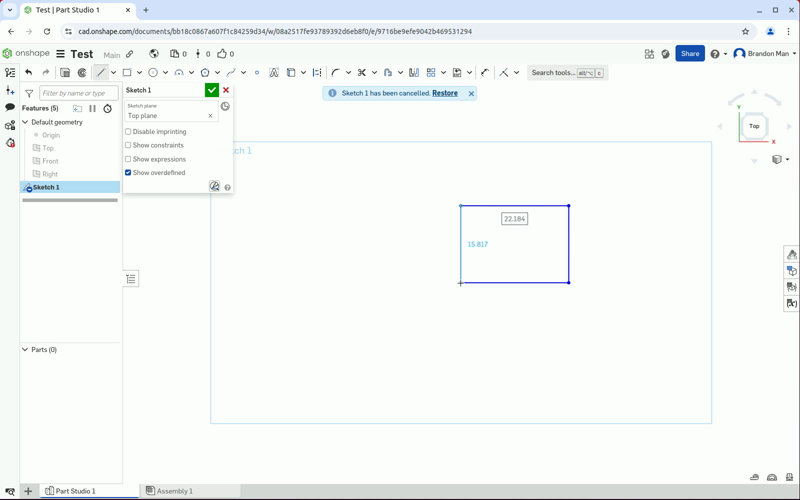
click(460, 282)
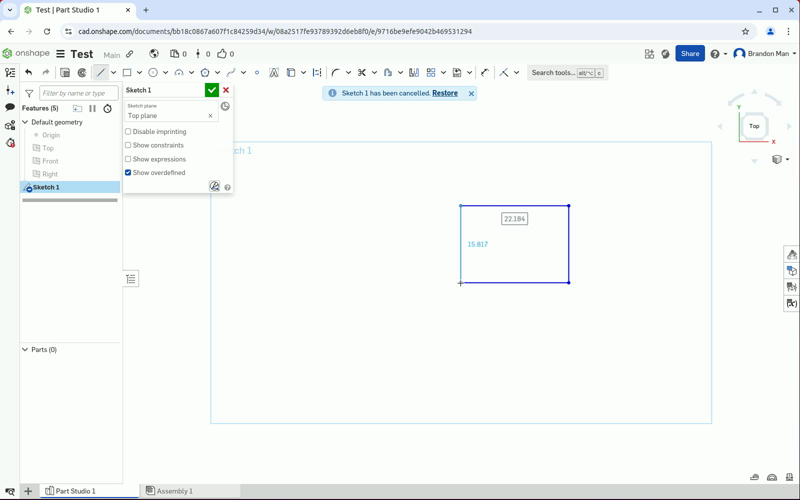
key(esc)
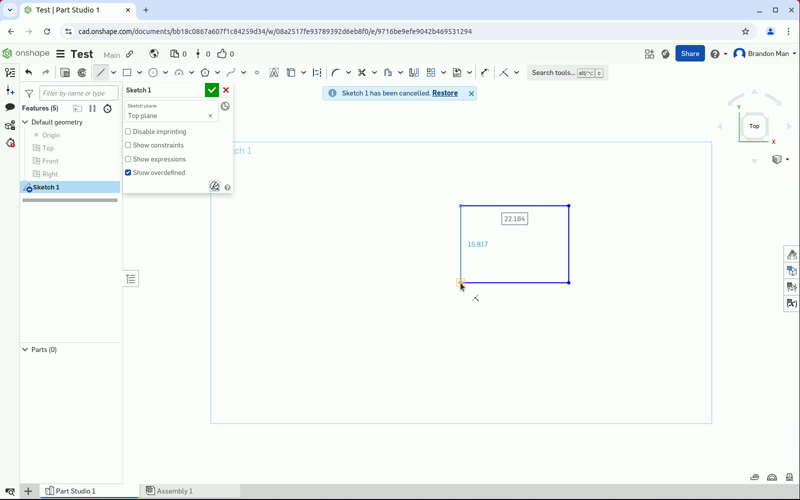
mouse_move(533, 218)
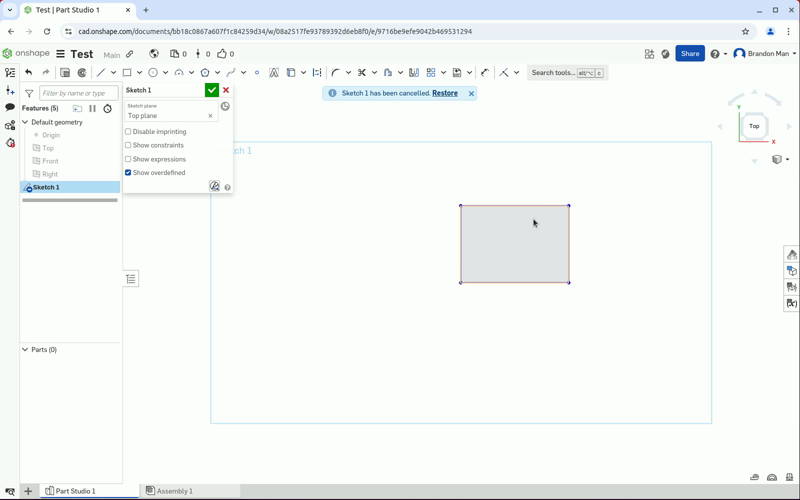
click(533, 218)
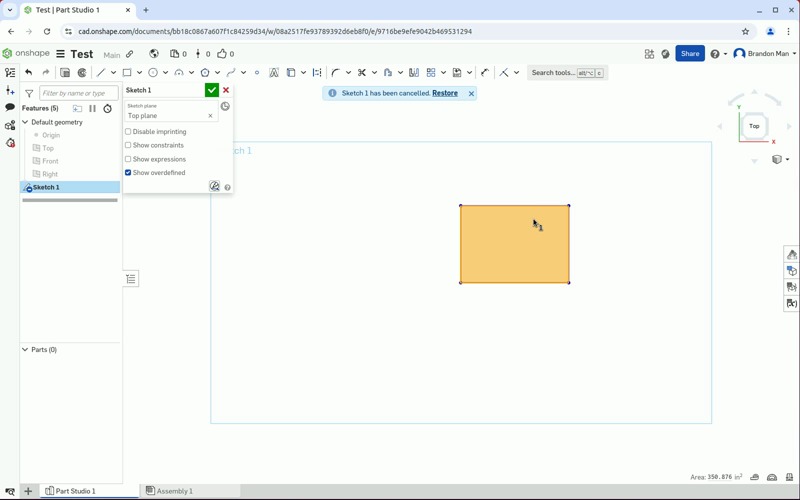
mouse_move(73, 352)
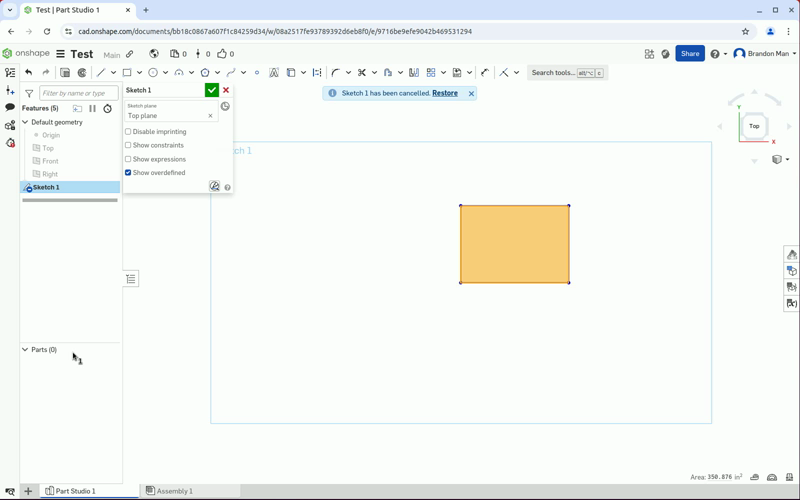
key(shift+y)
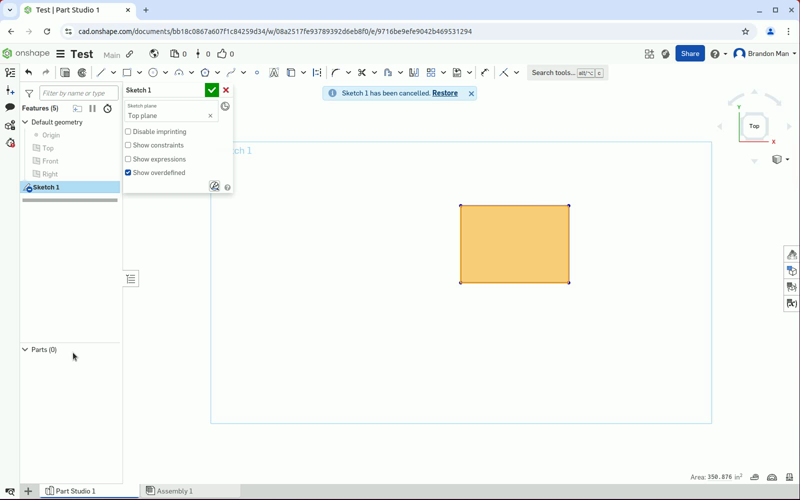
key(shift+e)
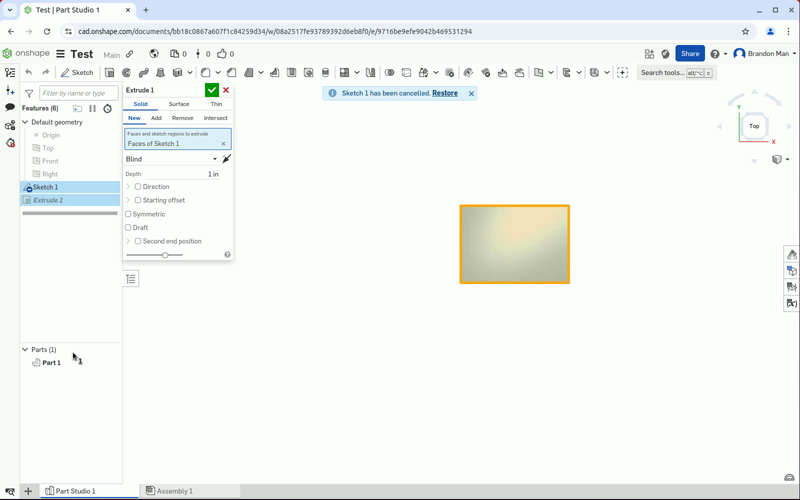
mouse_move(143, 106)
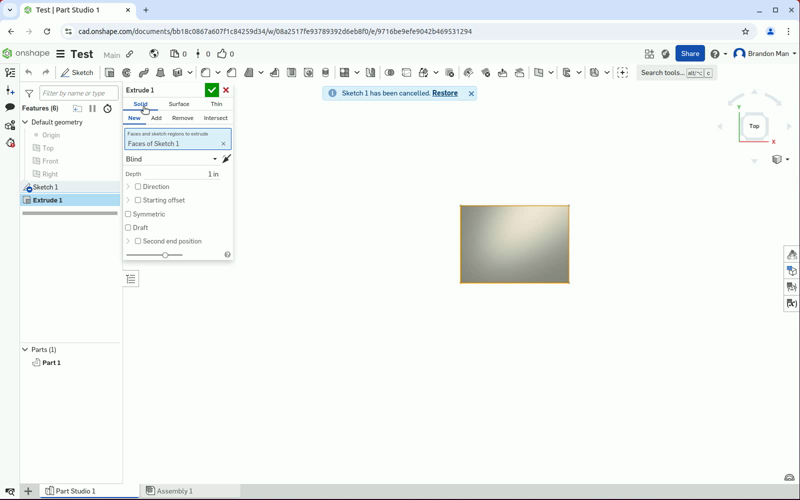
click(143, 106)
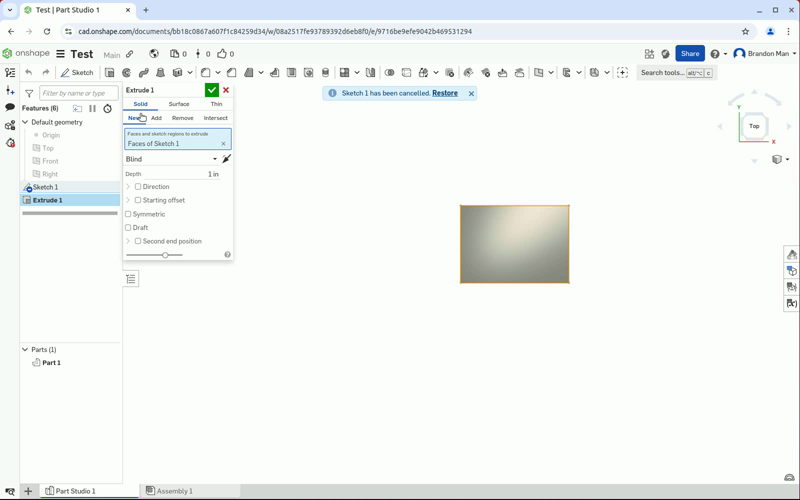
mouse_move(137, 120)
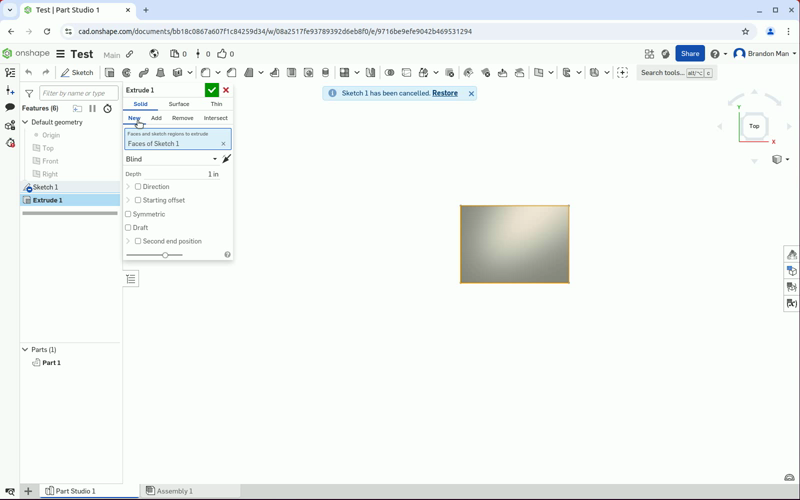
click(137, 120)
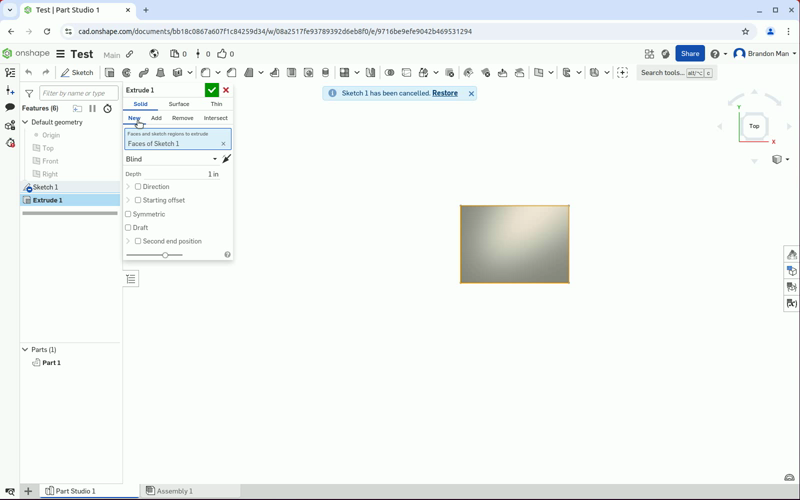
key(tab, 4)
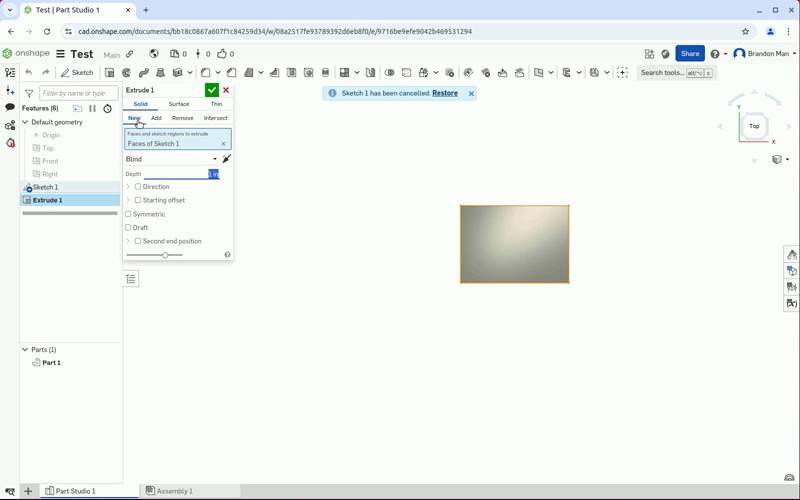
text(0.481)
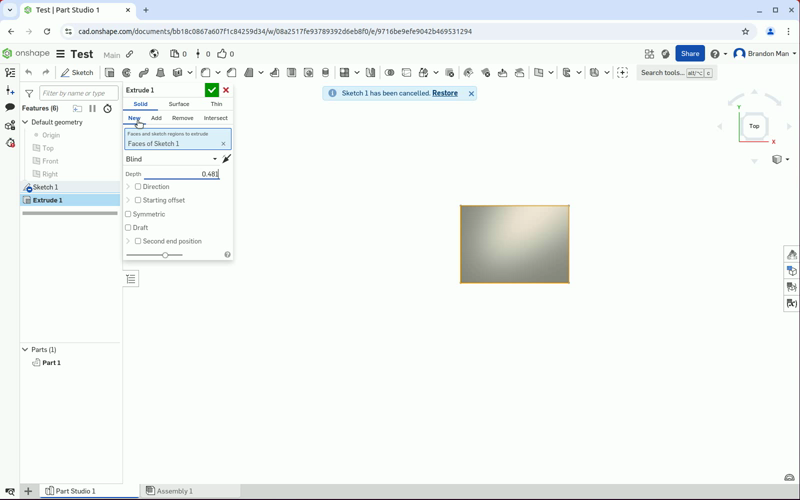
key(enter)
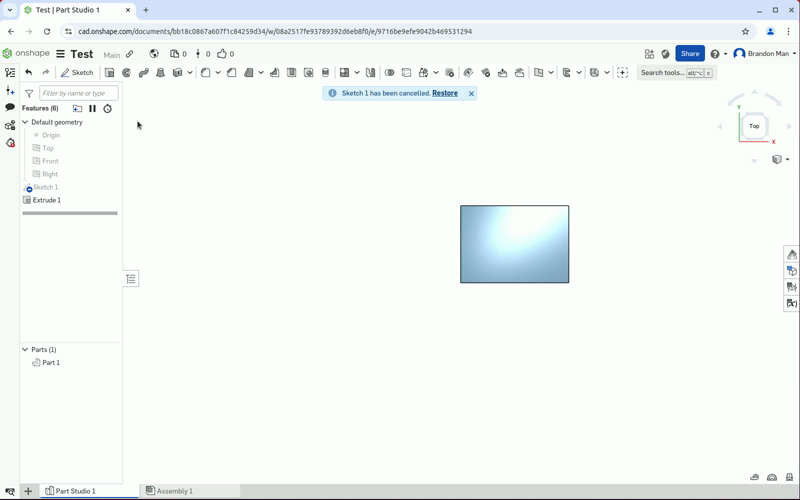
key(shift+h)
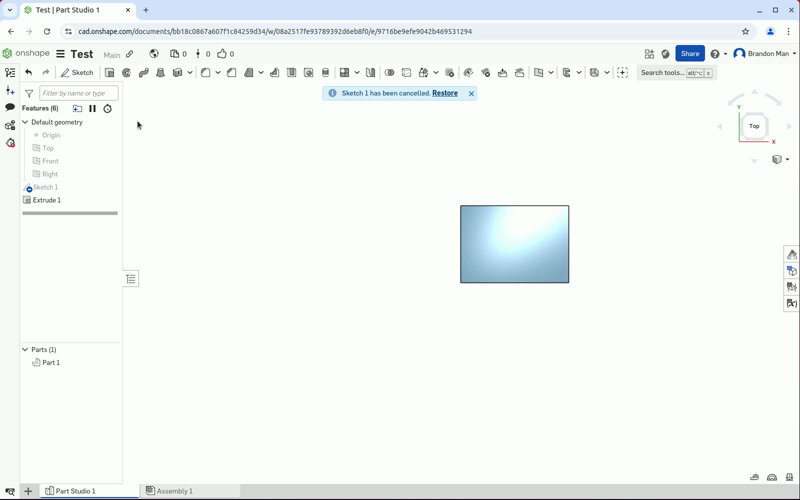
key(shift+h)
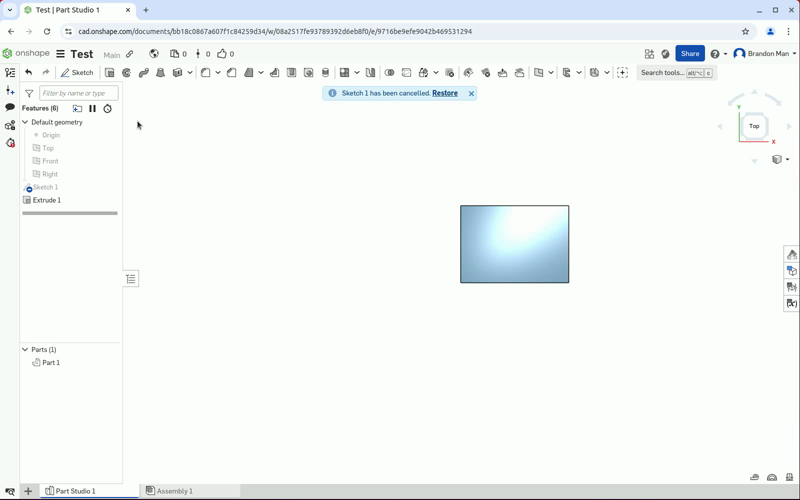
mouse_move(73, 189)
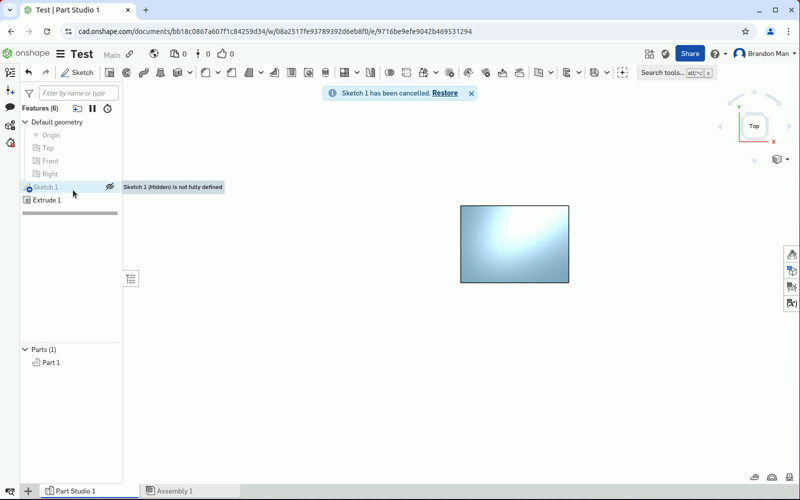
click(73, 189)
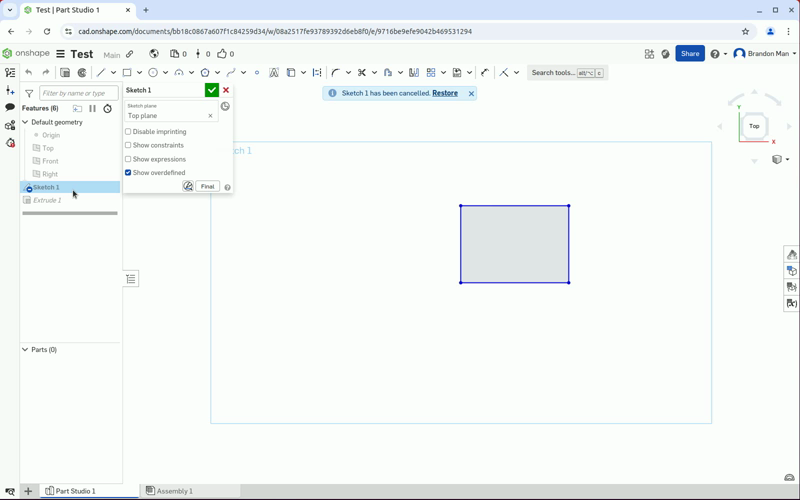
mouse_move(229, 92)
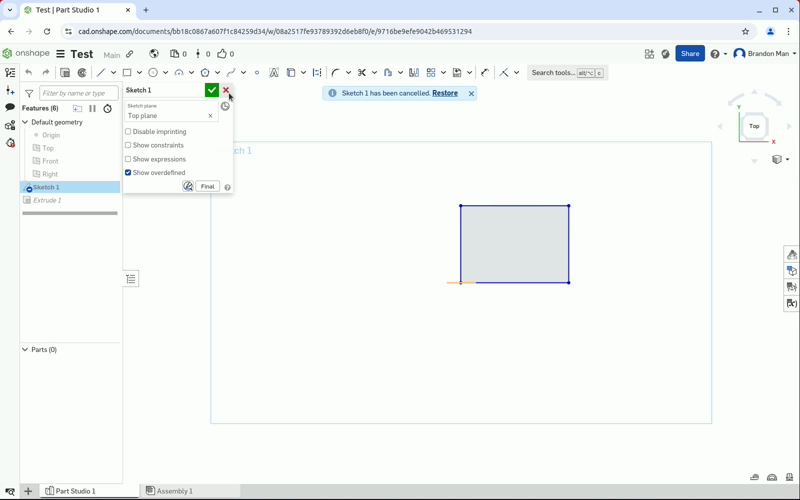
click(229, 92)
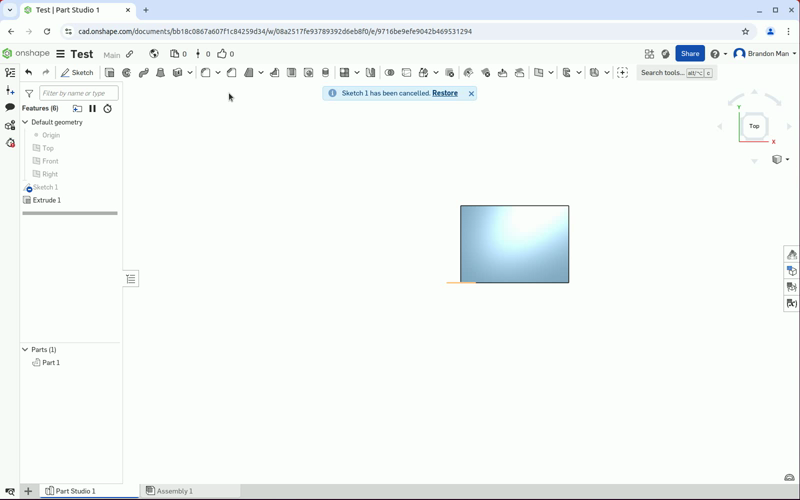
mouse_move(541, 75)
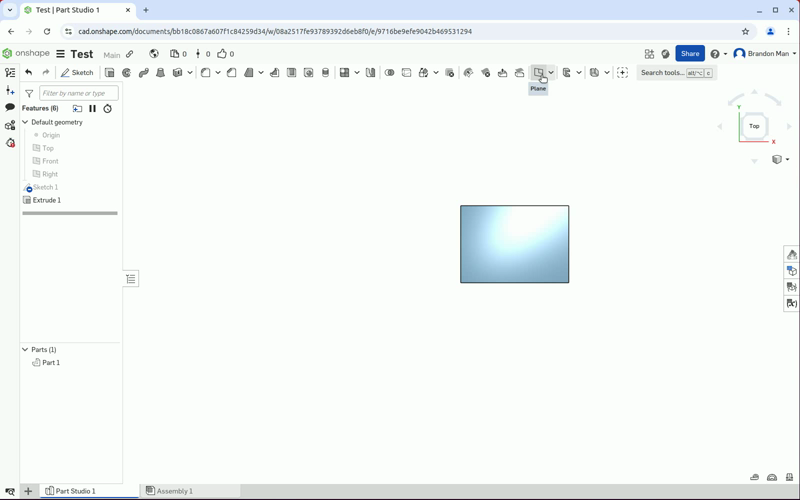
click(541, 75)
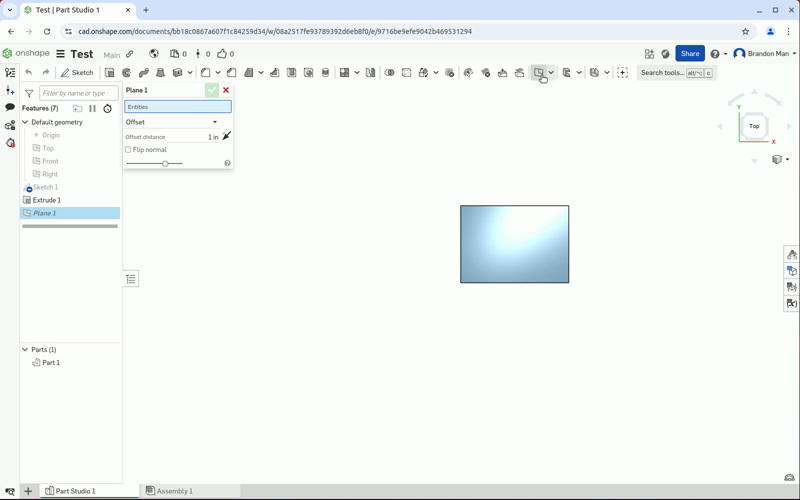
mouse_move(73, 150)
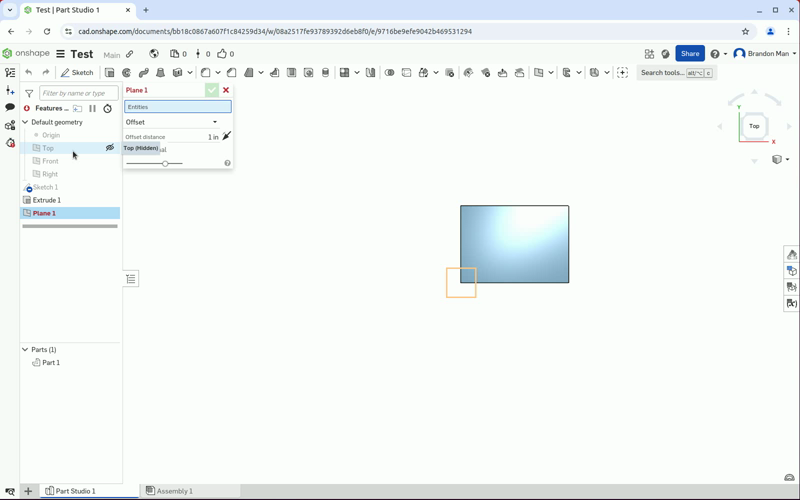
click(73, 150)
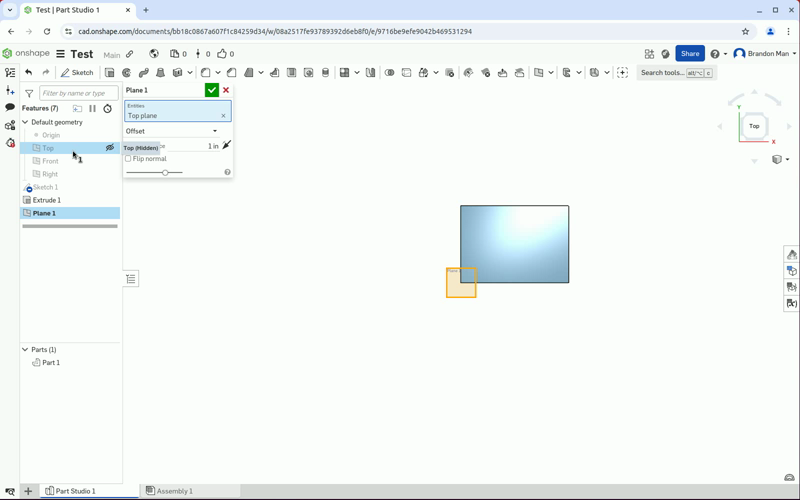
key(tab, 2)
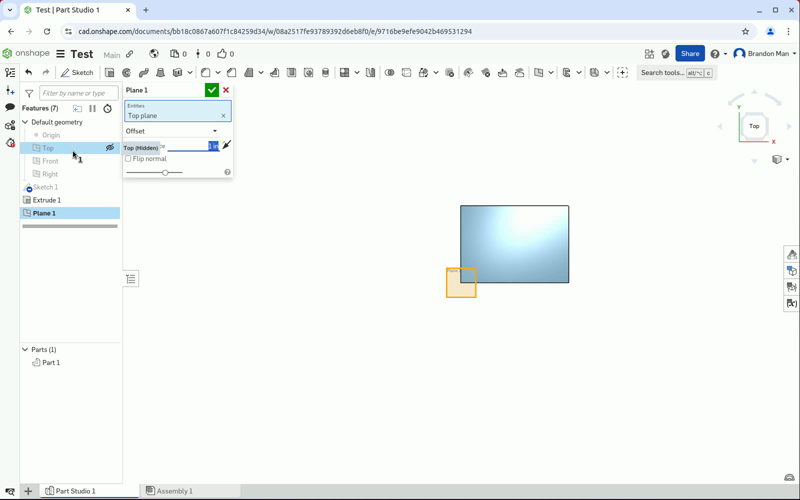
text(0.493)
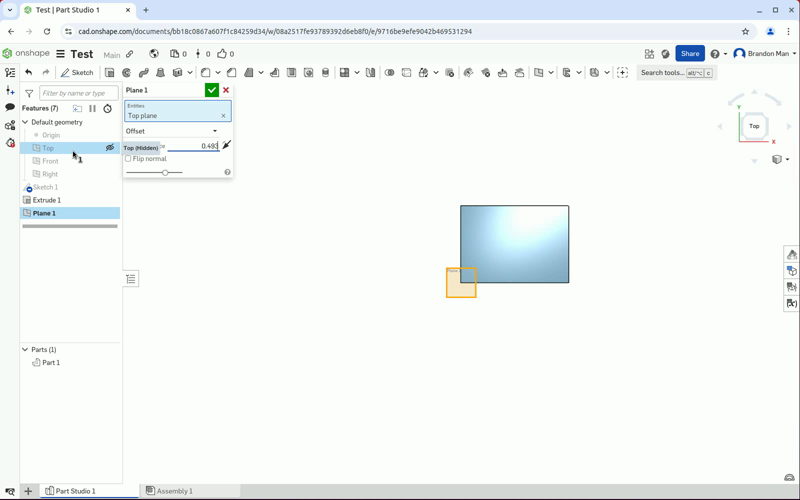
key(enter, 2)
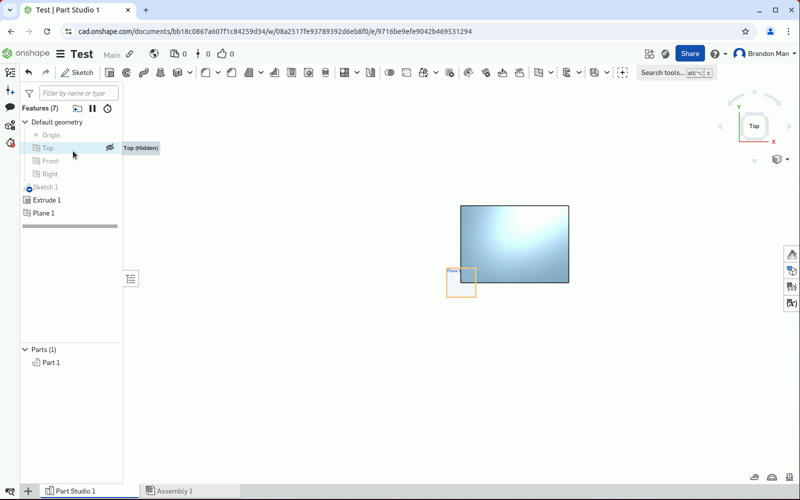
key(shift+s)
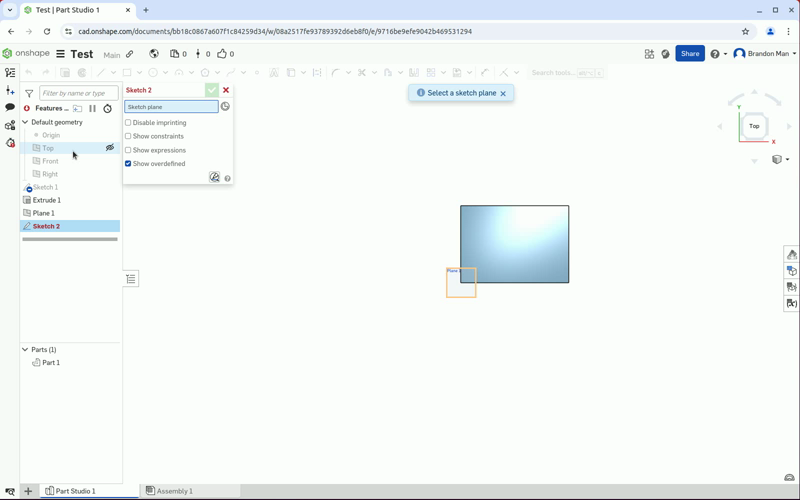
mouse_move(73, 215)
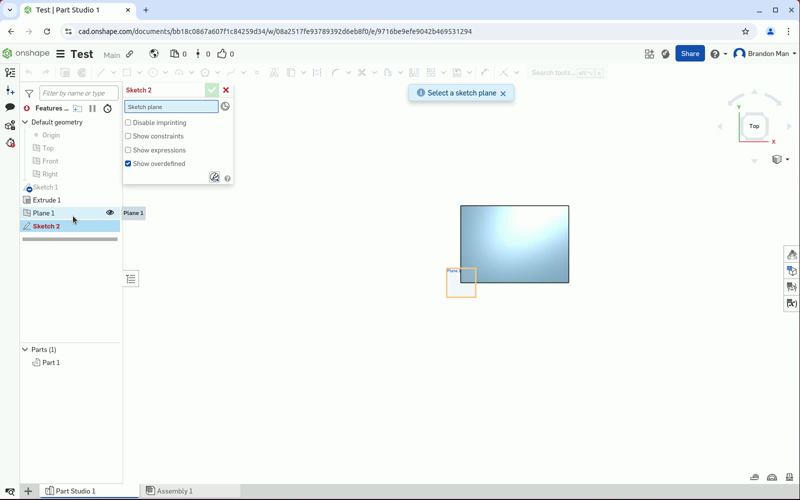
click(73, 215)
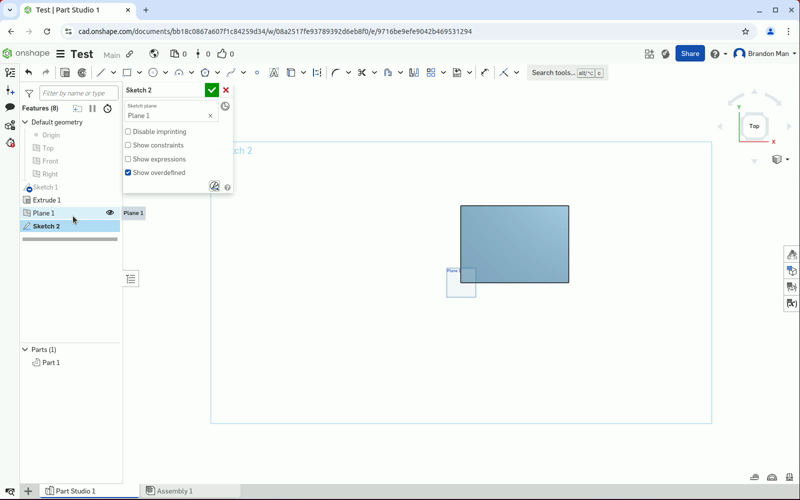
mouse_move(73, 352)
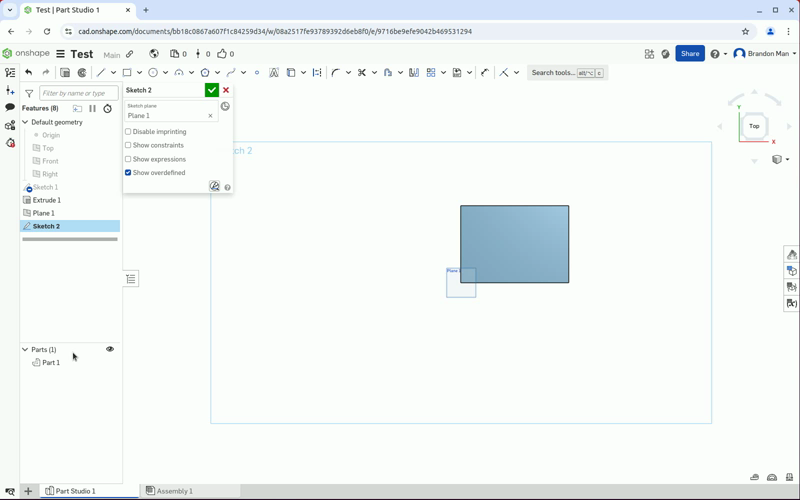
key(y)
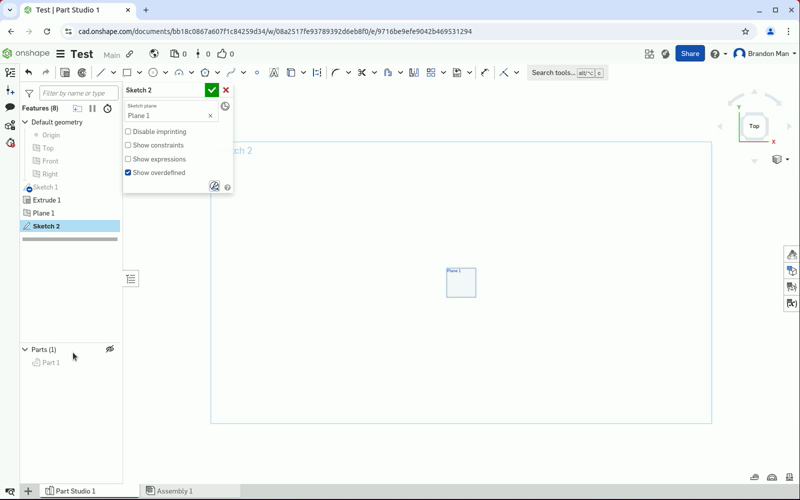
key(l)
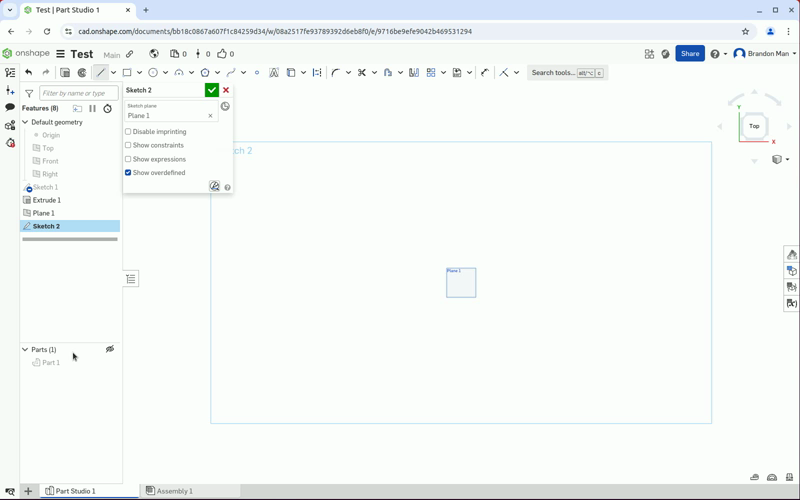
key_down(shift)
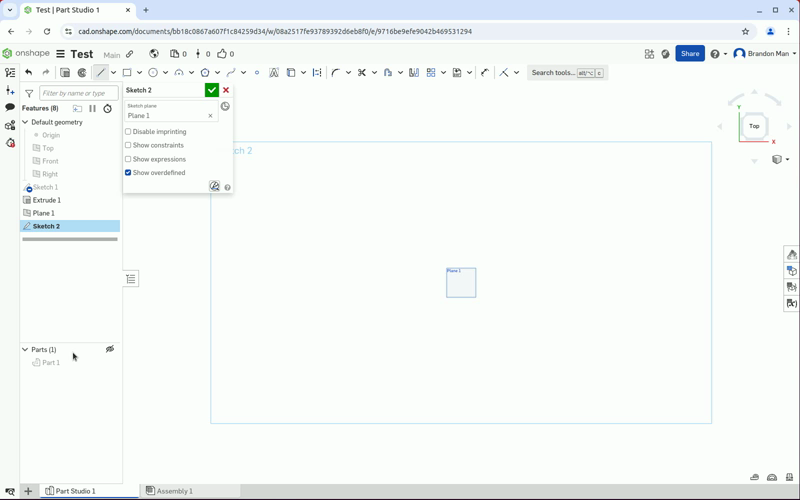
mouse_move(568, 270)
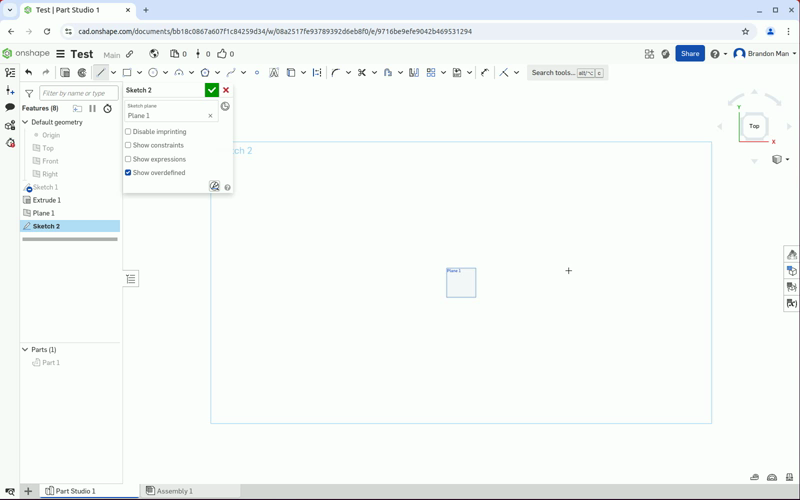
click(568, 270)
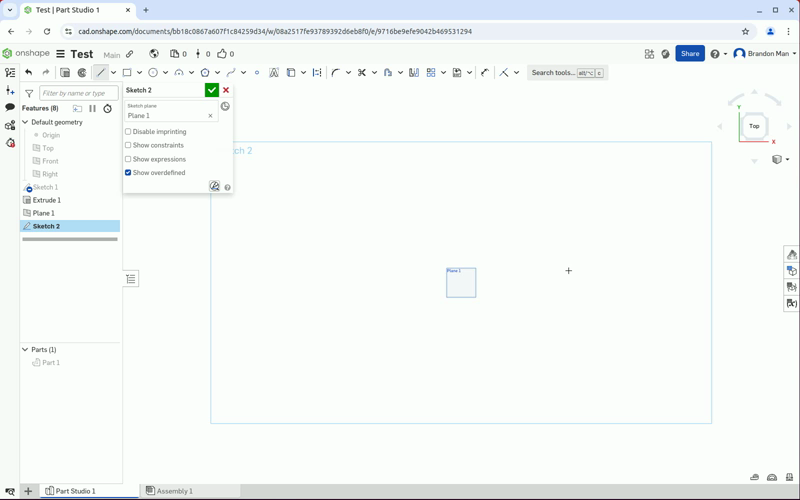
key_up(shift)
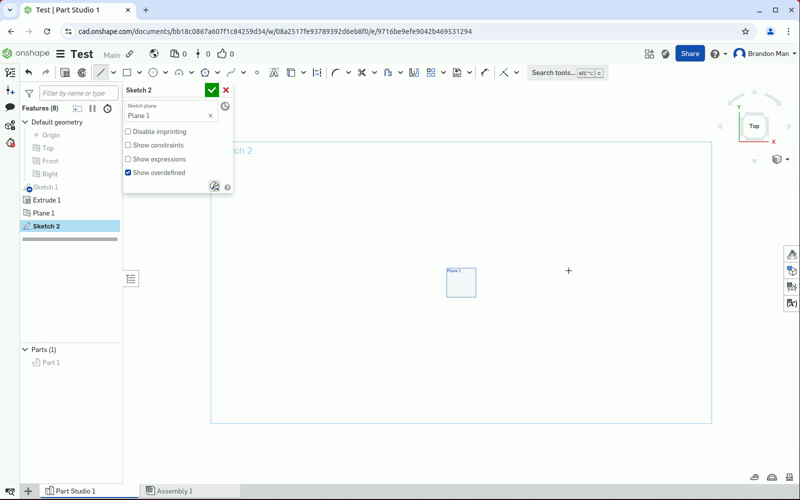
key_down(shift)
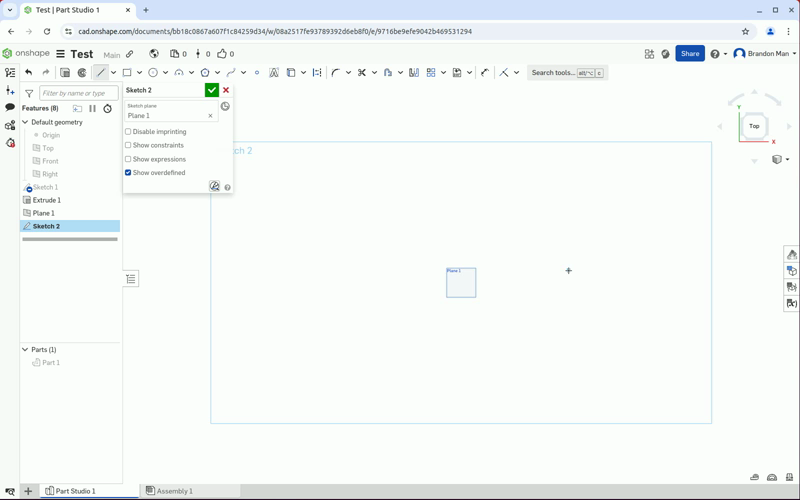
mouse_move(589, 270)
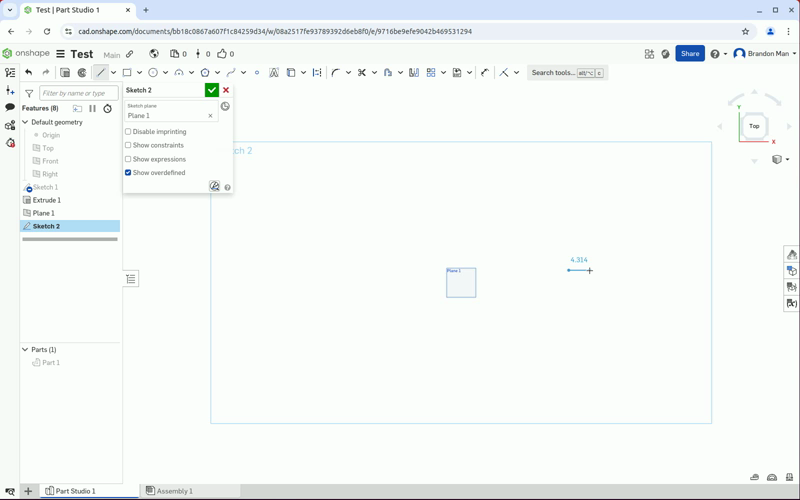
mouse_move(573, 270)
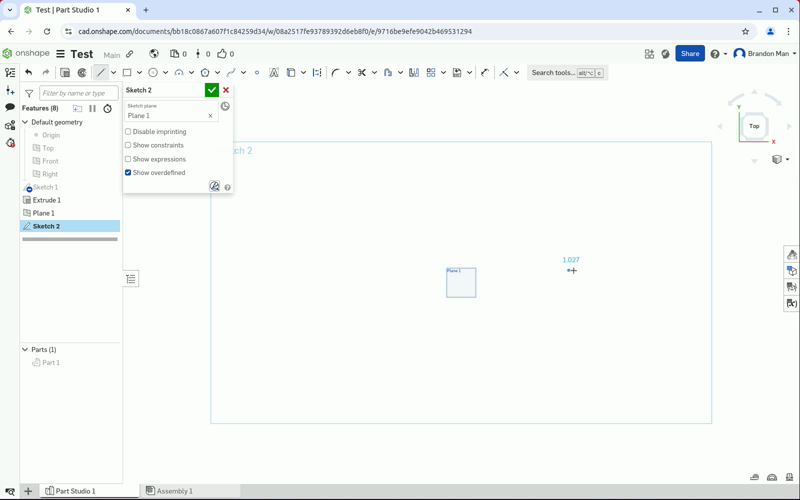
scroll(6)
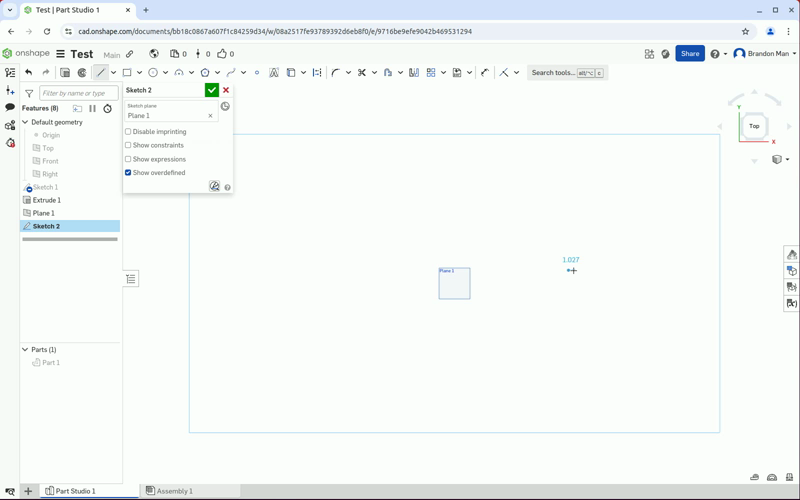
scroll(6)
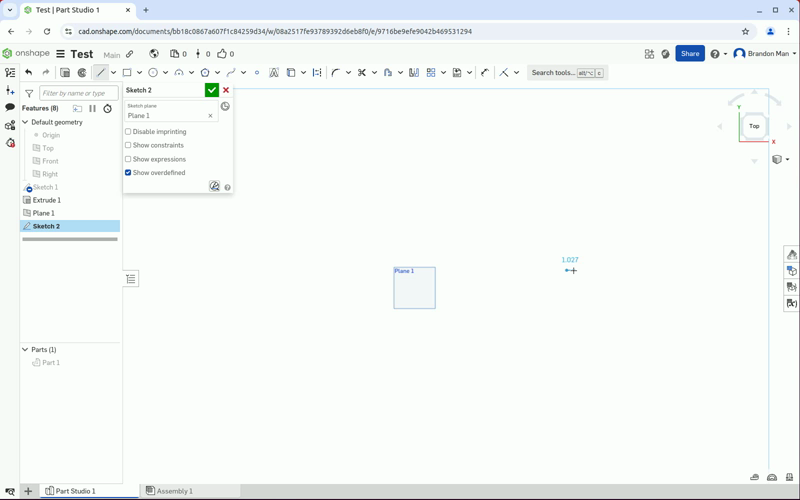
scroll(6)
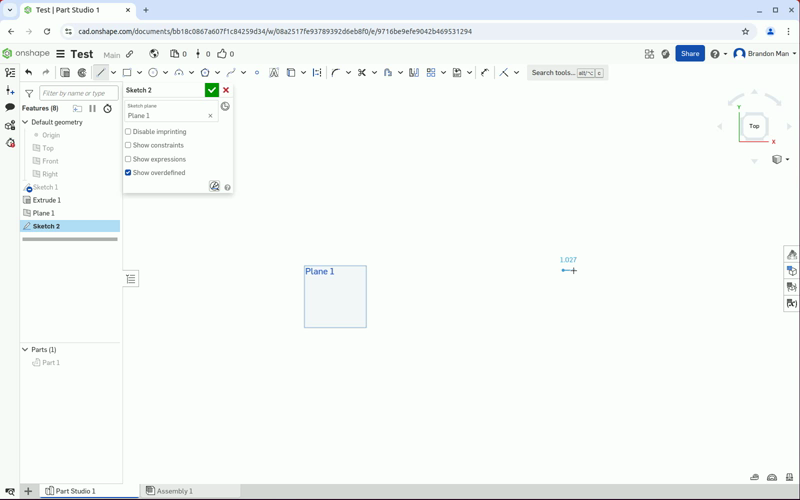
scroll(6)
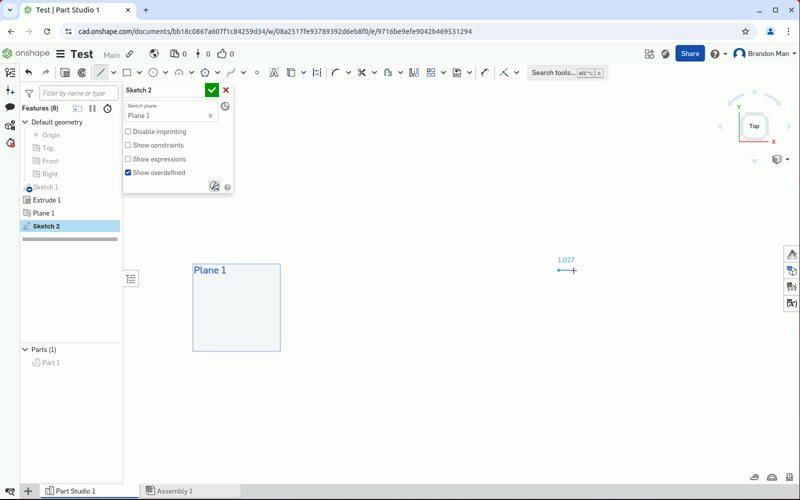
scroll(6)
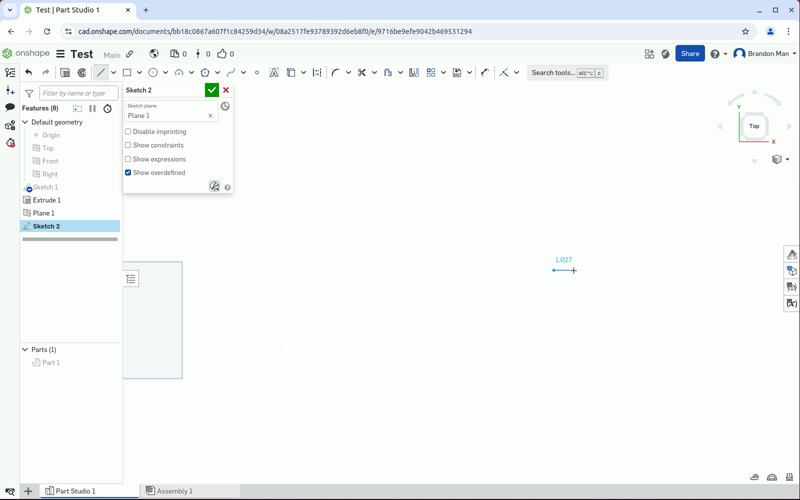
scroll(6)
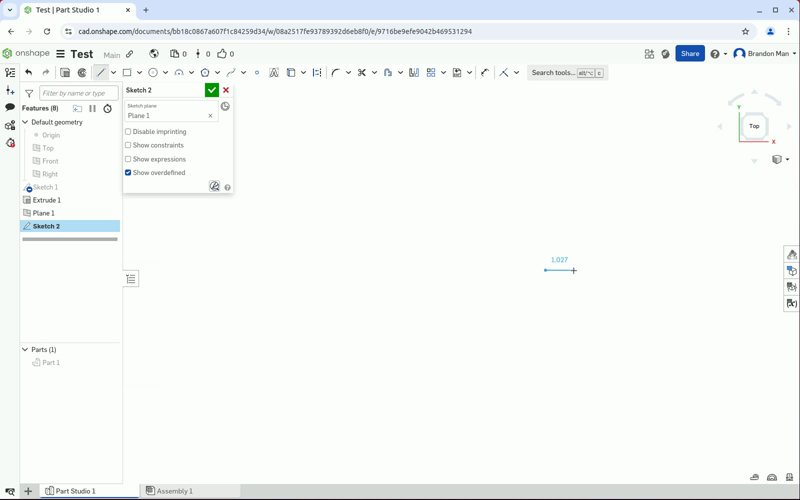
scroll(6)
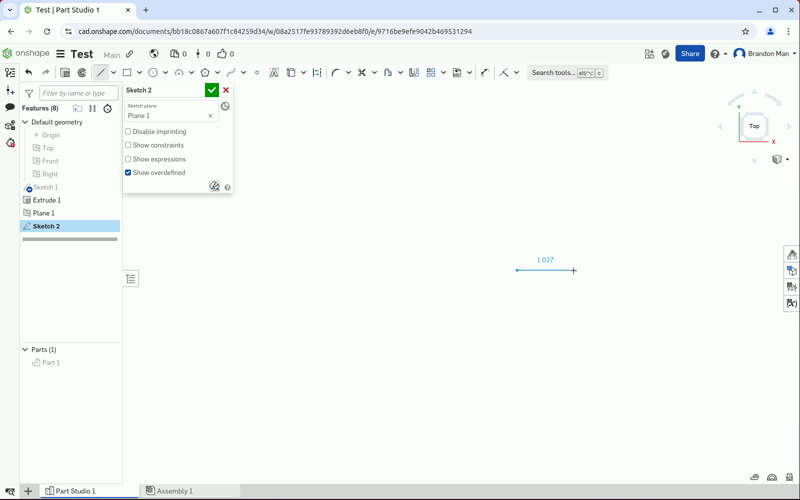
click(573, 270)
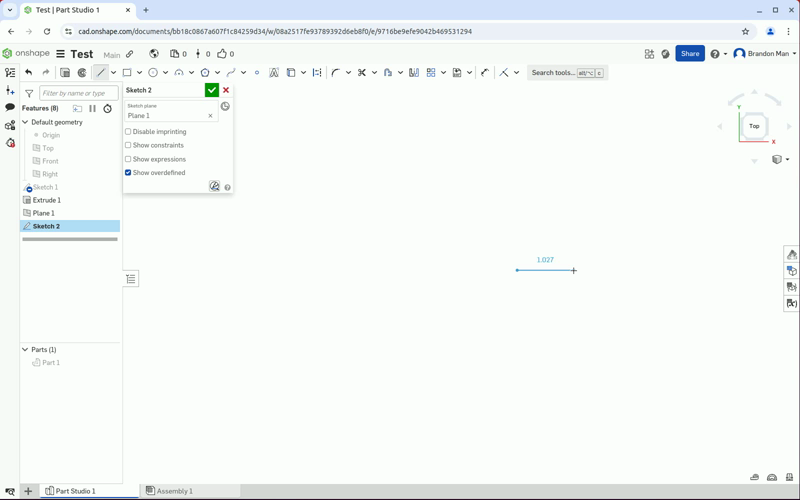
scroll(-6)
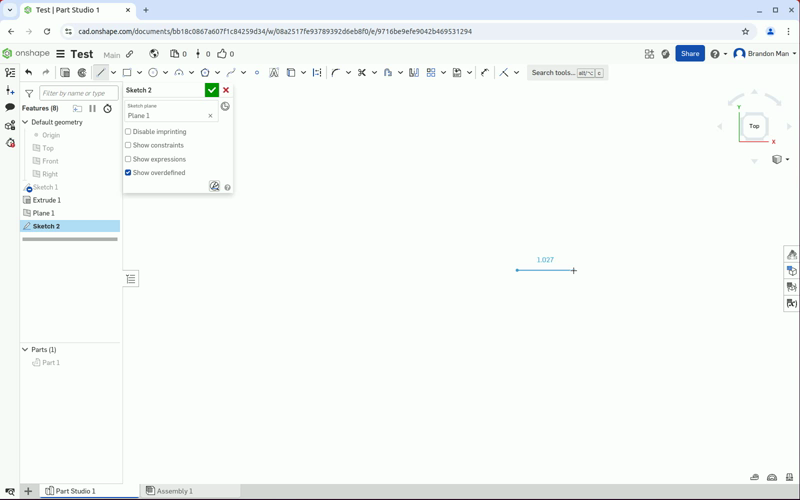
scroll(-6)
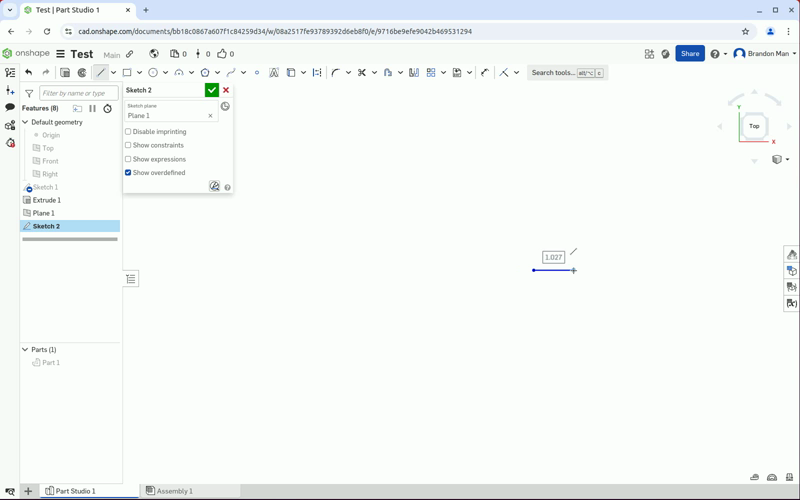
scroll(-6)
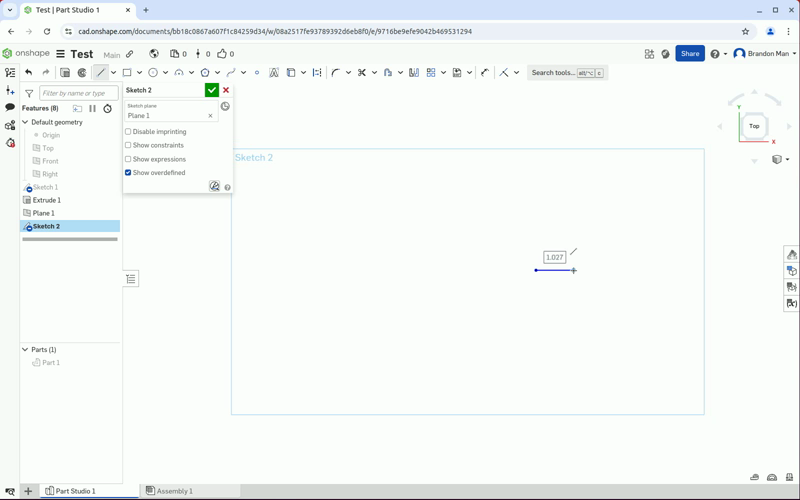
scroll(-6)
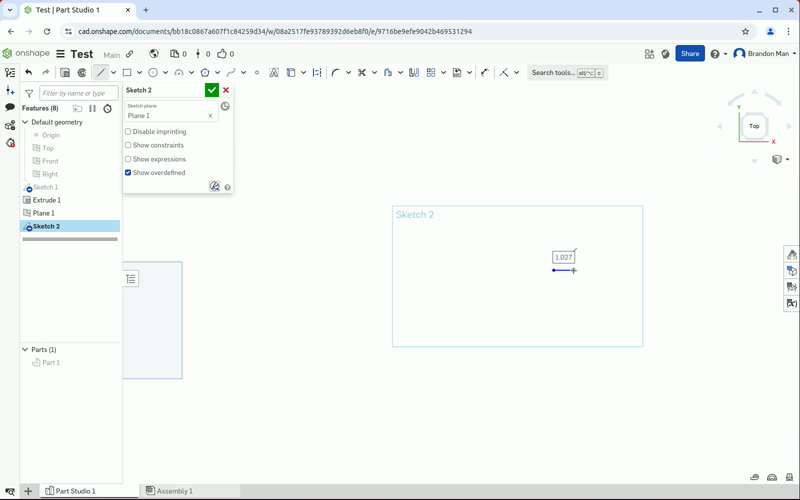
scroll(-6)
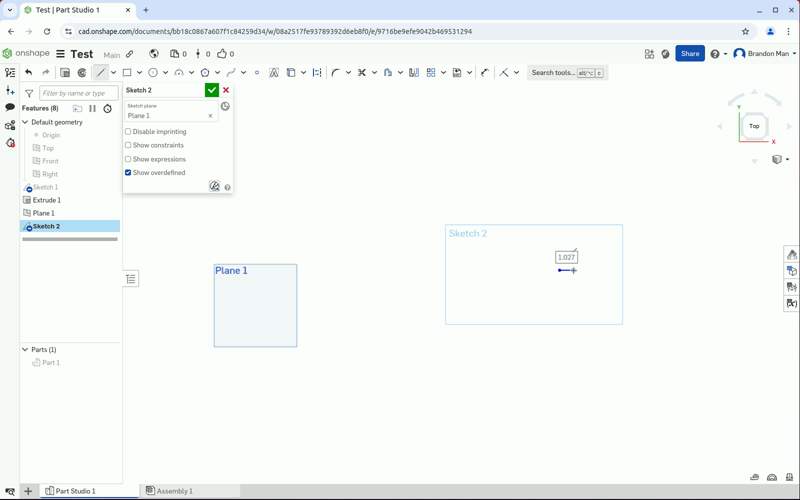
scroll(-6)
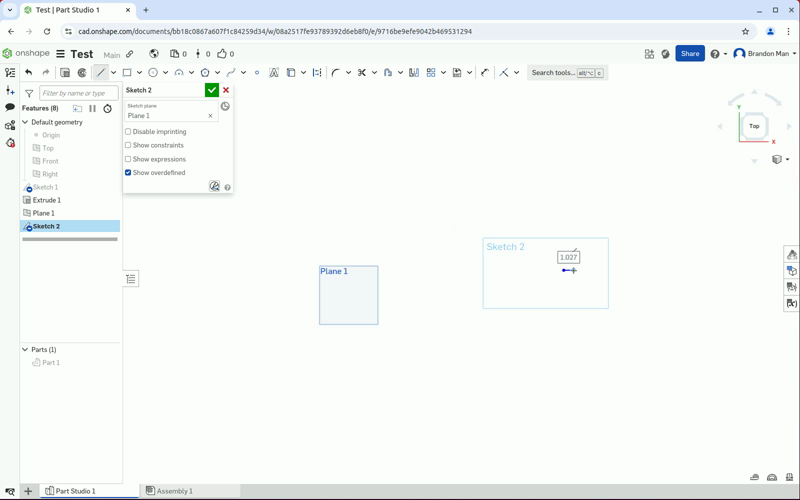
scroll(-6)
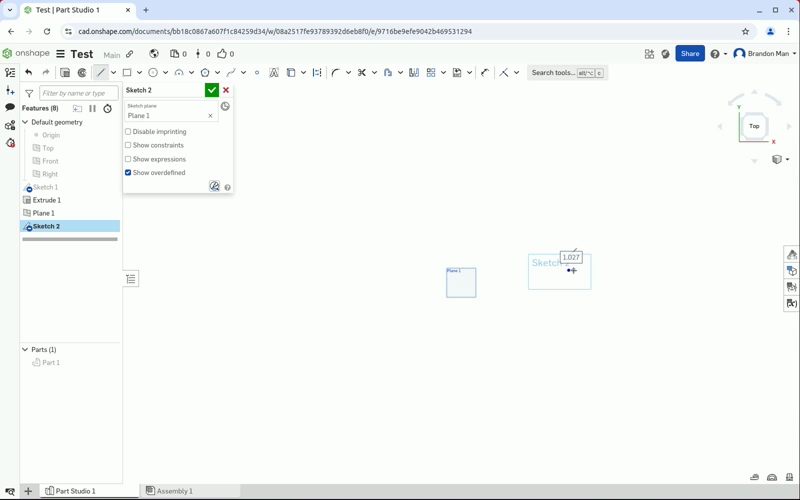
key_up(shift)
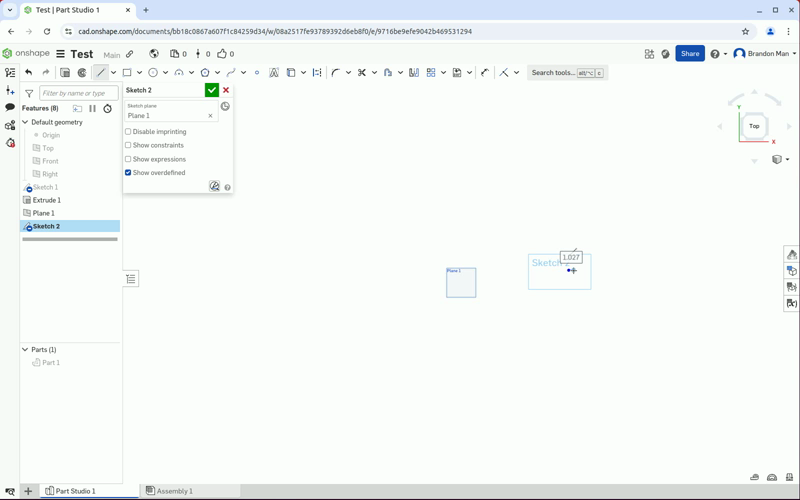
key_down(shift)
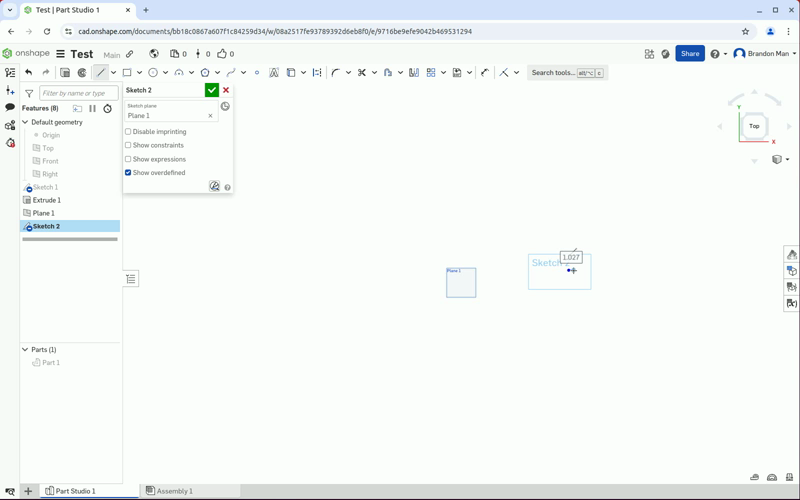
mouse_move(589, 270)
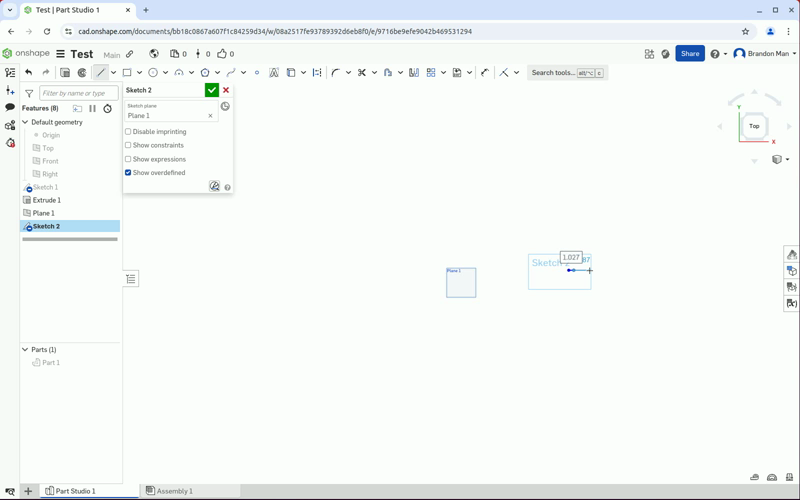
mouse_move(573, 250)
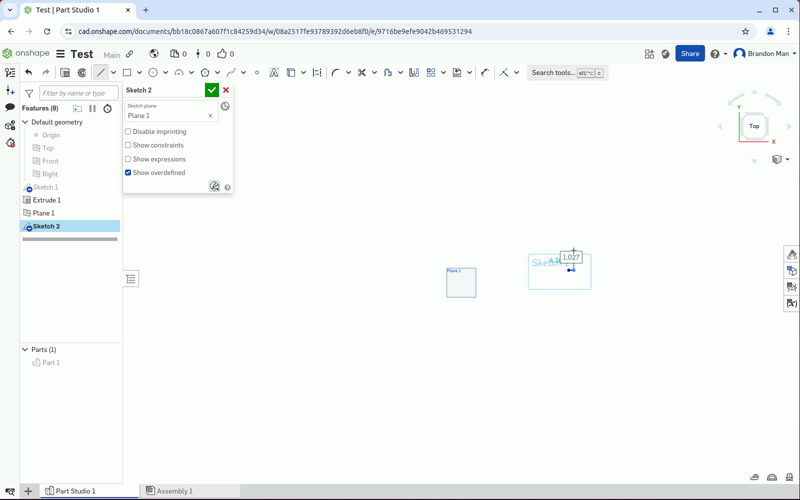
click(573, 250)
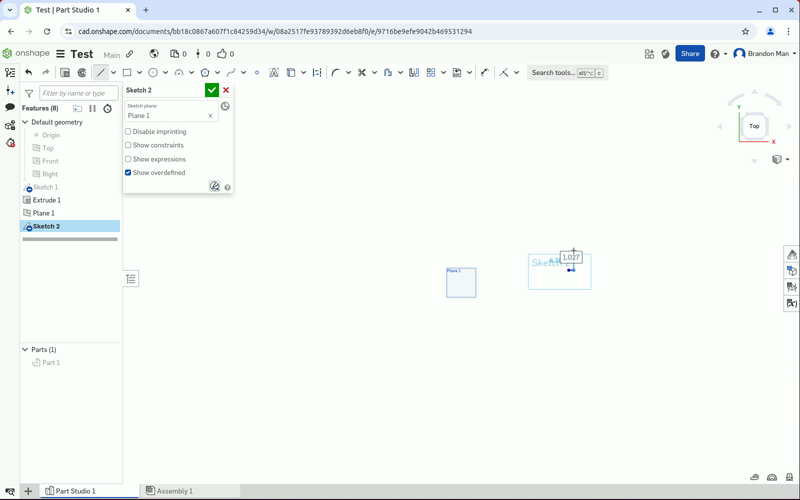
key_up(shift)
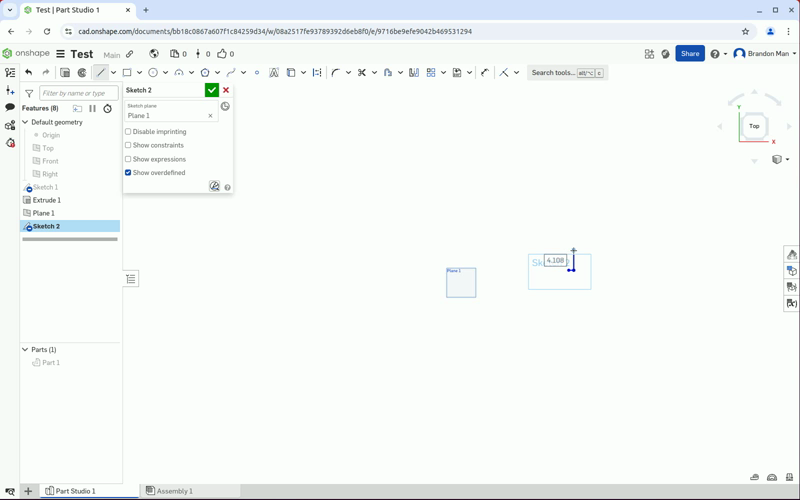
key_down(shift)
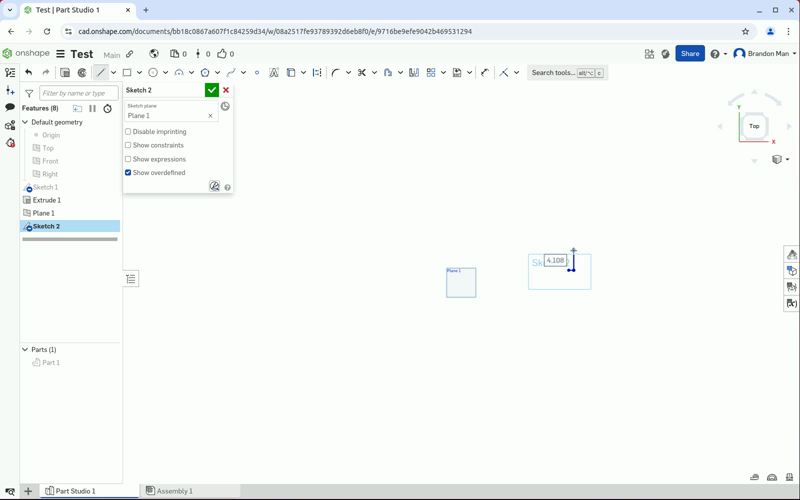
mouse_move(589, 250)
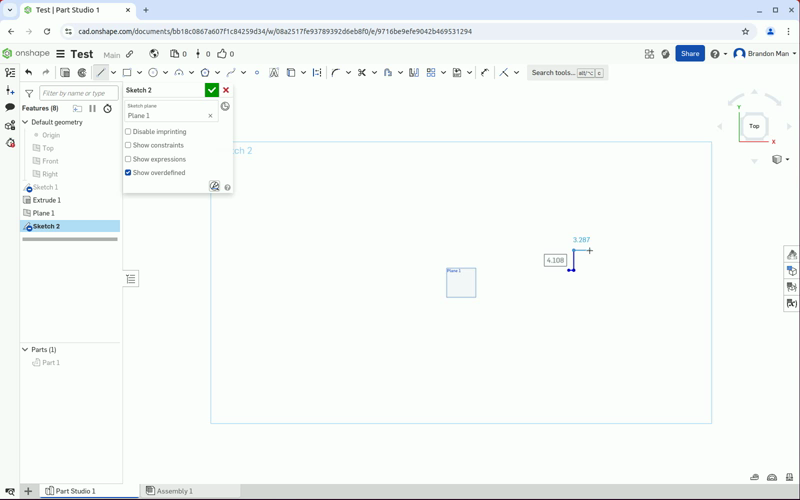
mouse_move(568, 250)
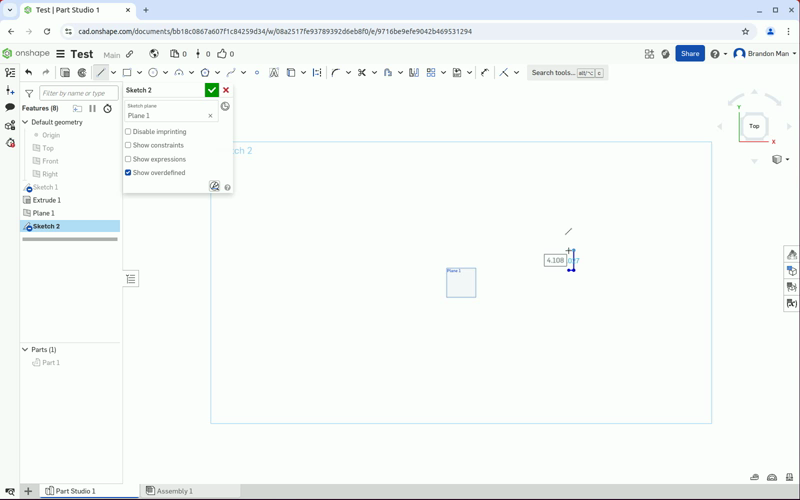
scroll(6)
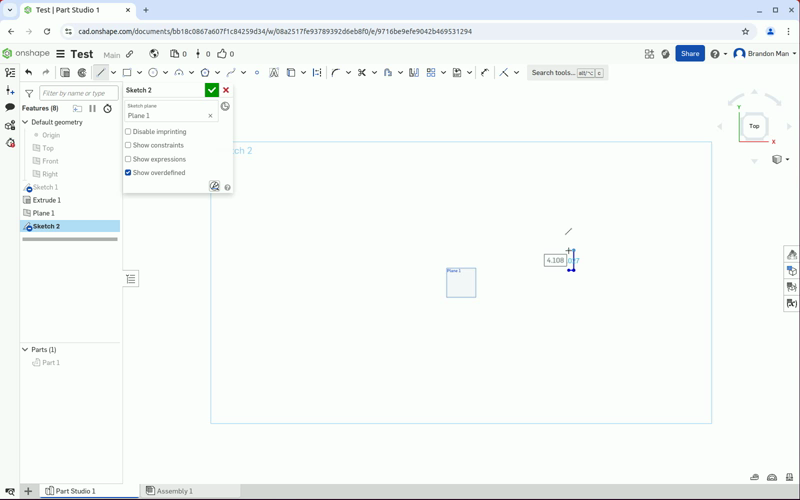
scroll(6)
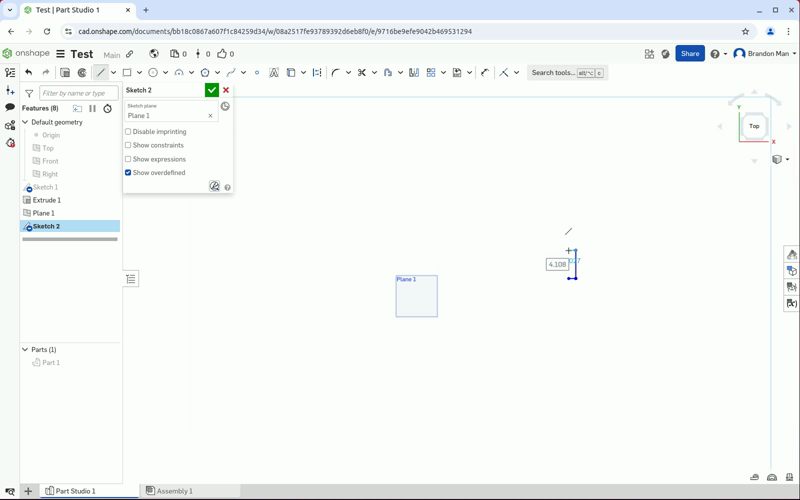
scroll(6)
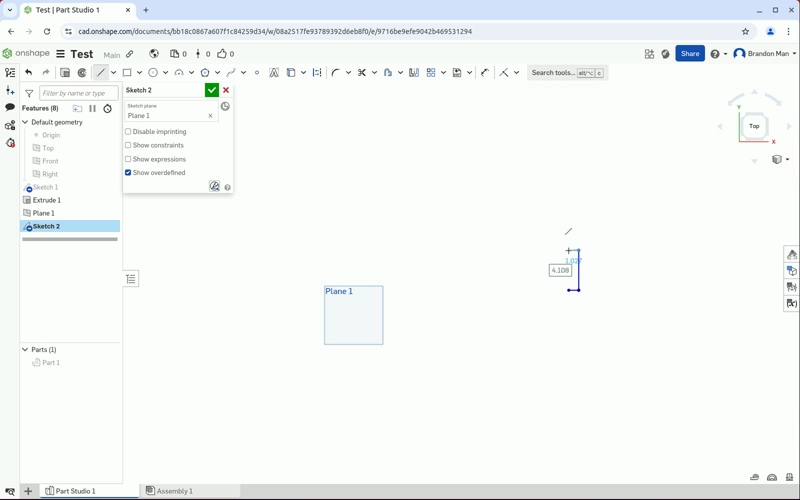
scroll(6)
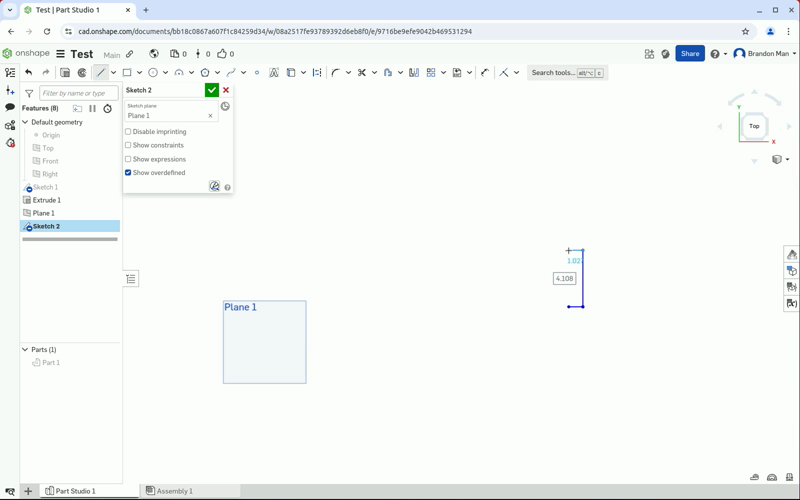
scroll(6)
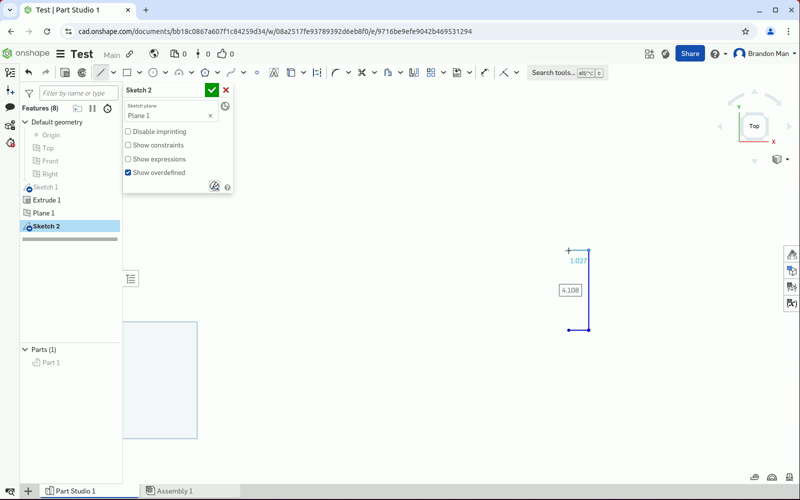
scroll(6)
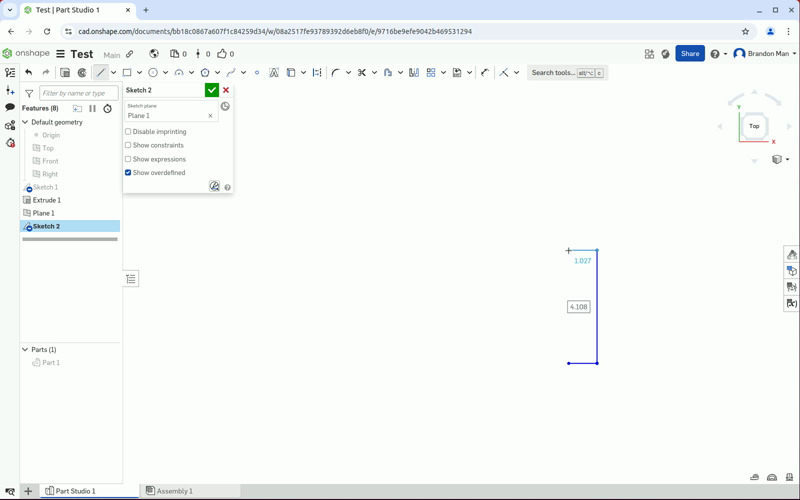
scroll(6)
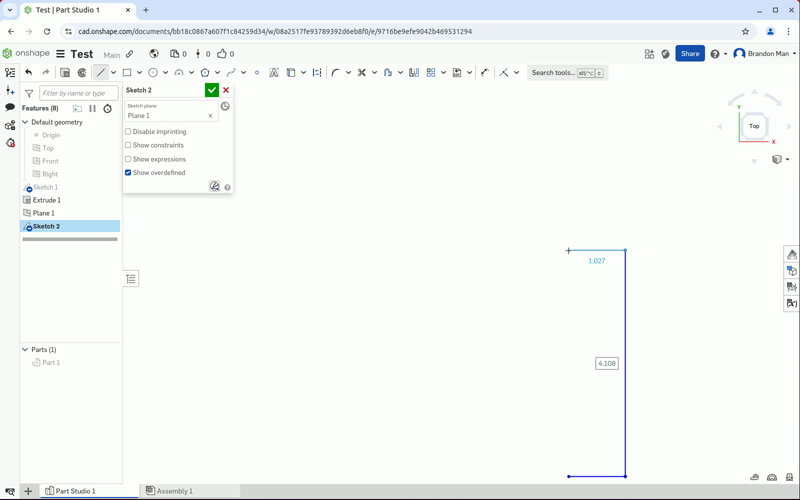
click(568, 250)
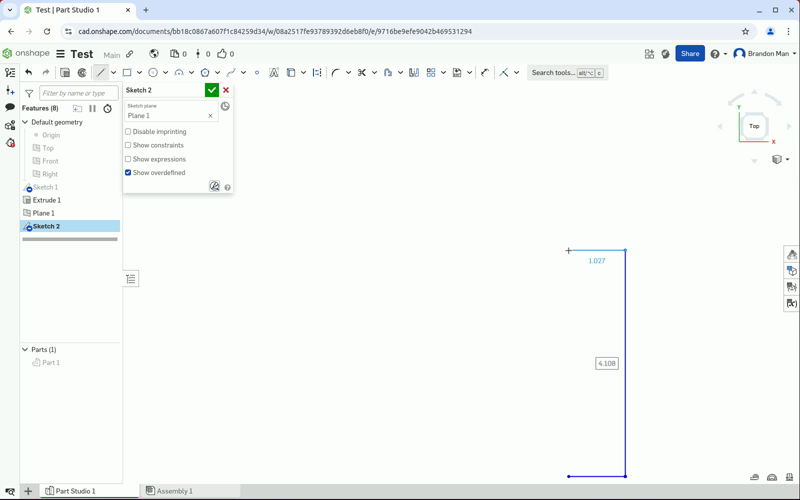
scroll(-6)
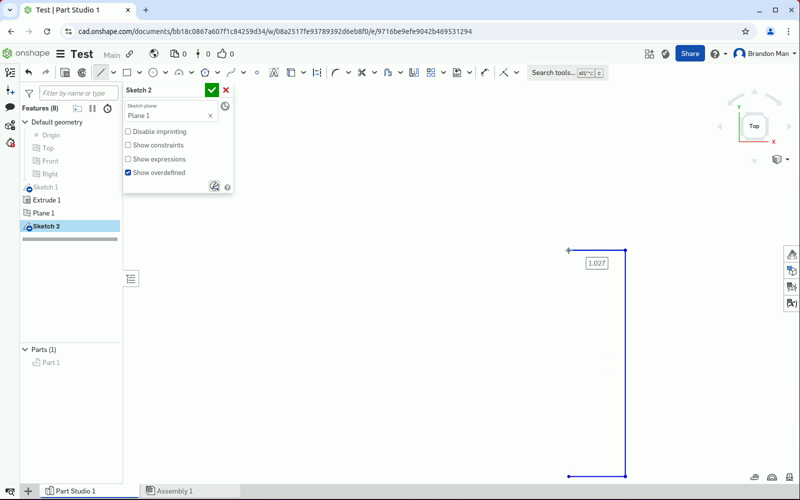
scroll(-6)
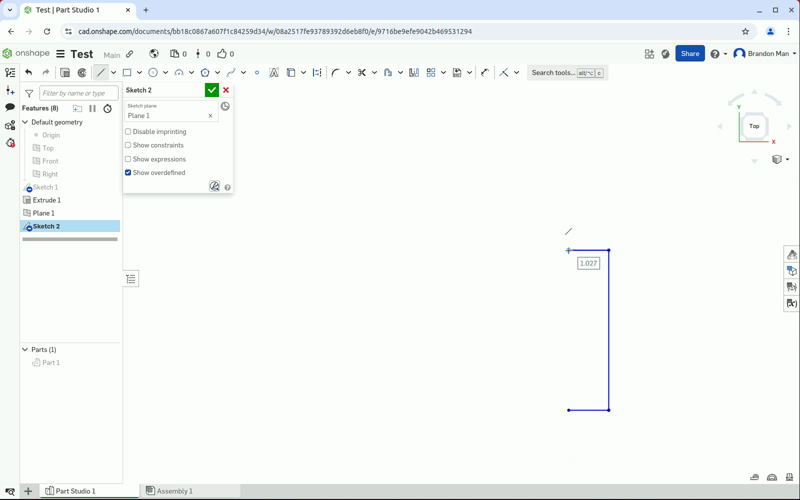
scroll(-6)
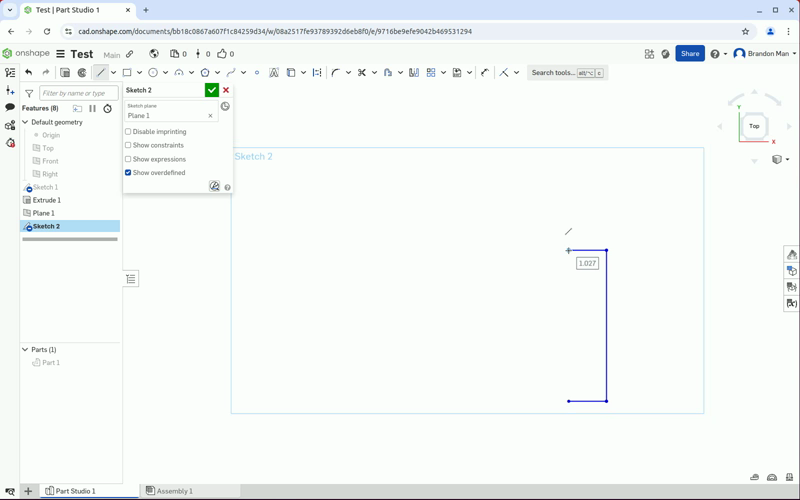
scroll(-6)
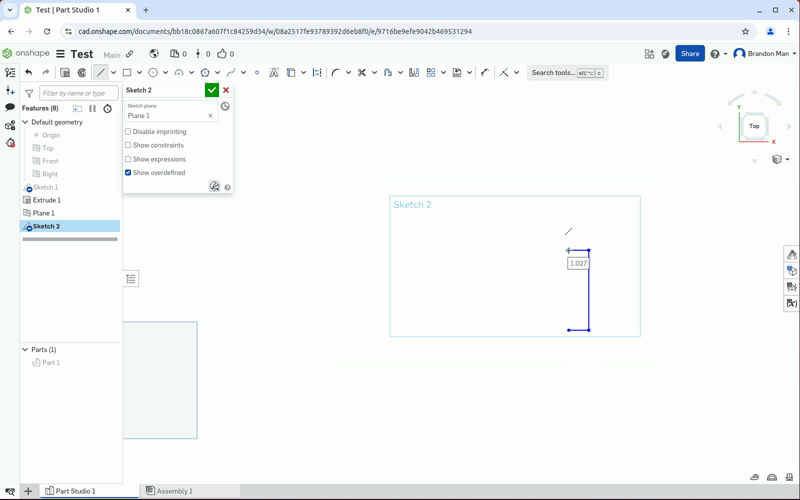
scroll(-6)
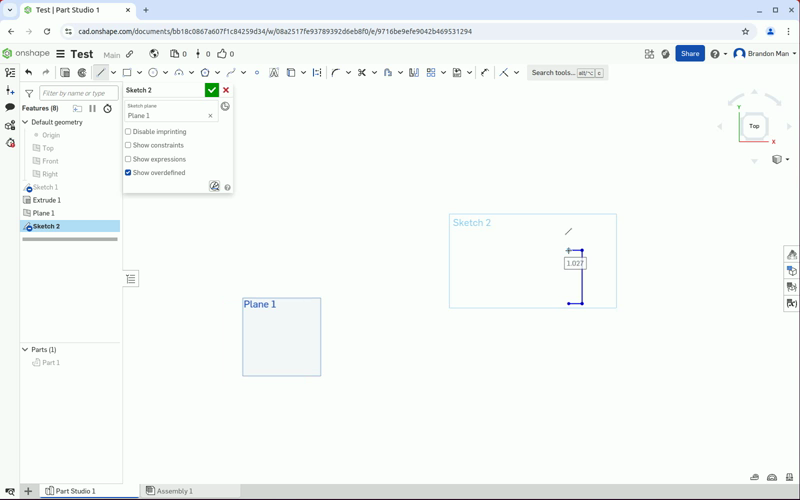
scroll(-6)
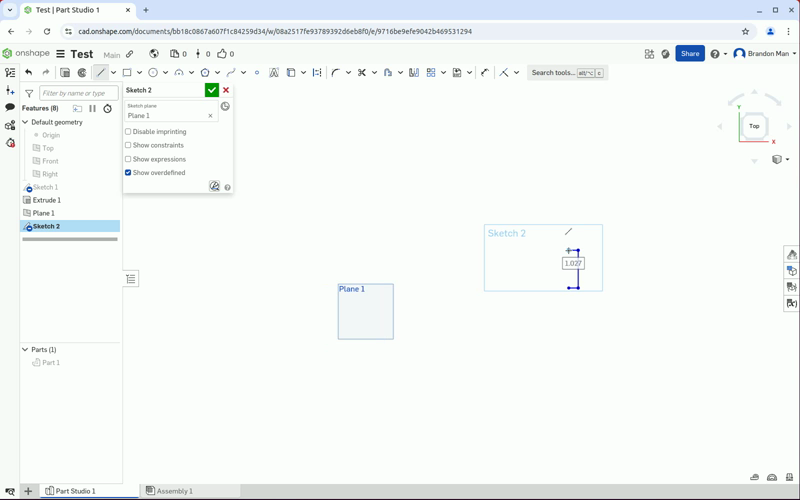
scroll(-6)
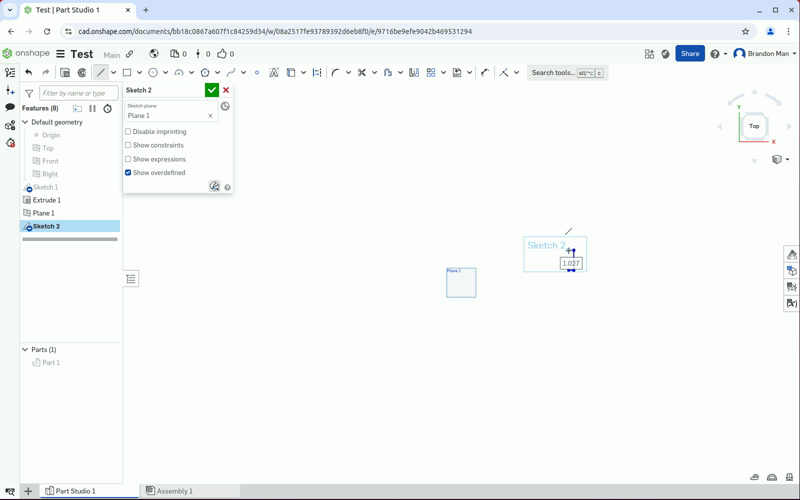
key_up(shift)
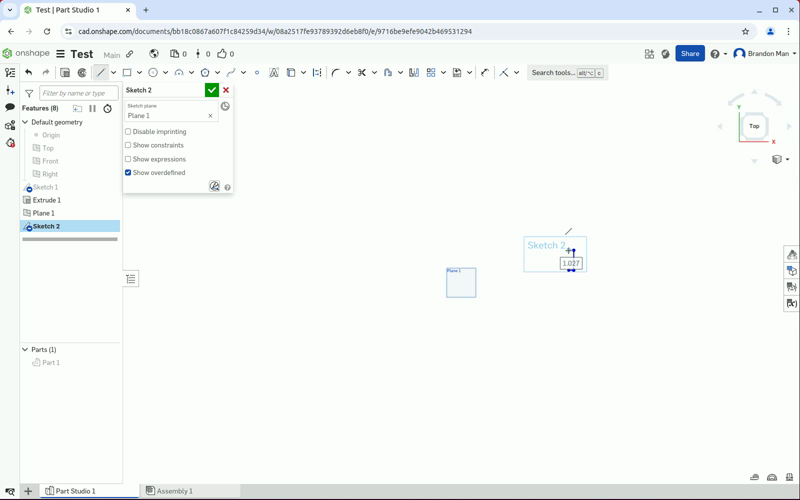
mouse_move(589, 250)
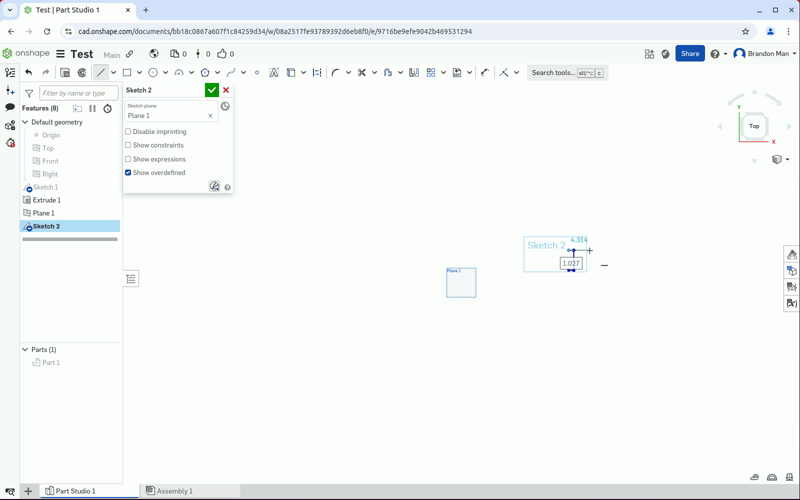
key_down(shift)
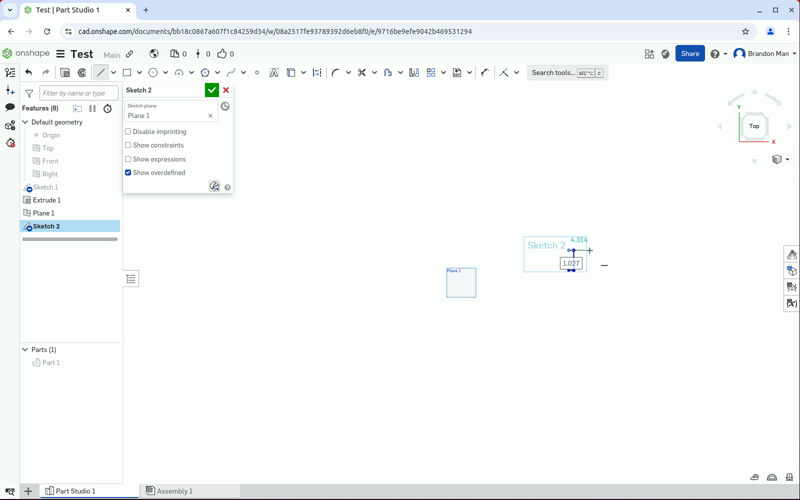
mouse_move(568, 270)
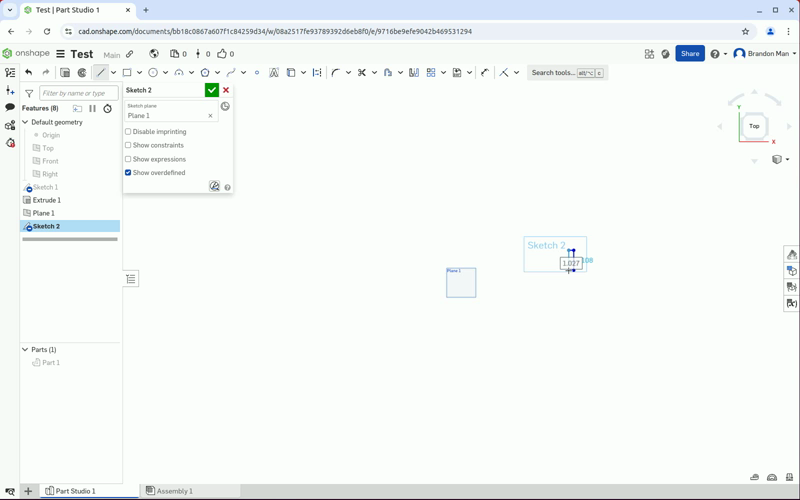
key_up(shift)
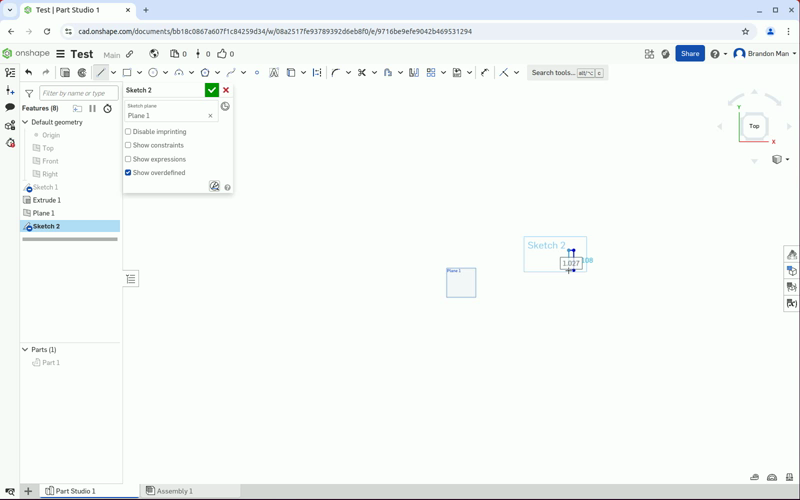
click(568, 270)
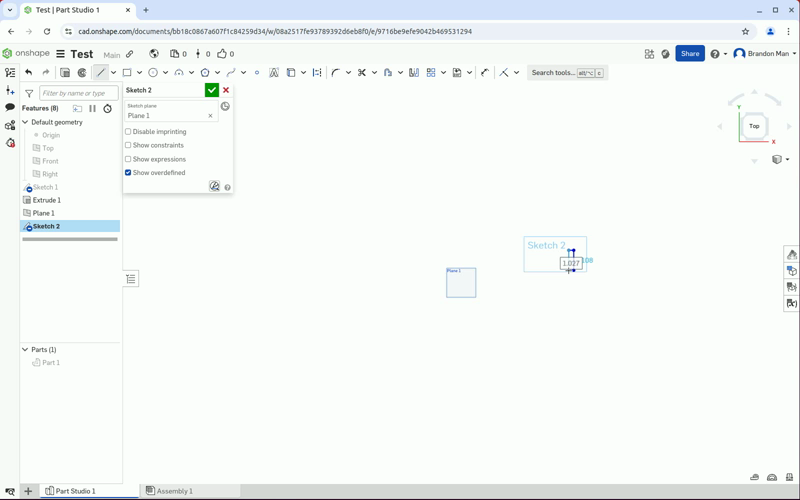
key(esc)
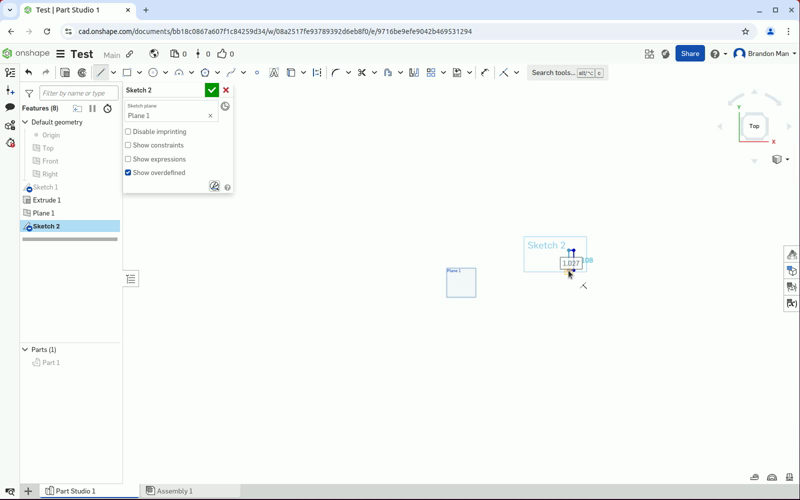
mouse_move(571, 267)
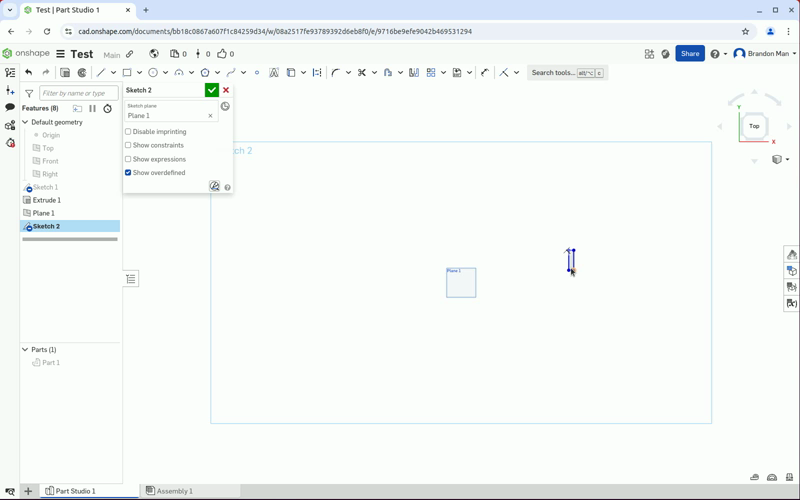
scroll(6)
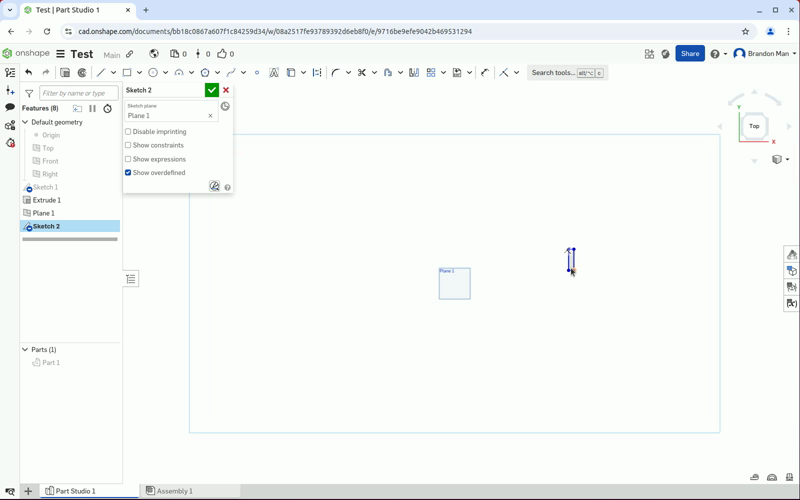
scroll(6)
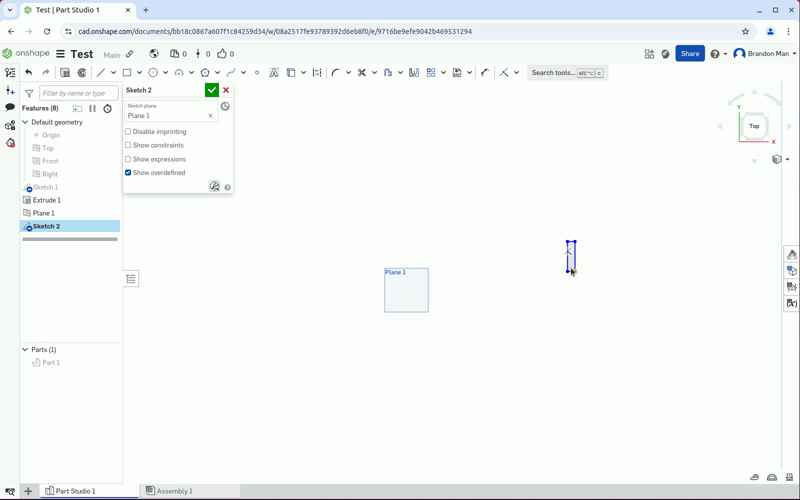
scroll(6)
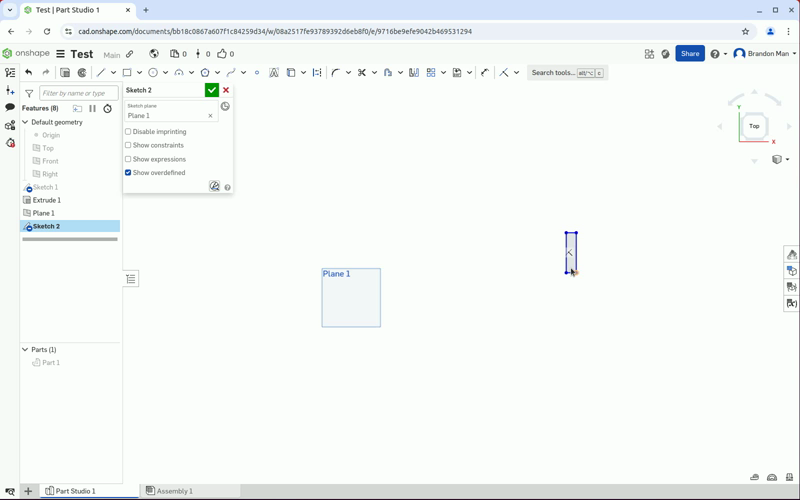
scroll(6)
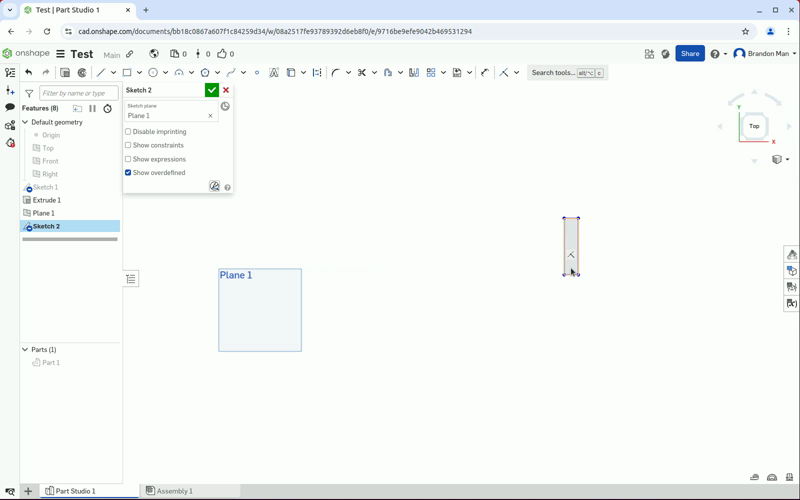
scroll(6)
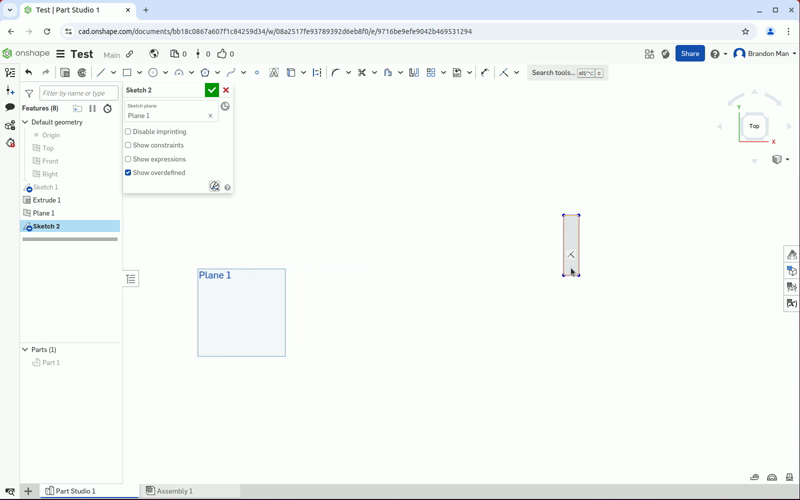
scroll(6)
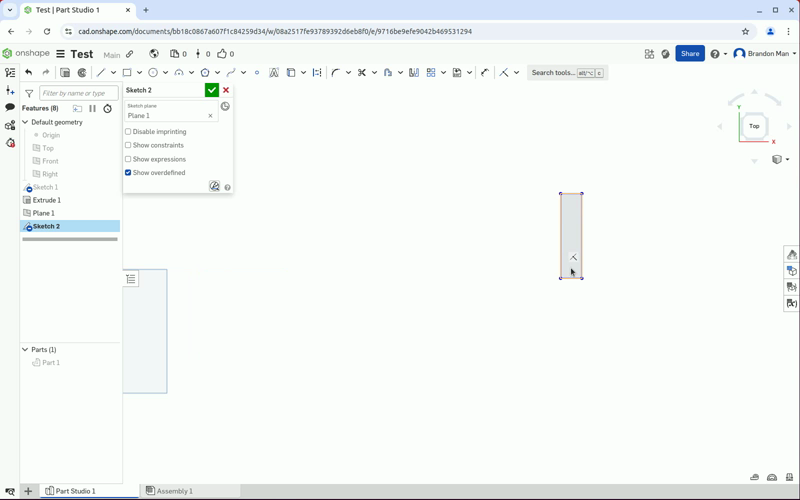
scroll(6)
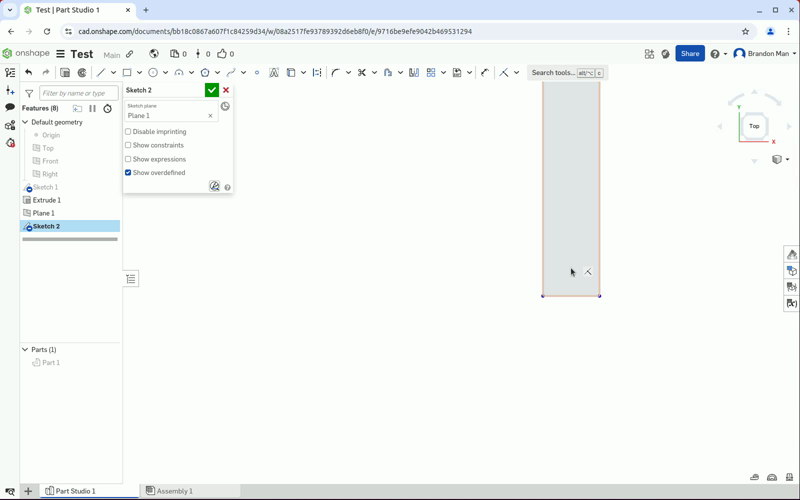
click(571, 267)
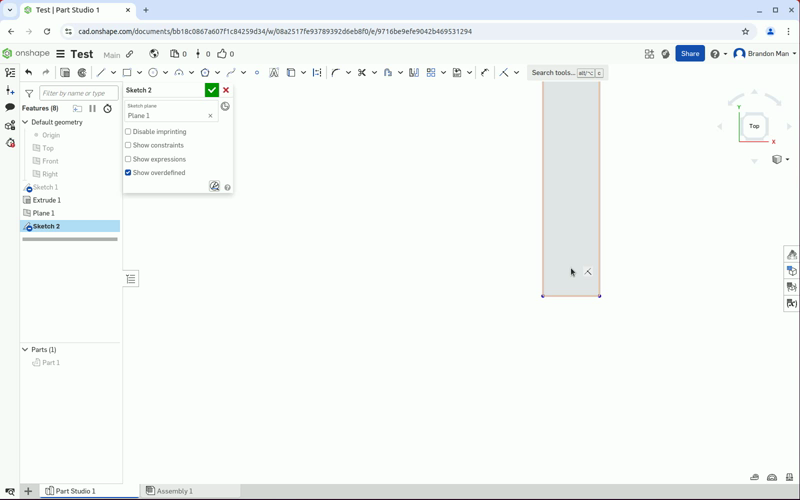
scroll(-6)
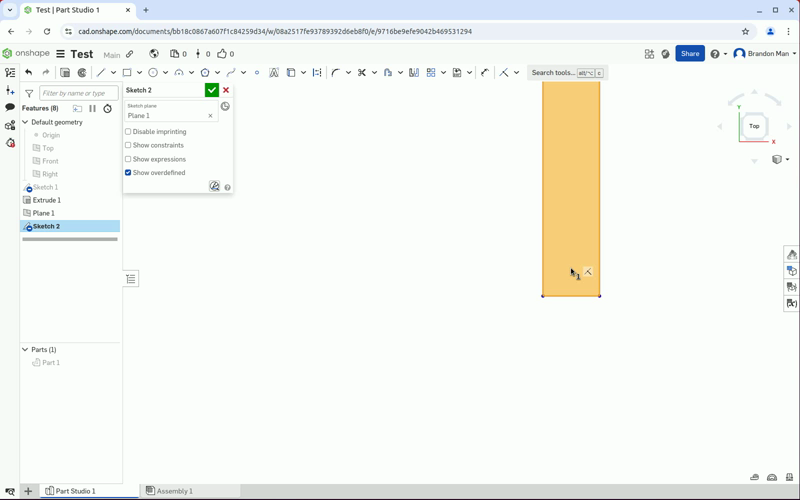
scroll(-6)
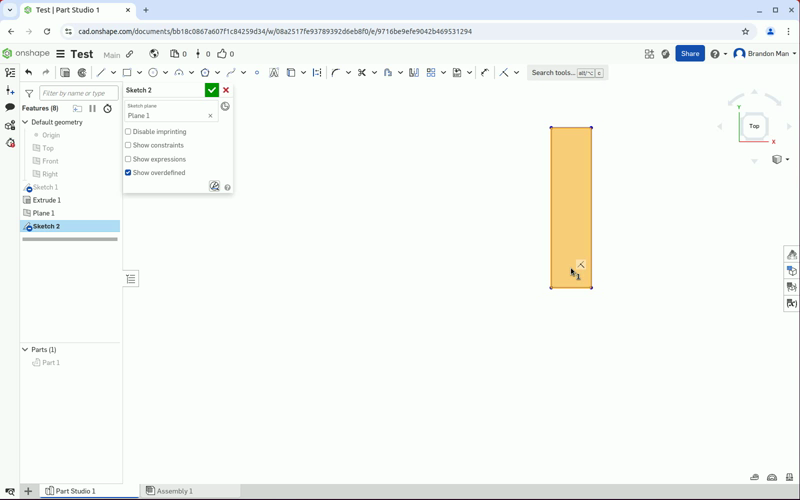
scroll(-6)
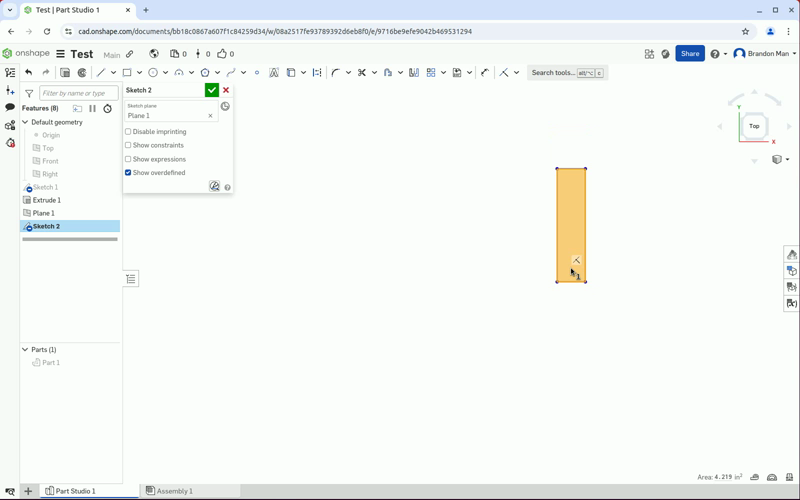
scroll(-6)
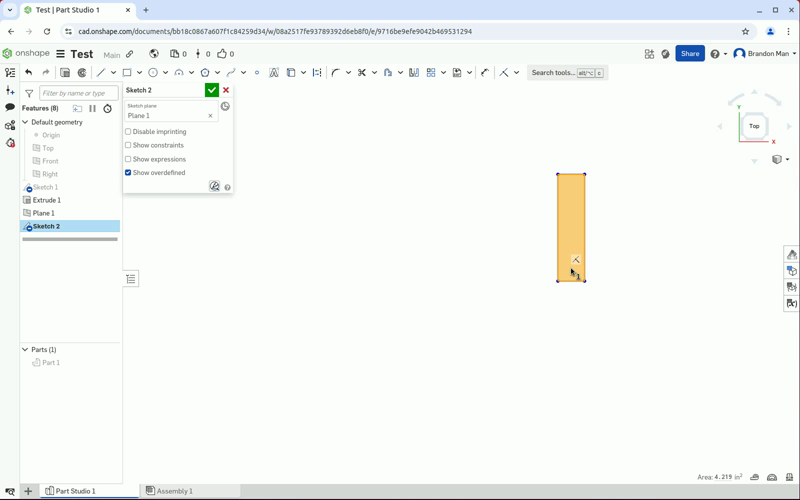
scroll(-6)
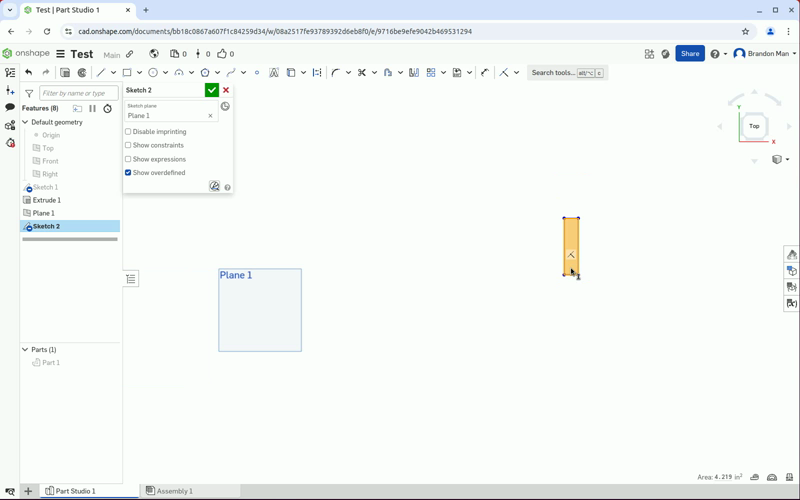
scroll(-6)
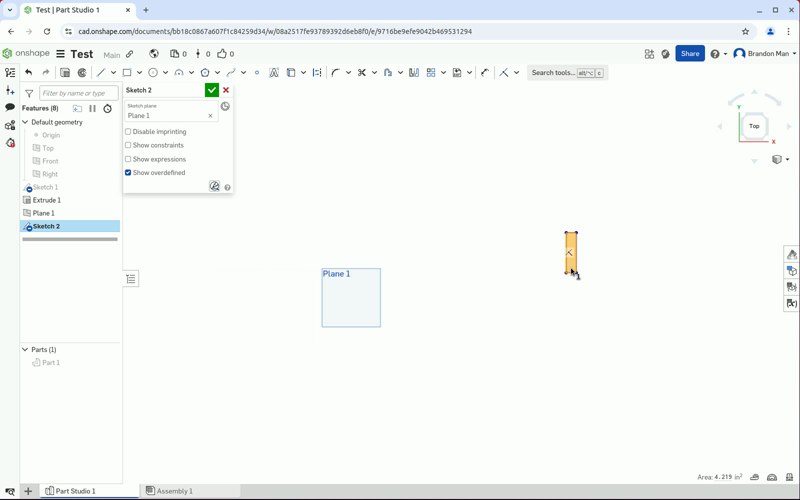
scroll(-6)
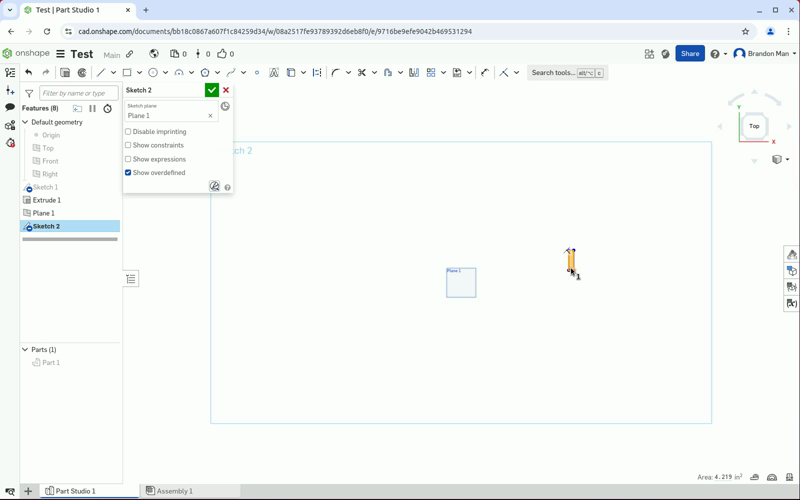
mouse_move(73, 352)
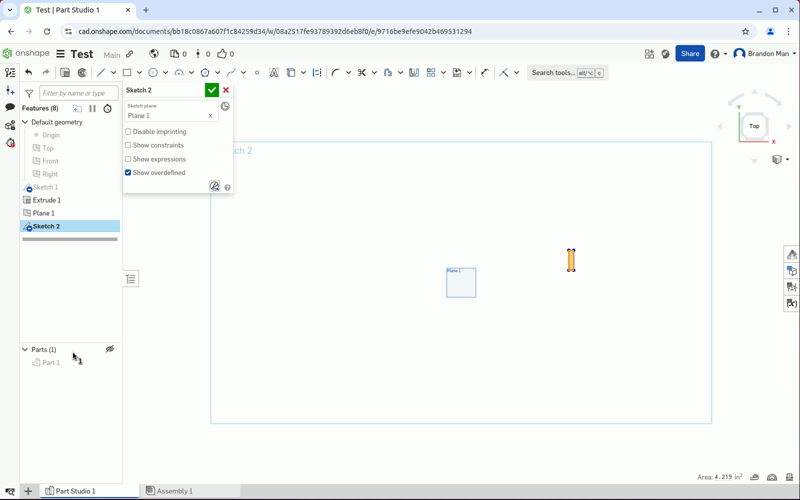
key(shift+y)
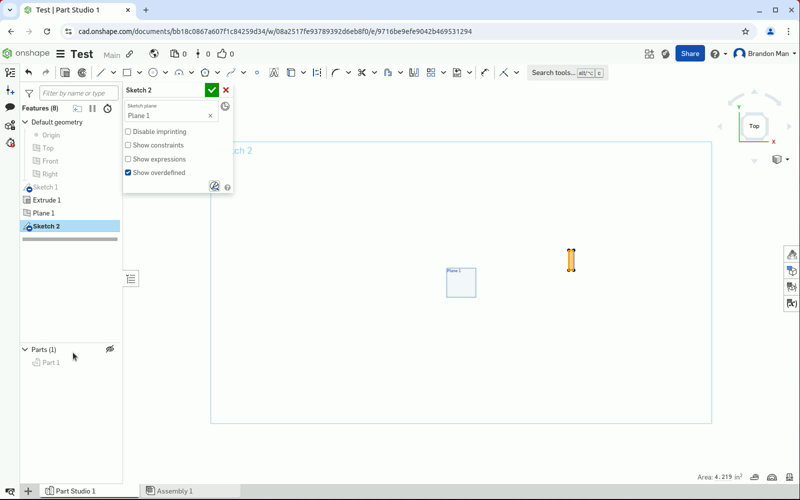
key(shift+e)
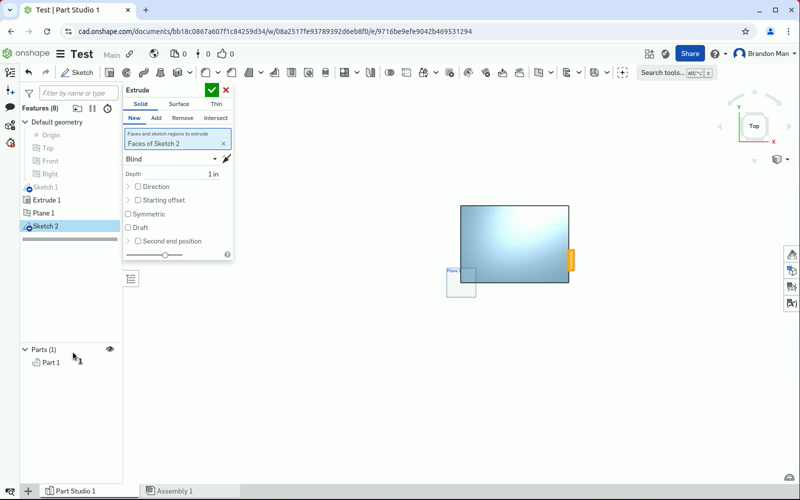
mouse_move(143, 106)
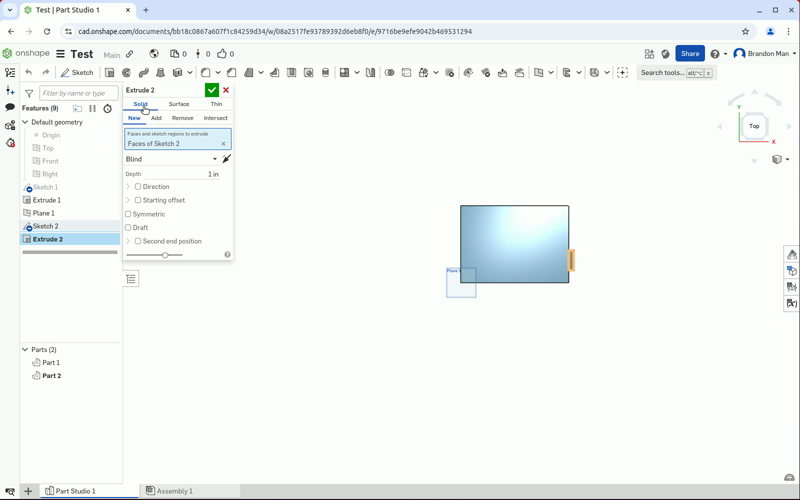
click(143, 106)
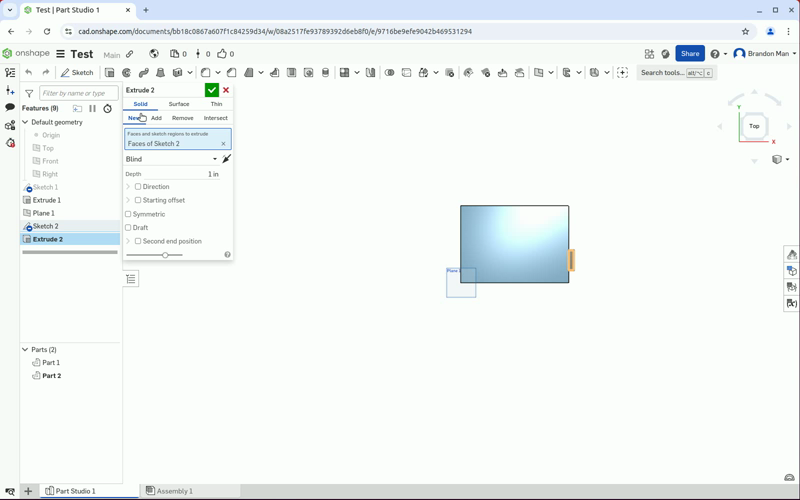
mouse_move(137, 120)
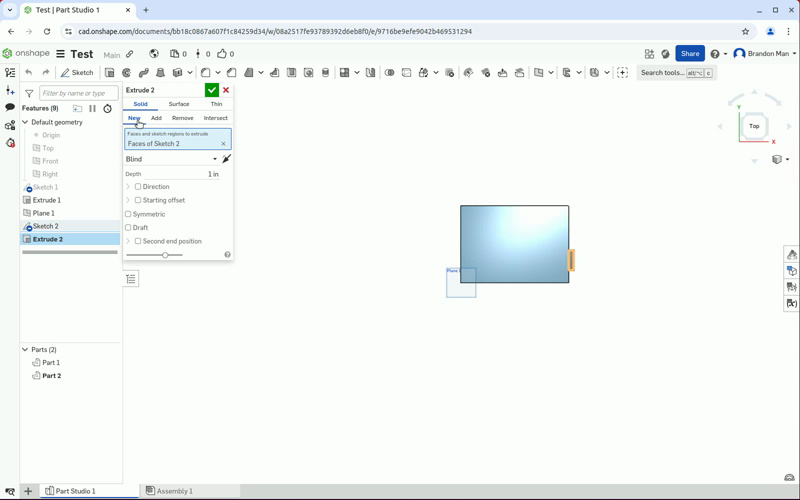
click(137, 120)
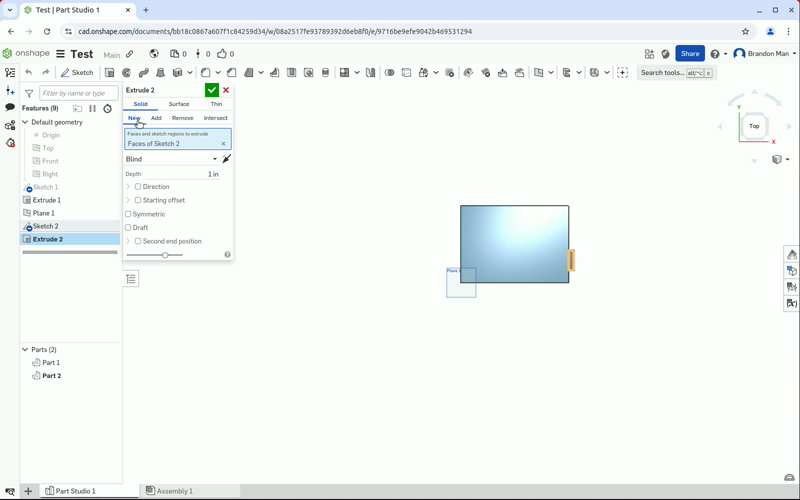
key(tab, 4)
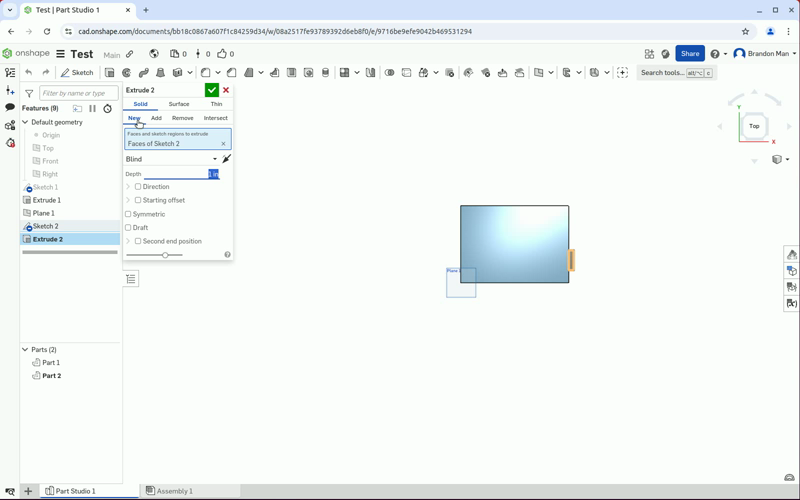
text(3.611)
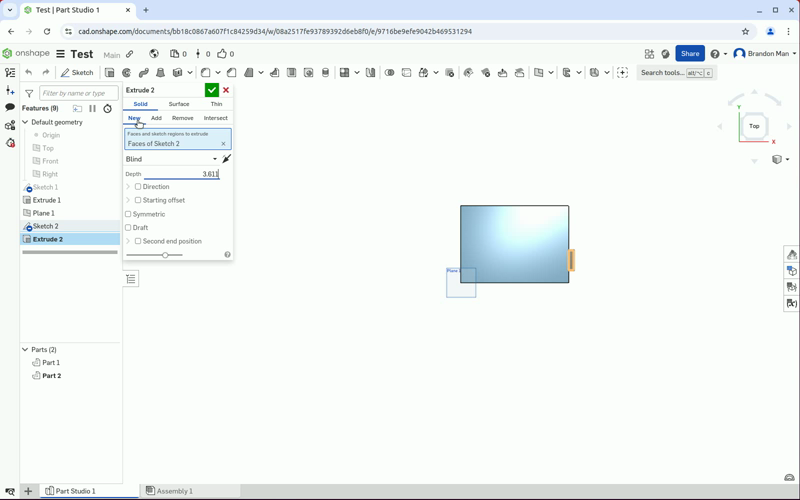
key(enter)
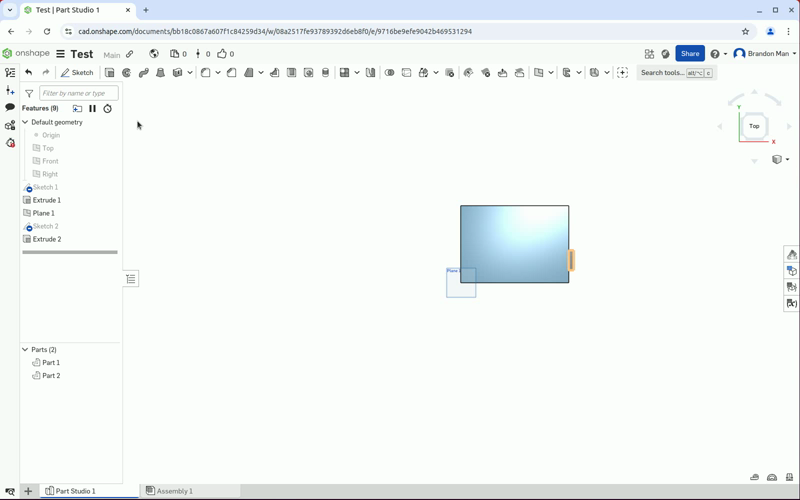
key(shift+h)
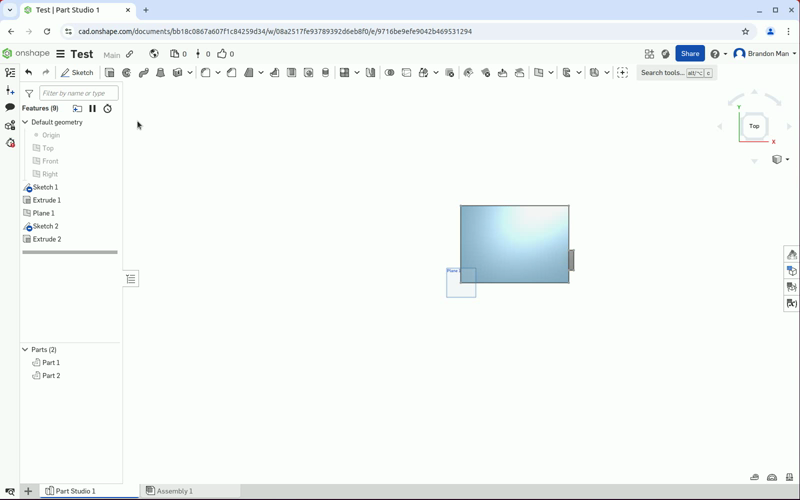
key(shift+h)
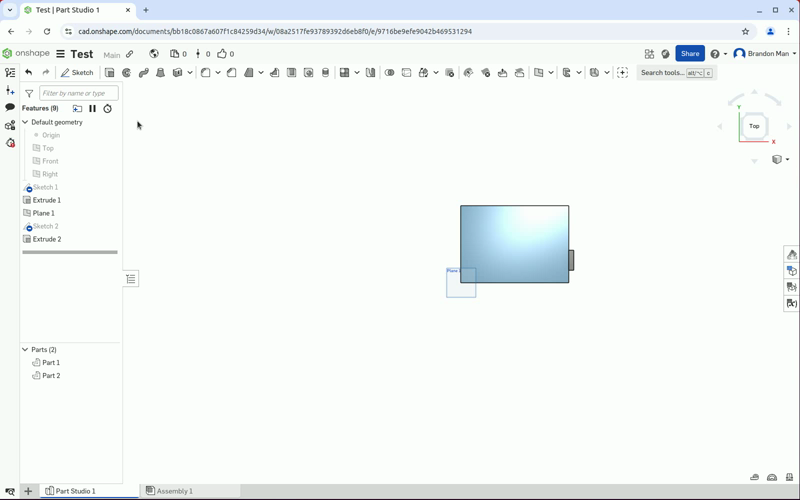
mouse_move(73, 189)
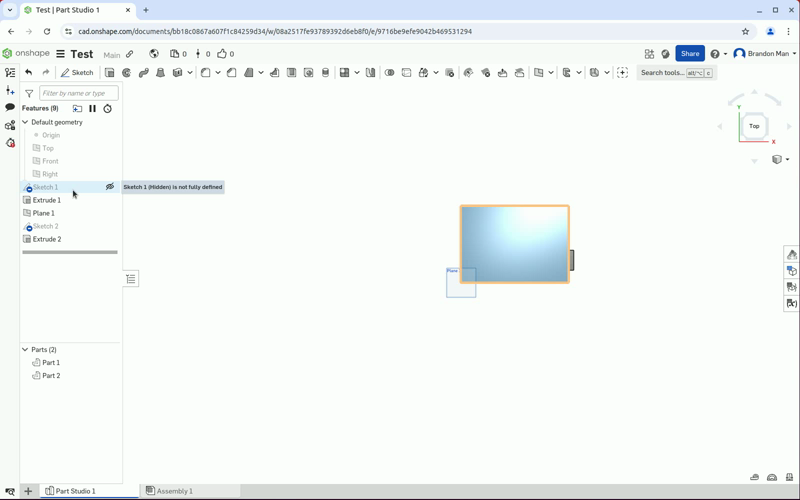
click(73, 189)
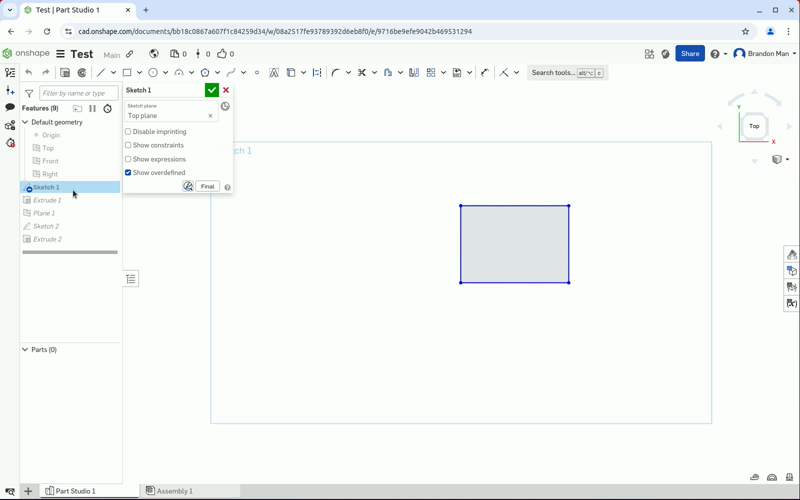
mouse_move(229, 92)
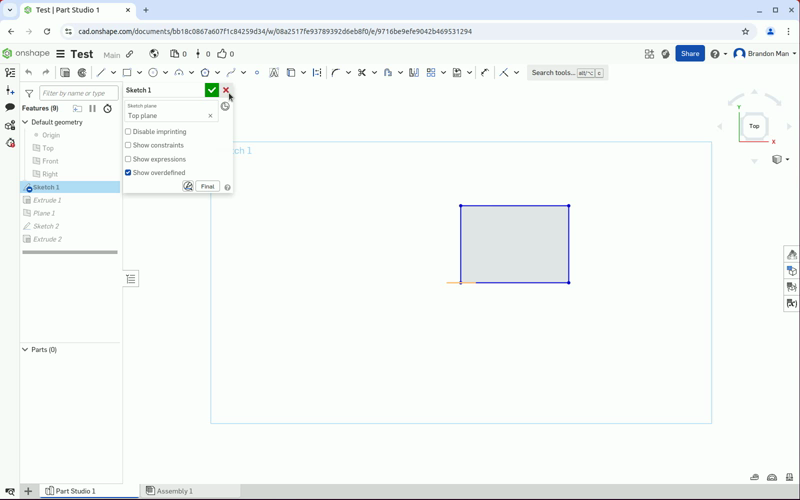
click(229, 92)
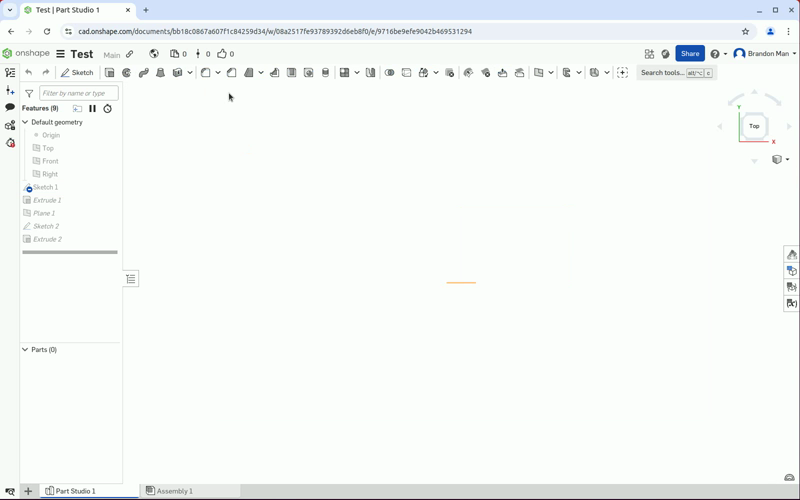
key(shift+s)
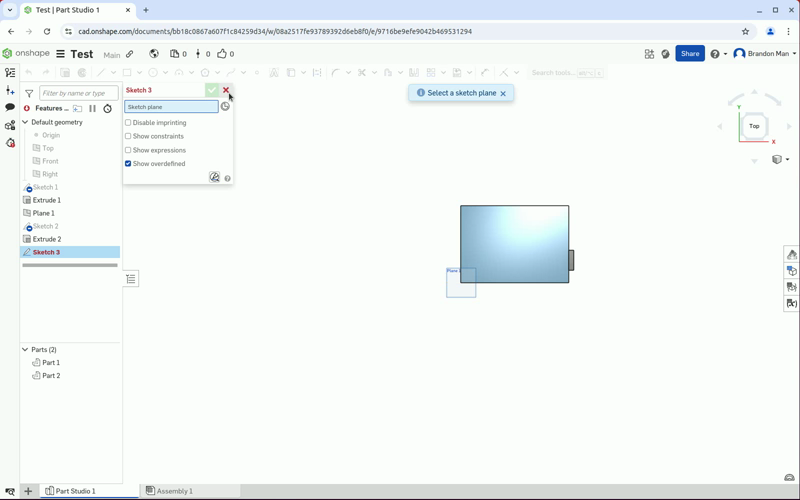
mouse_move(73, 215)
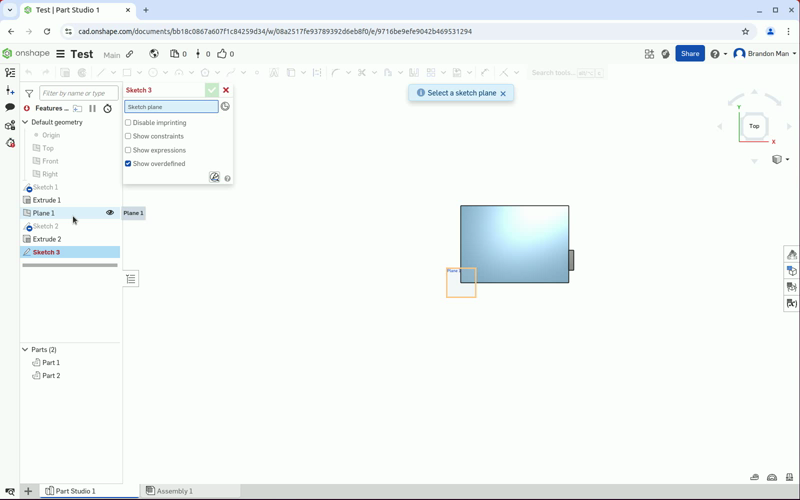
click(73, 215)
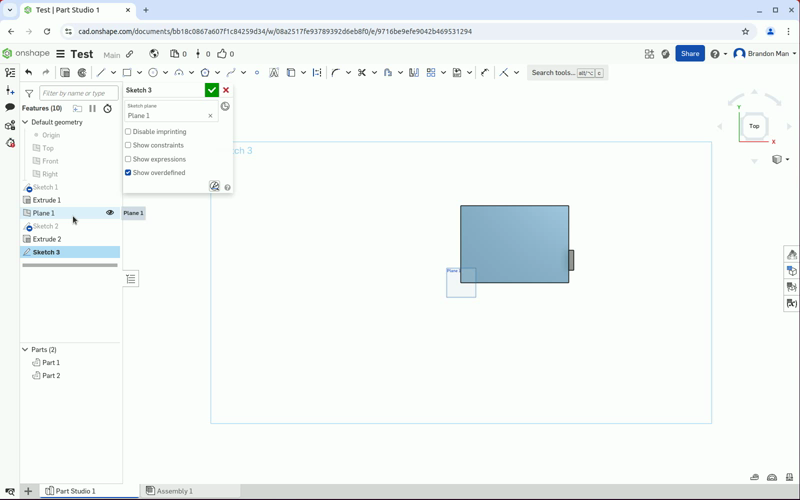
mouse_move(73, 352)
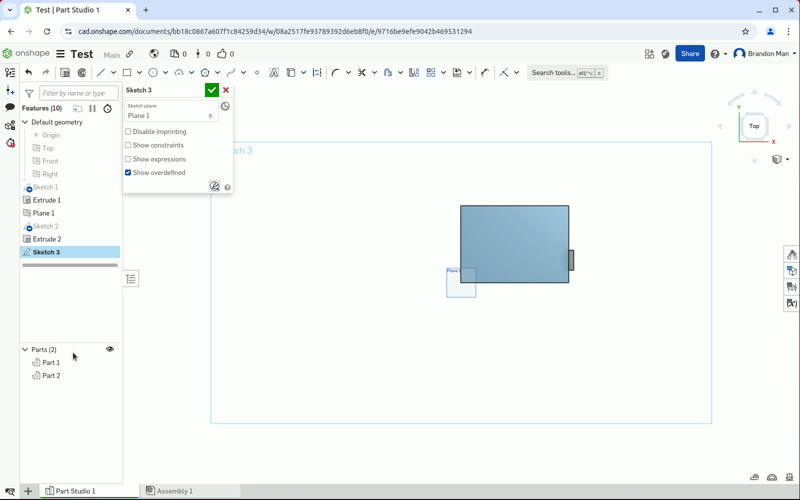
key(y)
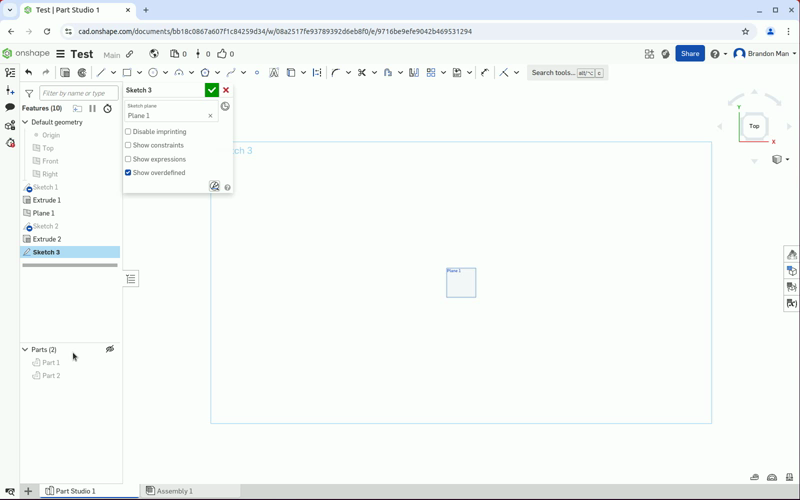
key(l)
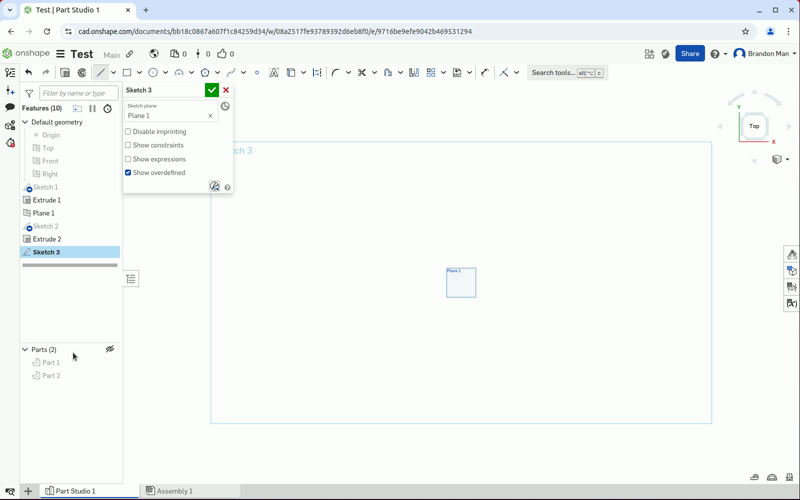
key_down(shift)
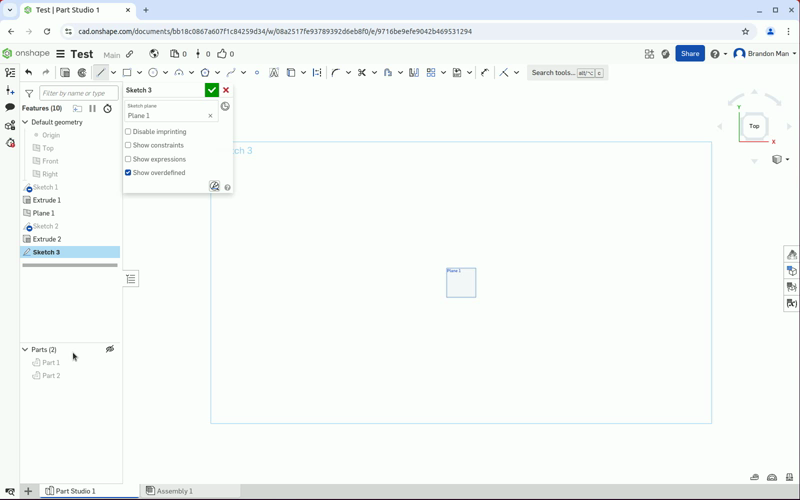
mouse_move(548, 270)
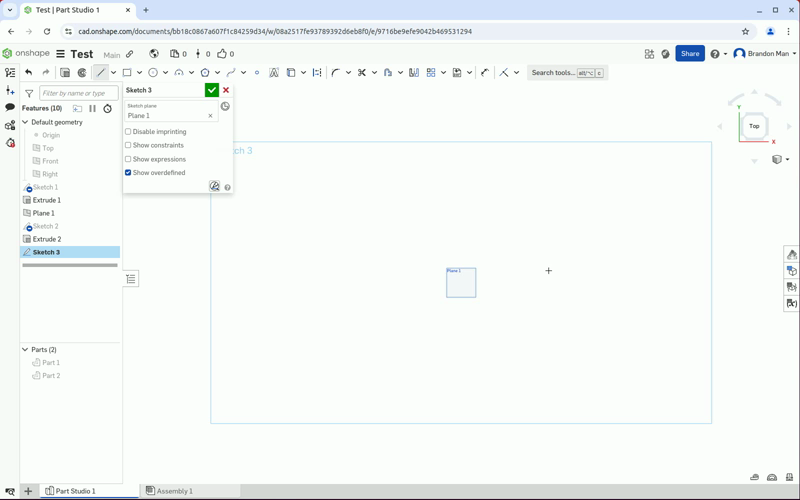
click(548, 270)
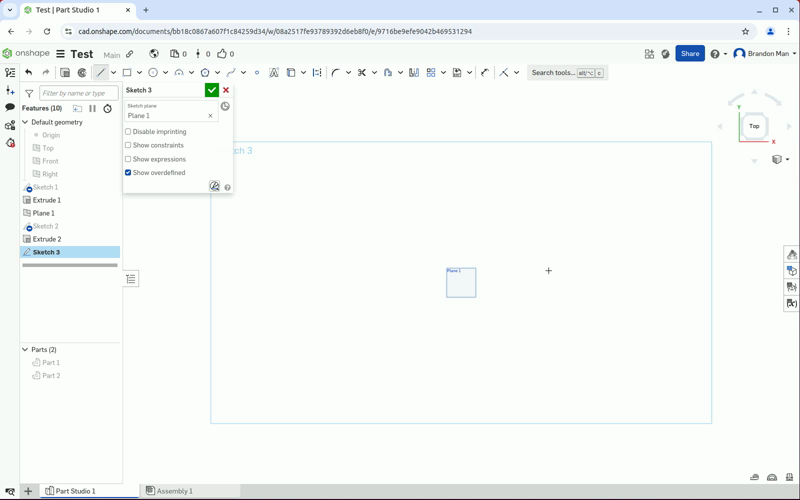
key_up(shift)
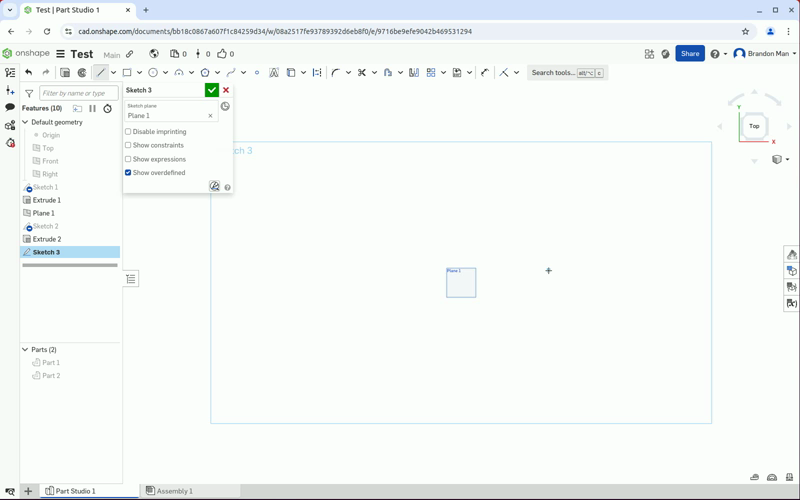
key_down(shift)
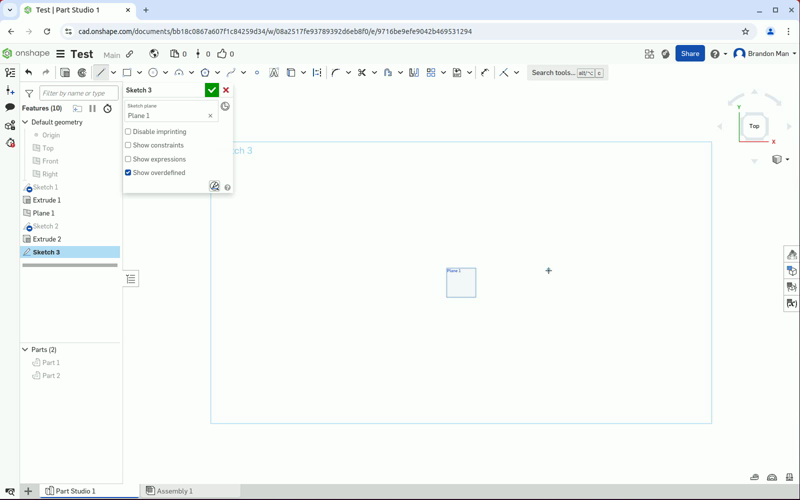
mouse_move(578, 270)
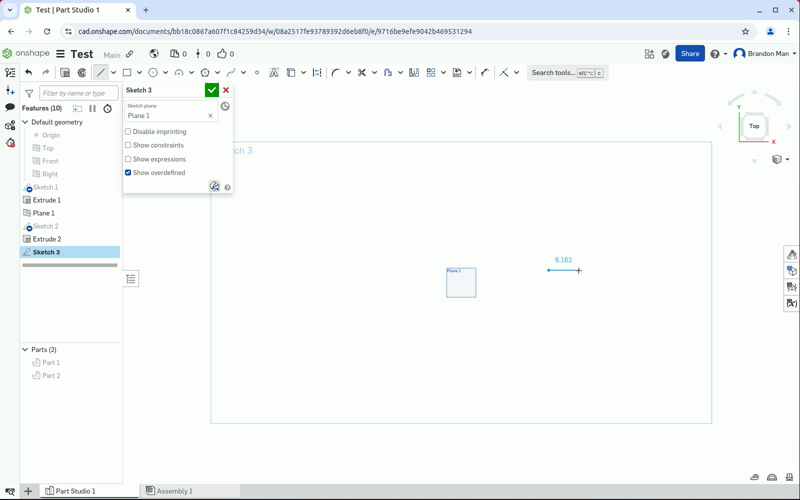
mouse_move(568, 270)
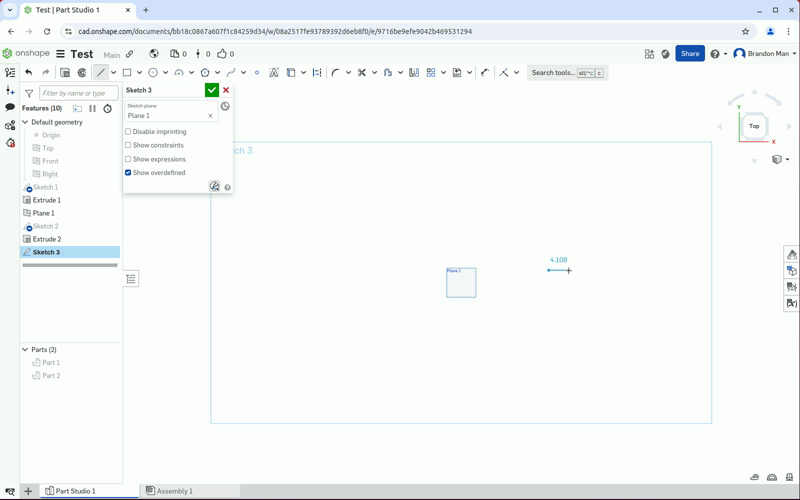
click(568, 270)
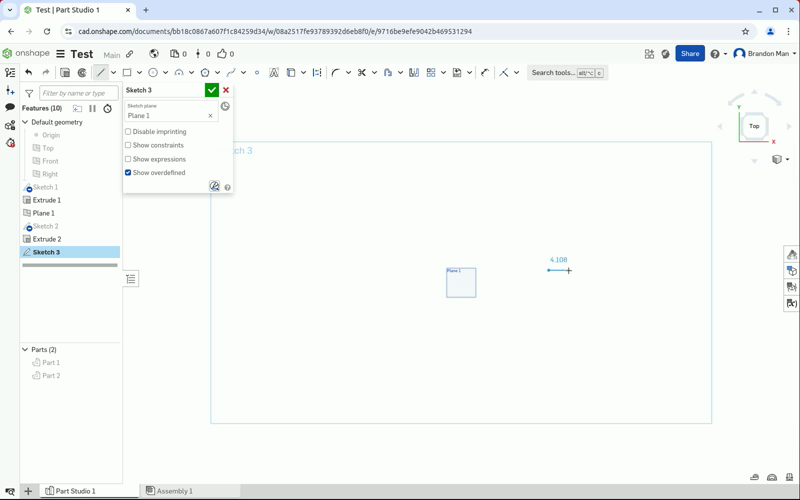
key_up(shift)
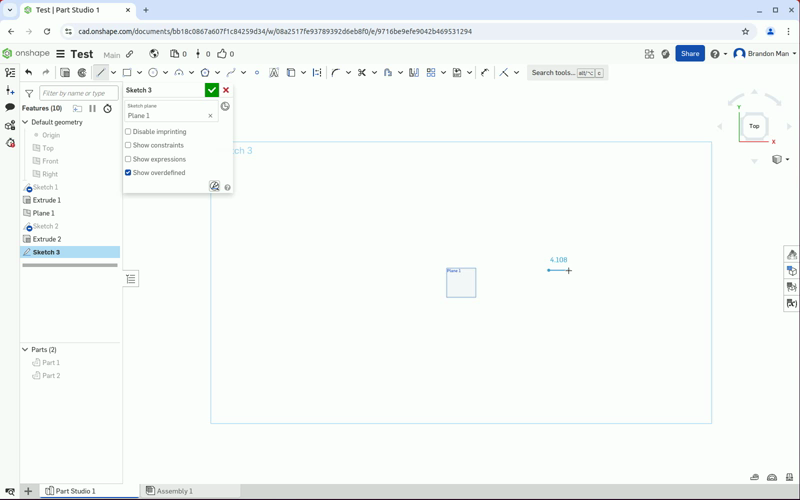
key_down(shift)
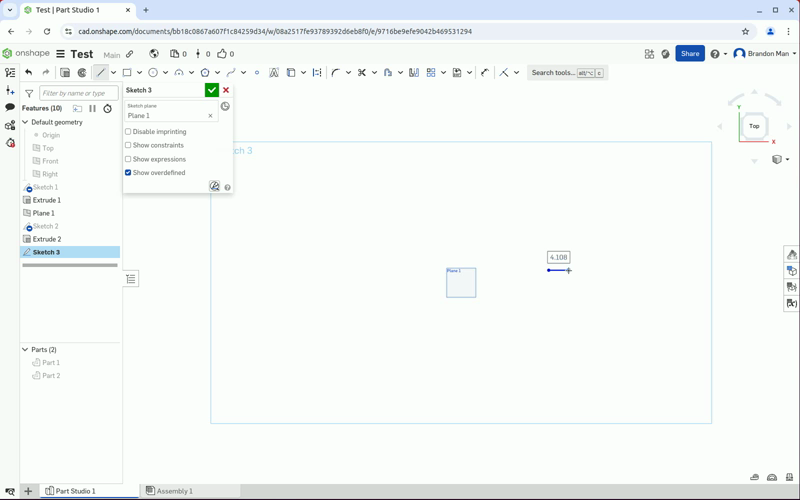
mouse_move(589, 270)
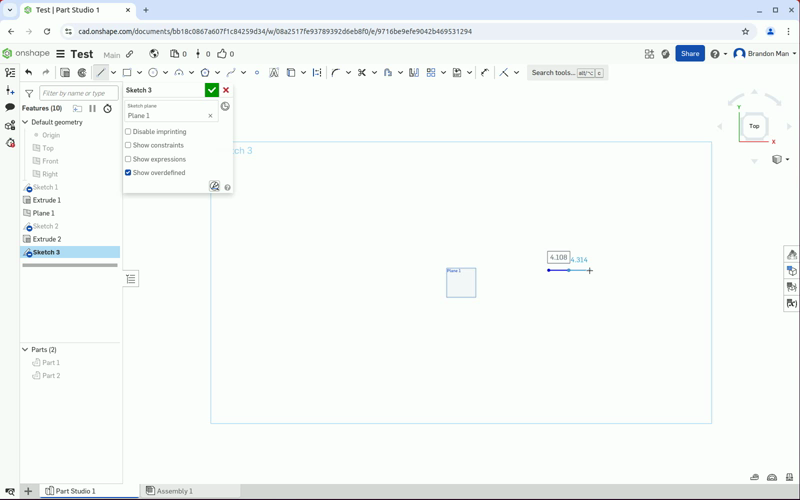
mouse_move(568, 250)
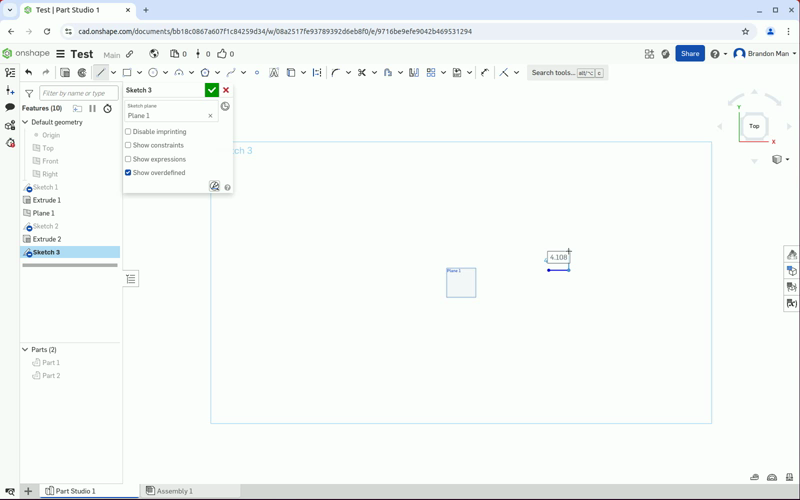
click(568, 250)
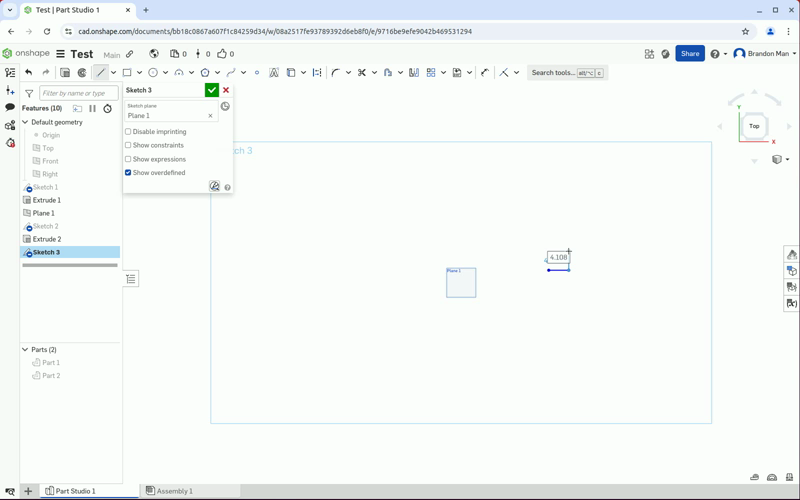
key_up(shift)
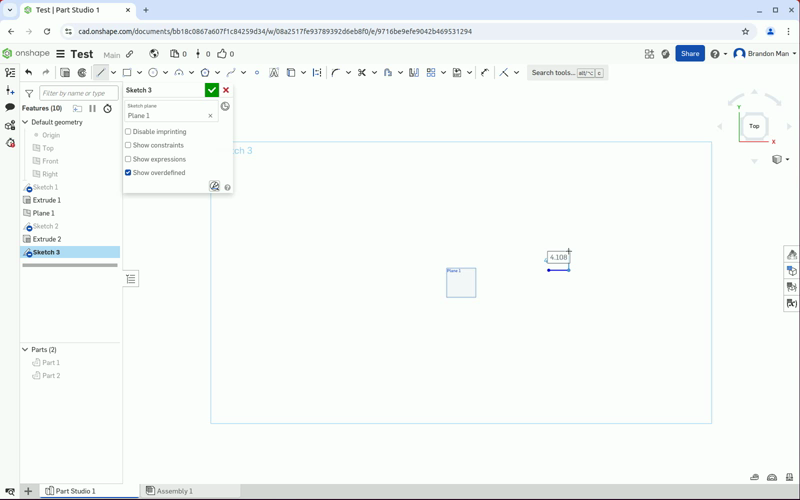
key_down(shift)
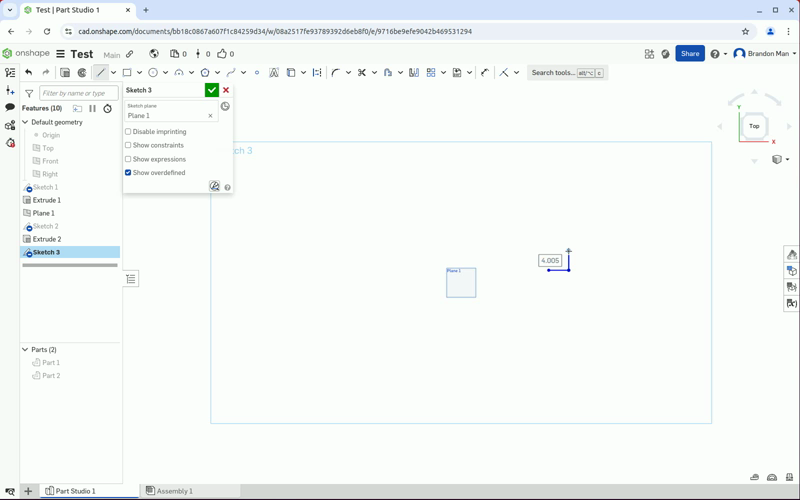
mouse_move(589, 250)
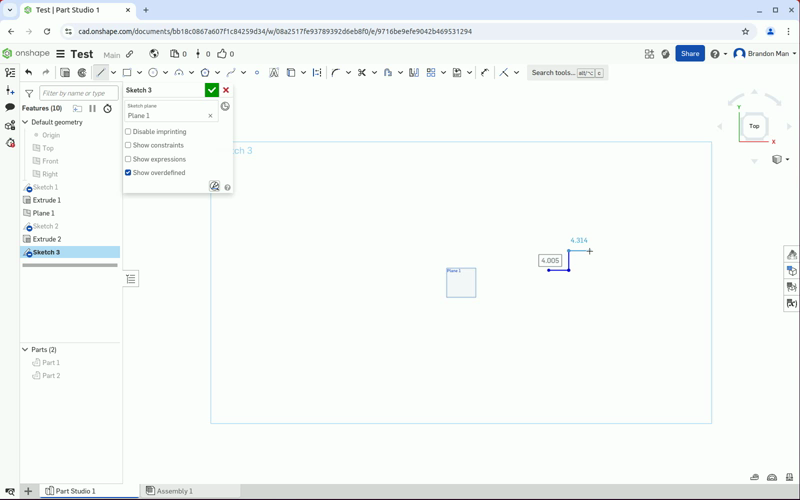
mouse_move(548, 250)
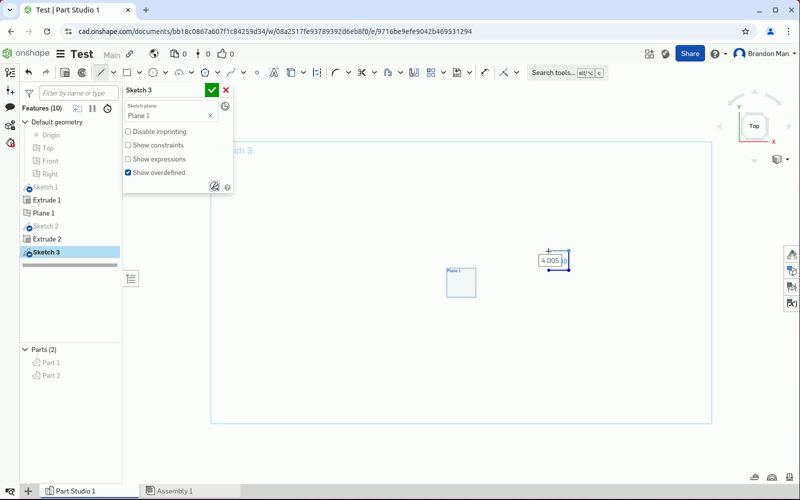
click(548, 250)
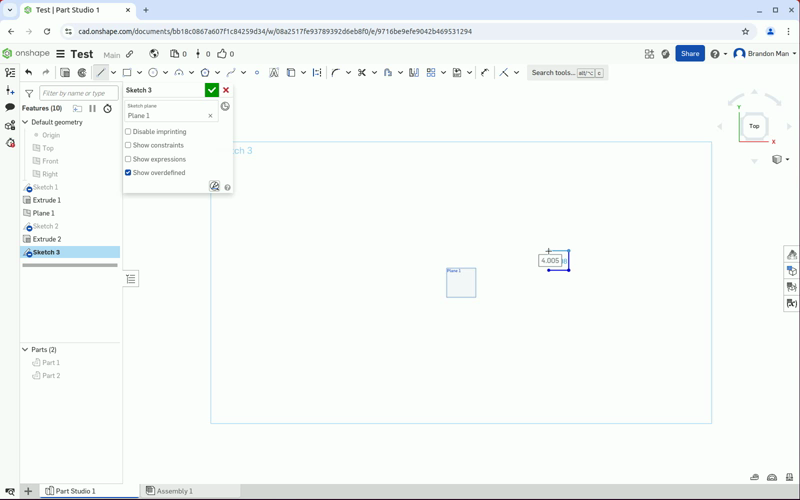
key_up(shift)
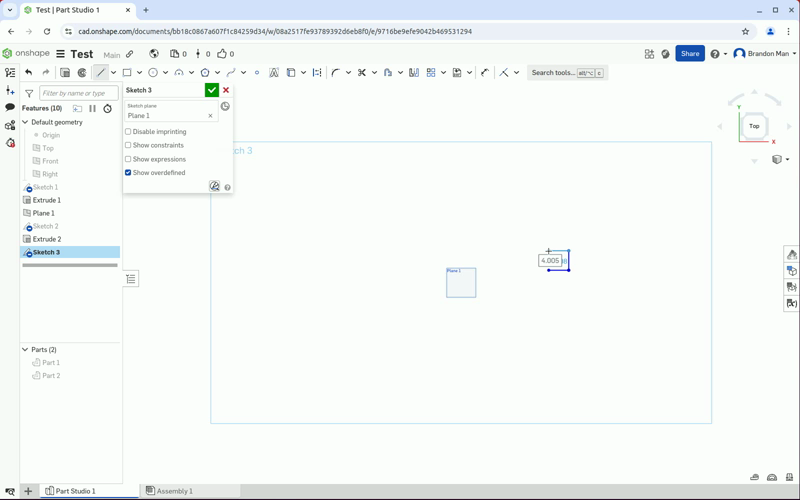
mouse_move(578, 250)
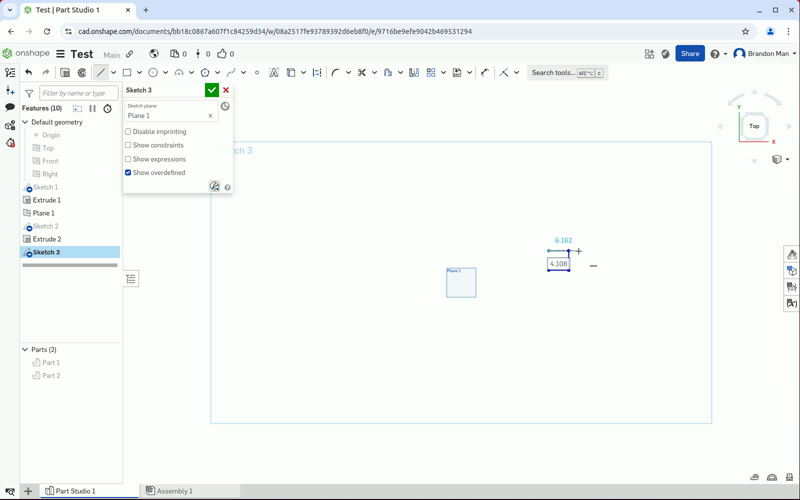
key_down(shift)
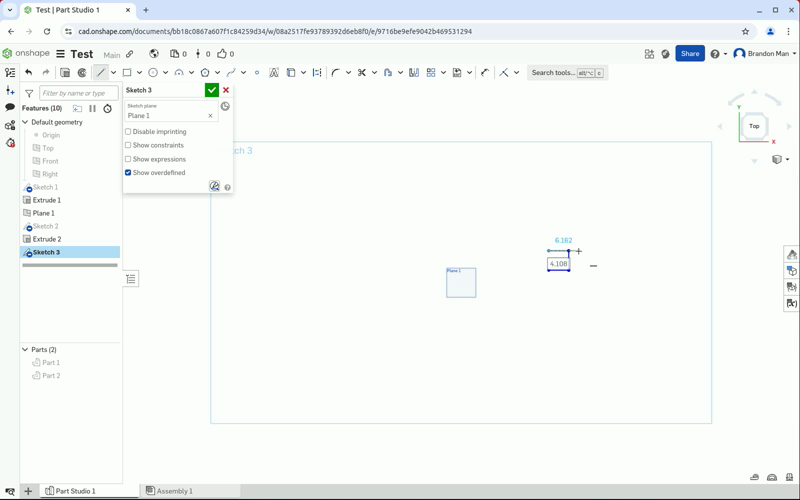
mouse_move(548, 270)
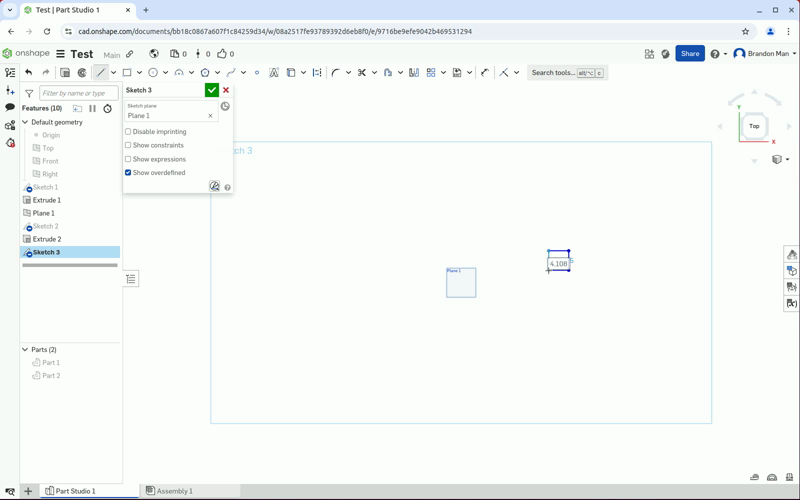
key_up(shift)
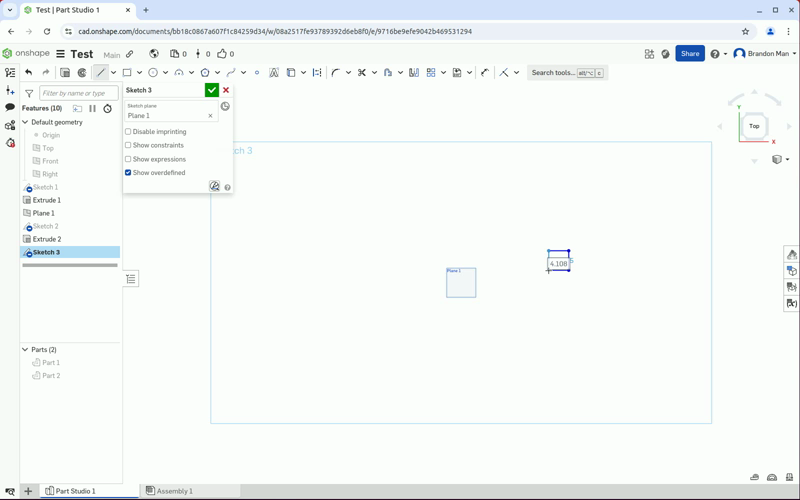
click(548, 270)
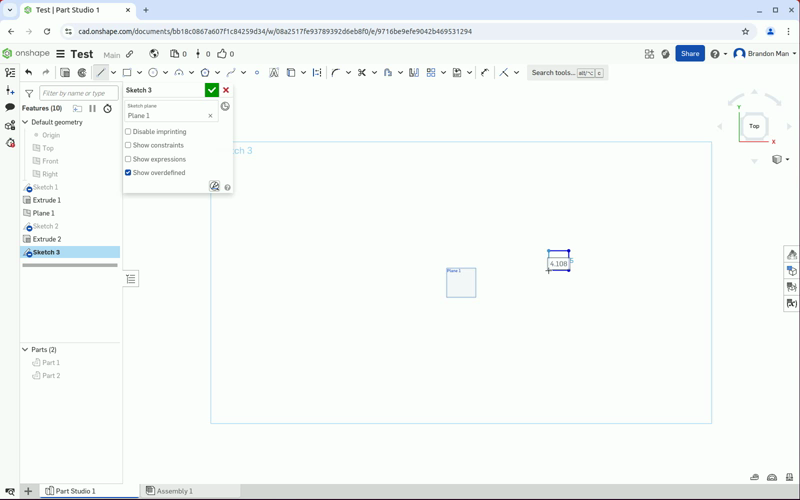
key(esc)
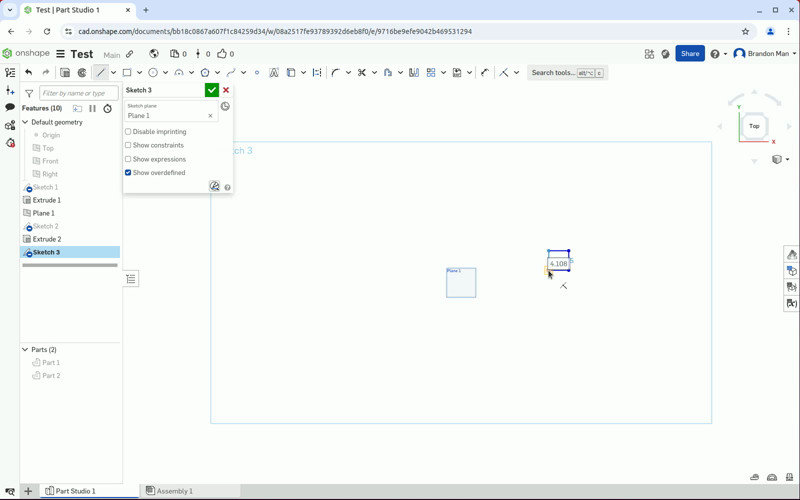
mouse_move(560, 267)
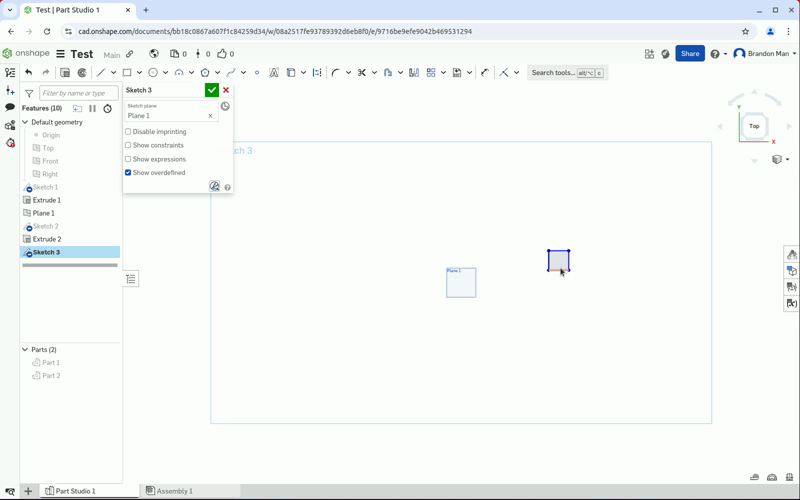
scroll(6)
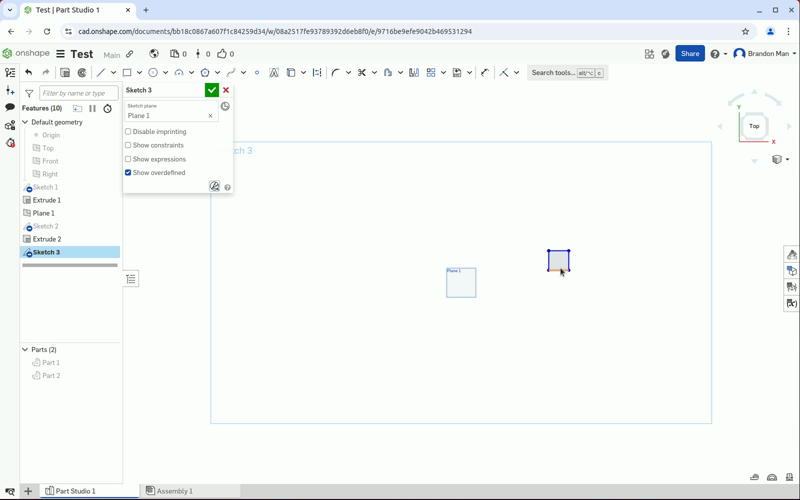
scroll(6)
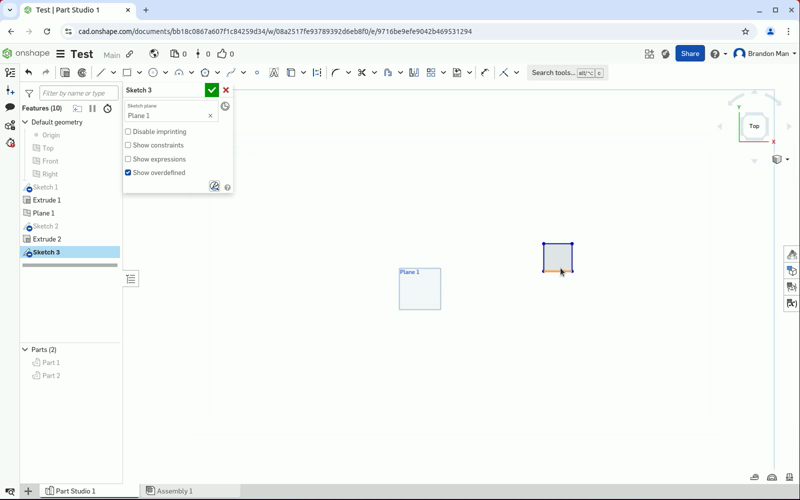
scroll(6)
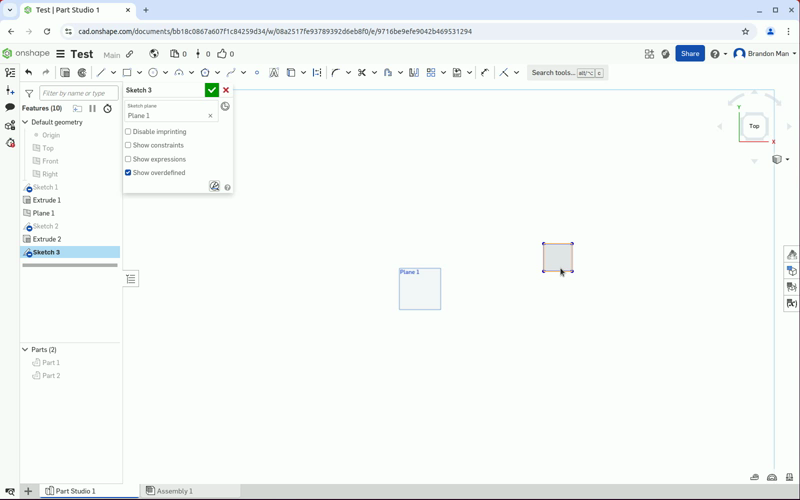
scroll(6)
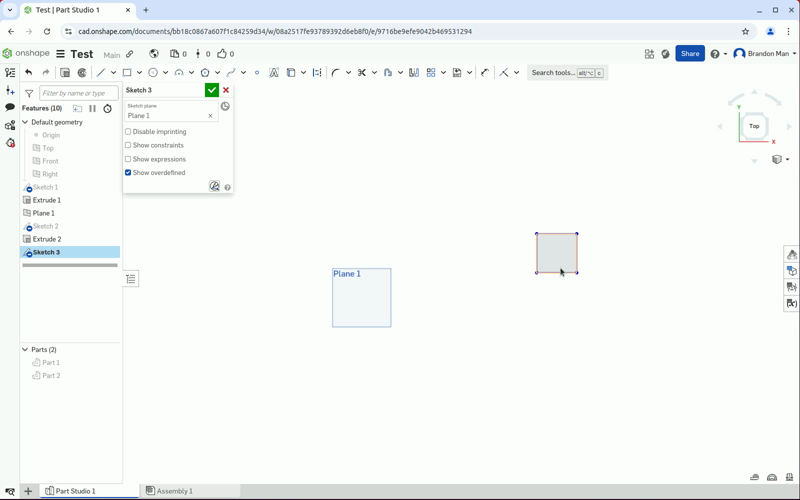
scroll(6)
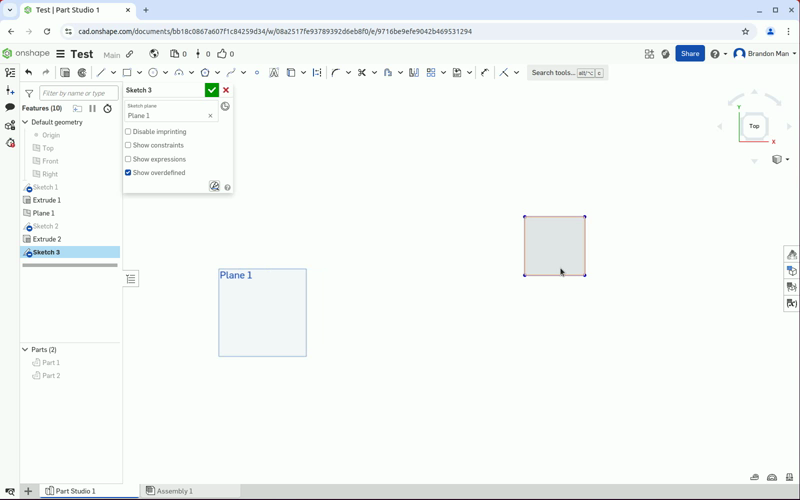
scroll(6)
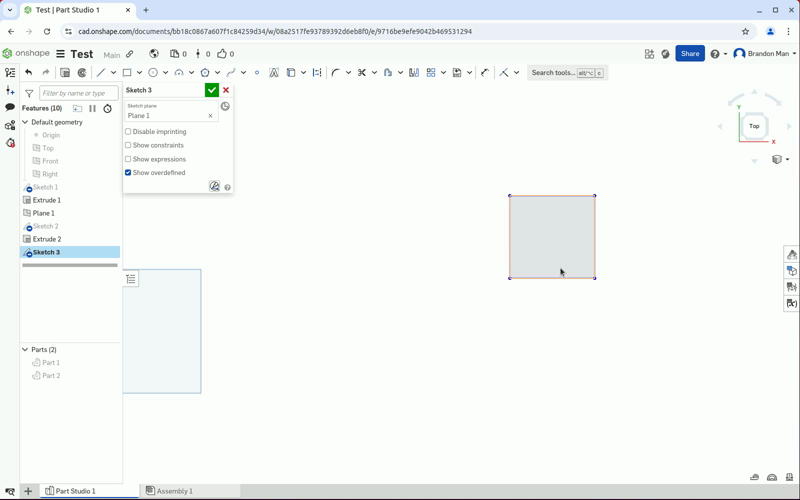
scroll(6)
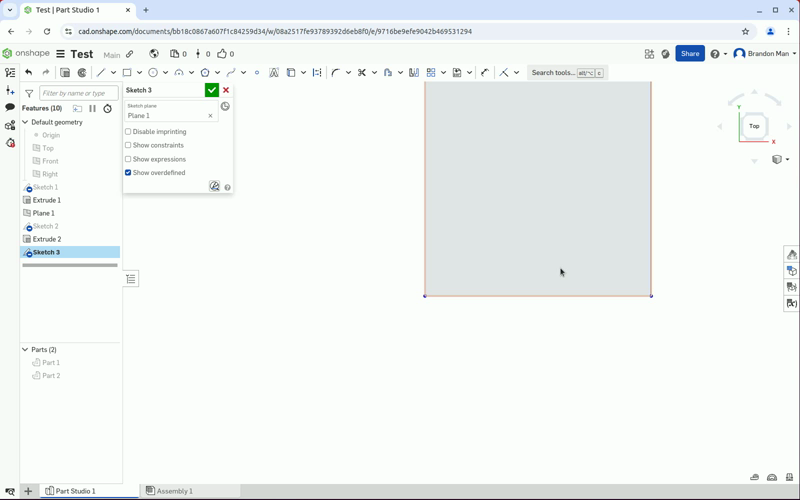
click(560, 267)
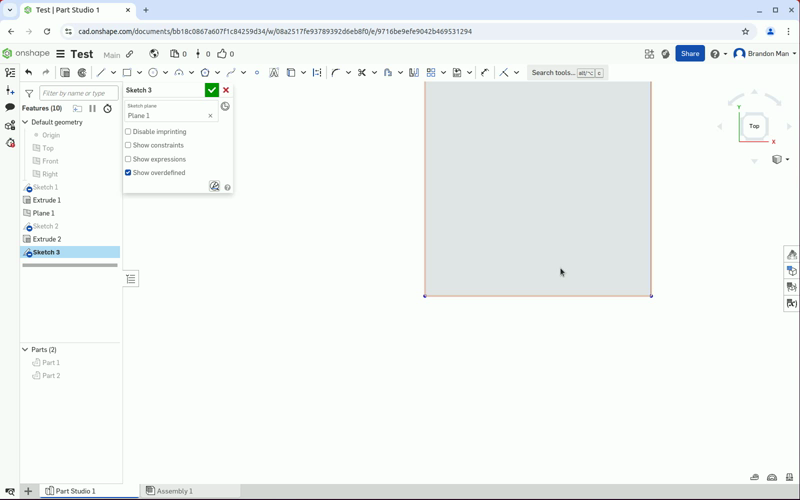
scroll(-6)
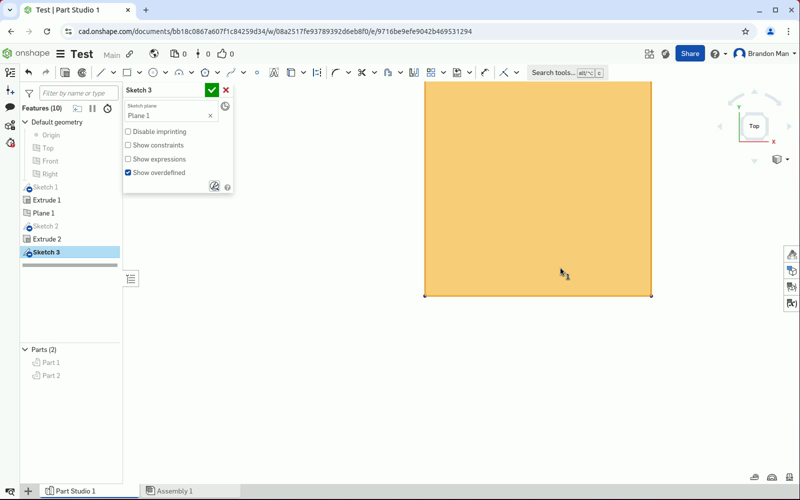
scroll(-6)
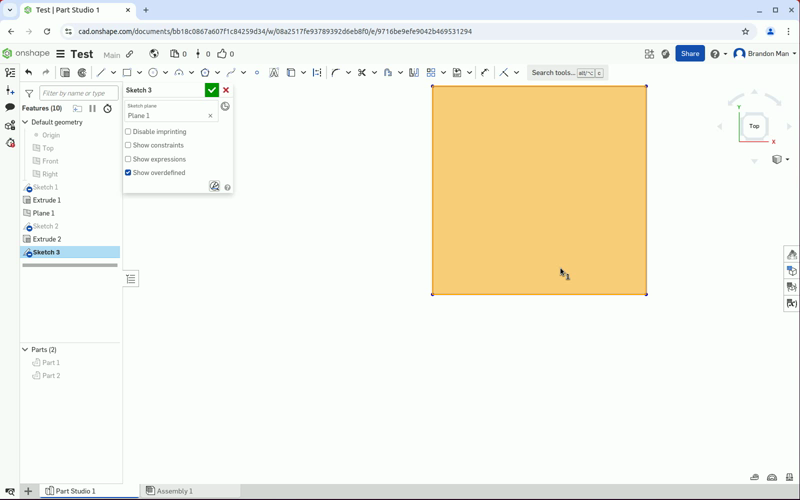
scroll(-6)
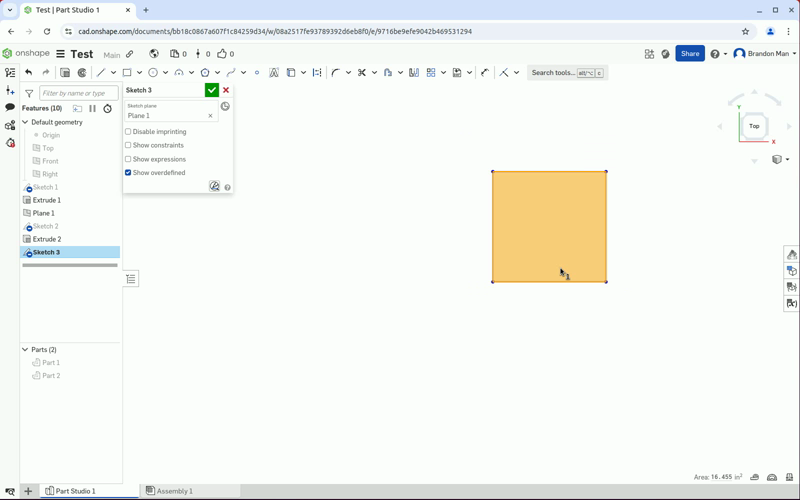
scroll(-6)
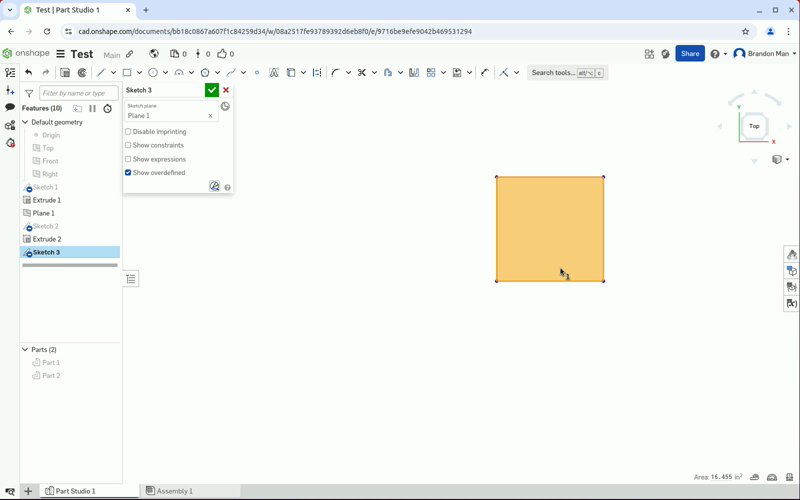
scroll(-6)
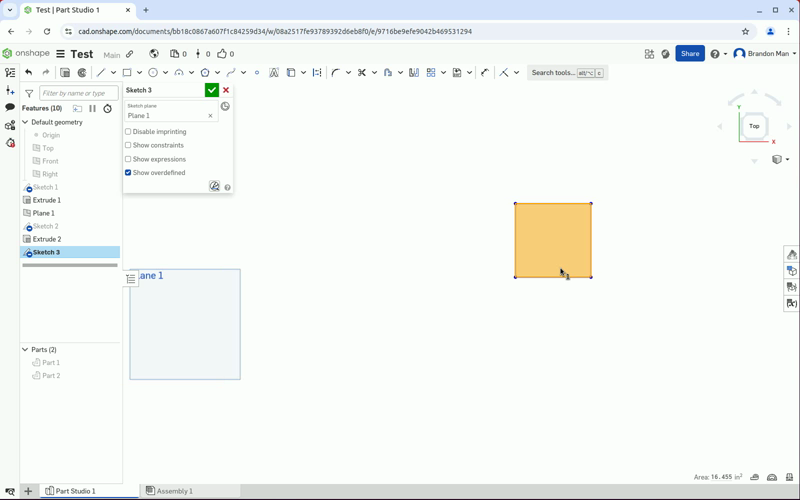
scroll(-6)
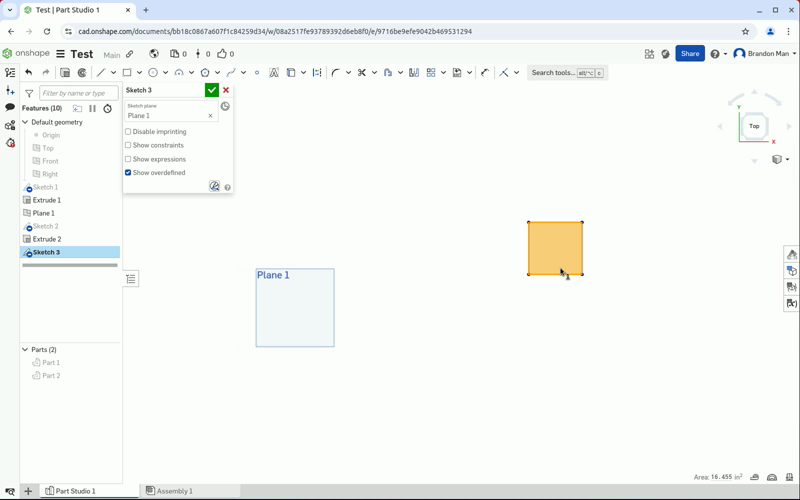
scroll(-6)
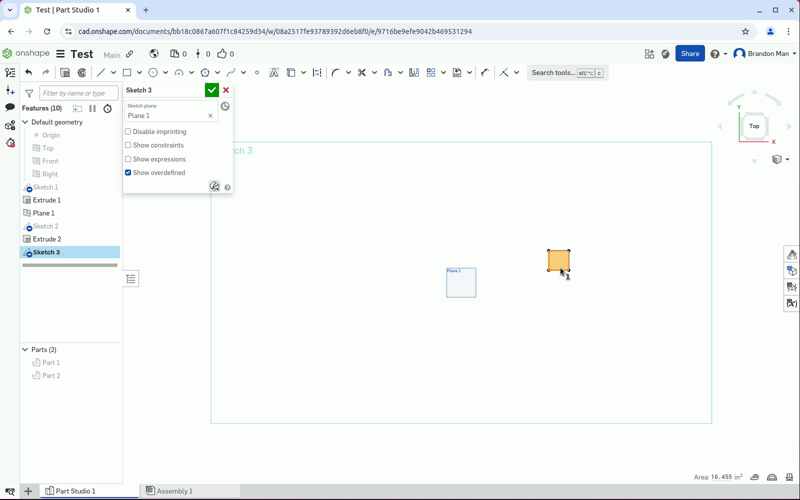
mouse_move(73, 352)
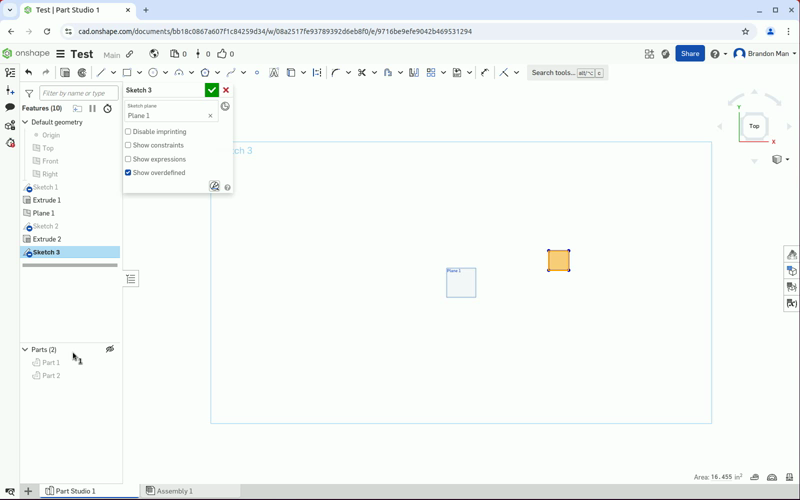
key(shift+y)
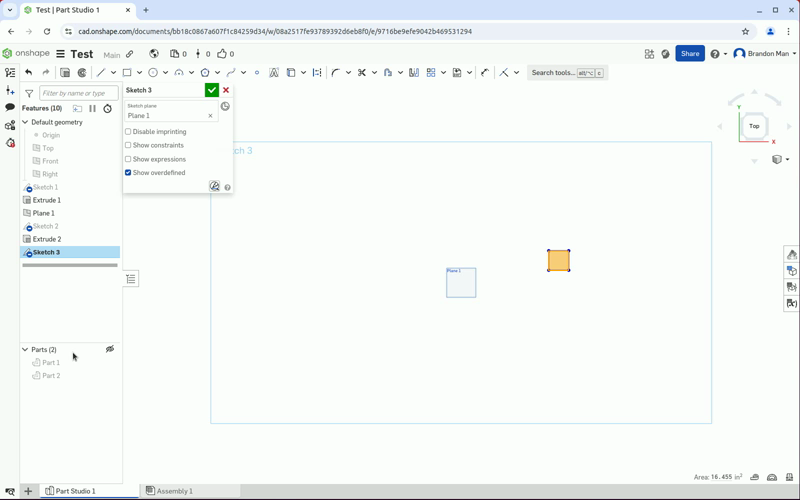
key(shift+e)
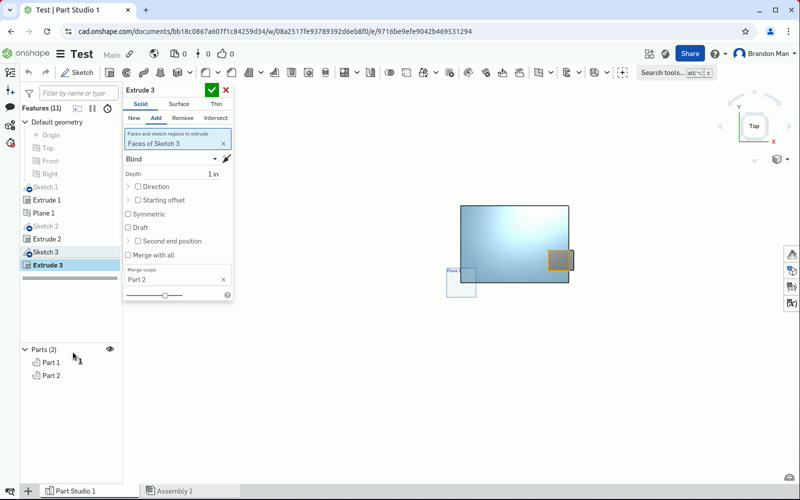
mouse_move(143, 106)
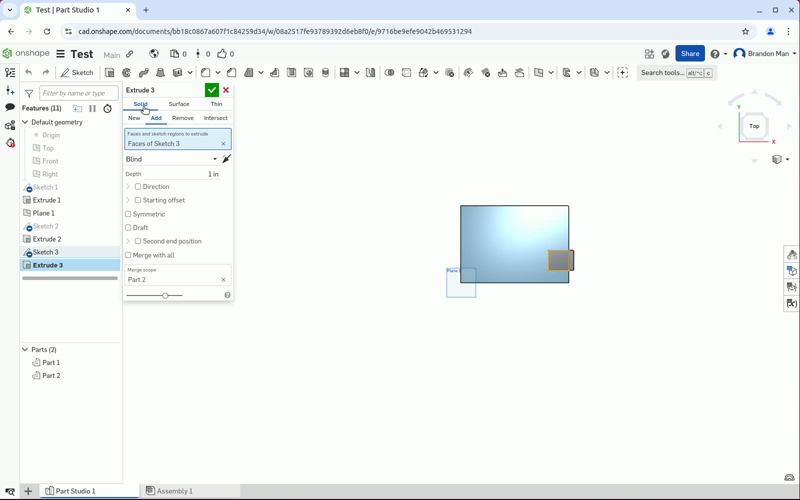
click(143, 106)
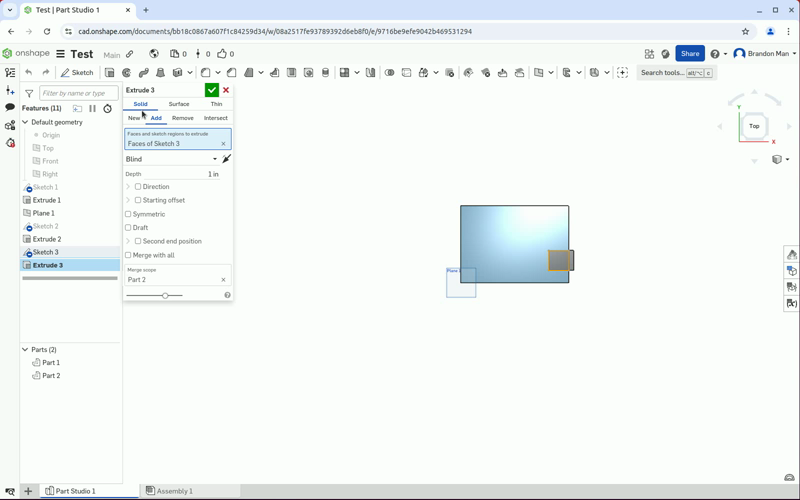
mouse_move(137, 120)
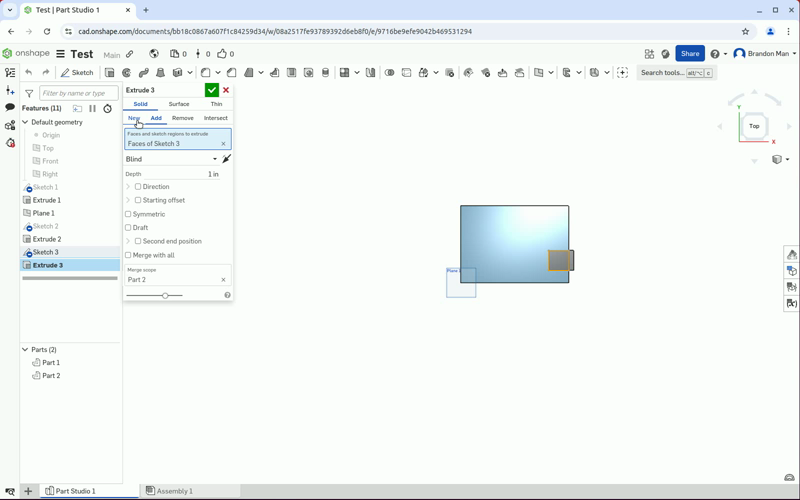
click(137, 120)
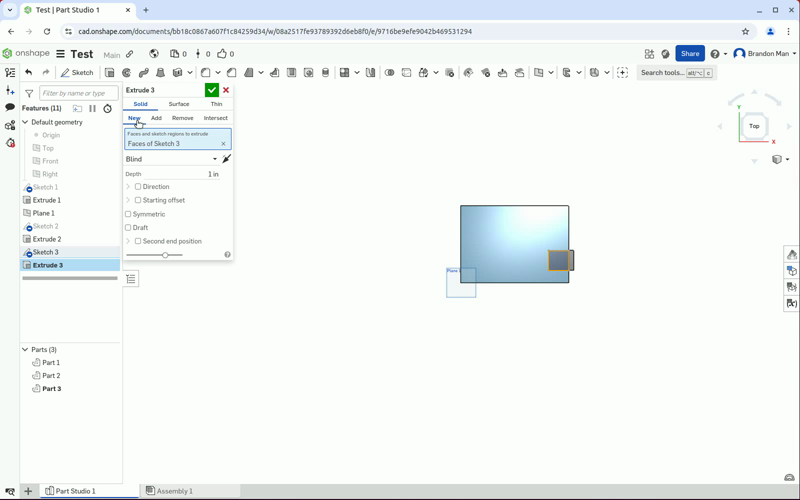
key(tab, 4)
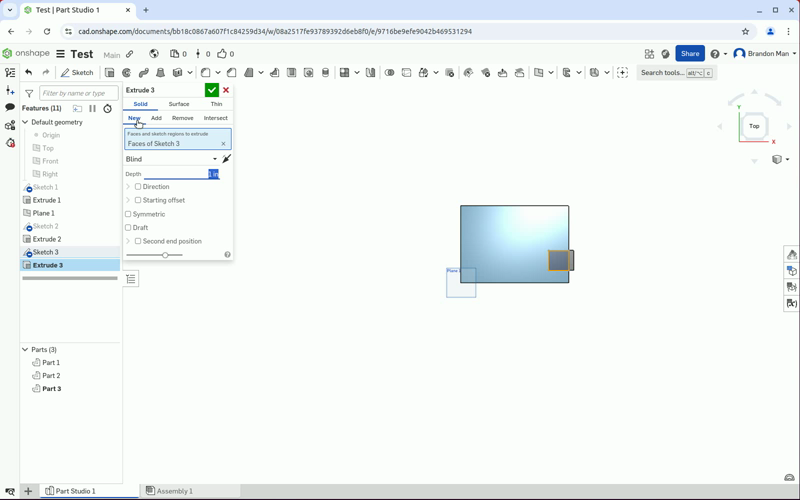
text(3.611)
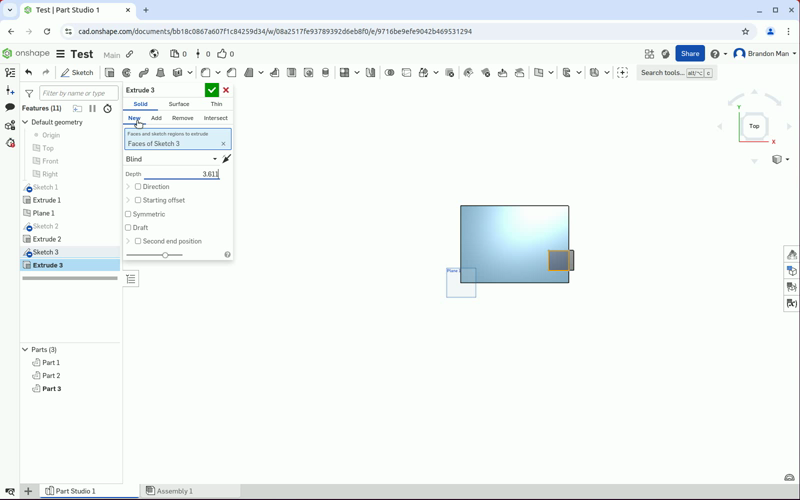
key(enter)
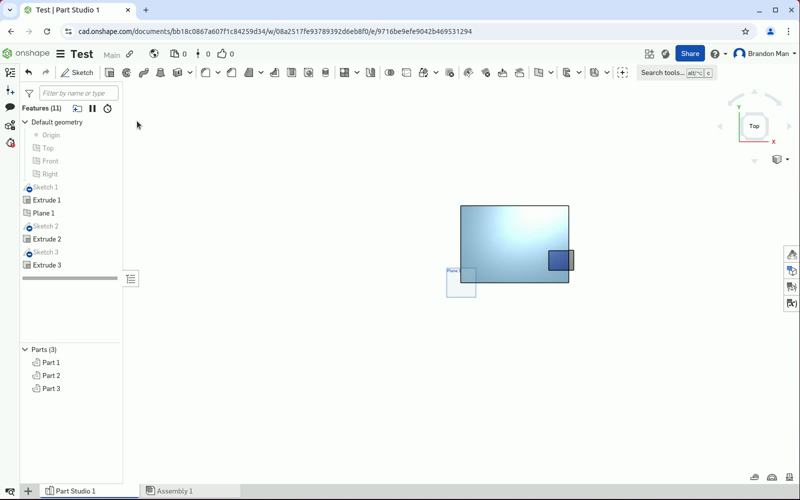
key(shift+h)
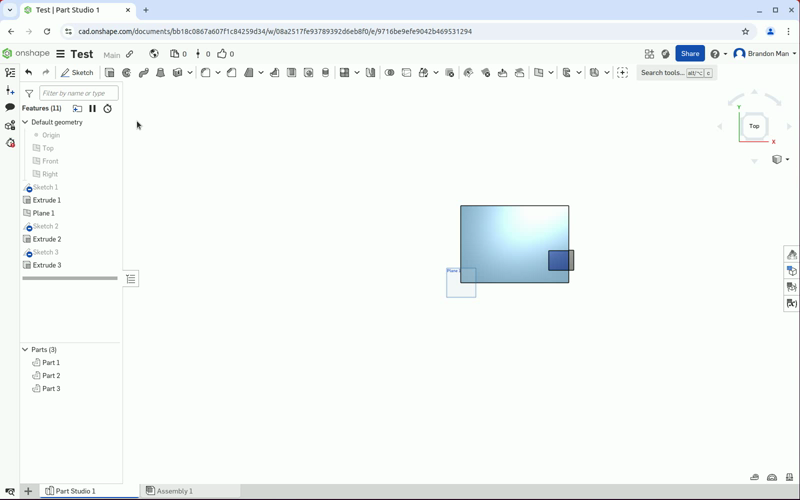
key(shift+h)
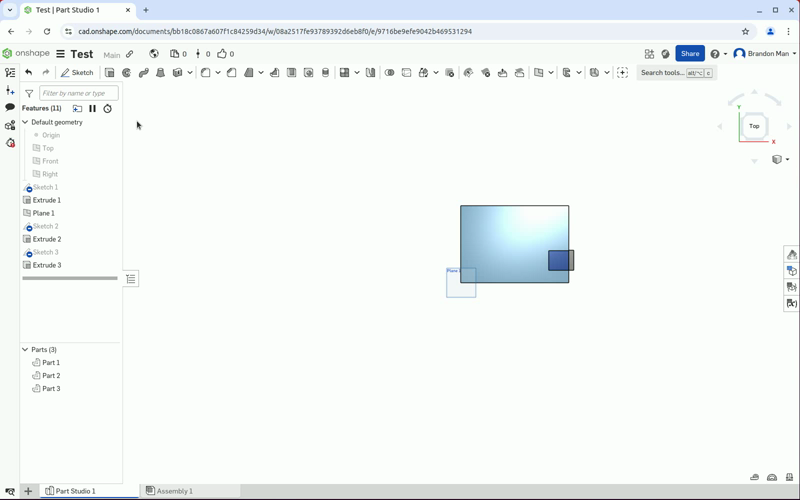
mouse_move(73, 189)
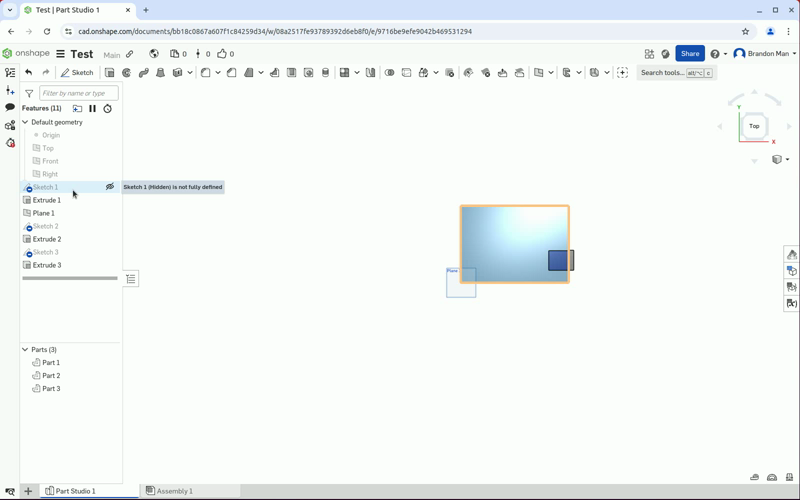
click(73, 189)
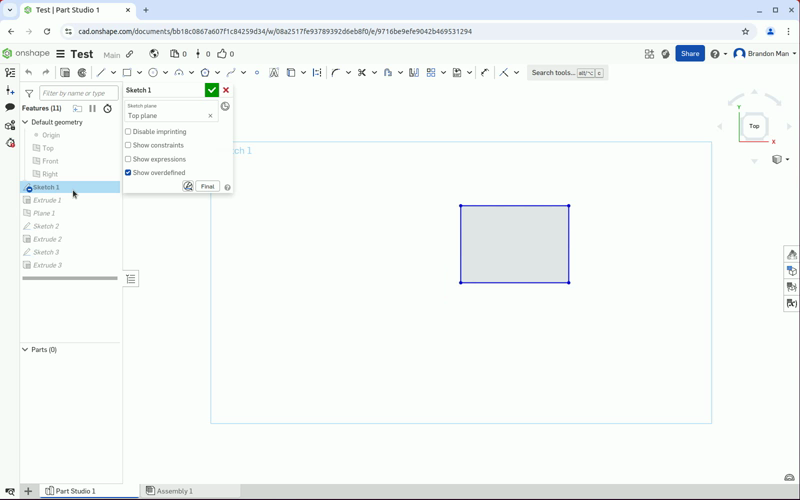
mouse_move(229, 92)
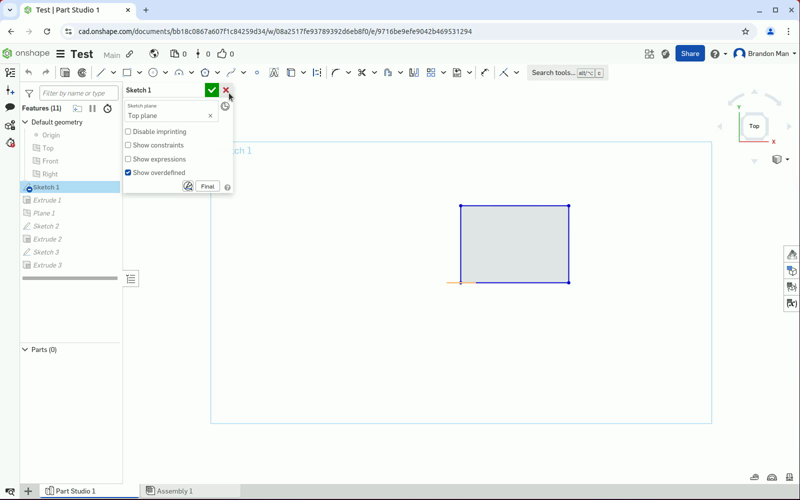
click(229, 92)
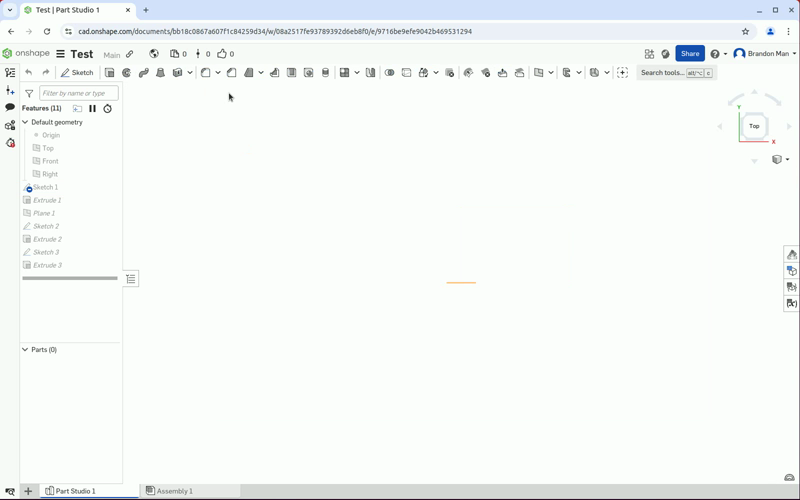
key(shift+s)
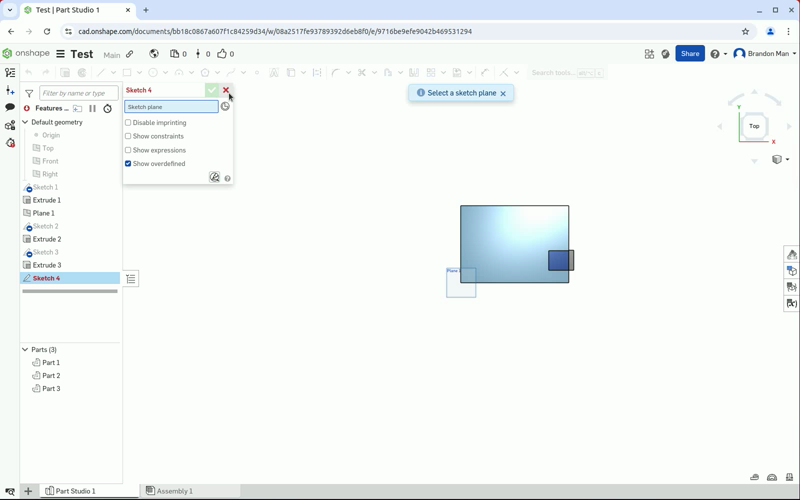
mouse_move(73, 215)
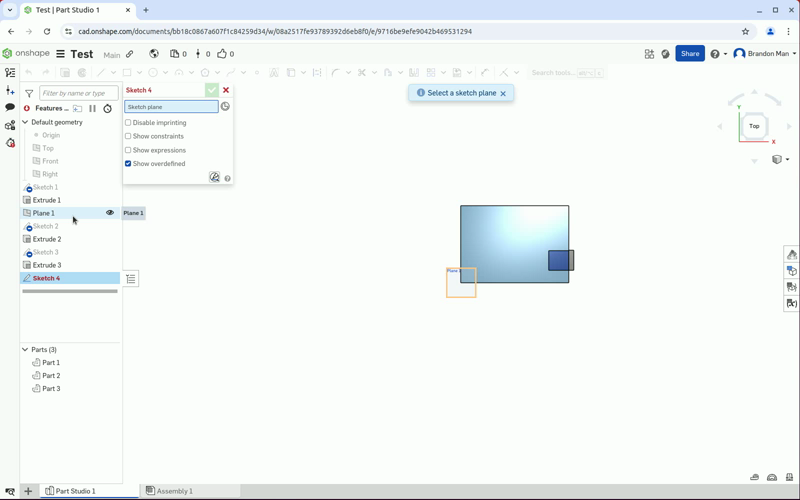
click(73, 215)
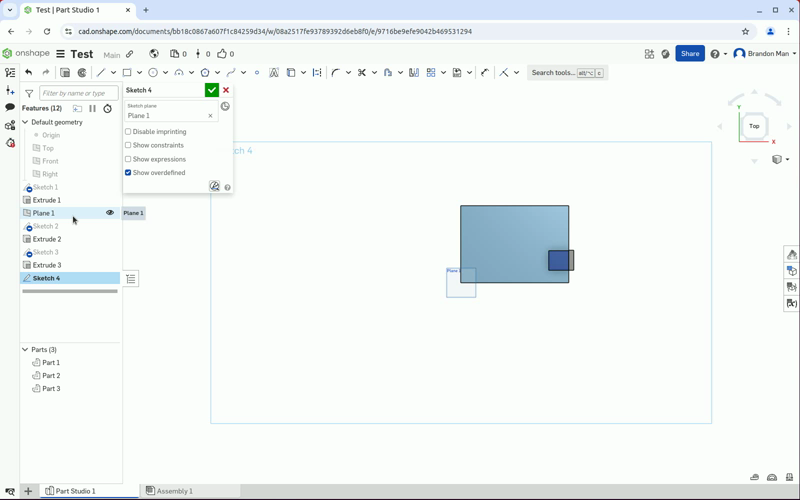
mouse_move(73, 352)
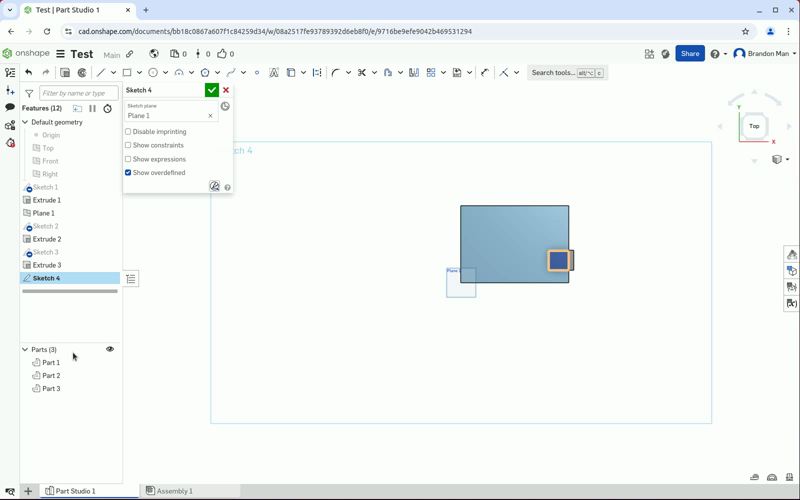
key(y)
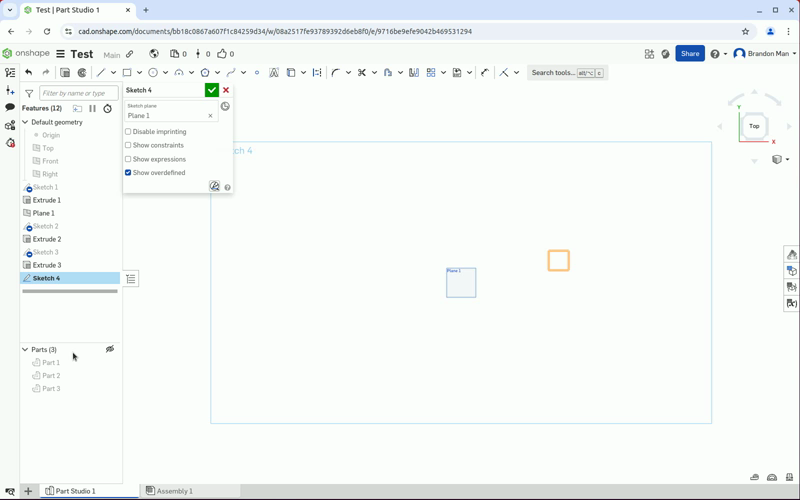
key(l)
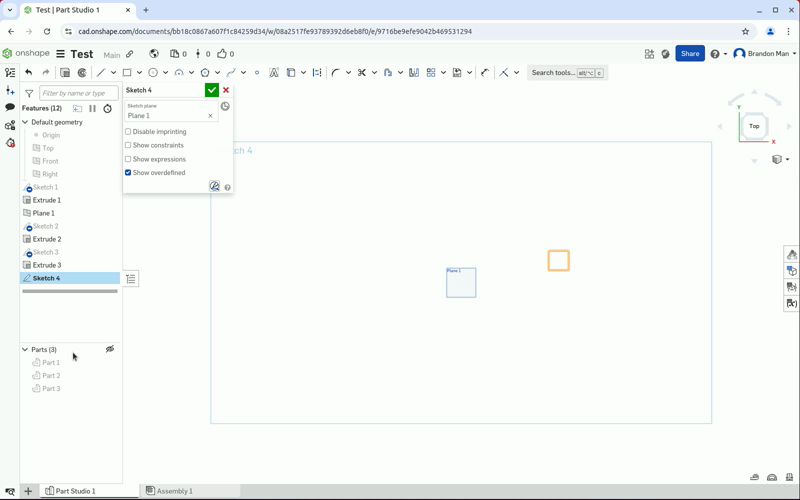
key_down(shift)
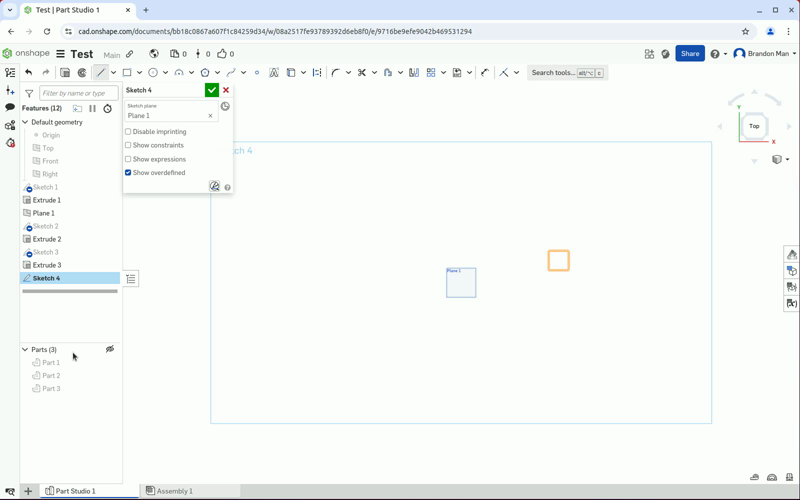
mouse_move(543, 272)
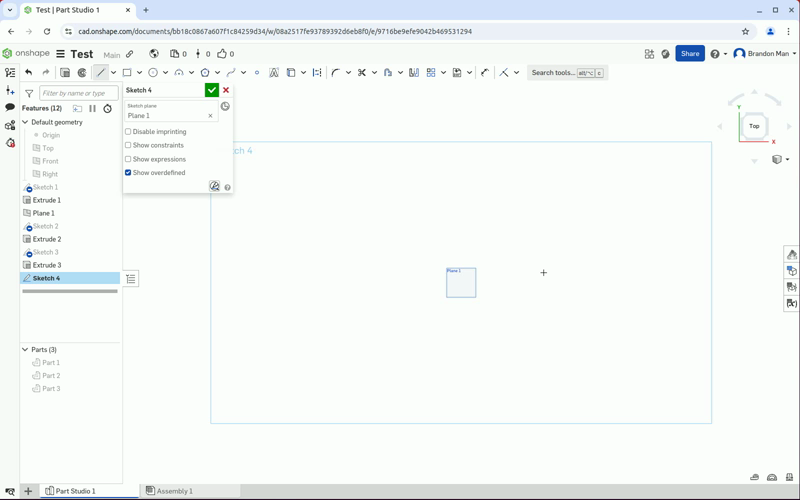
click(543, 272)
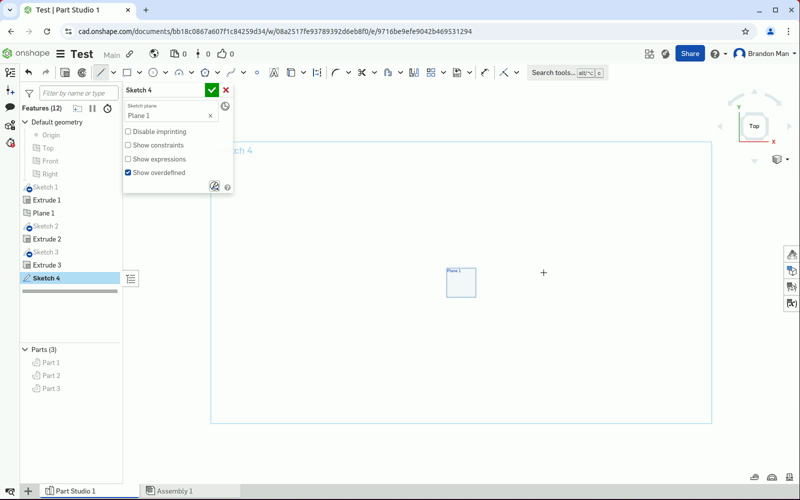
key_up(shift)
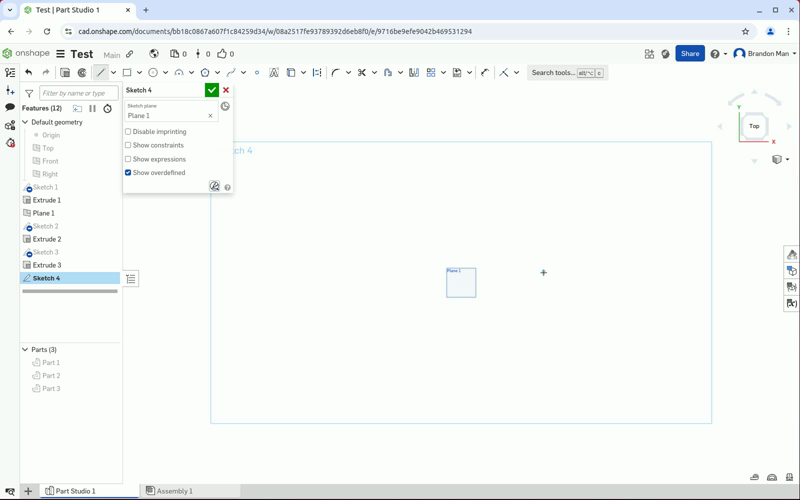
key_down(shift)
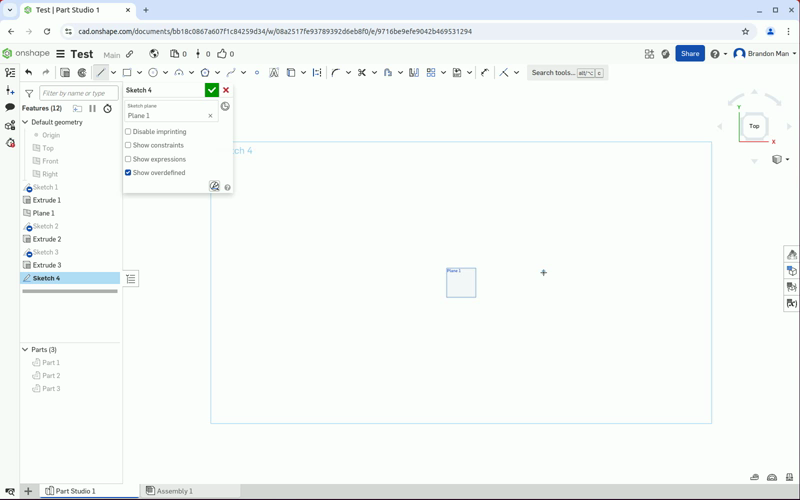
mouse_move(573, 272)
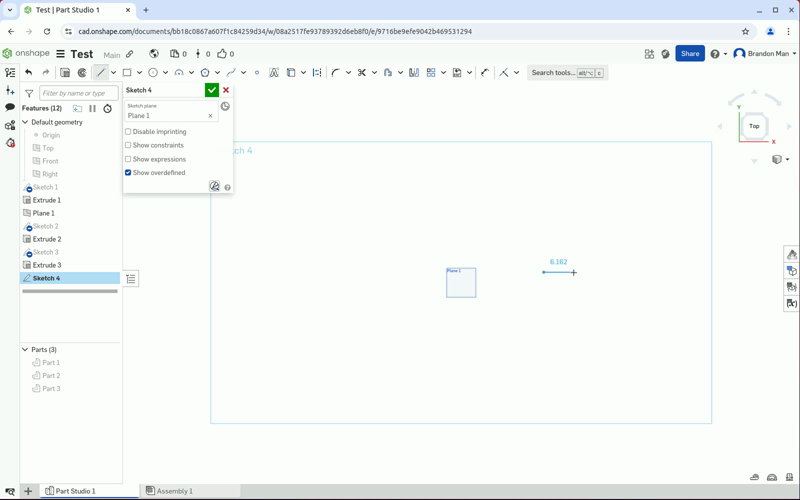
mouse_move(546, 272)
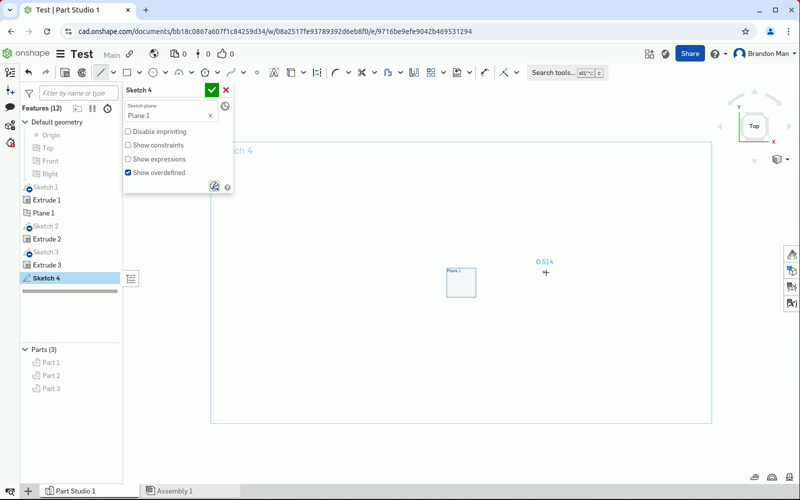
scroll(6)
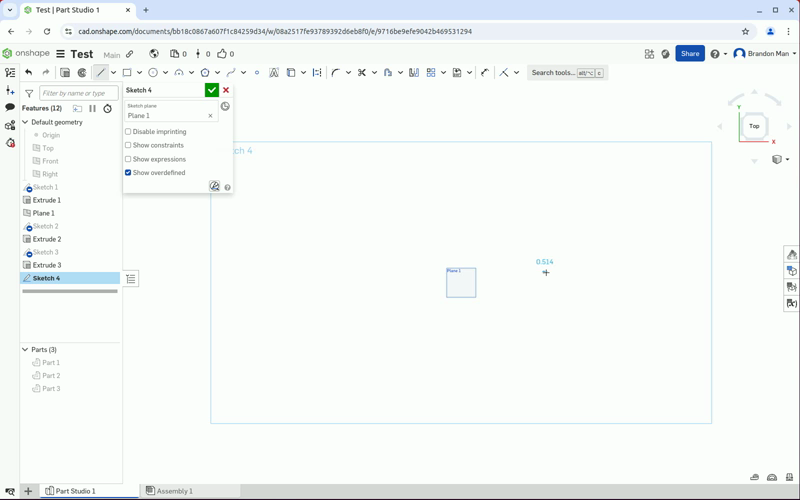
scroll(6)
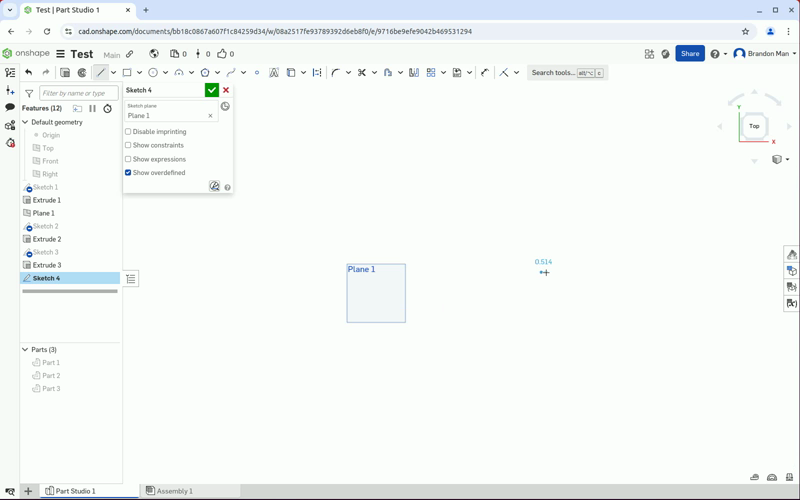
scroll(6)
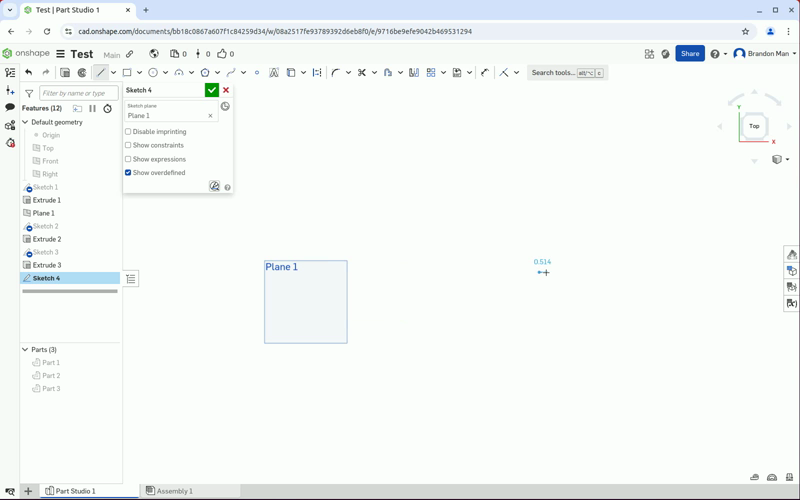
scroll(6)
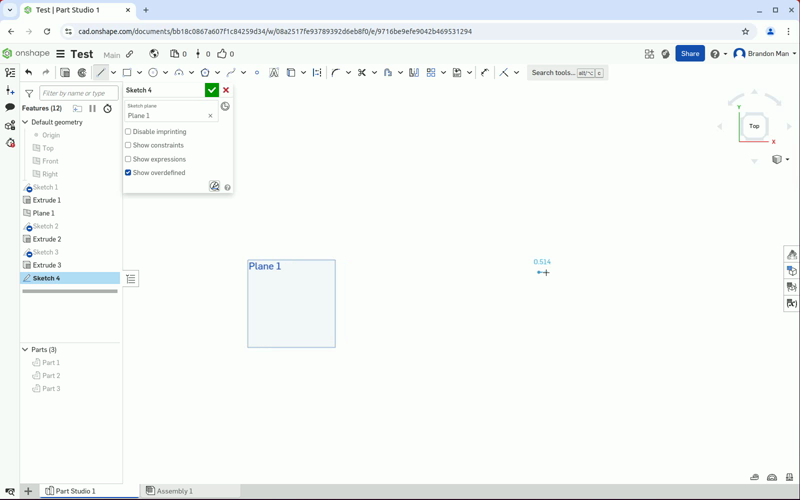
scroll(6)
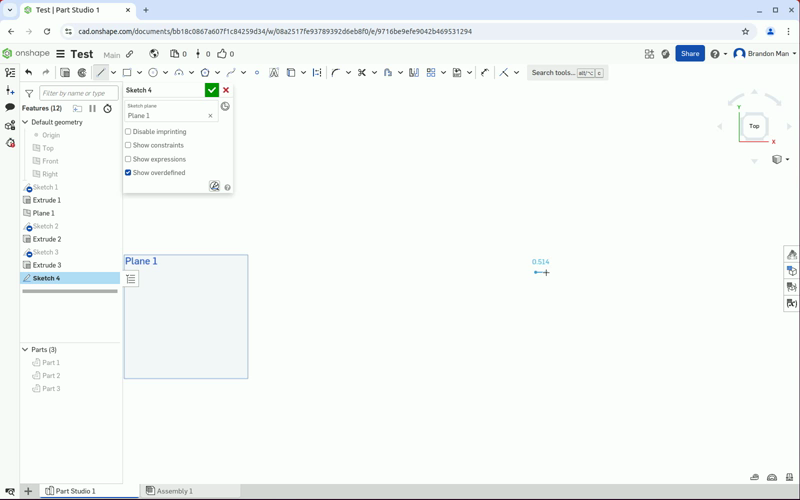
scroll(6)
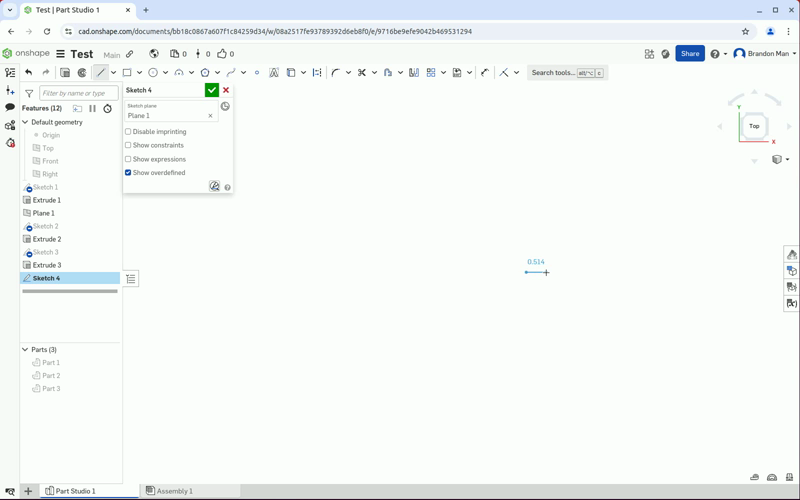
scroll(6)
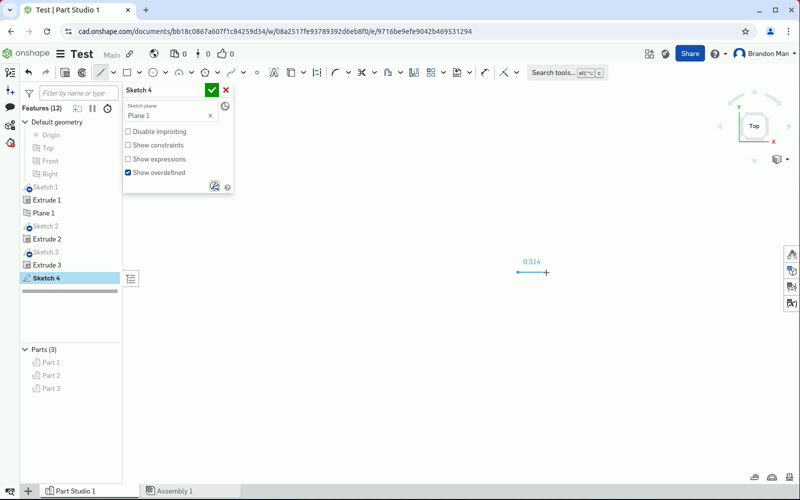
click(546, 272)
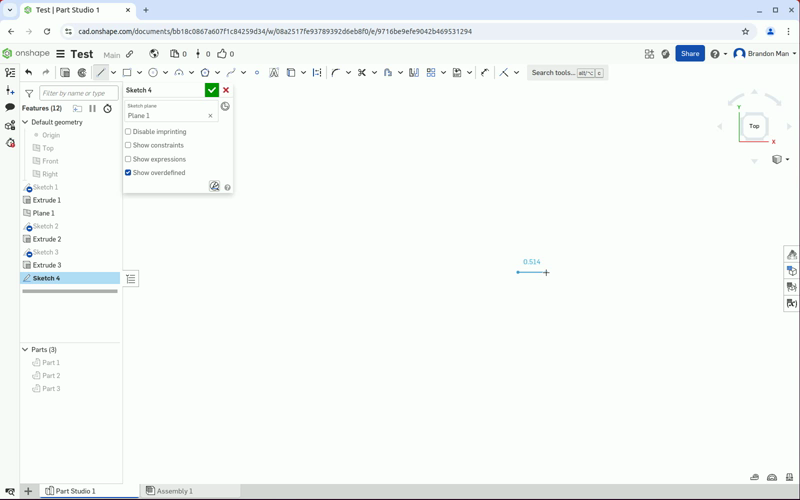
scroll(-6)
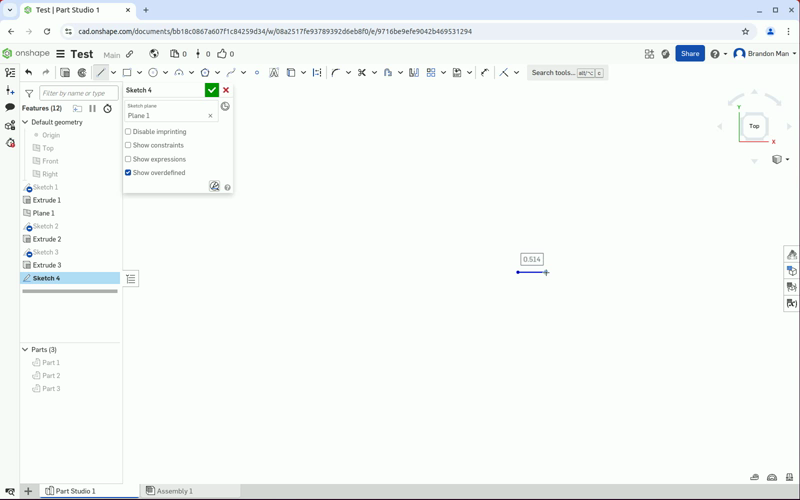
scroll(-6)
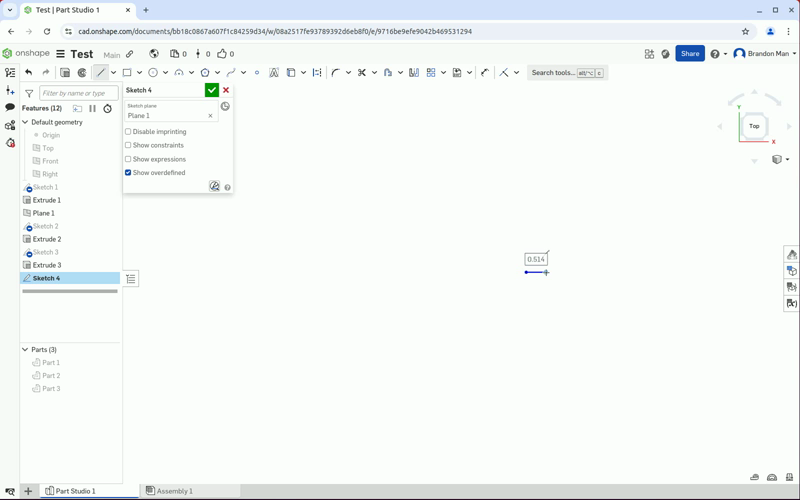
scroll(-6)
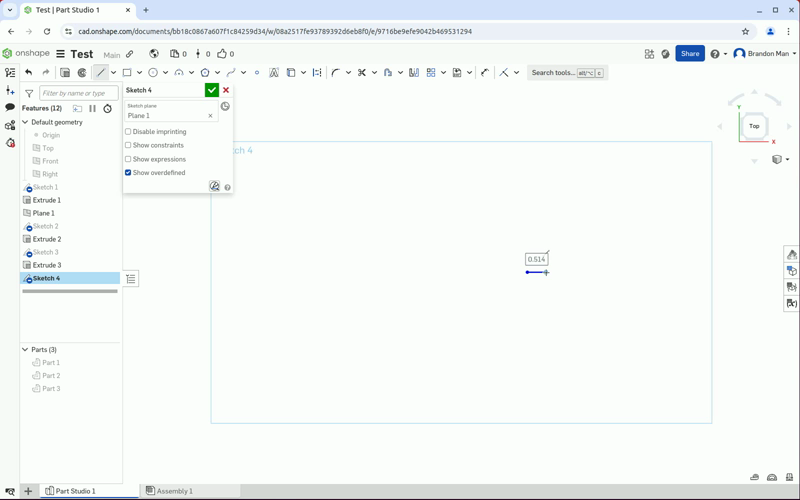
scroll(-6)
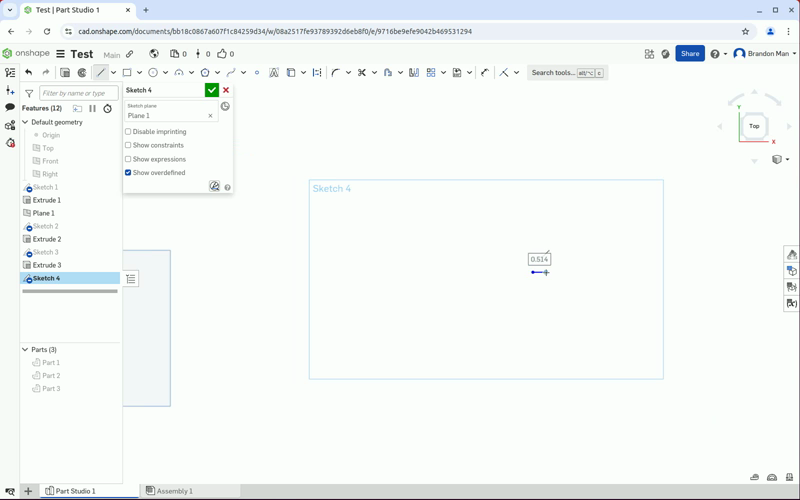
scroll(-6)
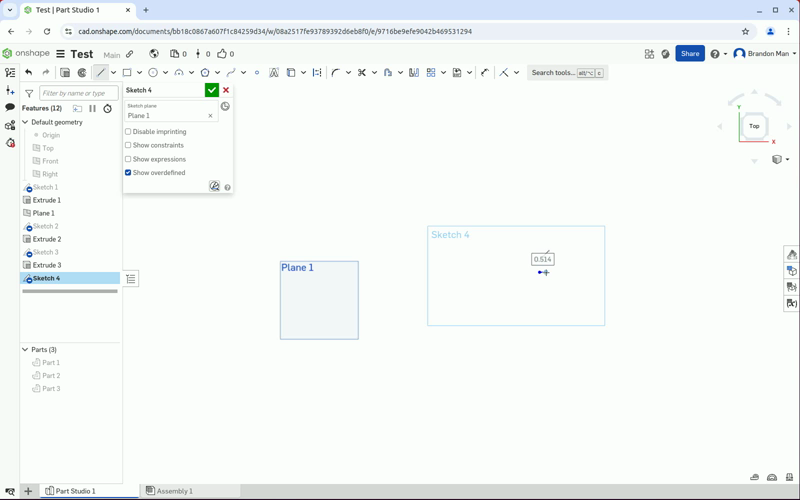
scroll(-6)
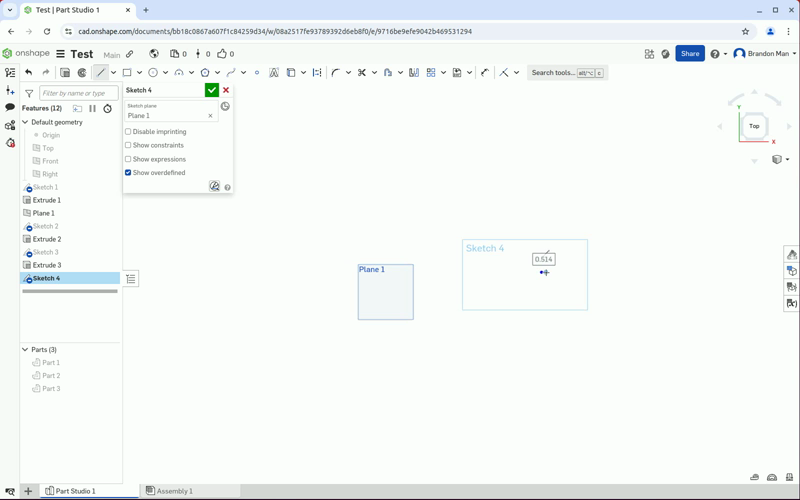
scroll(-6)
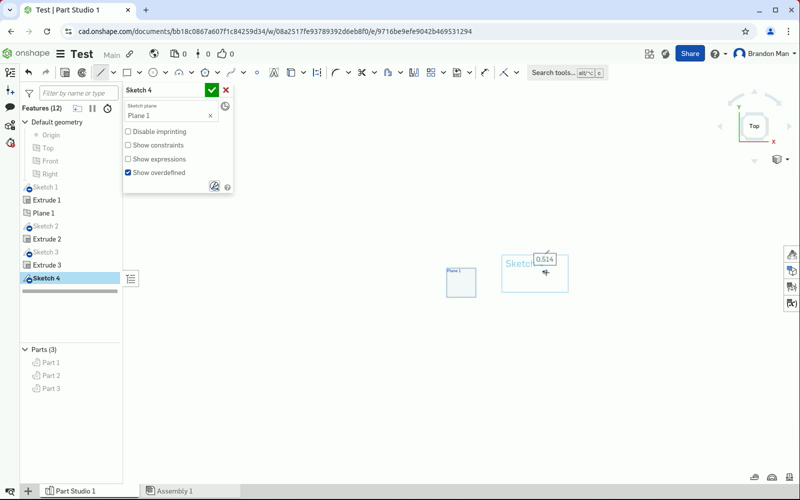
key_up(shift)
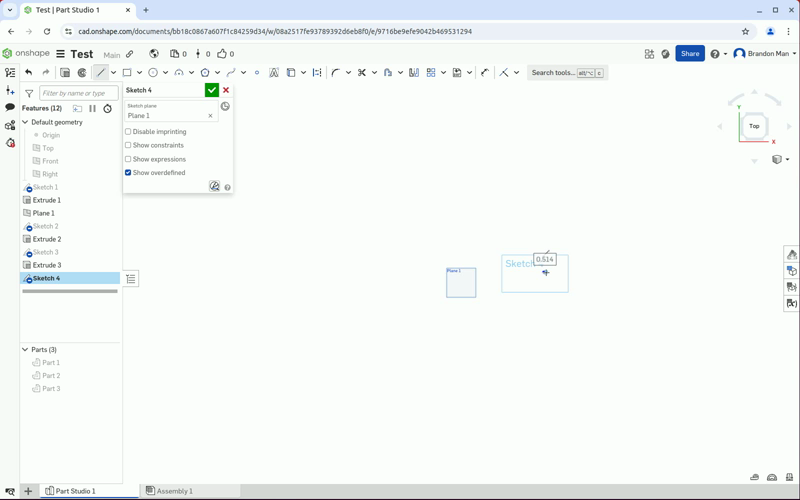
key_down(shift)
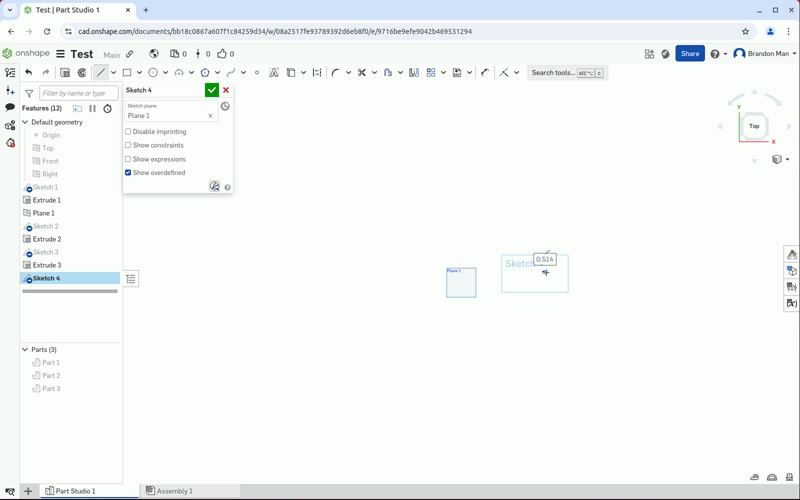
mouse_move(576, 272)
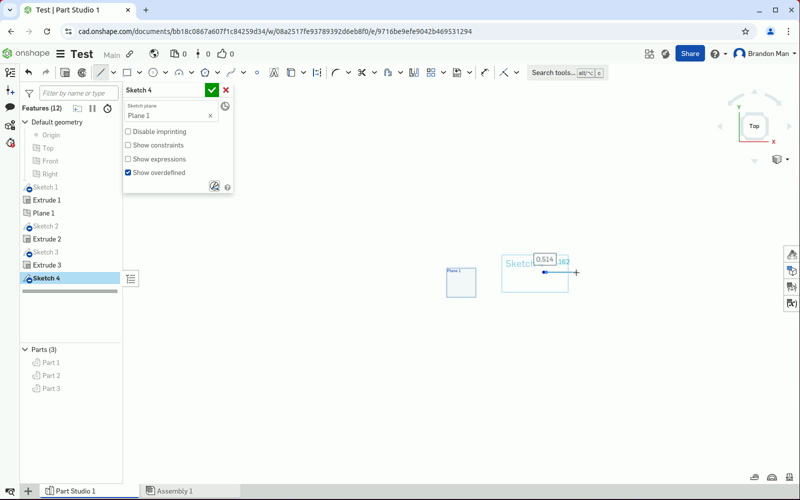
mouse_move(546, 270)
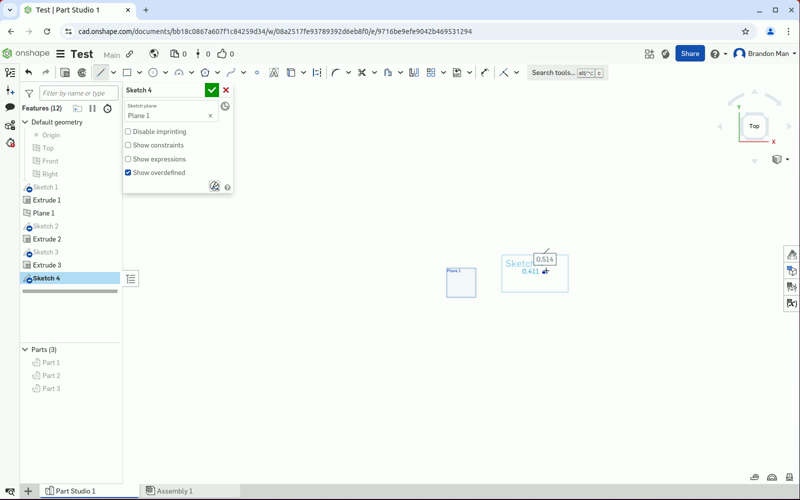
scroll(6)
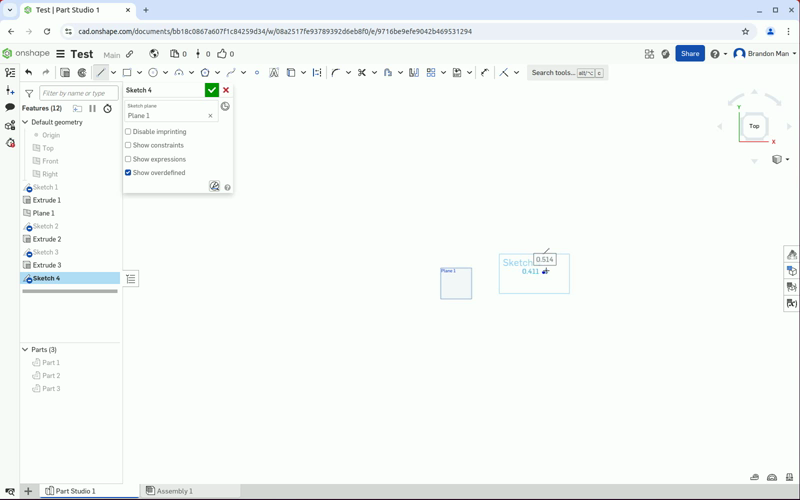
scroll(6)
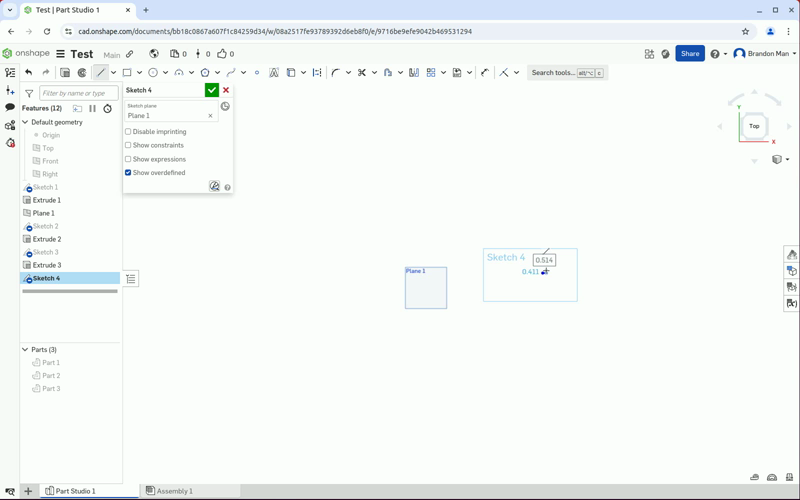
scroll(6)
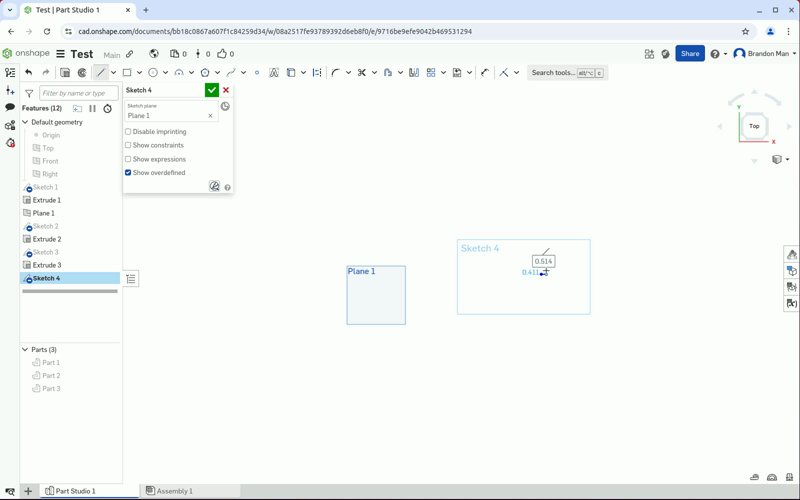
scroll(6)
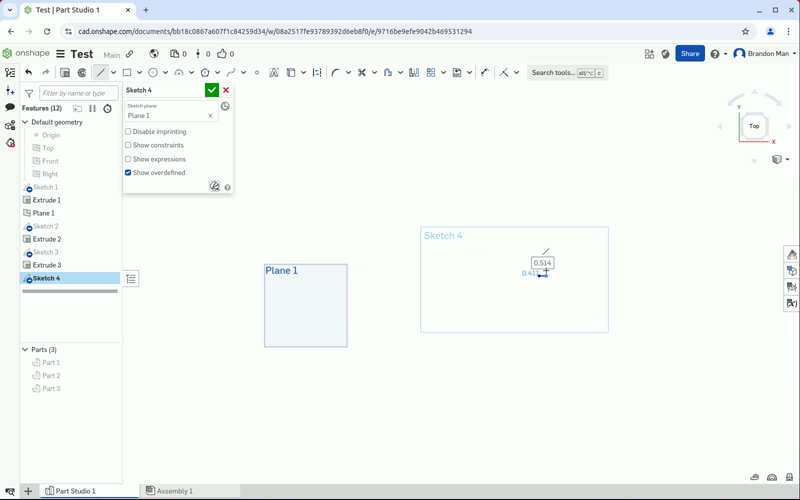
scroll(6)
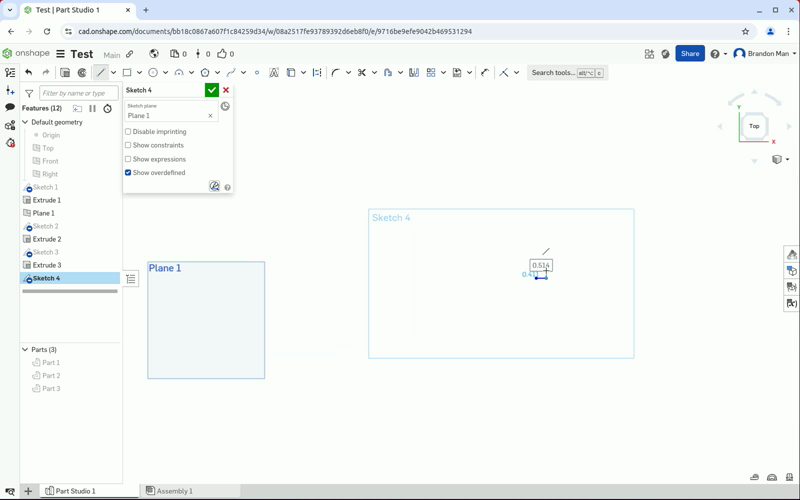
scroll(6)
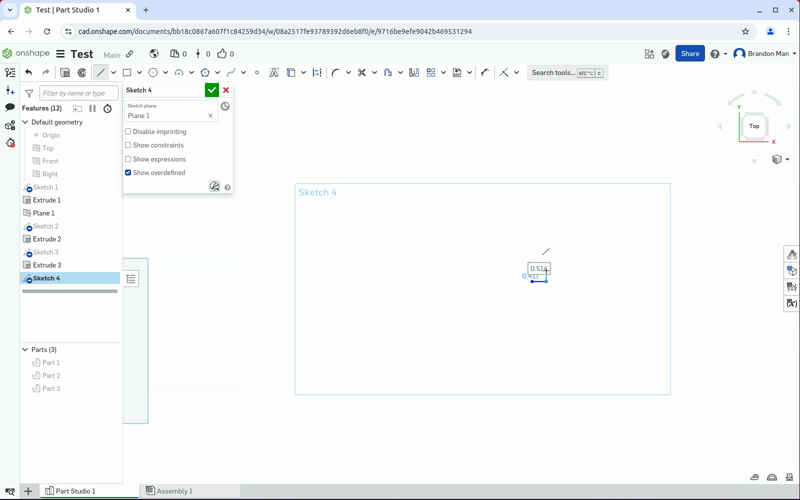
scroll(6)
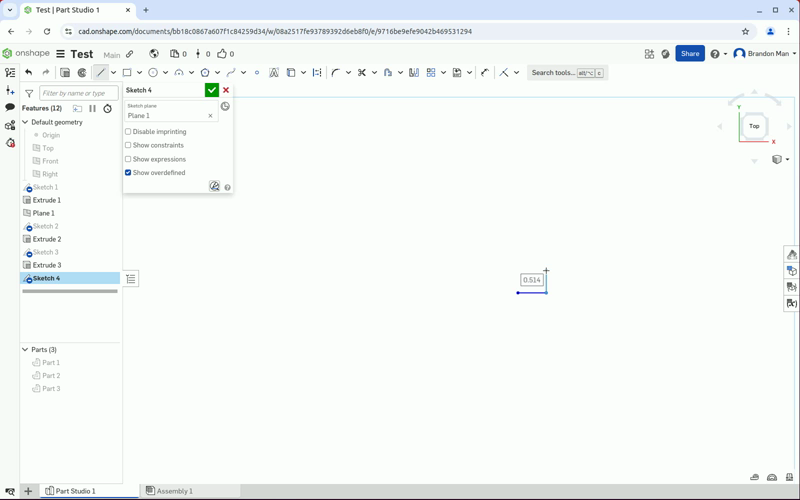
click(546, 270)
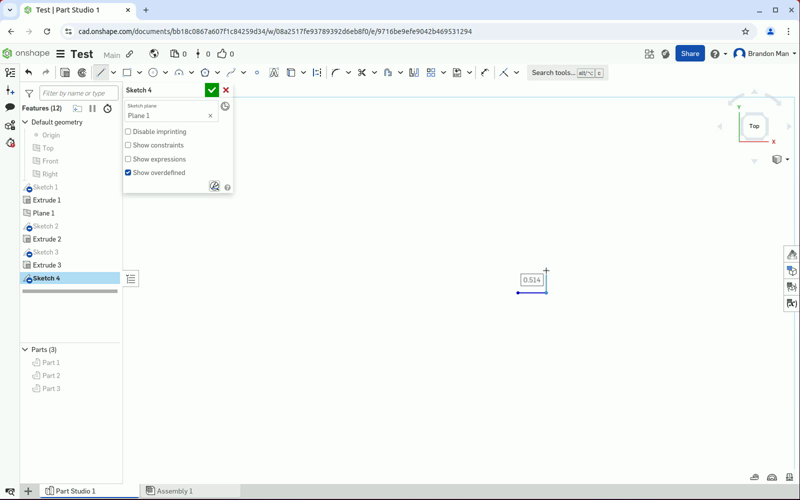
scroll(-6)
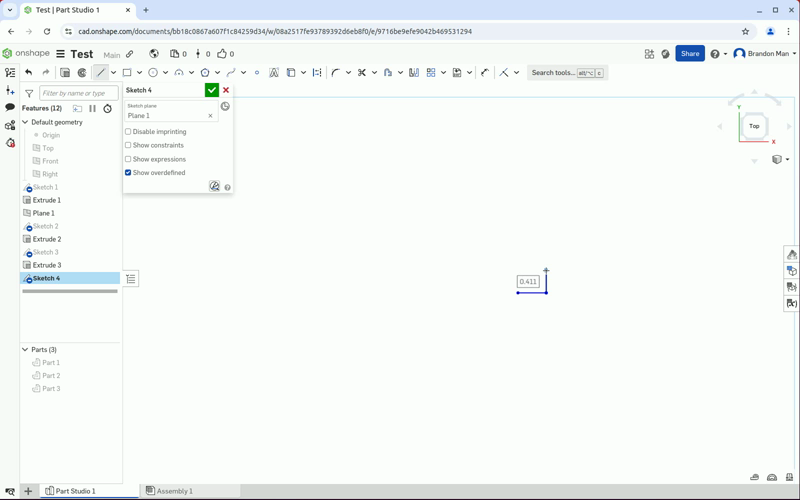
scroll(-6)
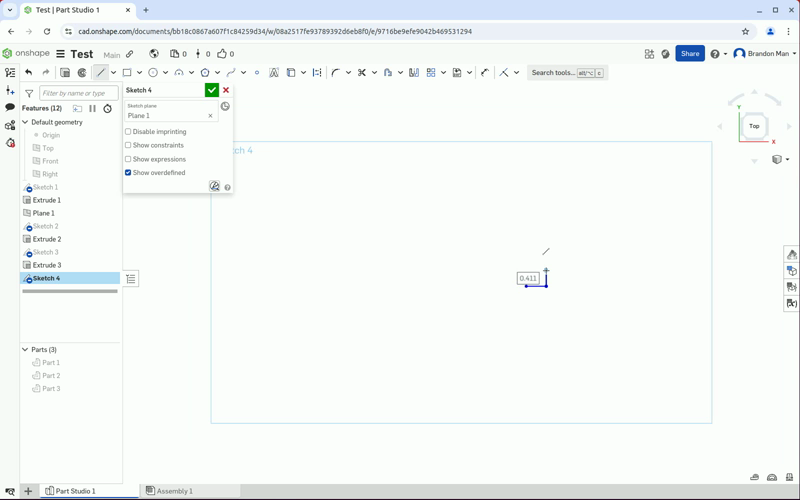
scroll(-6)
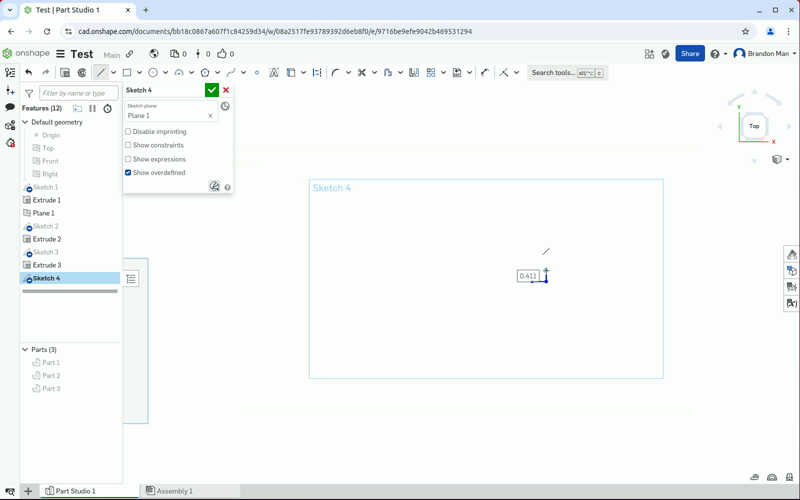
scroll(-6)
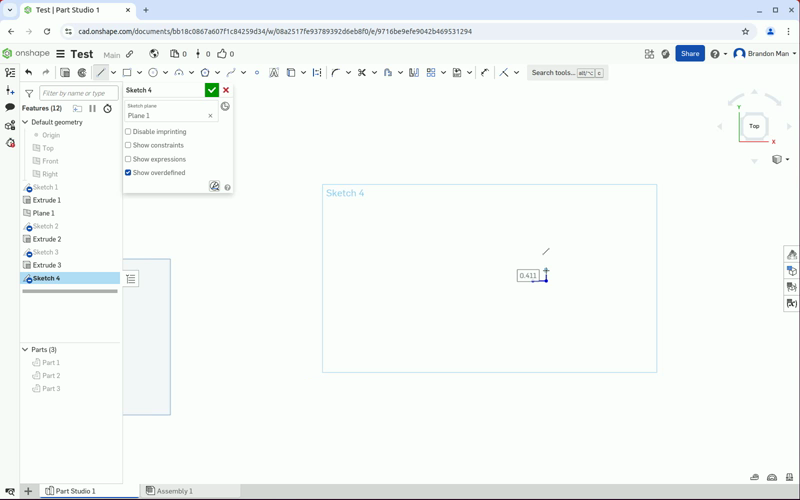
scroll(-6)
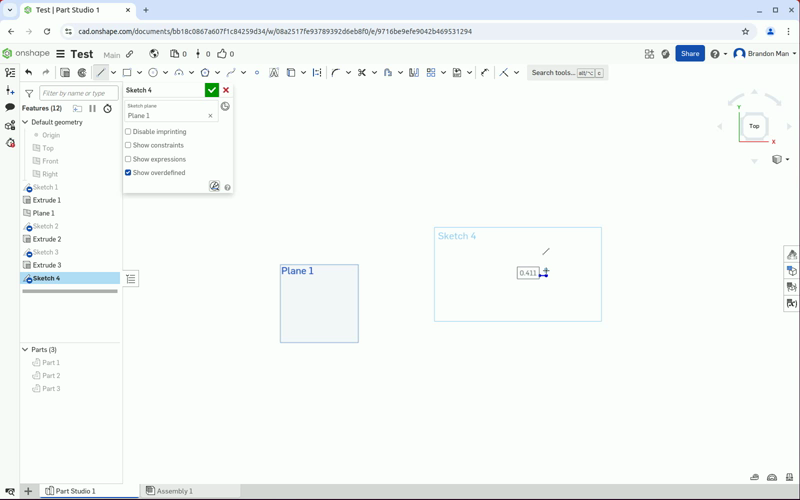
scroll(-6)
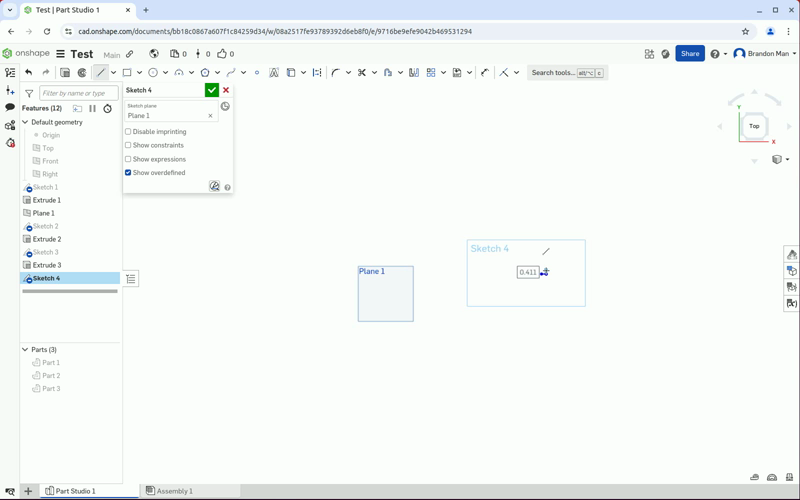
scroll(-6)
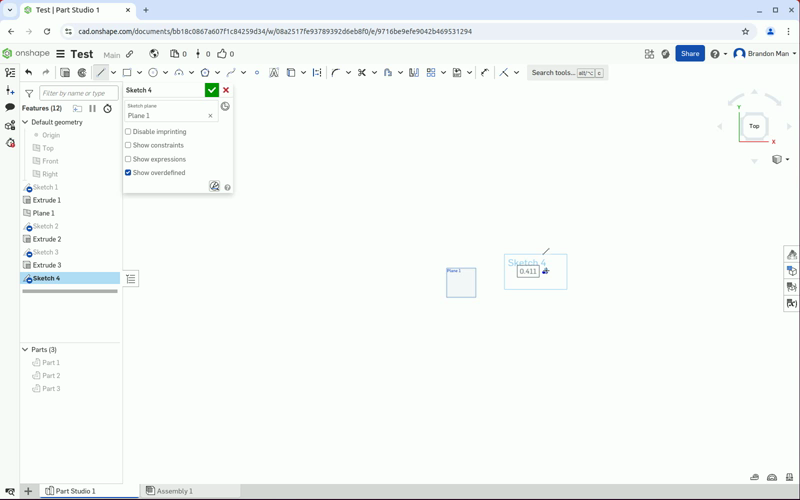
key_up(shift)
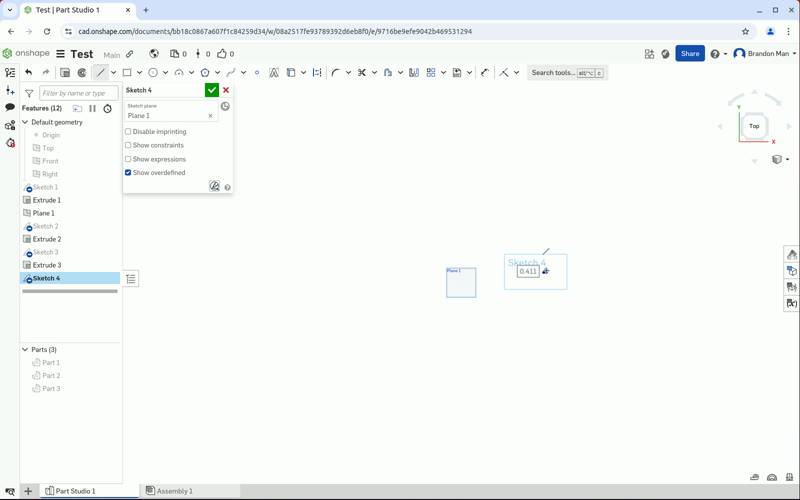
key_down(shift)
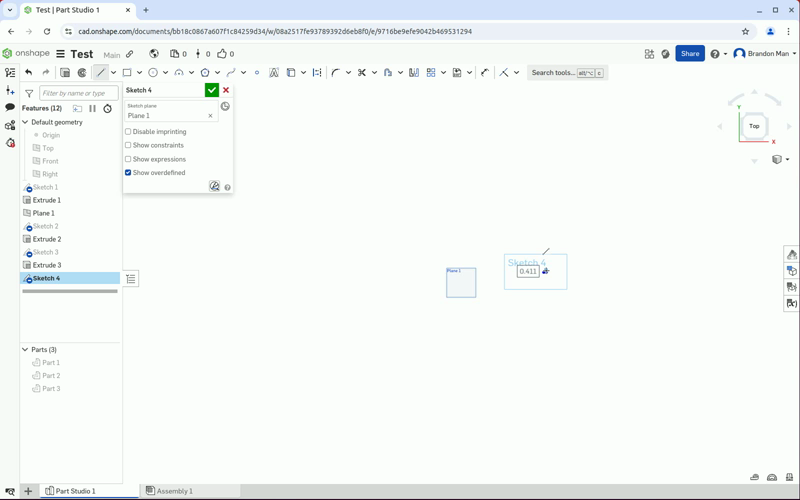
mouse_move(576, 270)
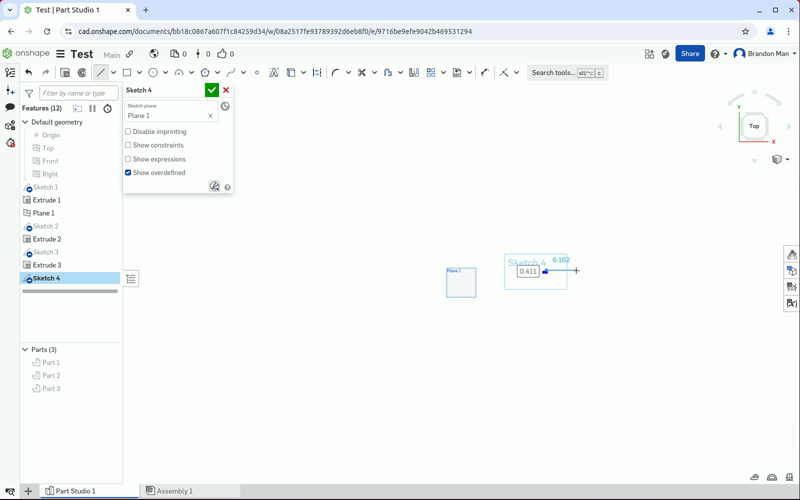
mouse_move(543, 270)
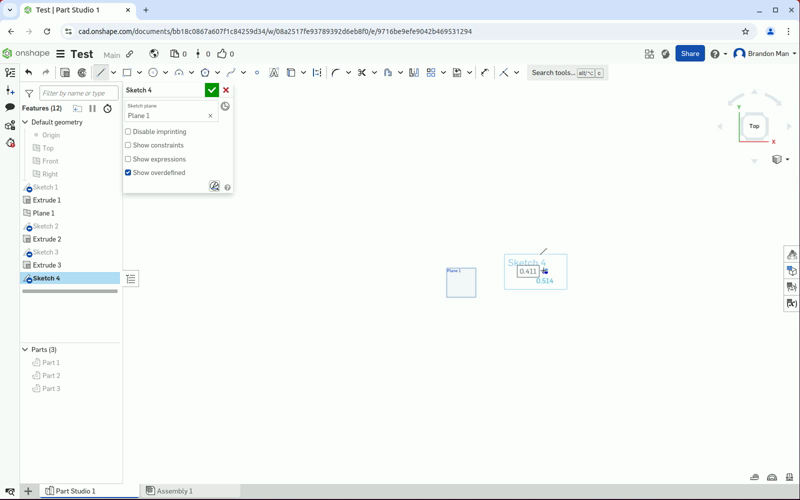
scroll(6)
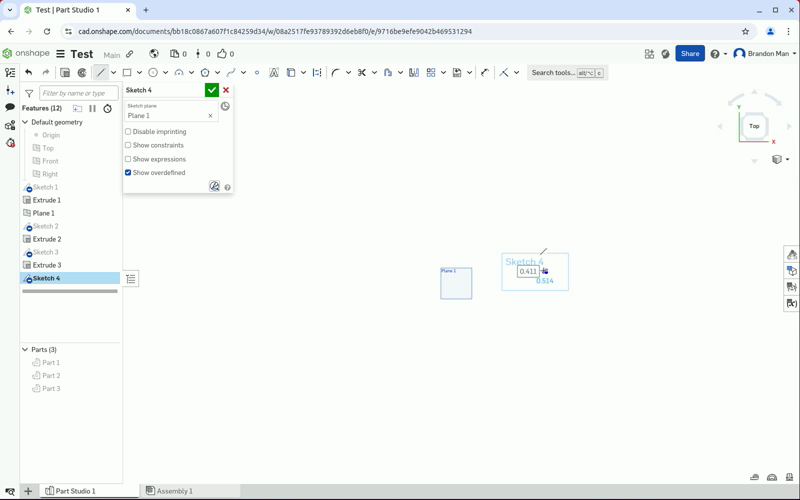
scroll(6)
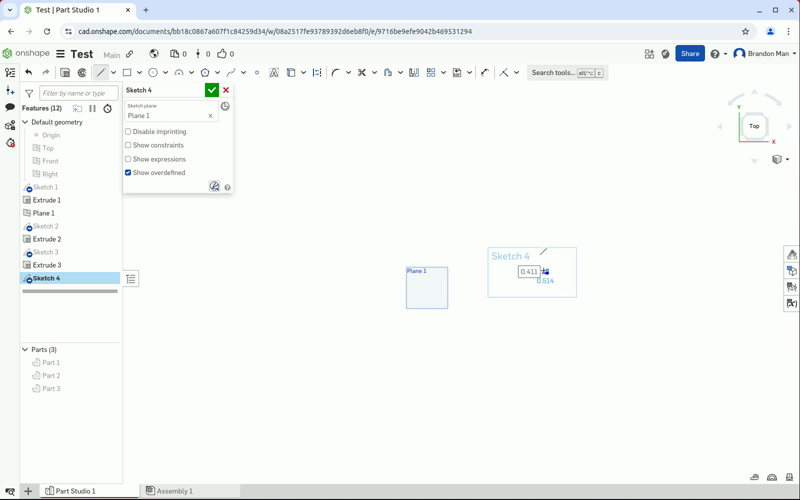
scroll(6)
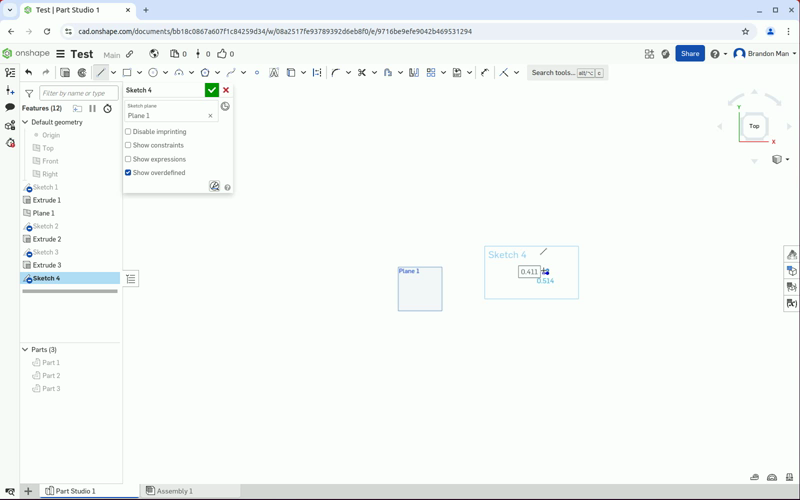
scroll(6)
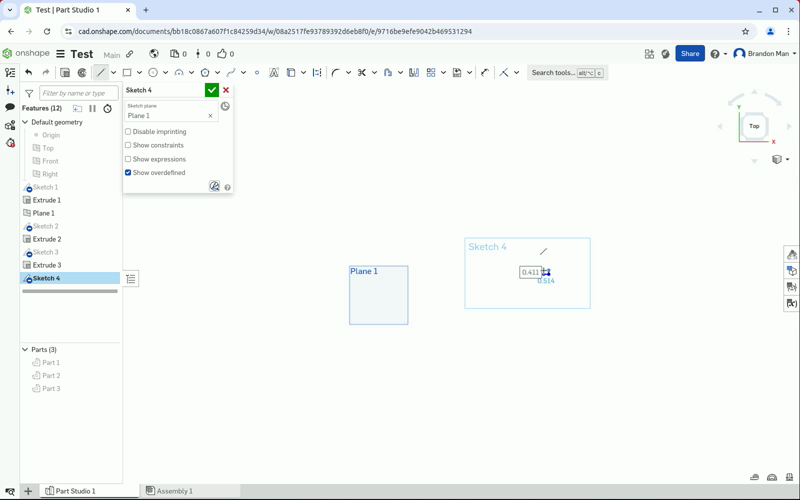
scroll(6)
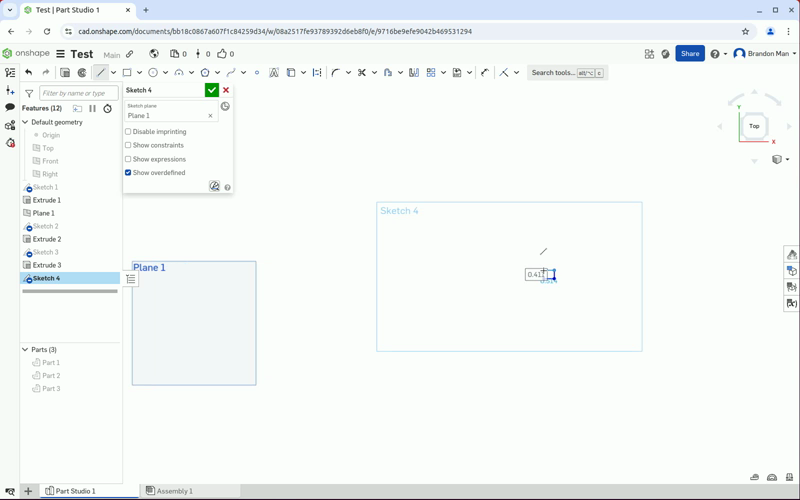
scroll(6)
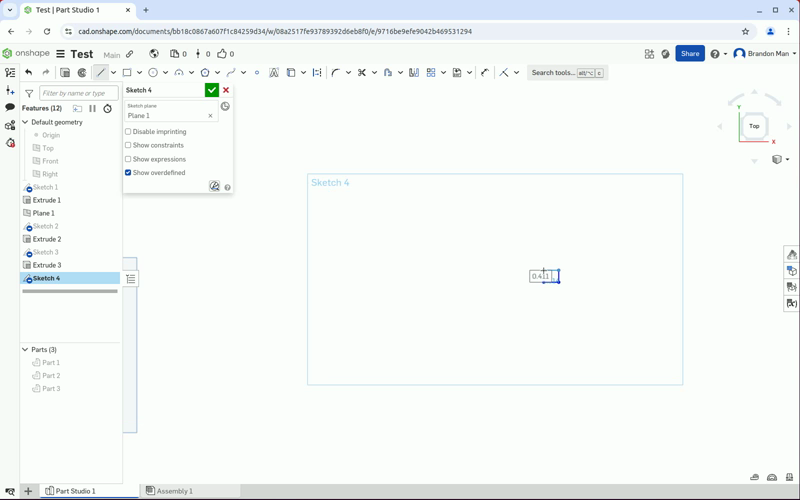
scroll(6)
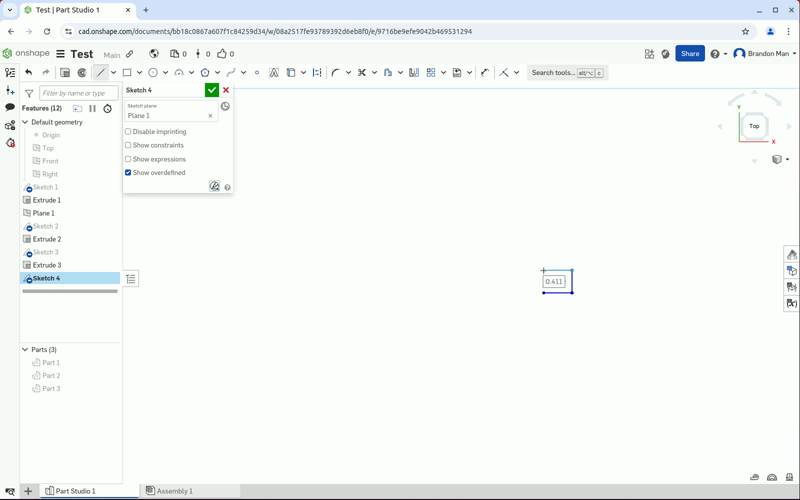
click(543, 270)
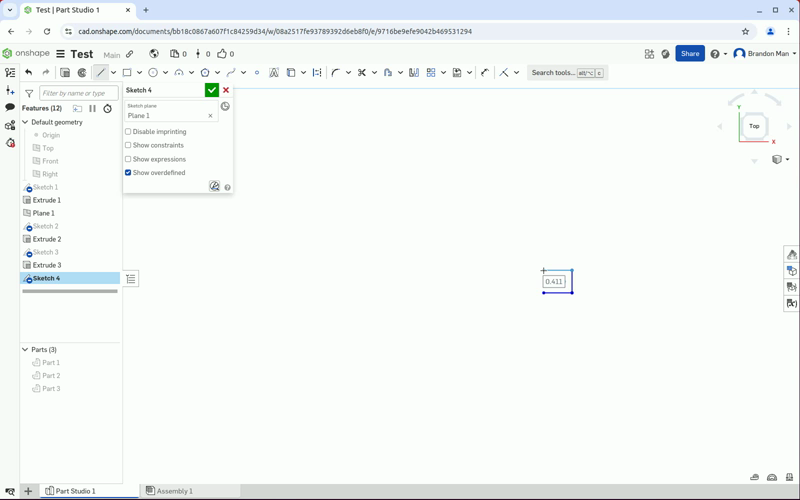
scroll(-6)
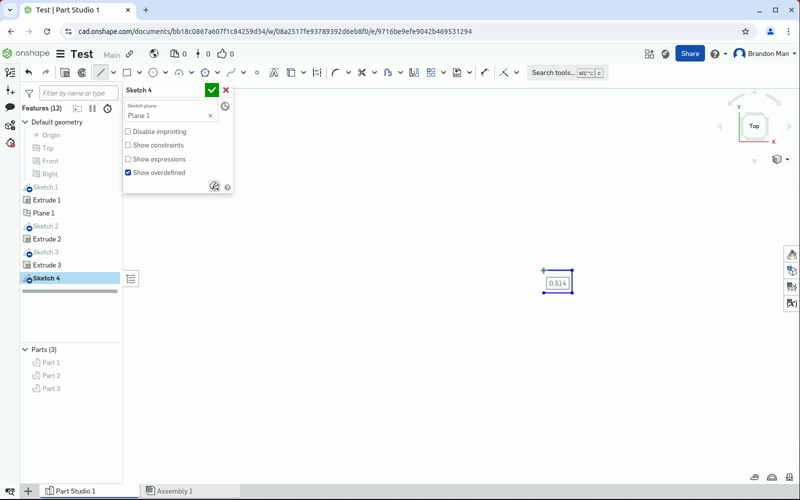
scroll(-6)
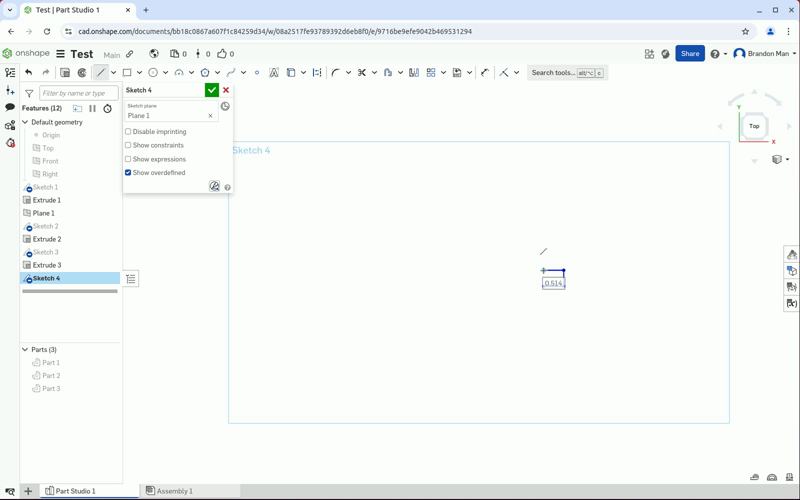
scroll(-6)
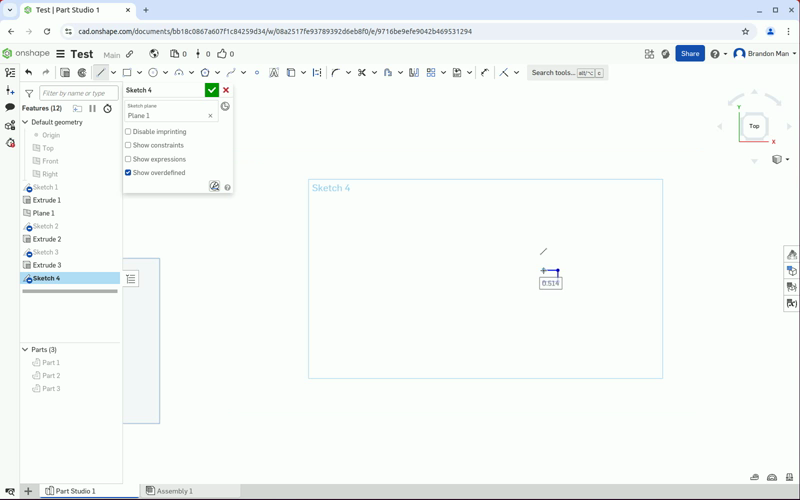
scroll(-6)
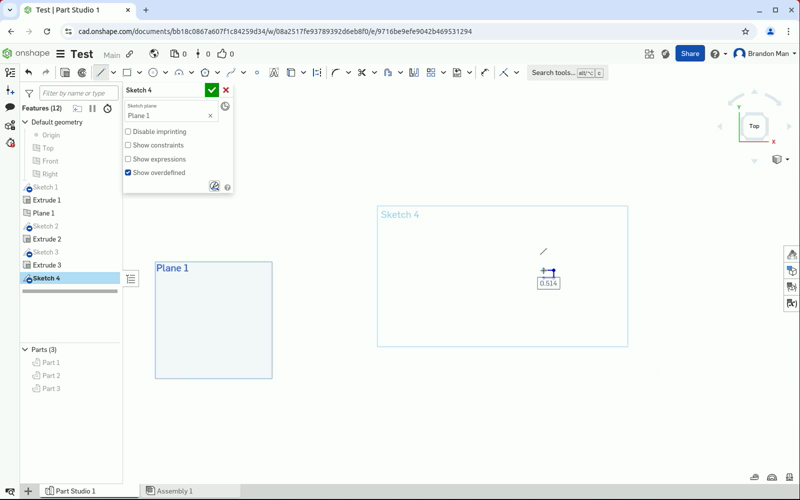
scroll(-6)
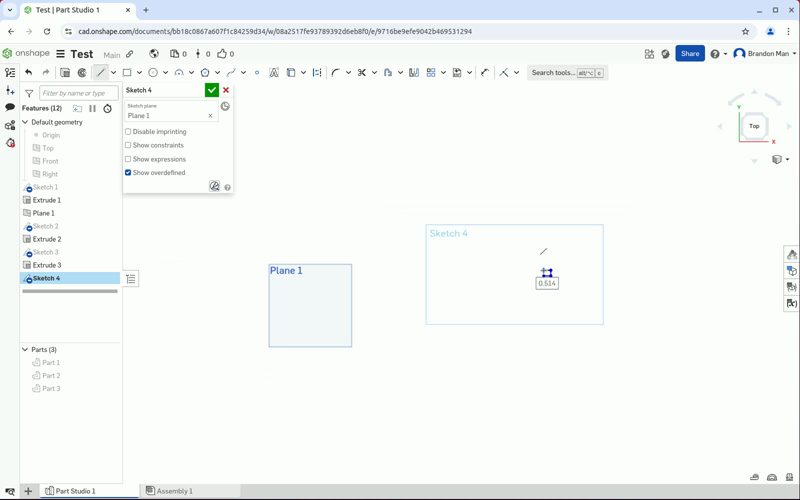
scroll(-6)
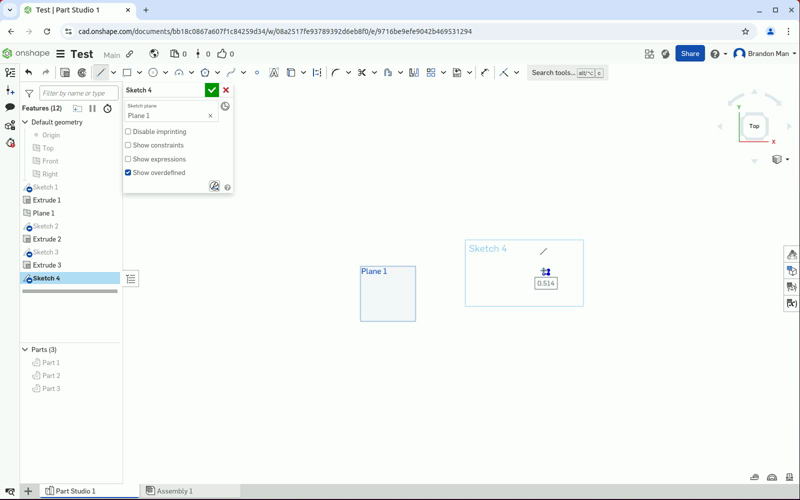
scroll(-6)
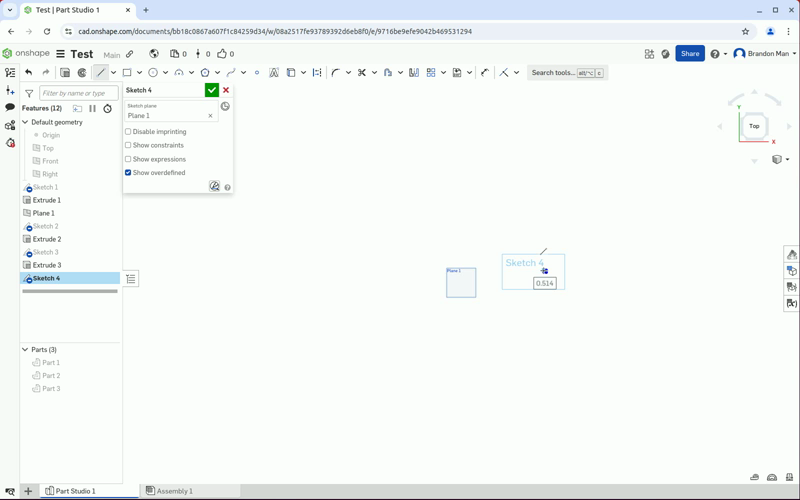
key_up(shift)
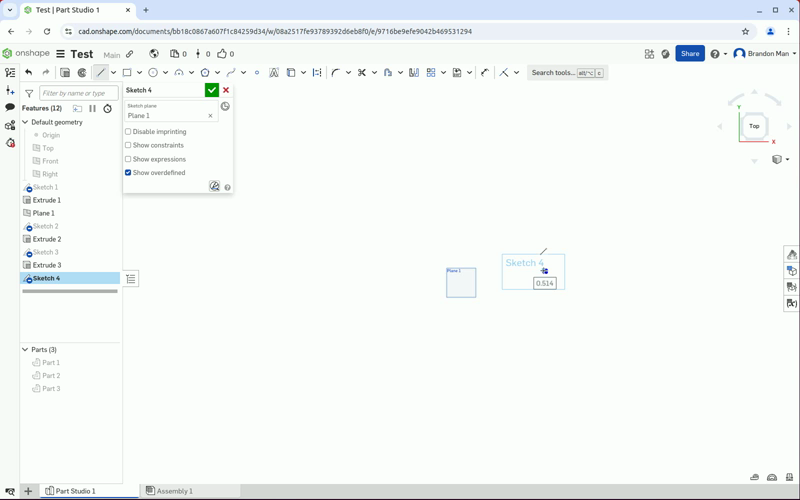
mouse_move(573, 270)
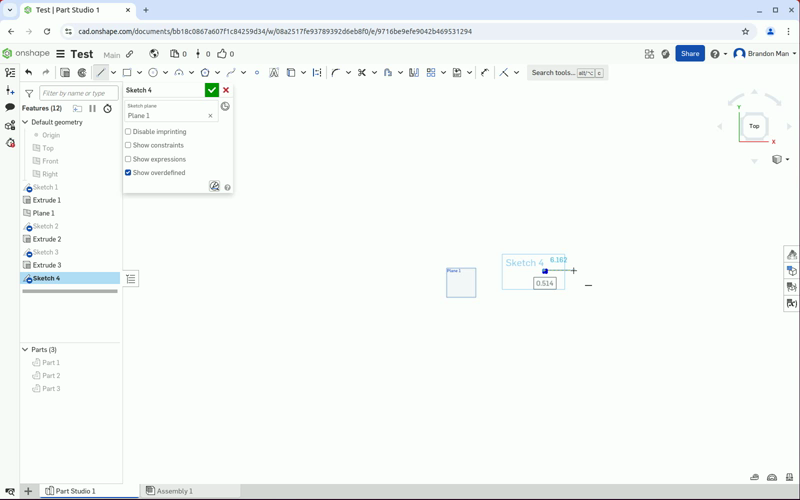
key_down(shift)
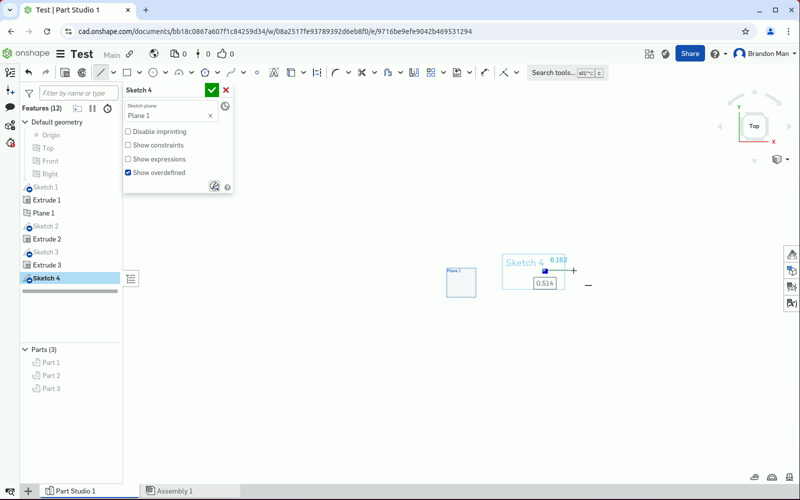
mouse_move(543, 272)
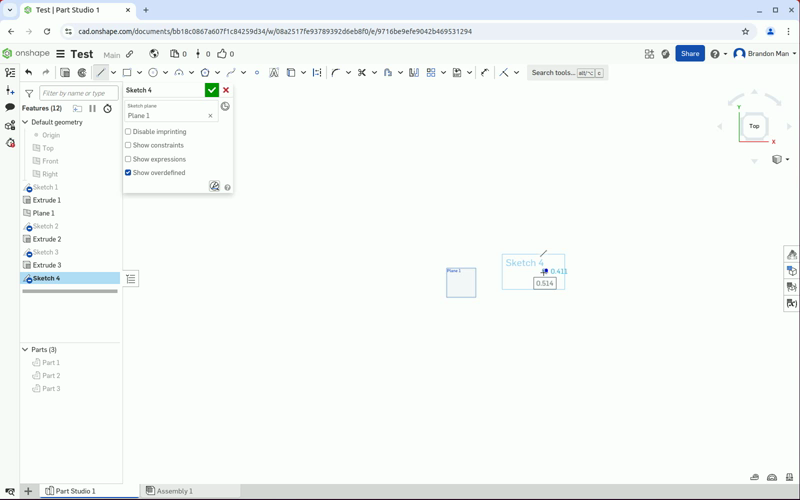
scroll(6)
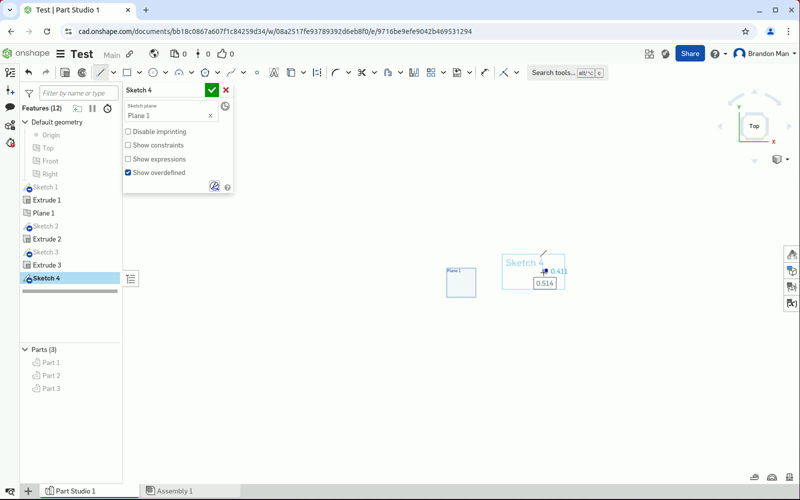
scroll(6)
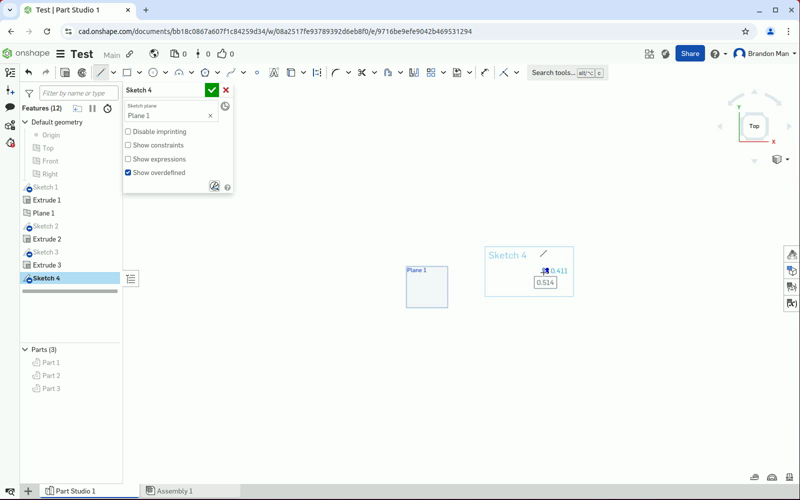
scroll(6)
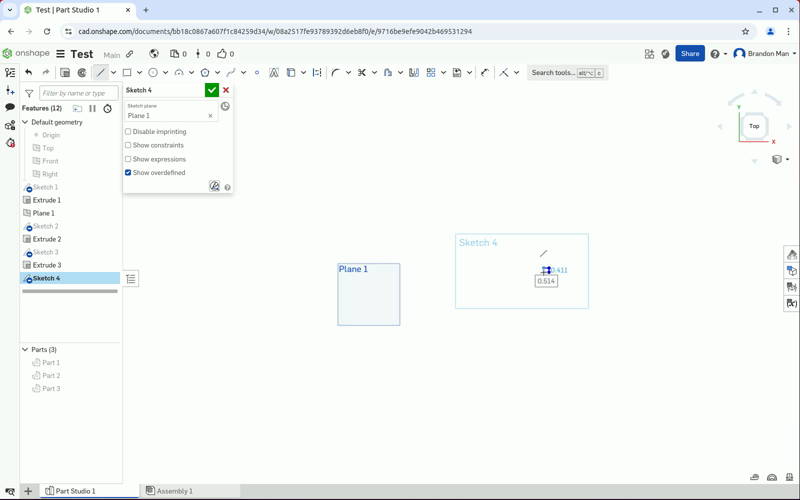
scroll(6)
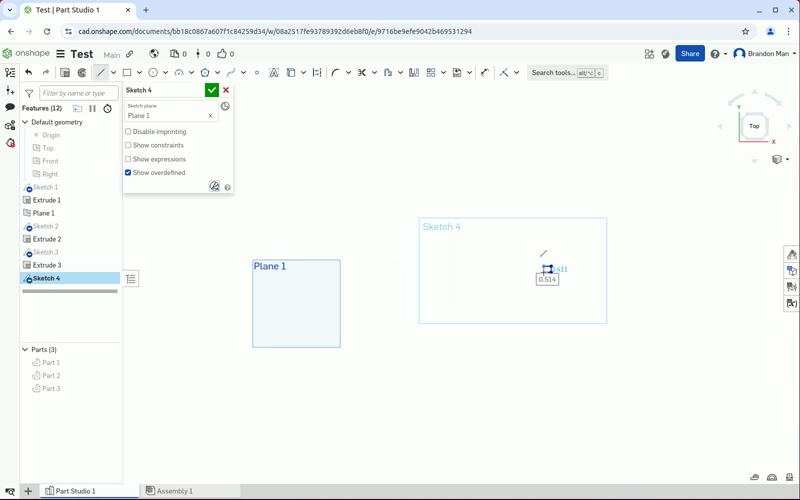
scroll(6)
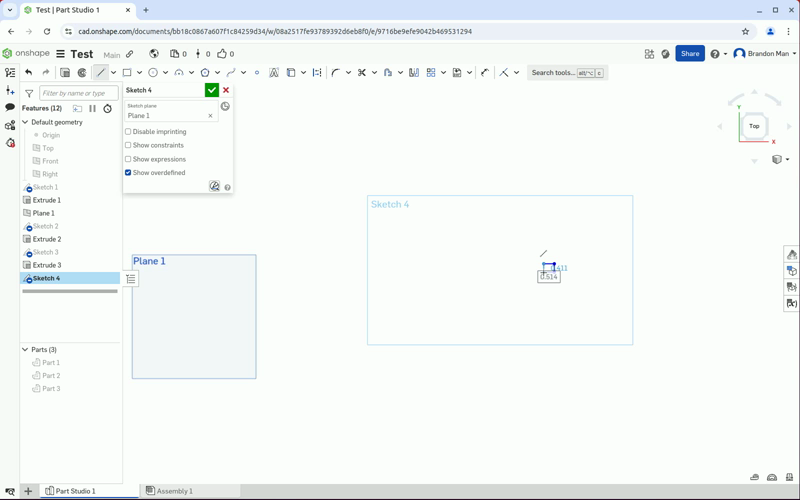
scroll(6)
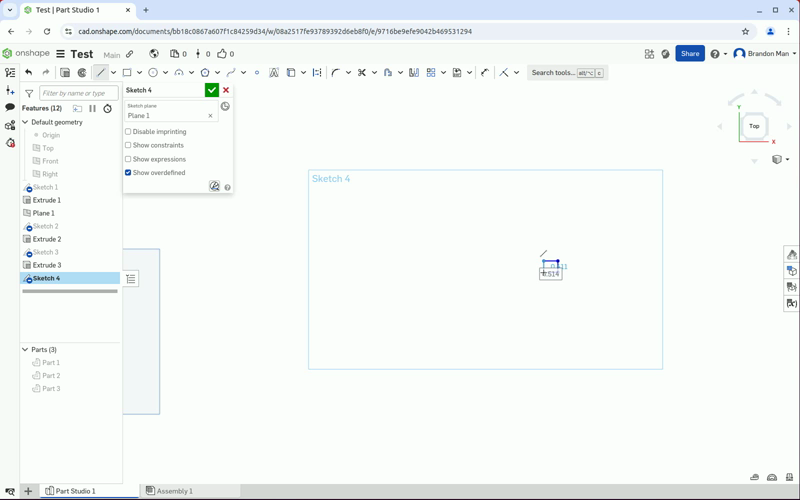
scroll(6)
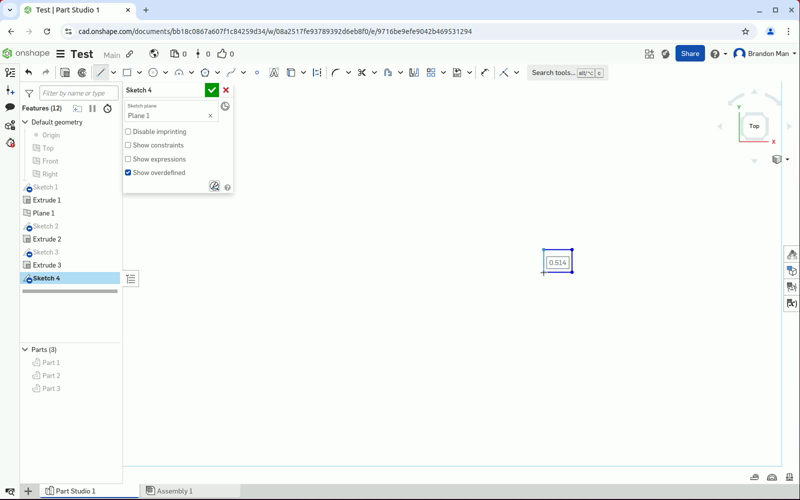
key_up(shift)
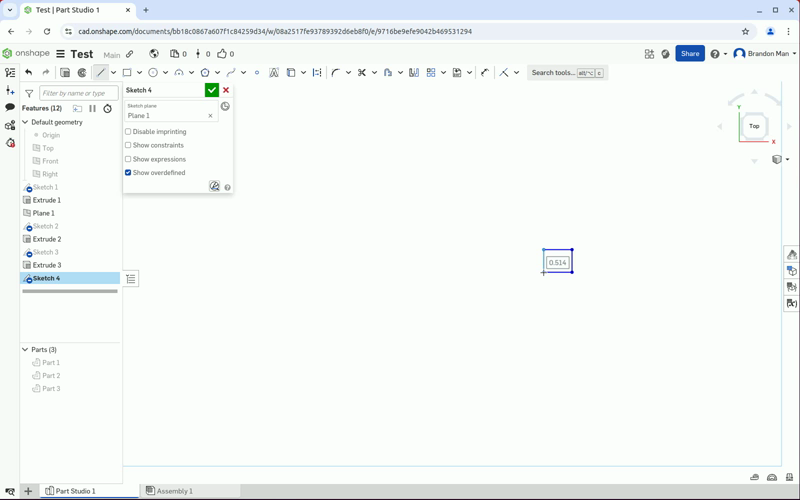
click(543, 272)
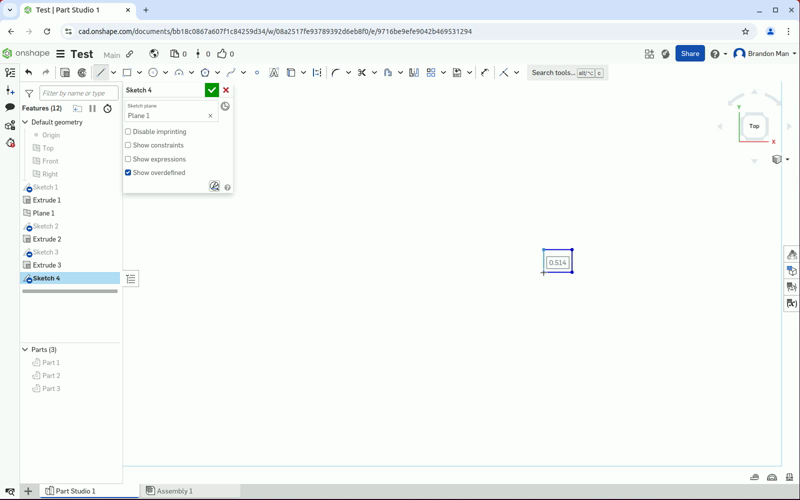
scroll(-6)
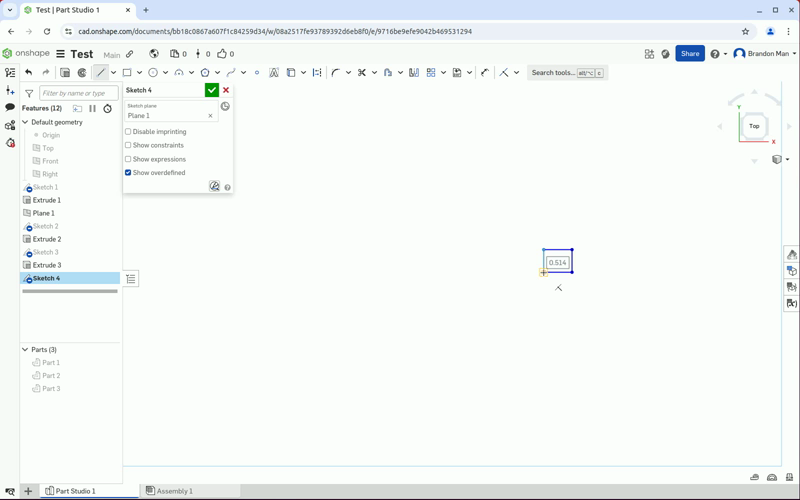
scroll(-6)
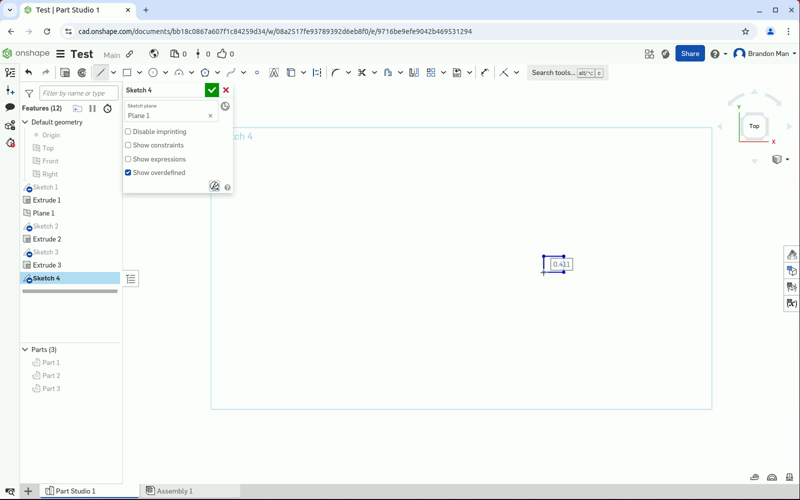
scroll(-6)
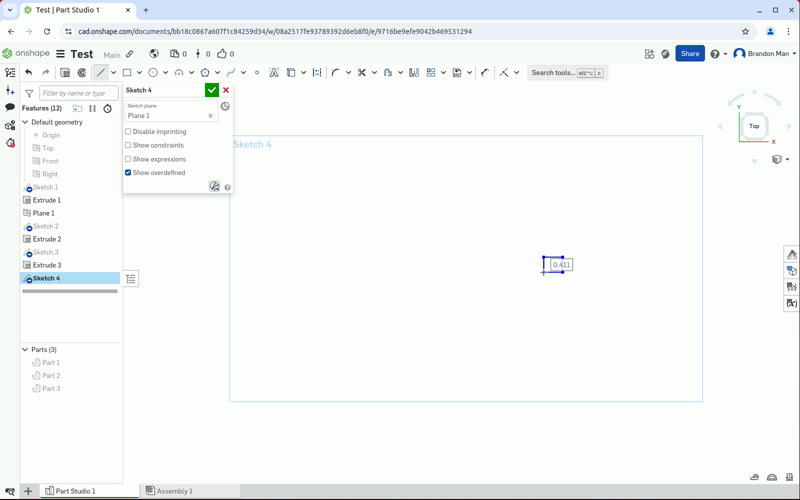
scroll(-6)
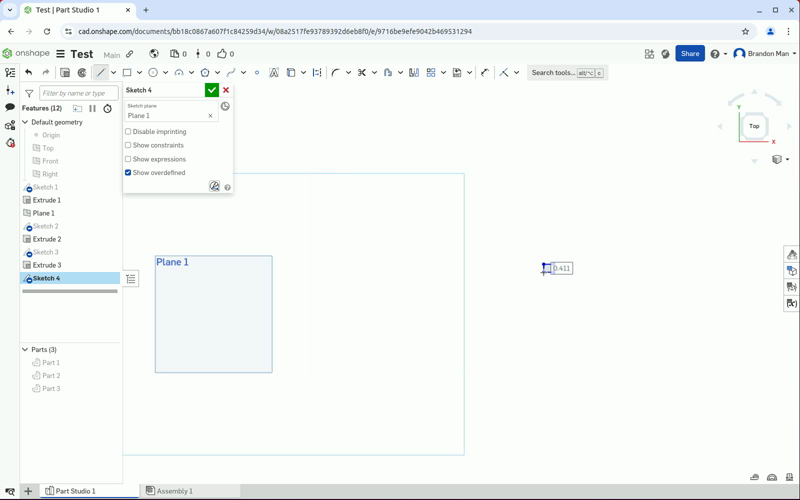
scroll(-6)
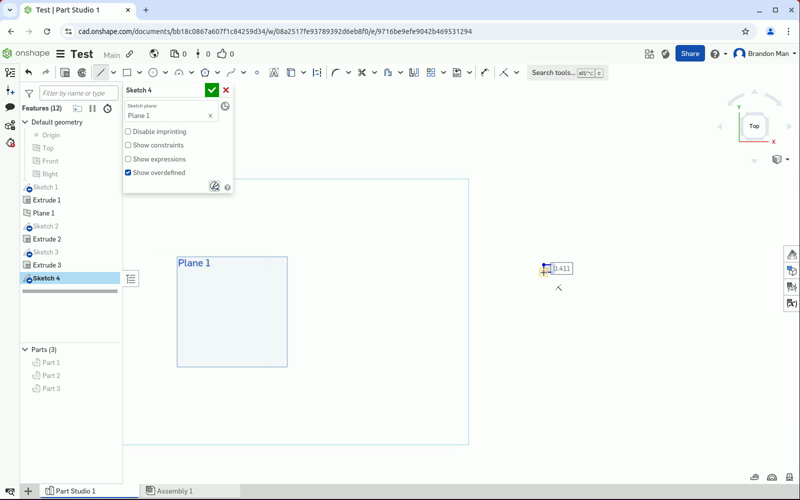
scroll(-6)
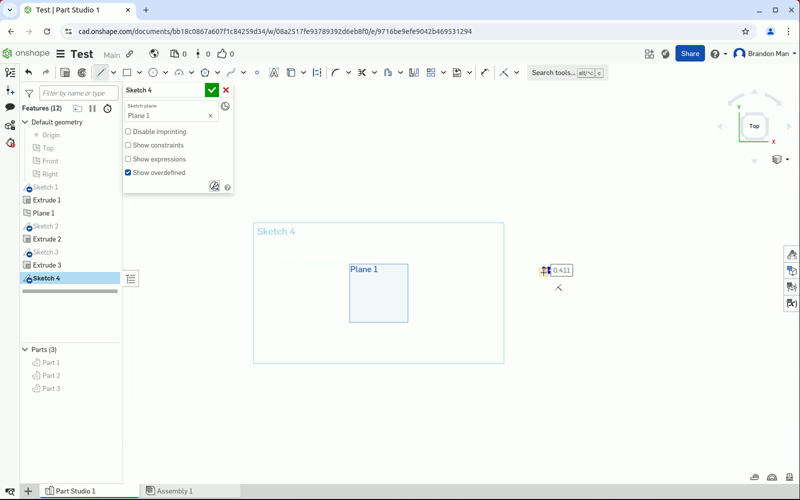
scroll(-6)
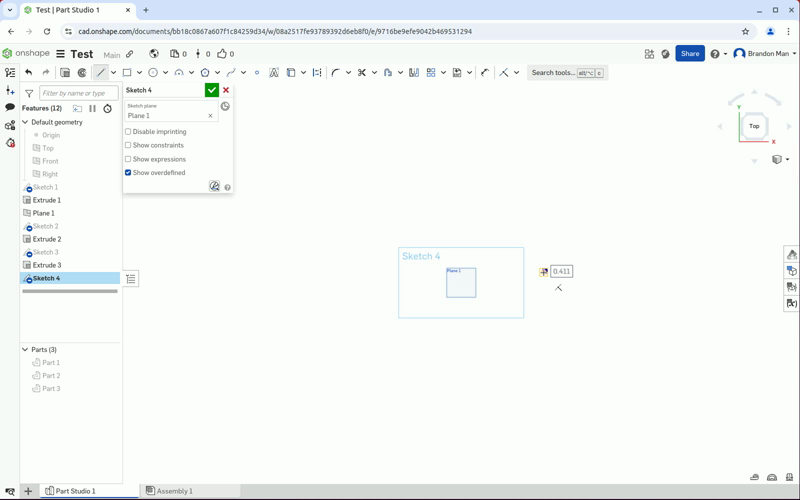
key(esc)
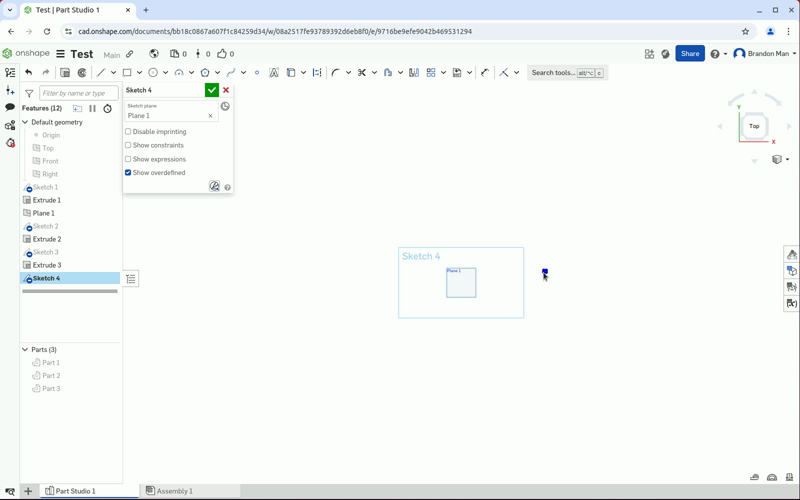
mouse_move(544, 270)
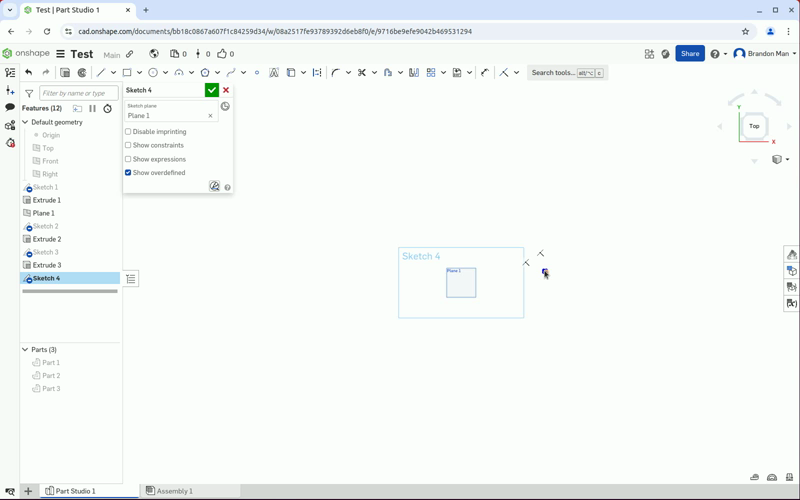
scroll(6)
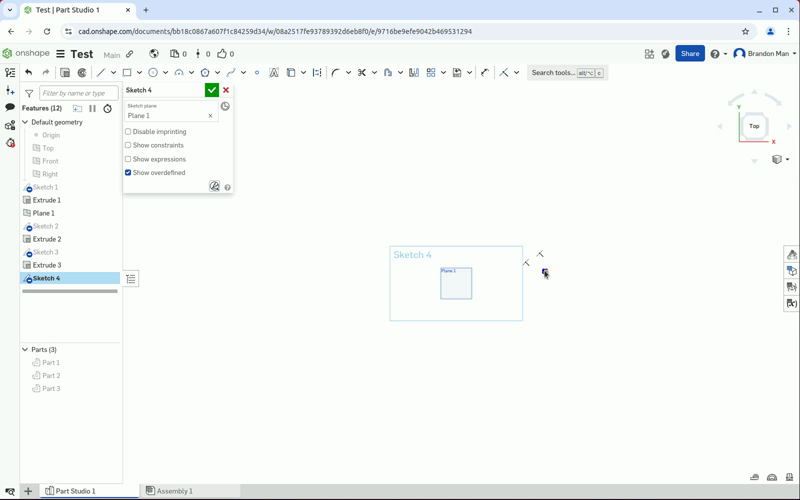
scroll(6)
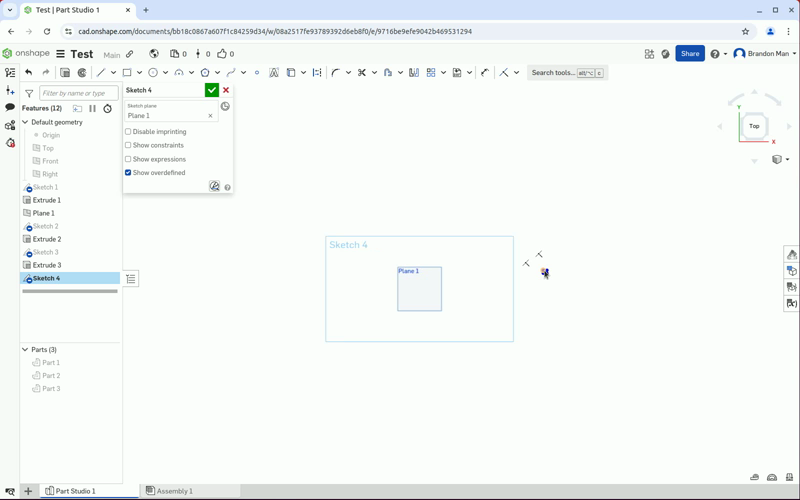
scroll(6)
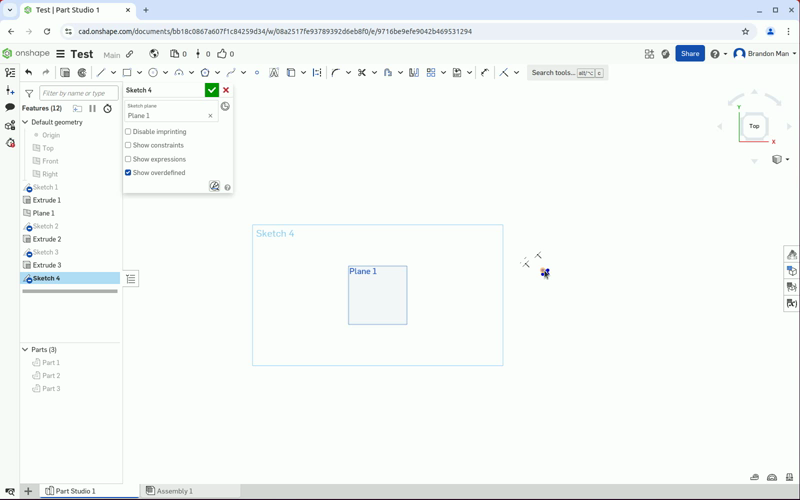
scroll(6)
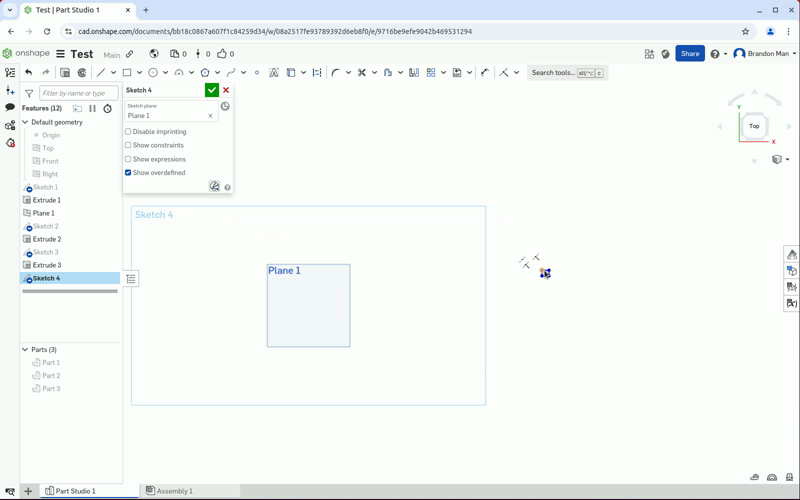
scroll(6)
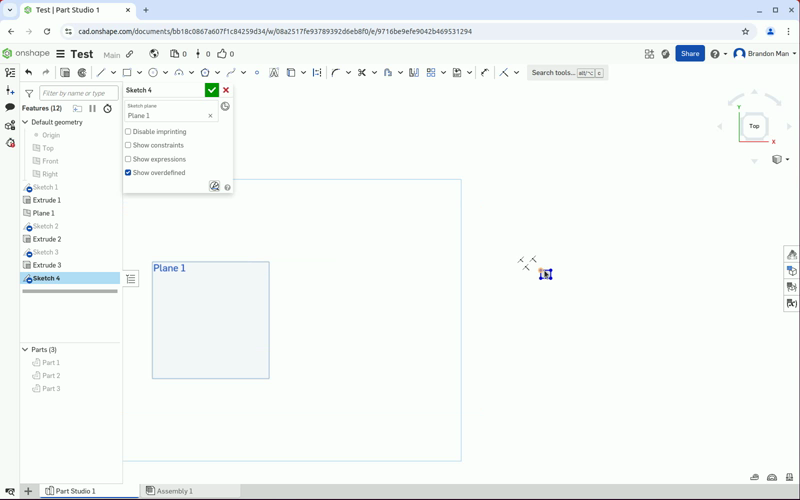
scroll(6)
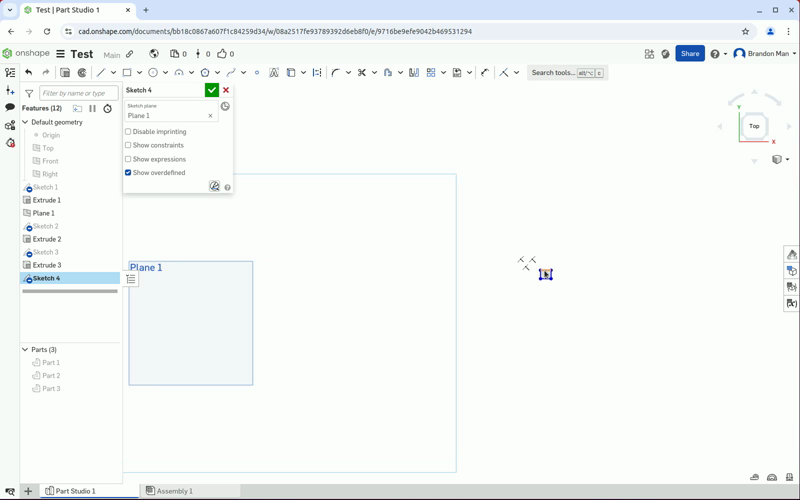
scroll(6)
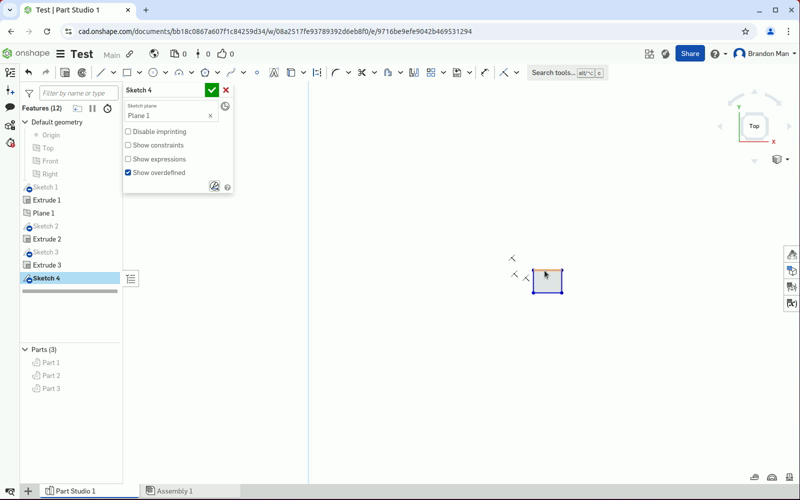
click(544, 270)
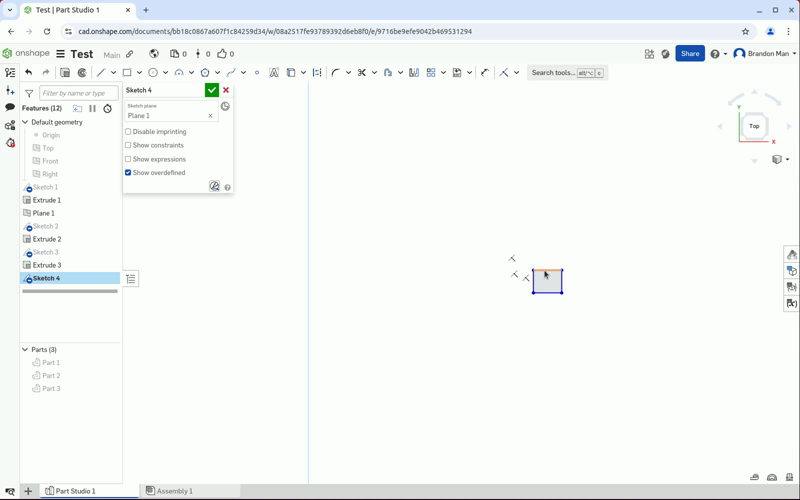
scroll(-6)
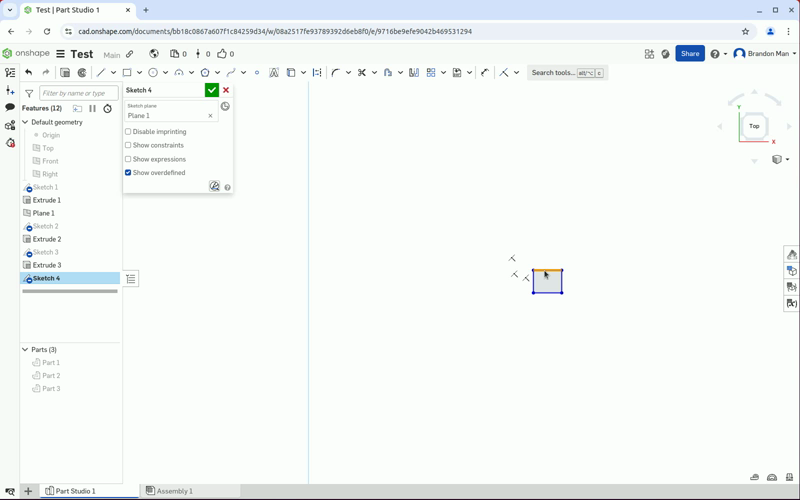
scroll(-6)
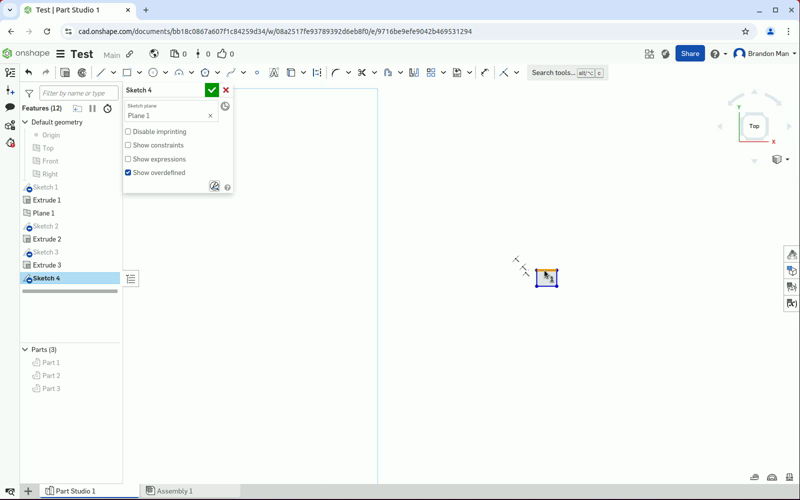
scroll(-6)
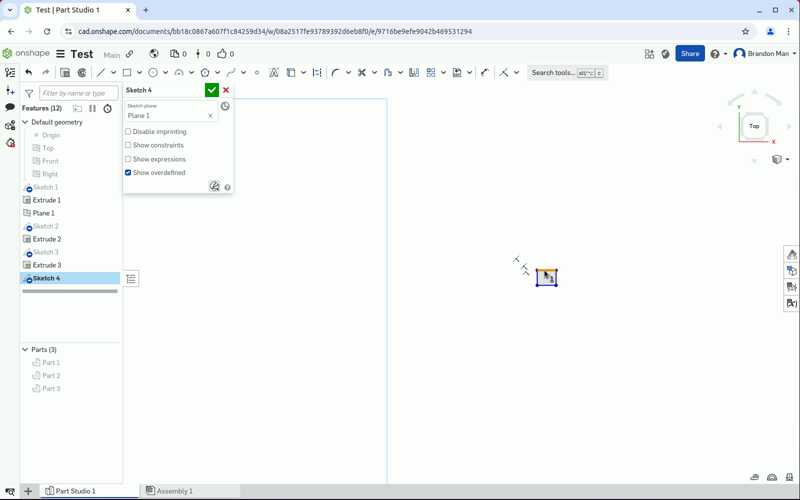
scroll(-6)
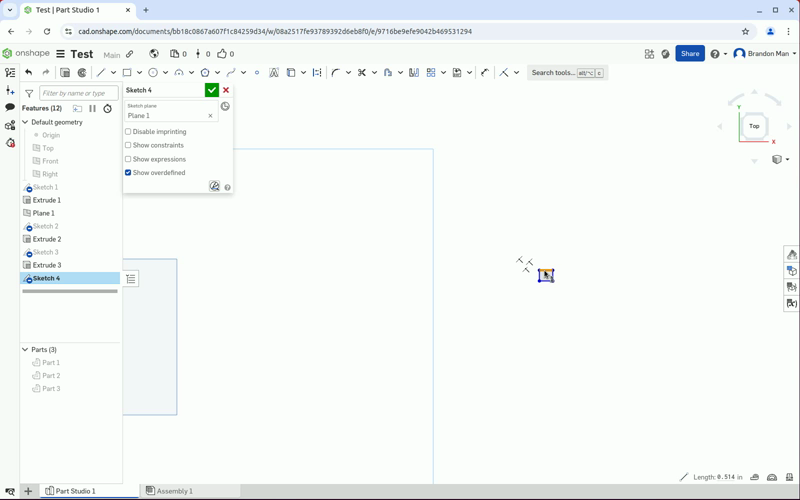
scroll(-6)
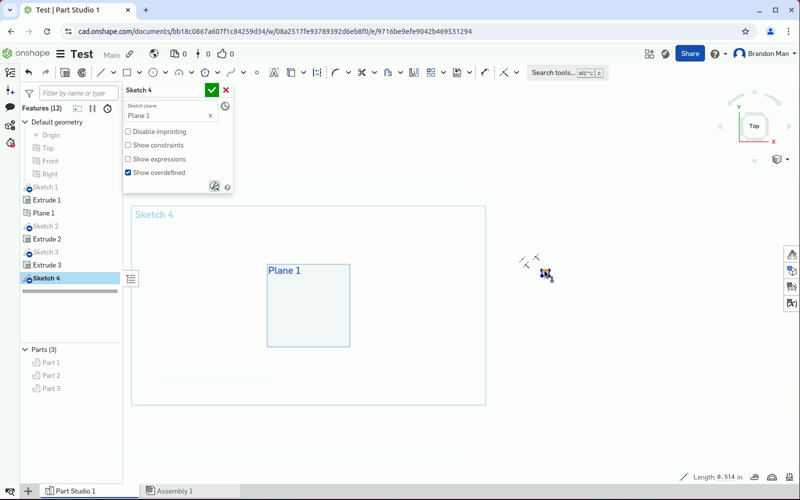
scroll(-6)
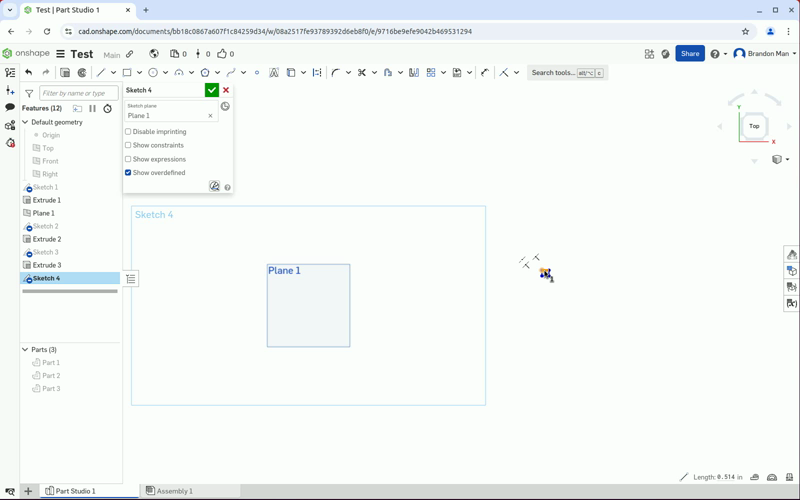
scroll(-6)
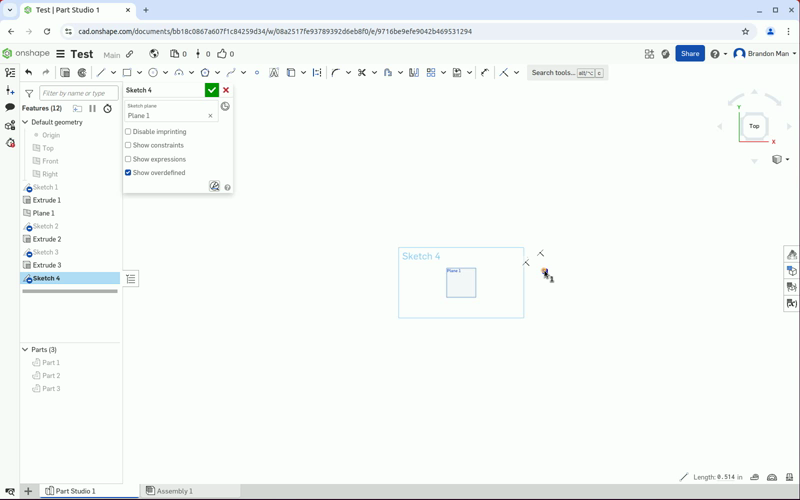
mouse_move(73, 352)
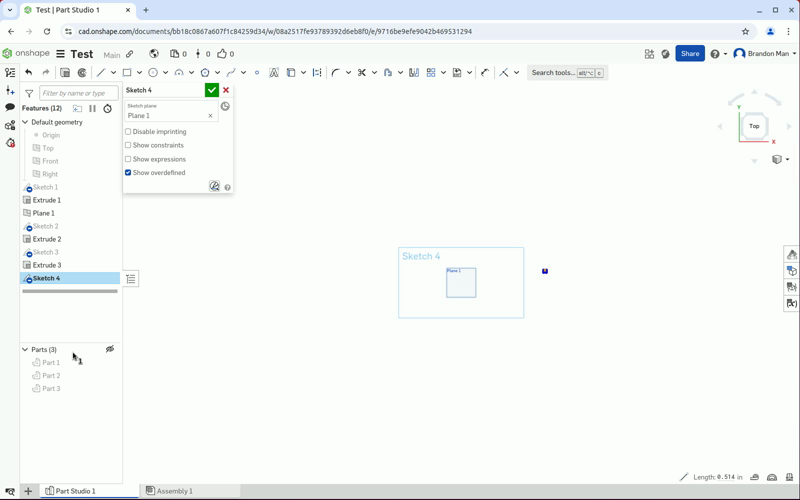
key(shift+y)
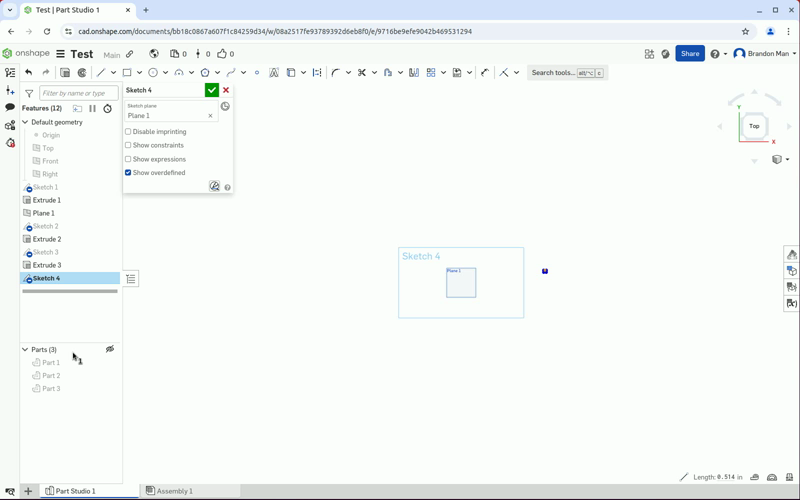
key(shift+e)
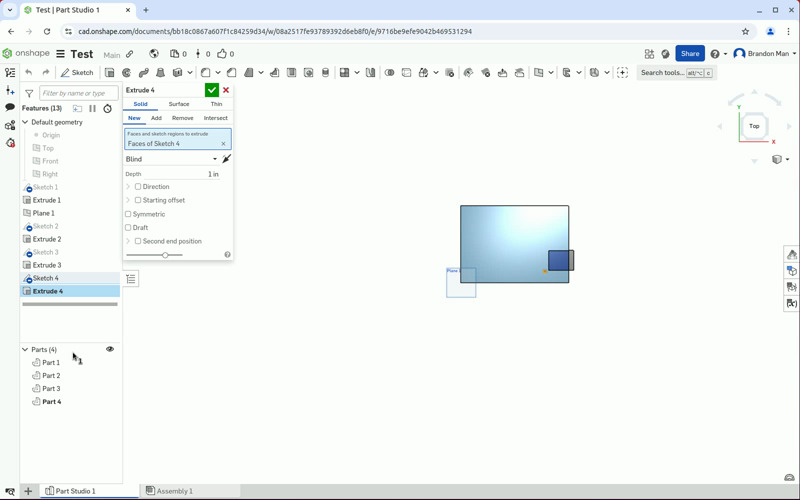
mouse_move(143, 106)
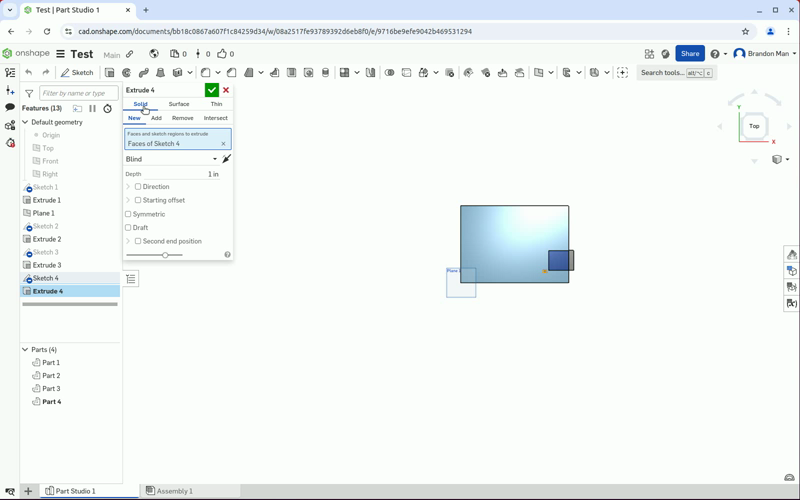
click(143, 106)
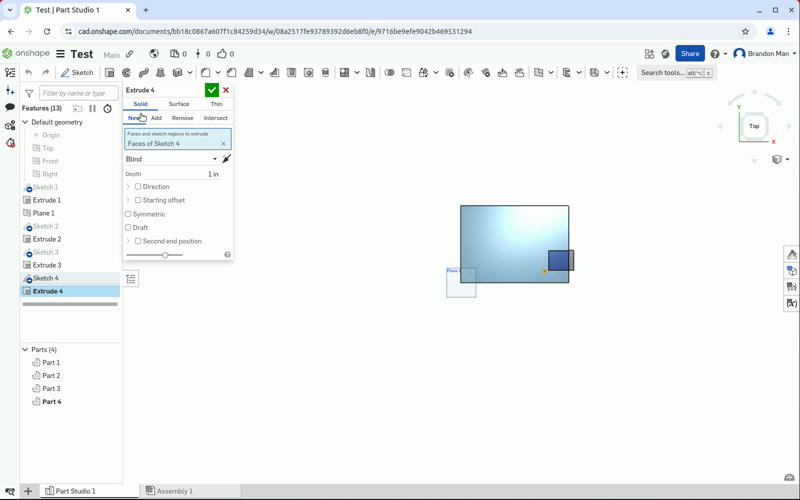
mouse_move(137, 120)
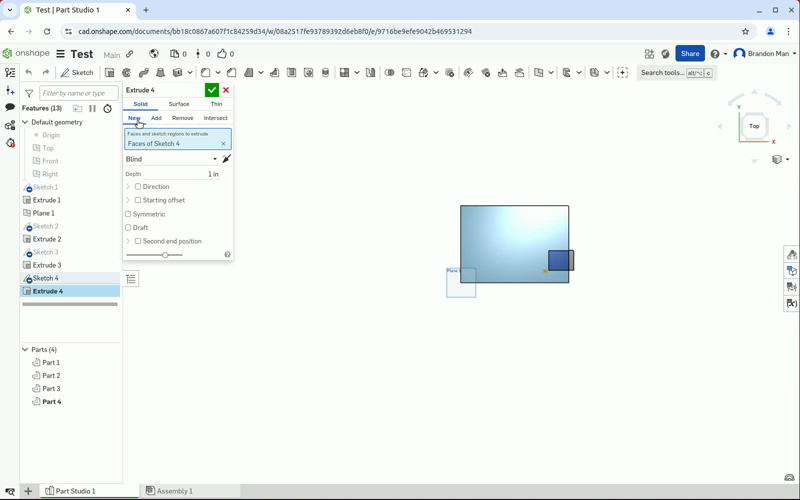
click(137, 120)
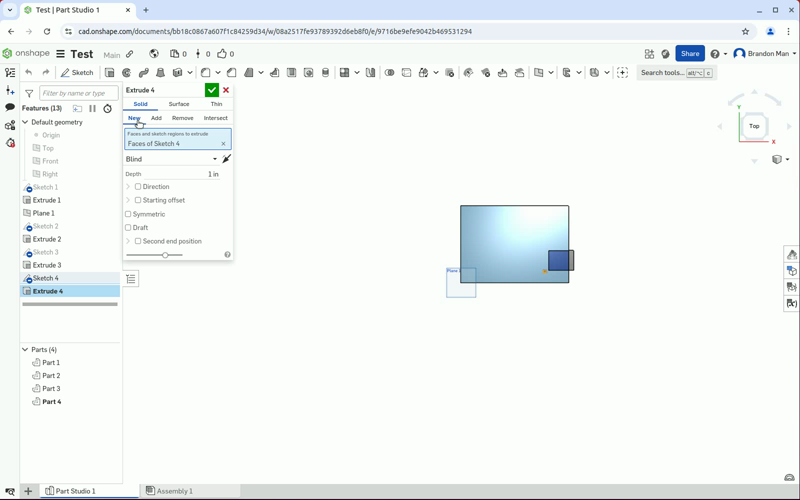
key(tab, 4)
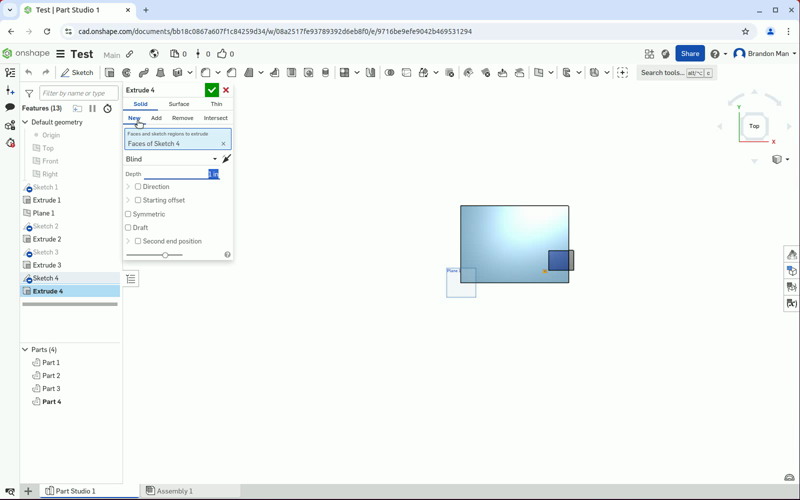
text(2.889)
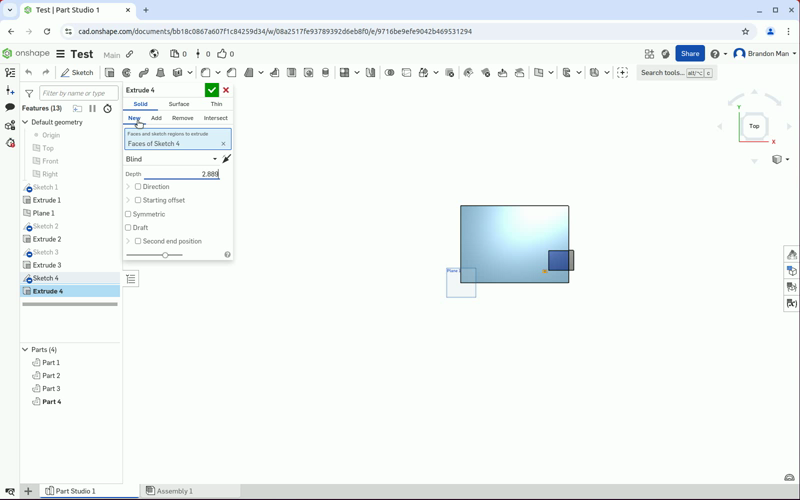
key(enter)
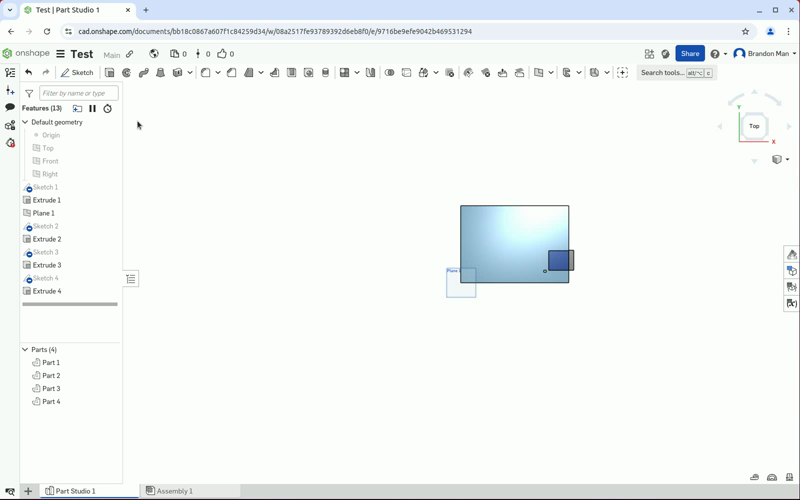
key(shift+h)
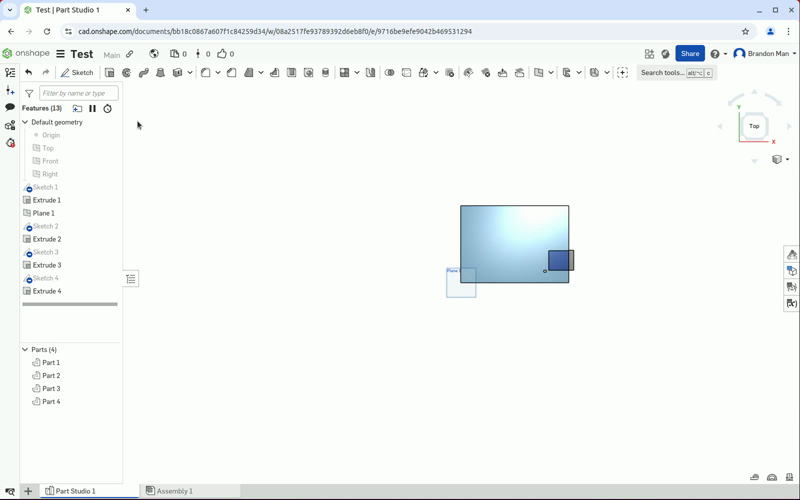
key(shift+h)
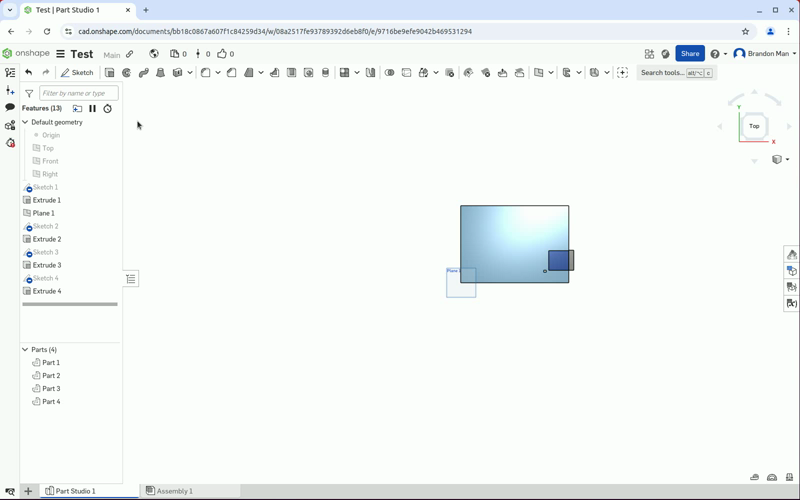
mouse_move(73, 189)
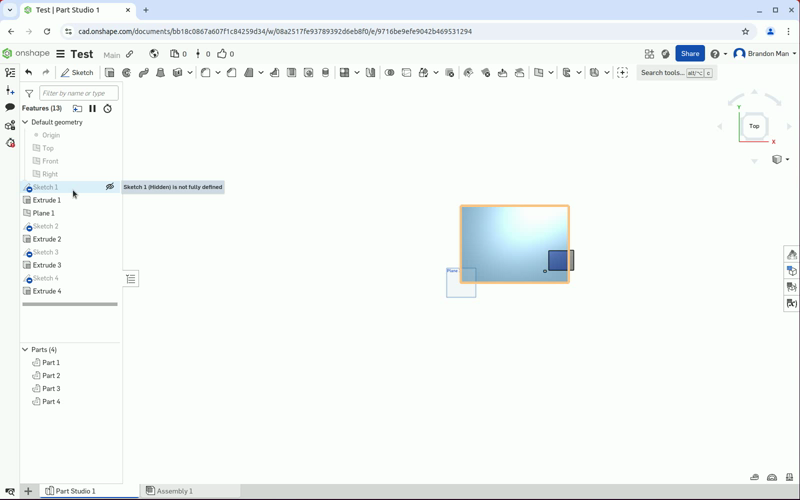
click(73, 189)
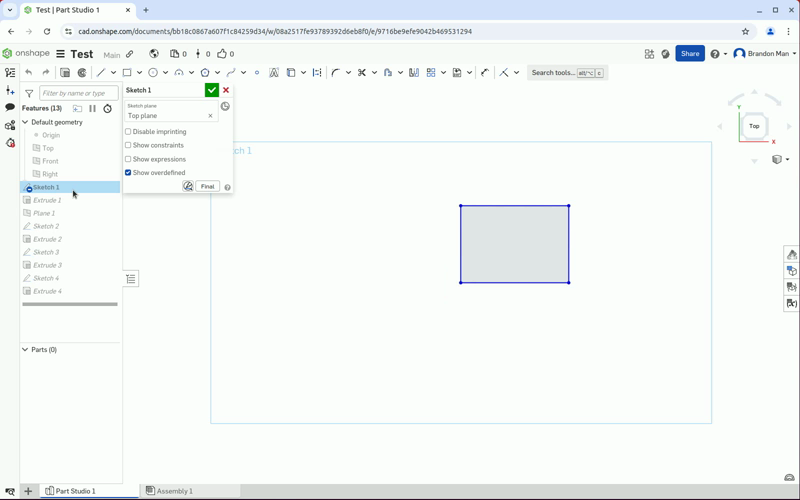
mouse_move(229, 92)
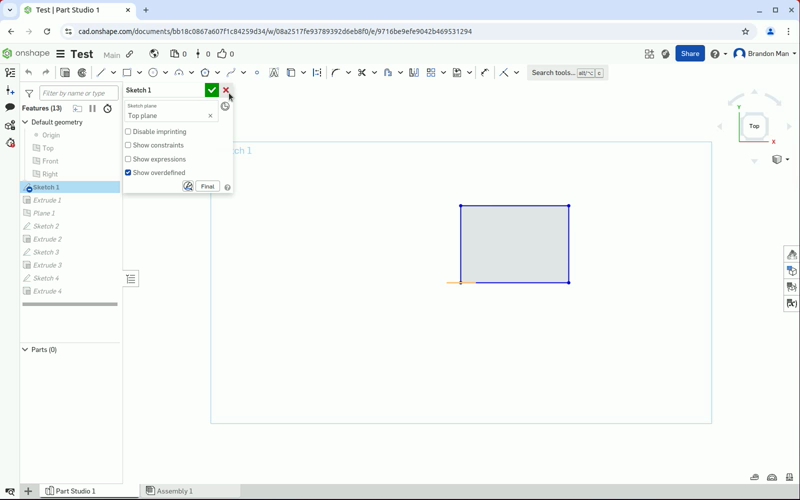
click(229, 92)
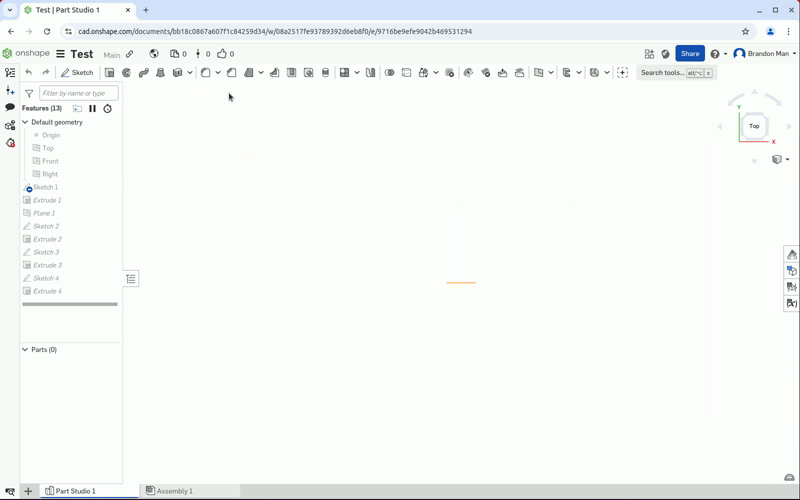
key(shift+s)
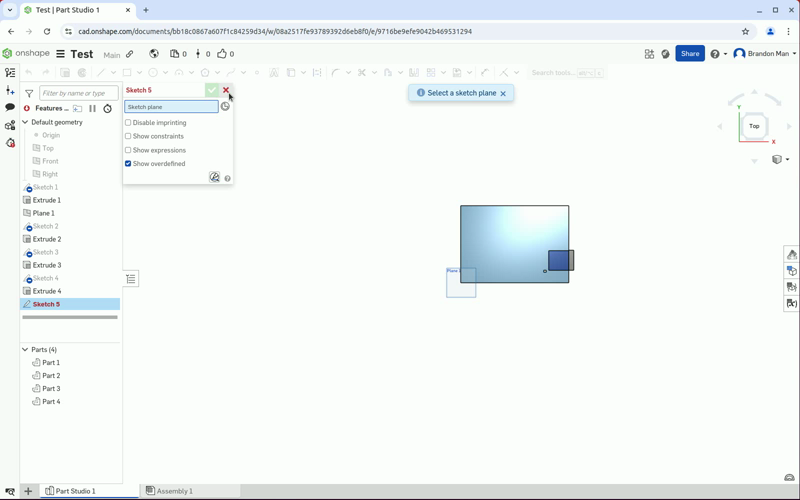
mouse_move(73, 215)
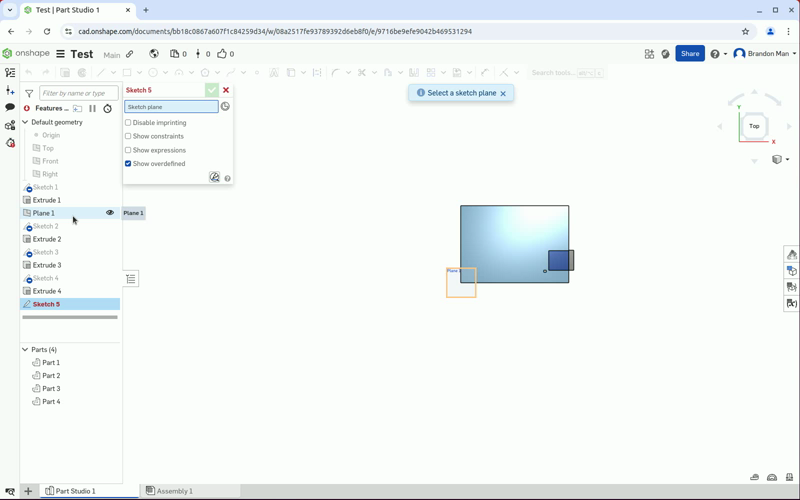
click(73, 215)
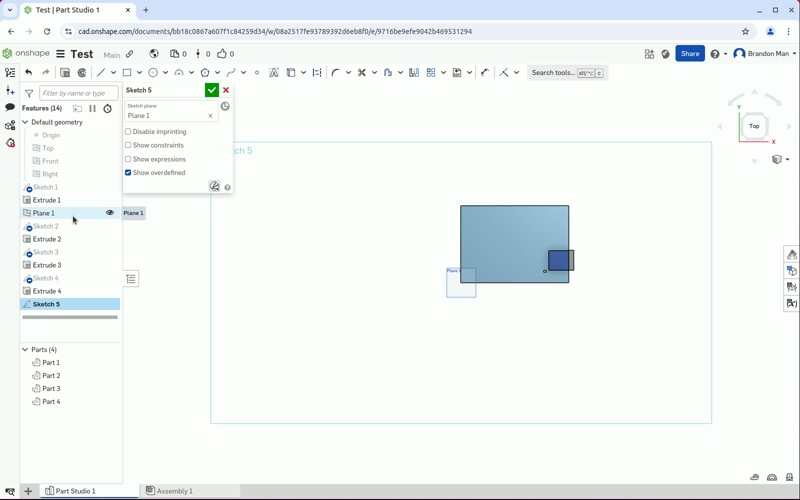
mouse_move(73, 352)
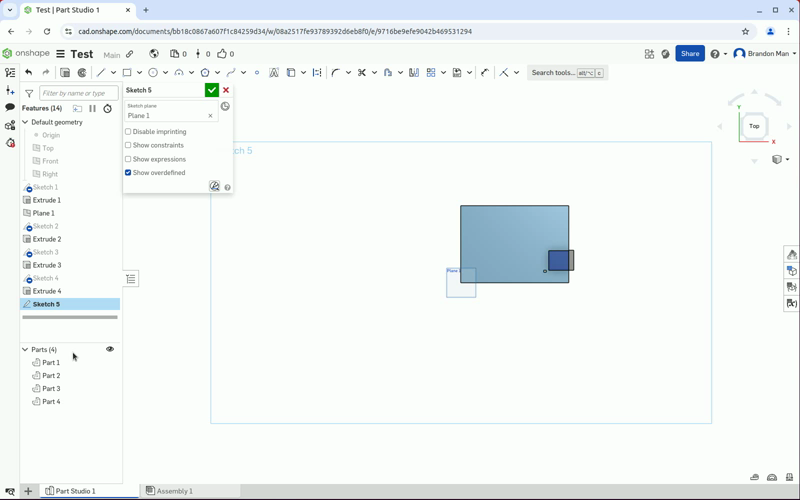
key(y)
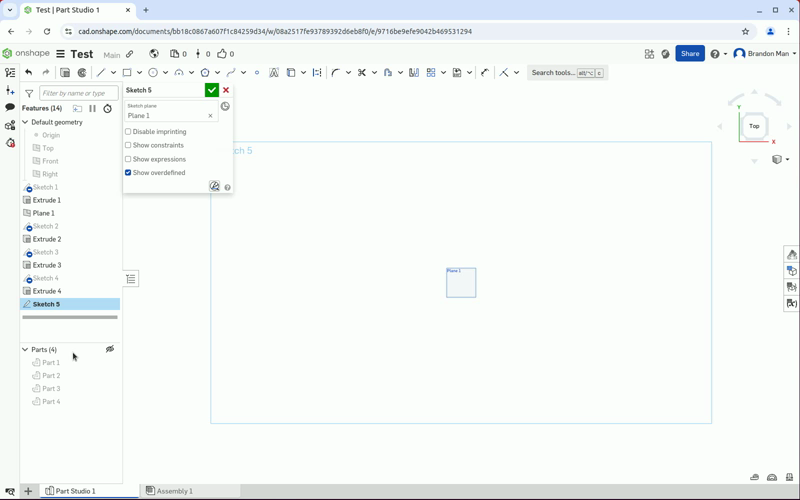
key(l)
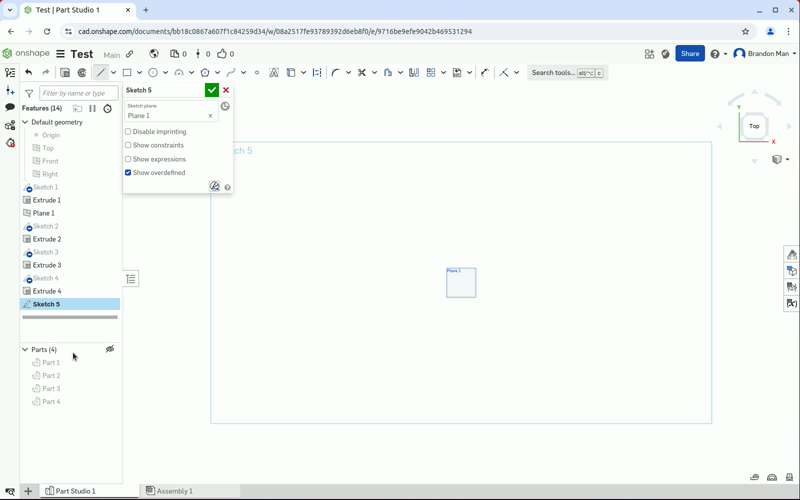
key_down(shift)
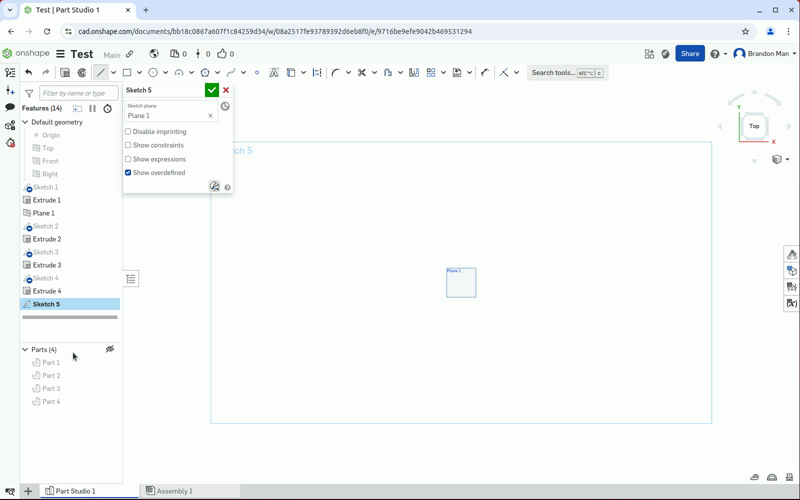
mouse_move(543, 268)
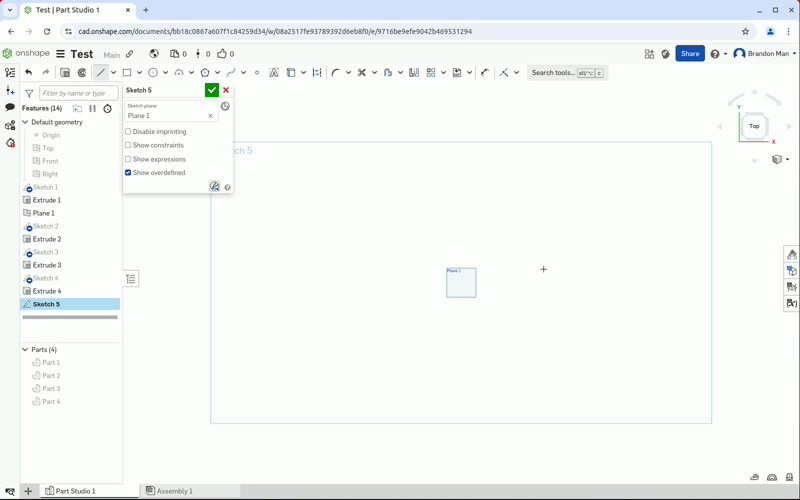
click(543, 268)
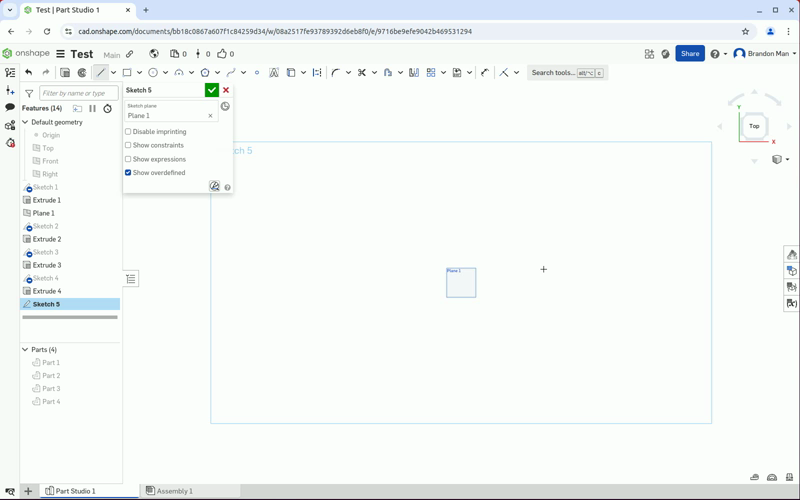
key_up(shift)
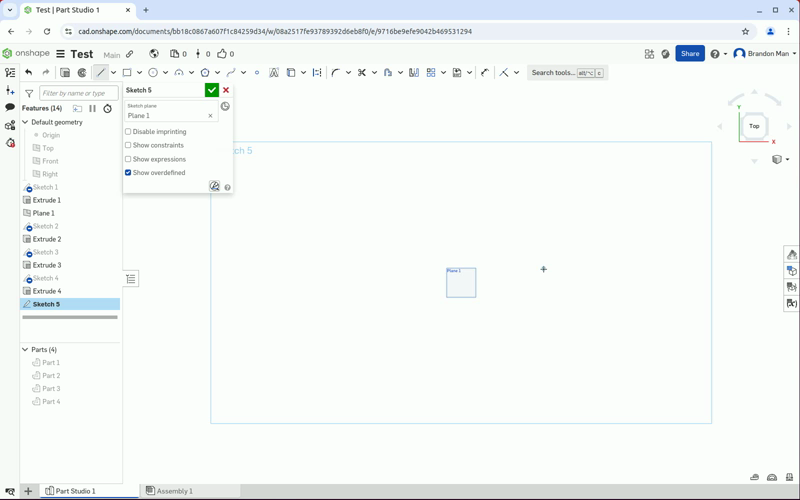
key_down(shift)
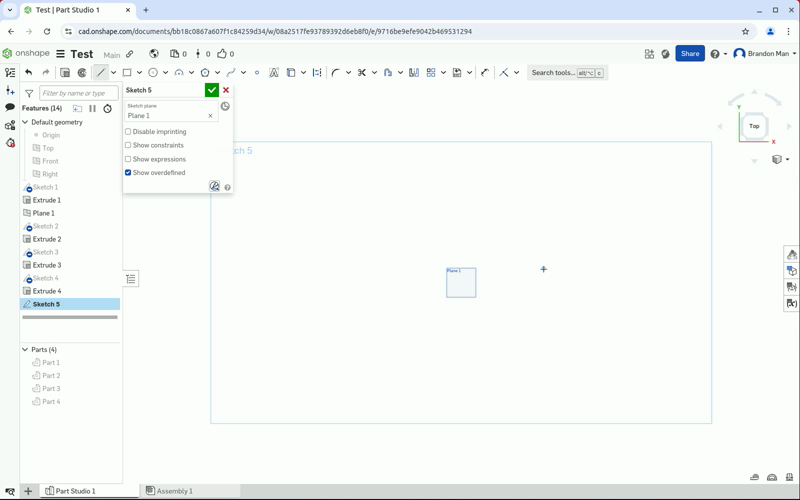
mouse_move(573, 268)
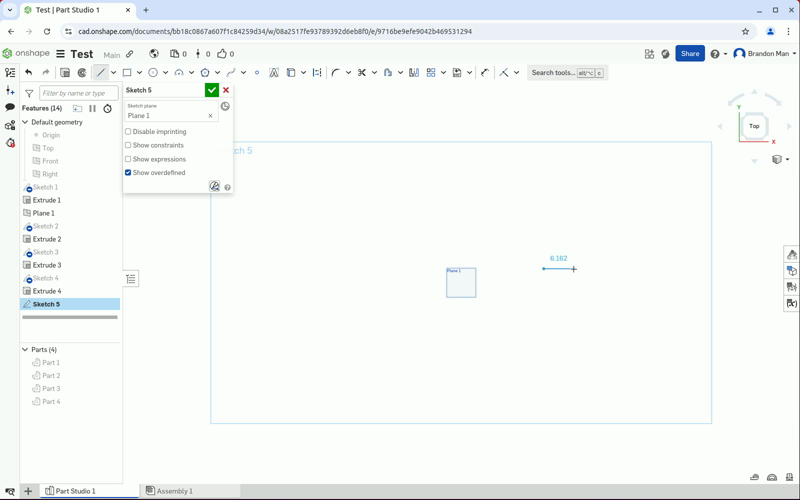
mouse_move(546, 268)
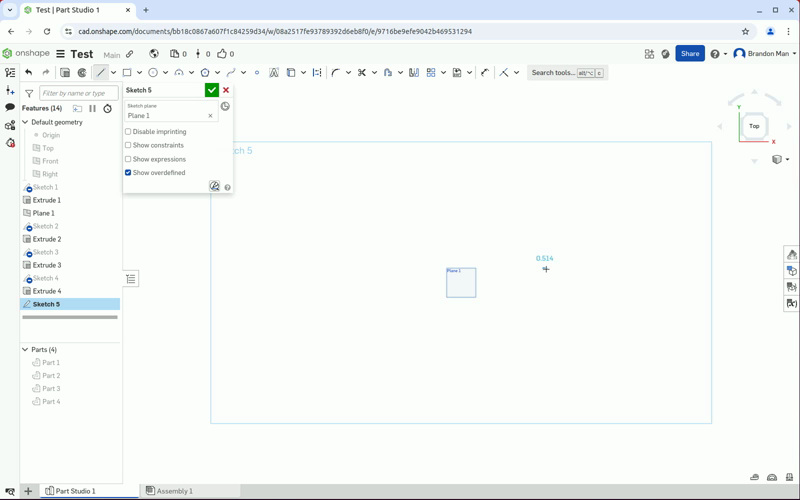
scroll(6)
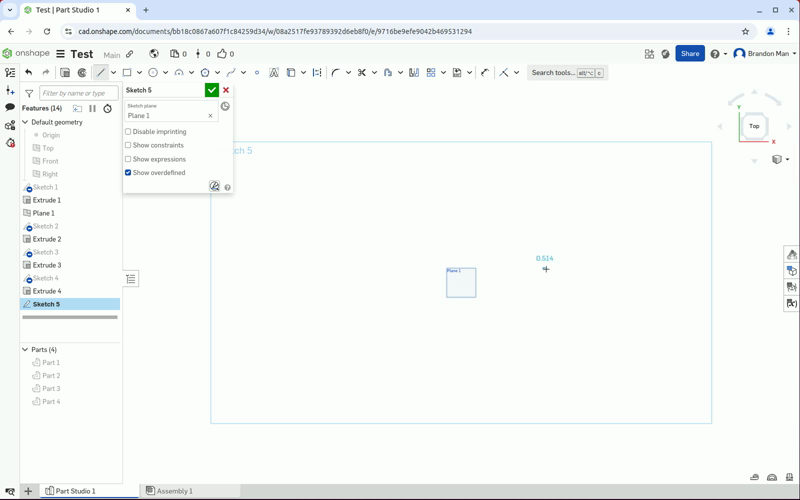
scroll(6)
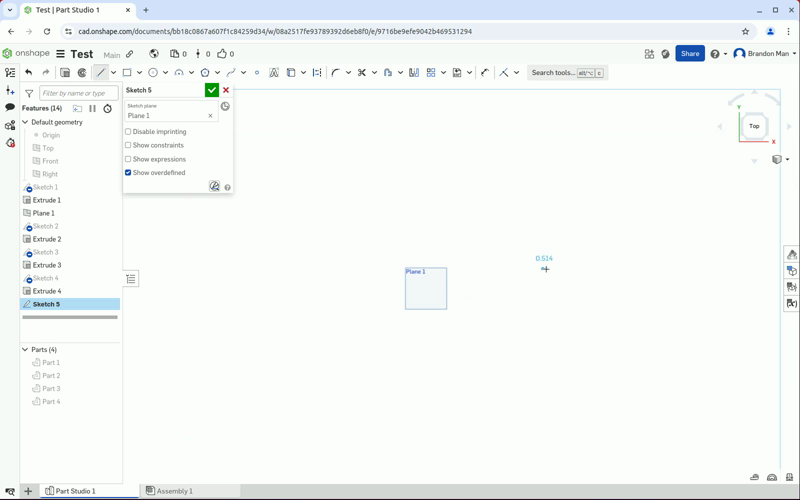
scroll(6)
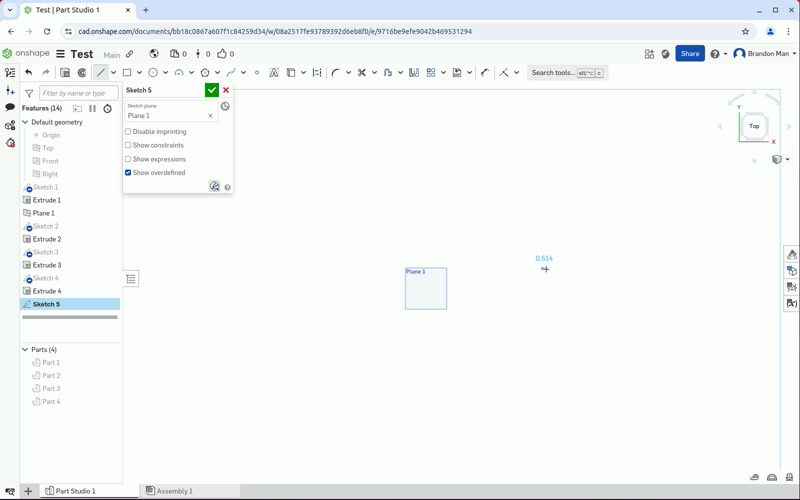
scroll(6)
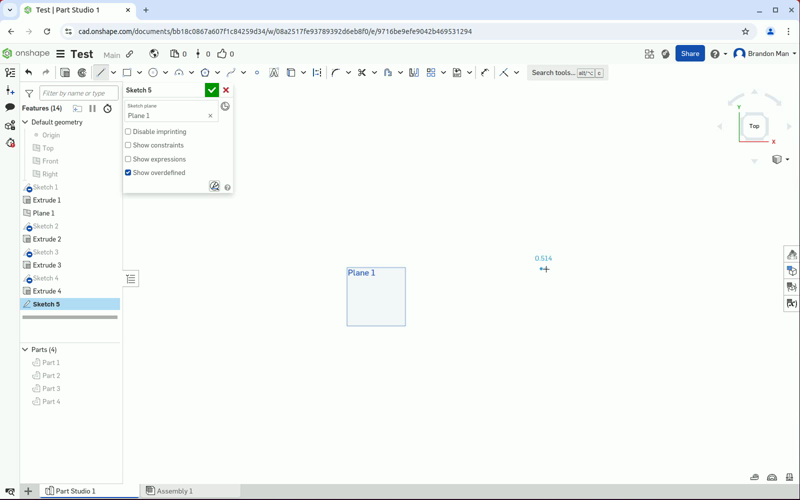
scroll(6)
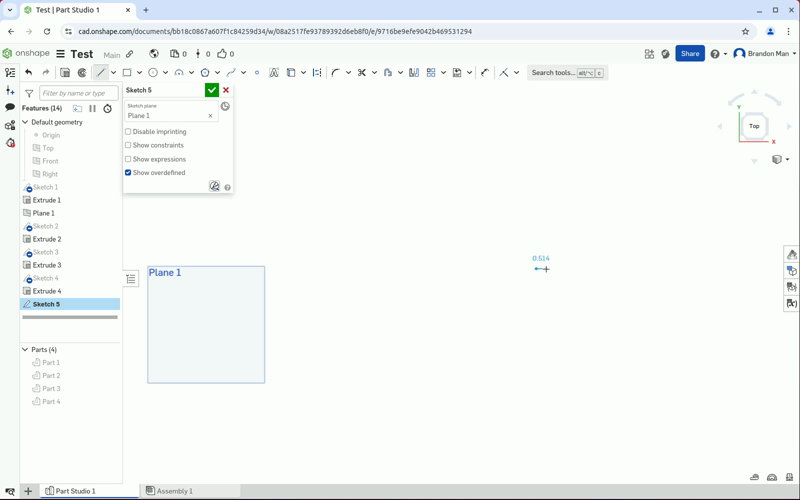
scroll(6)
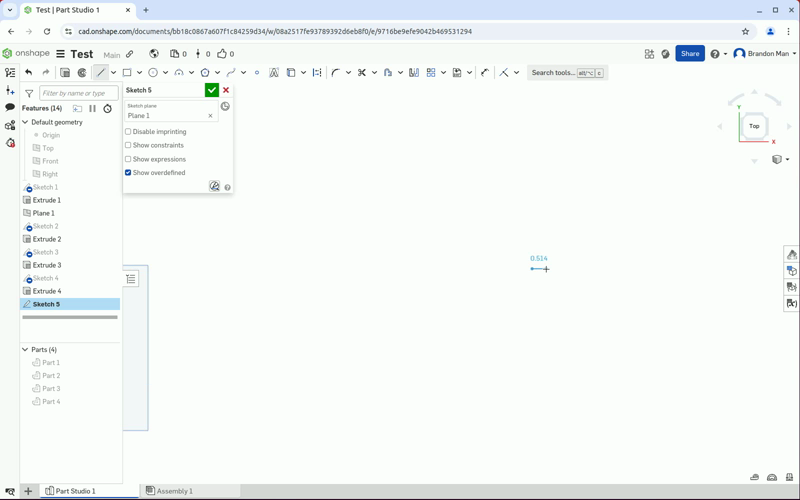
scroll(6)
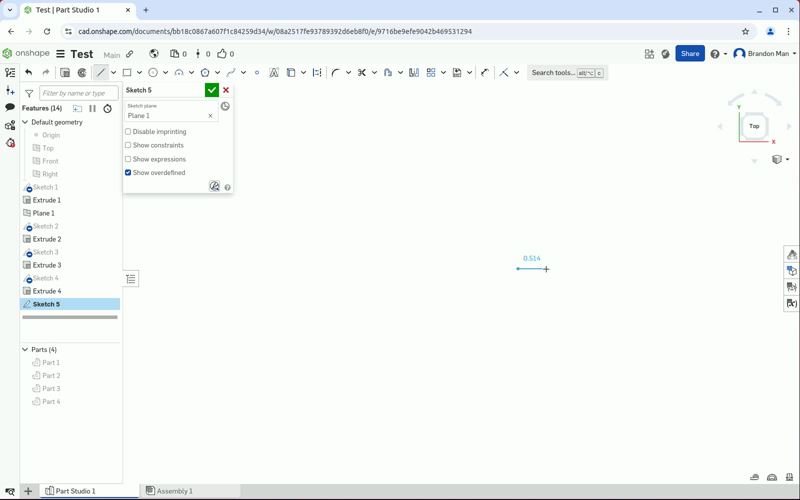
click(546, 268)
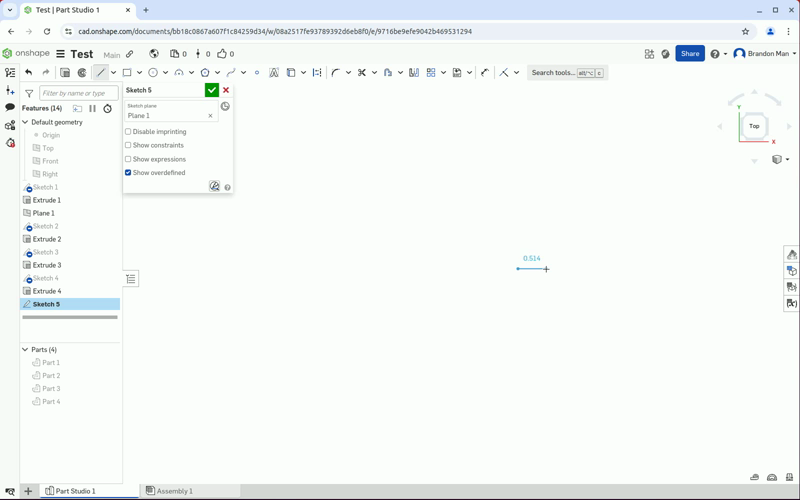
scroll(-6)
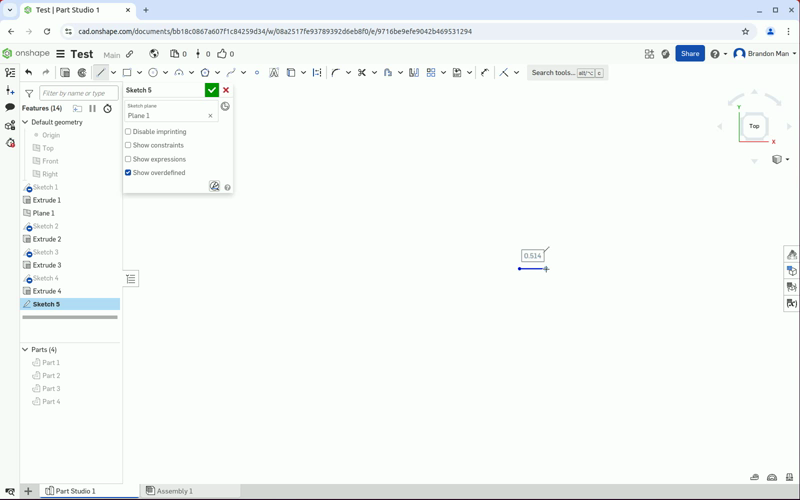
scroll(-6)
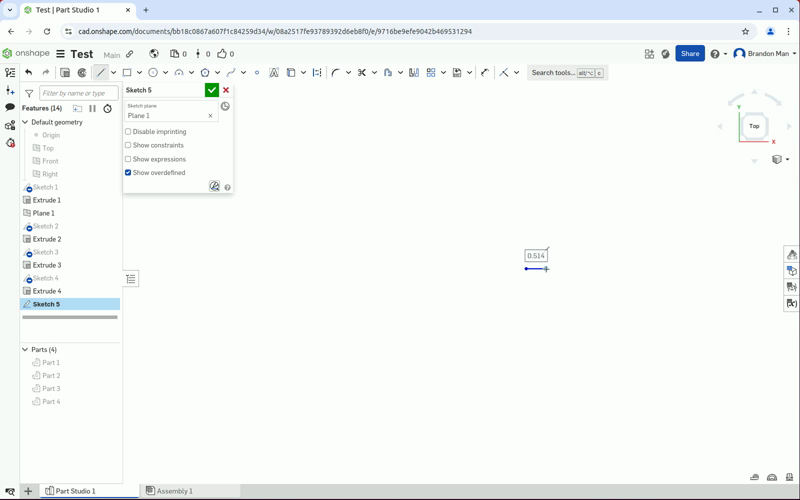
scroll(-6)
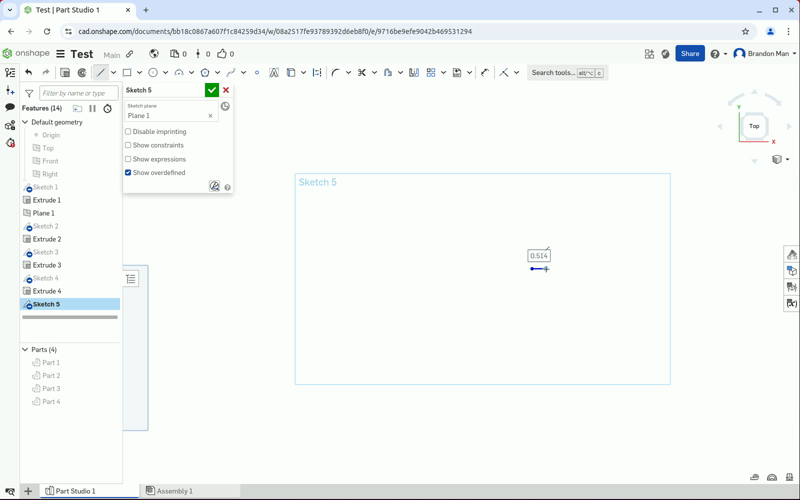
scroll(-6)
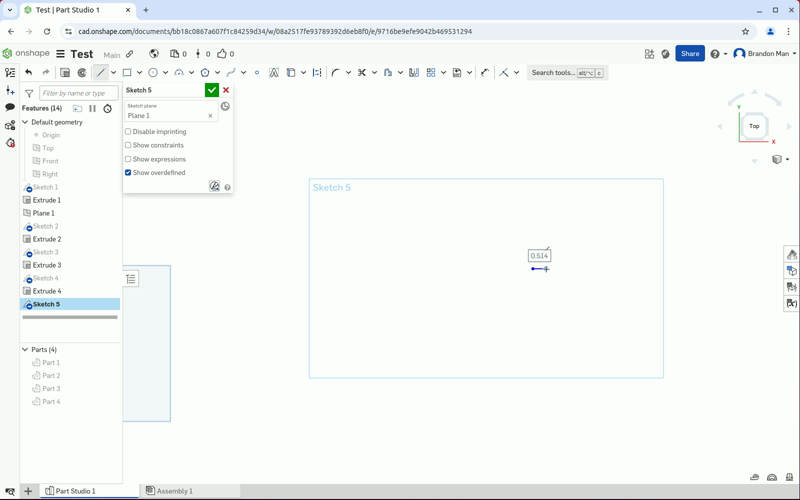
scroll(-6)
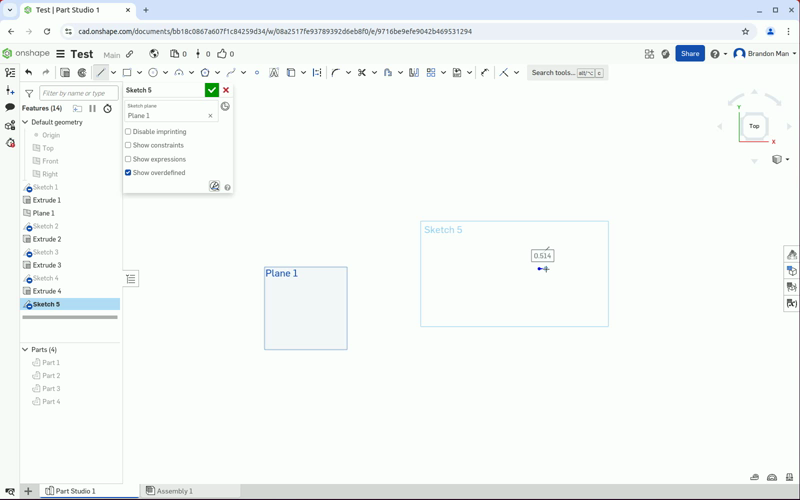
scroll(-6)
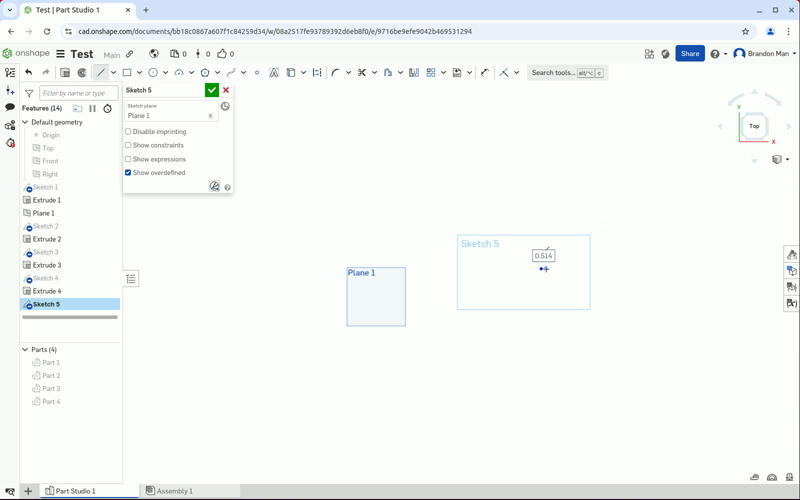
scroll(-6)
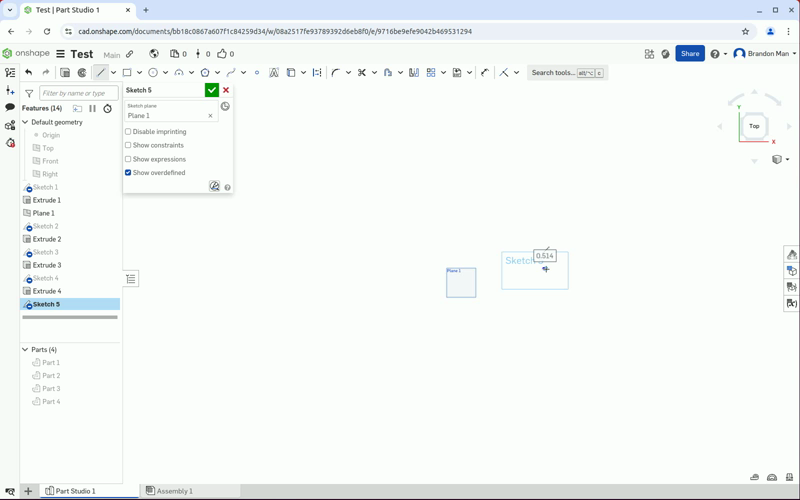
key_up(shift)
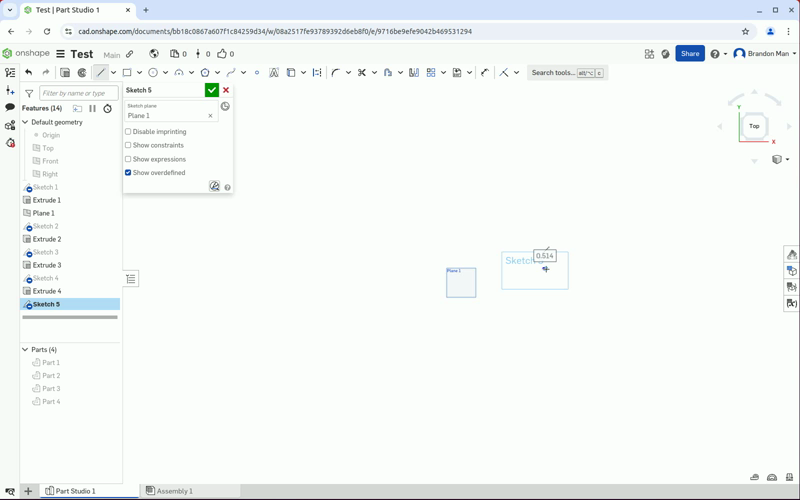
key_down(shift)
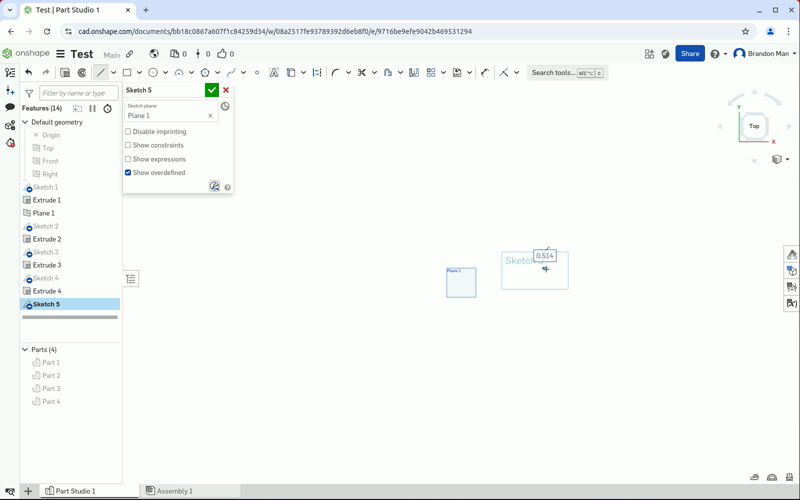
mouse_move(576, 268)
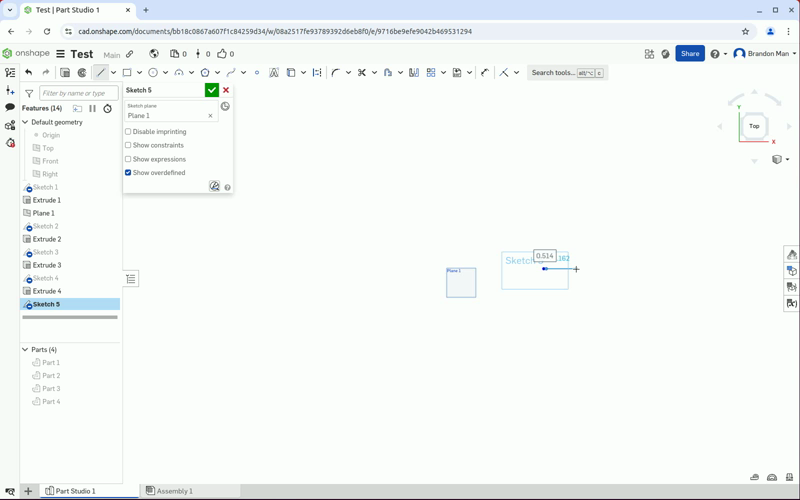
mouse_move(546, 266)
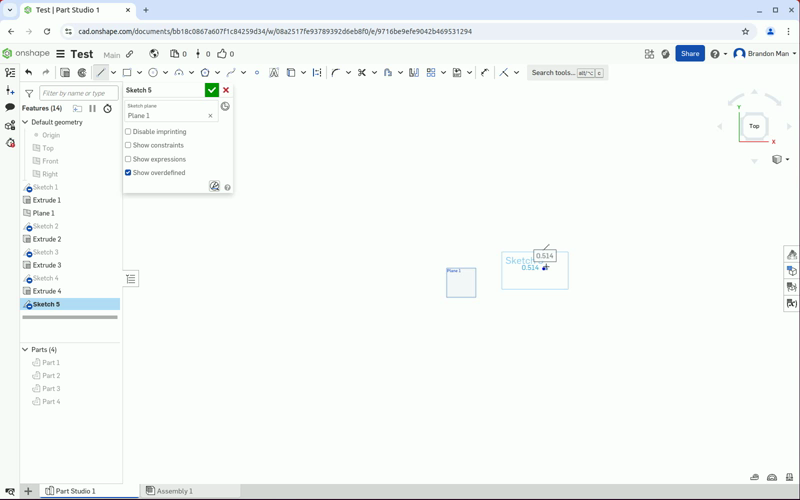
scroll(6)
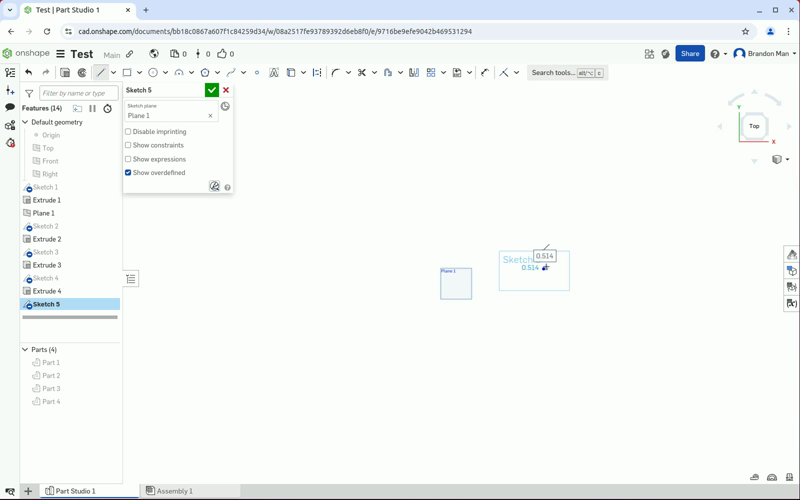
scroll(6)
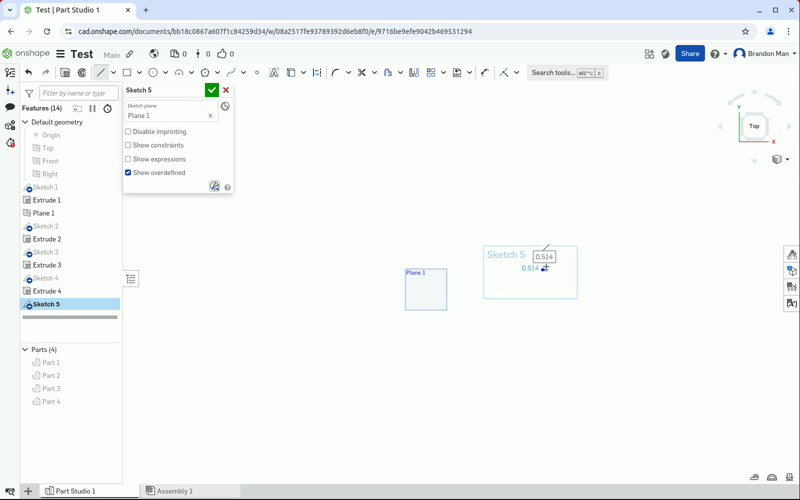
scroll(6)
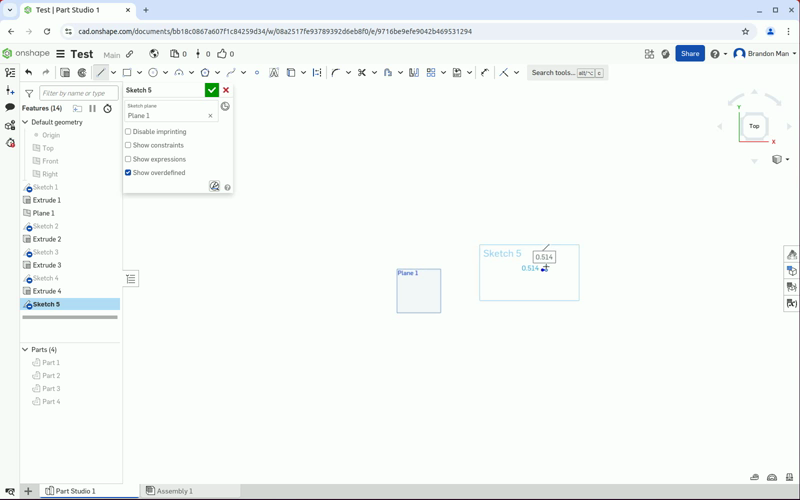
scroll(6)
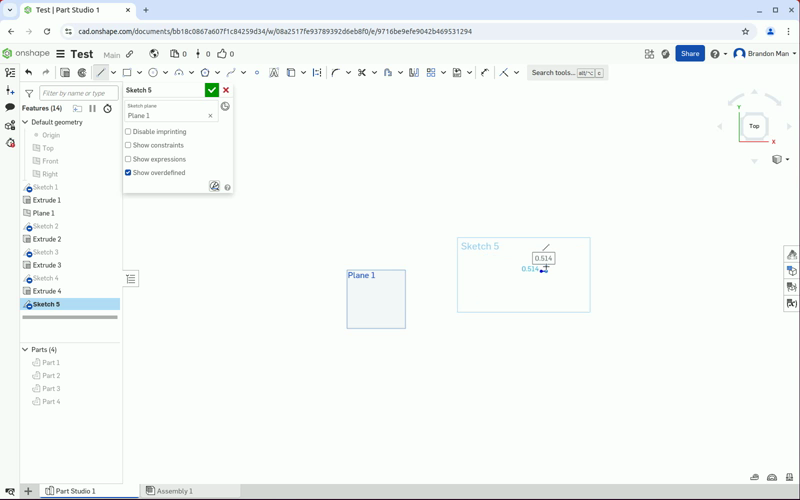
scroll(6)
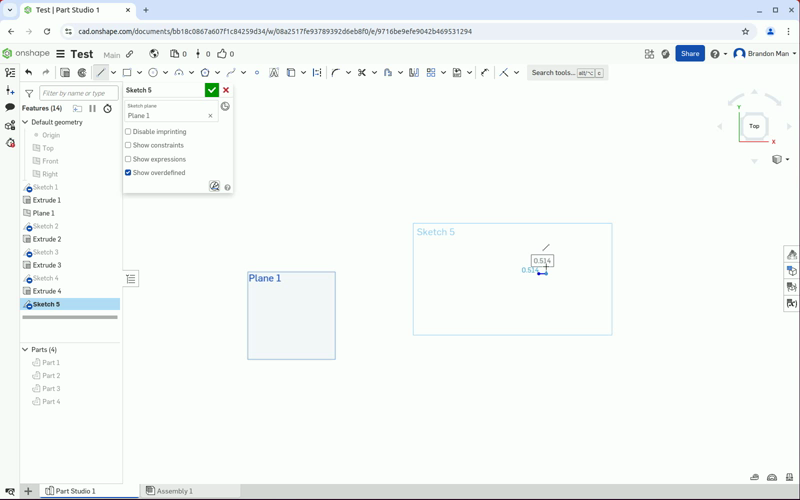
scroll(6)
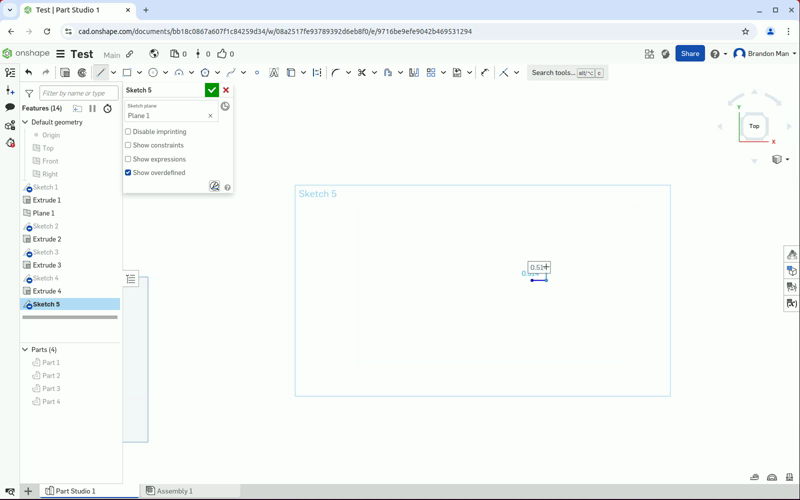
scroll(6)
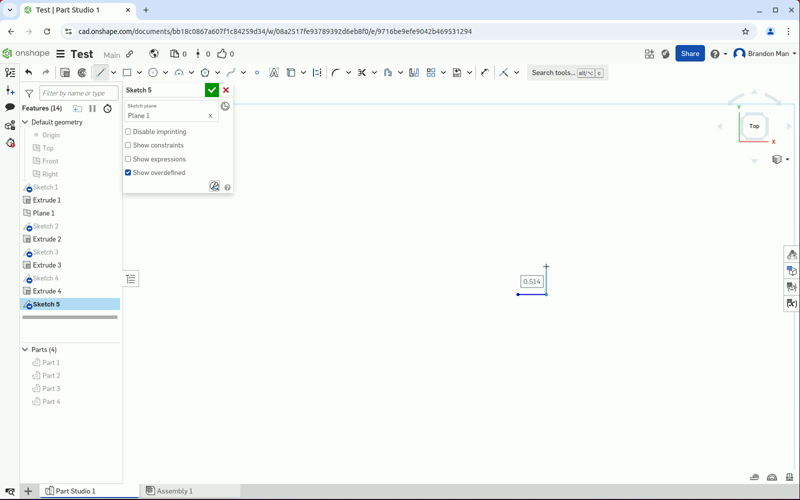
click(546, 266)
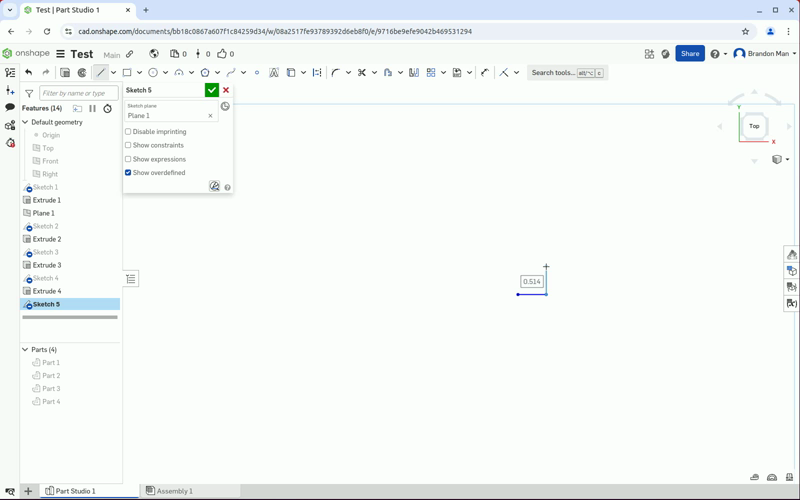
scroll(-6)
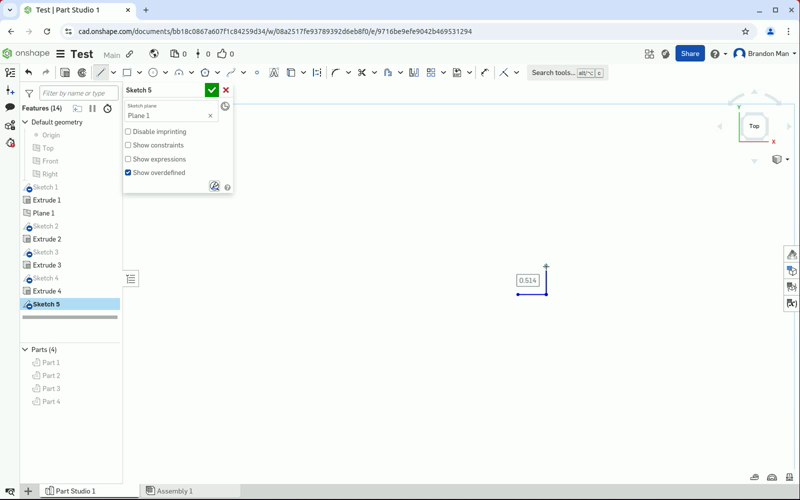
scroll(-6)
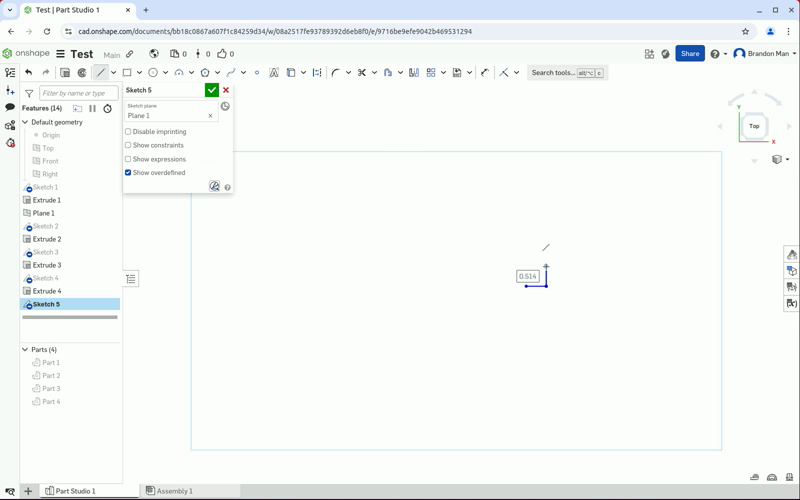
scroll(-6)
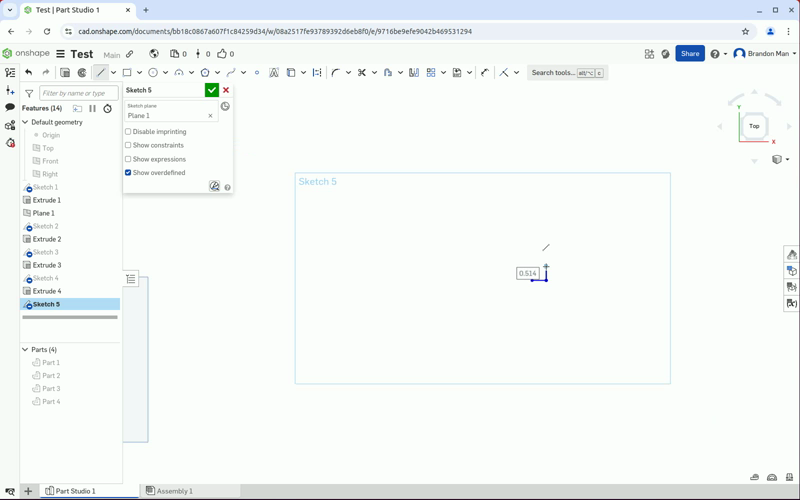
scroll(-6)
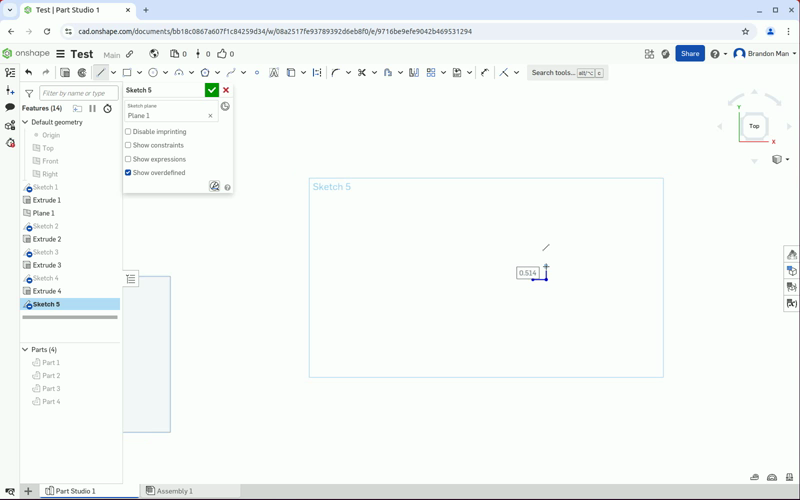
scroll(-6)
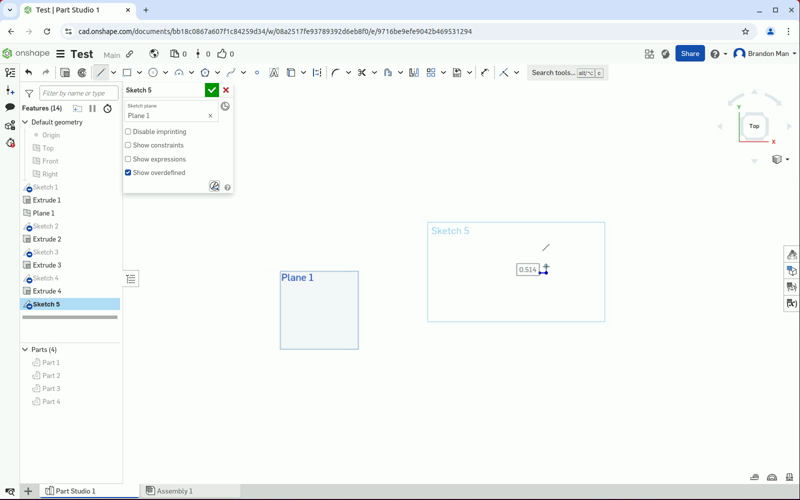
scroll(-6)
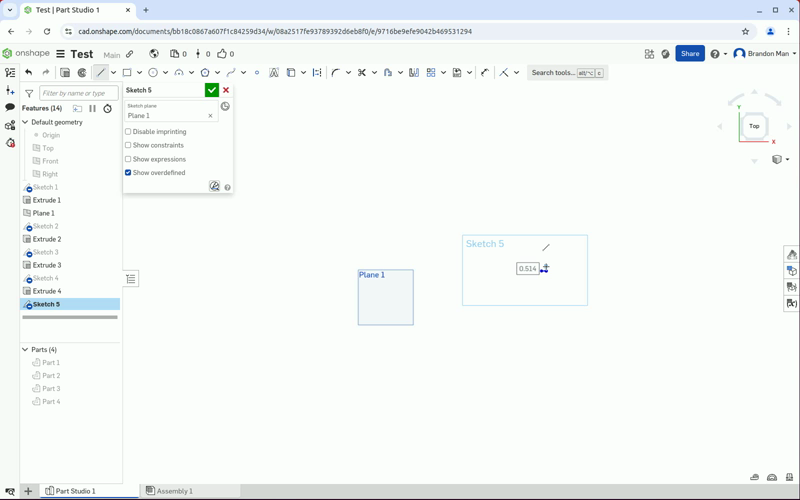
scroll(-6)
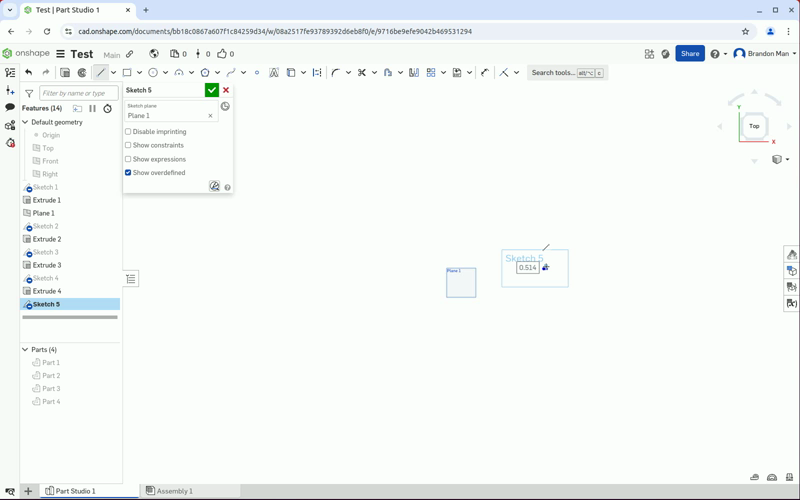
key_up(shift)
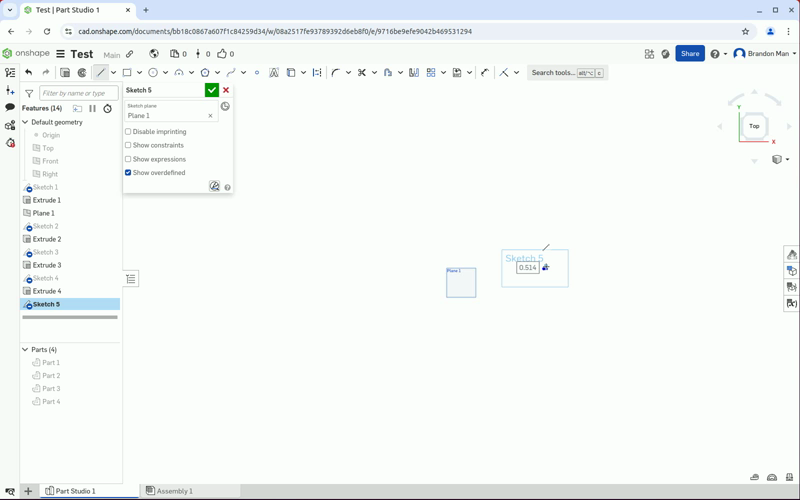
key_down(shift)
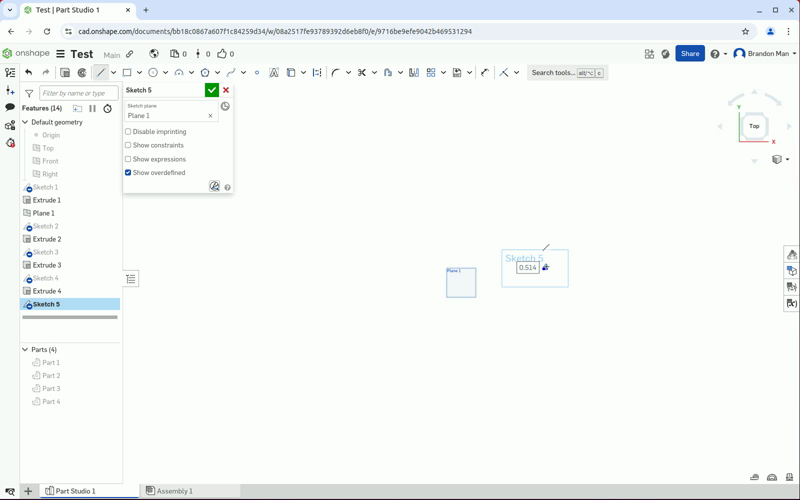
mouse_move(576, 266)
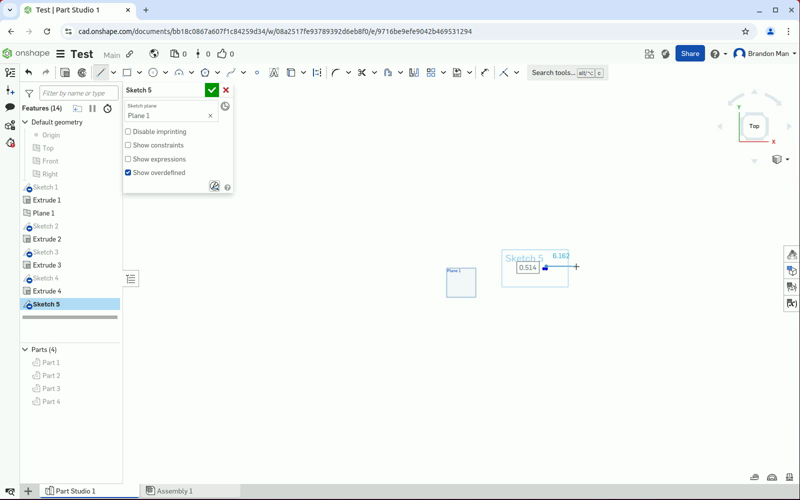
mouse_move(543, 266)
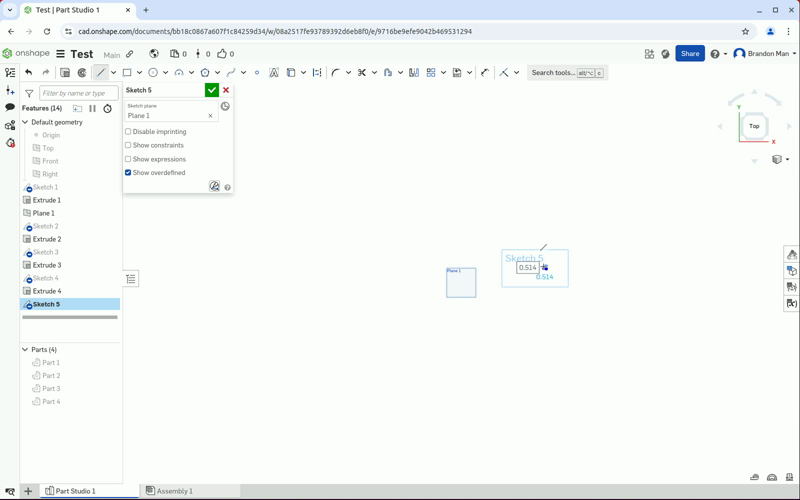
scroll(6)
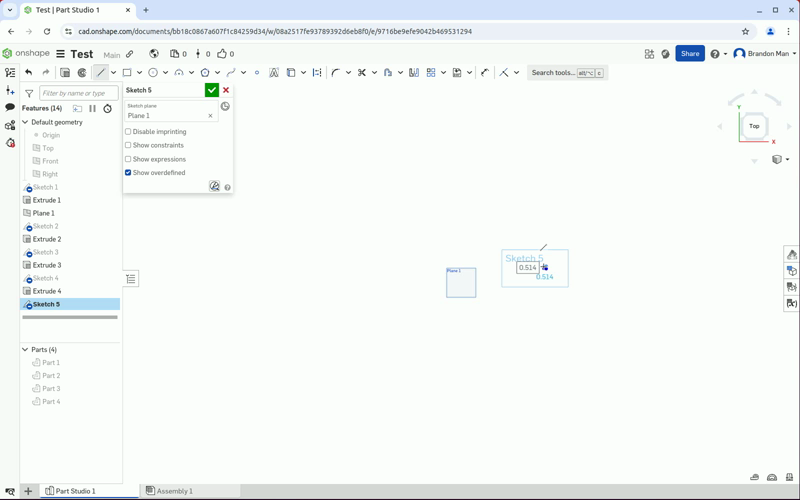
scroll(6)
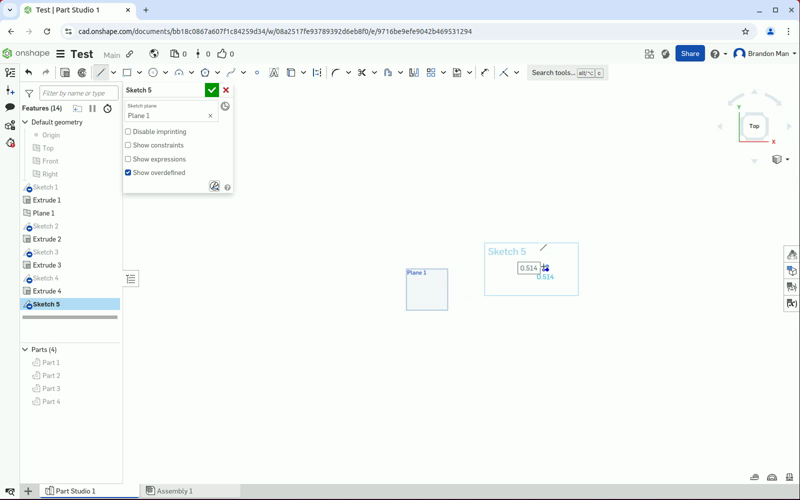
scroll(6)
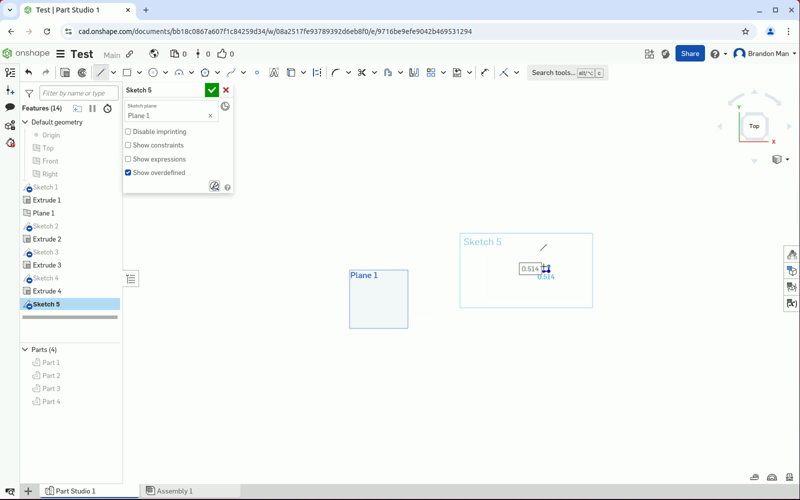
scroll(6)
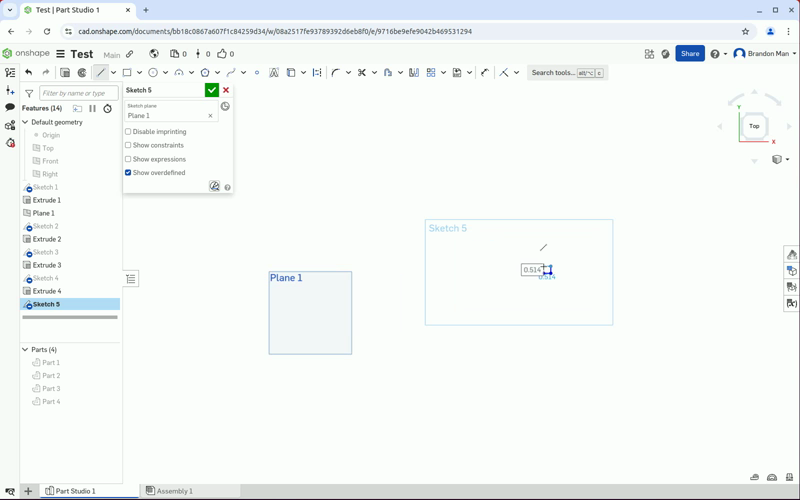
scroll(6)
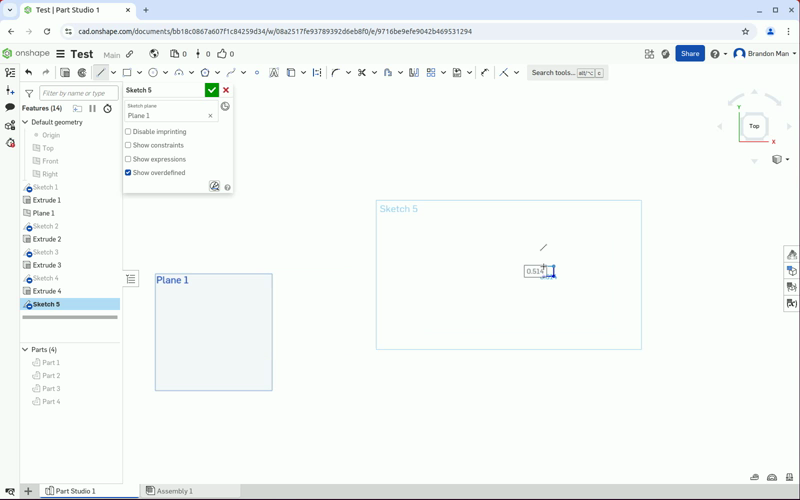
scroll(6)
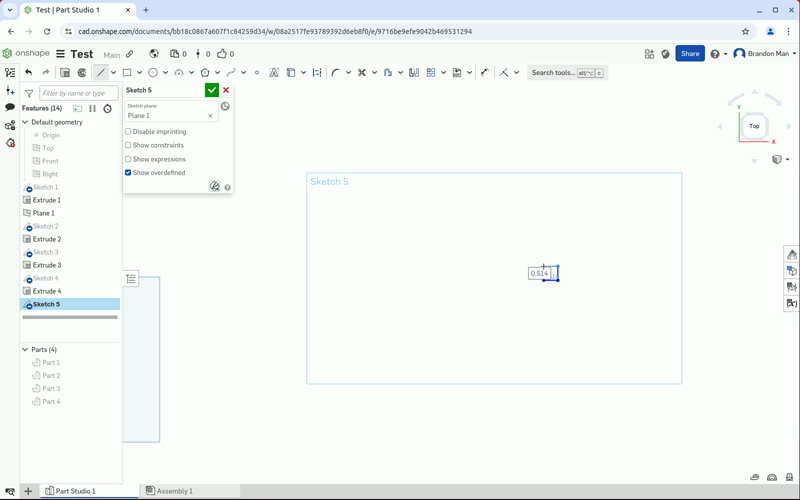
scroll(6)
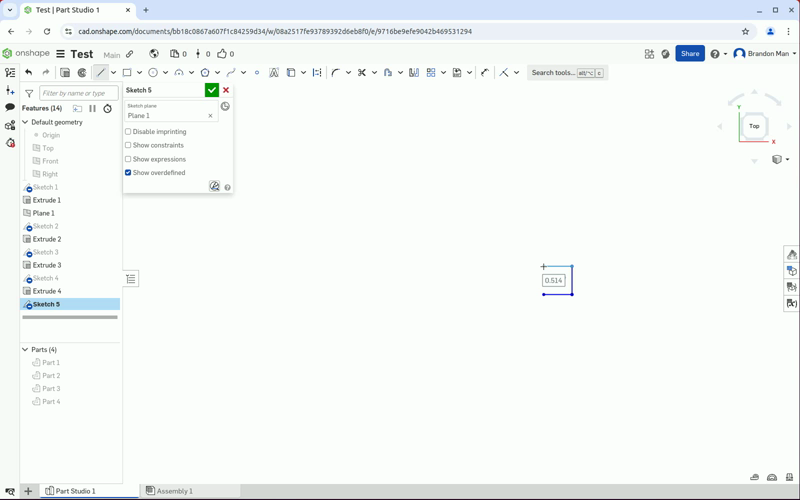
click(543, 266)
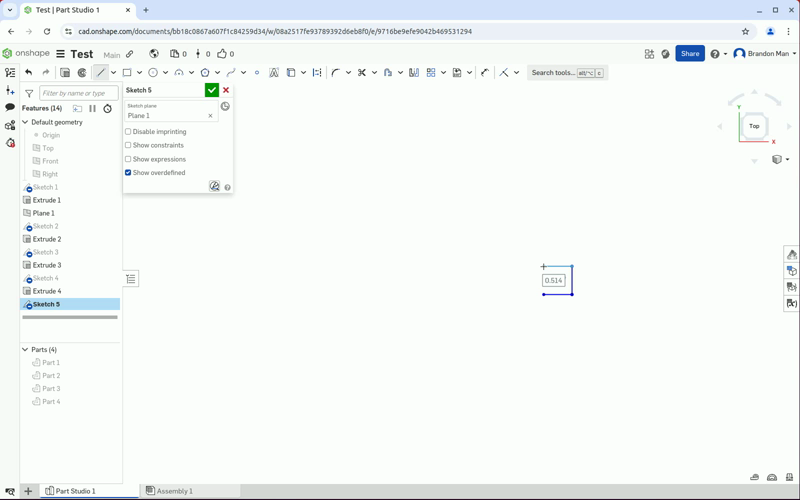
scroll(-6)
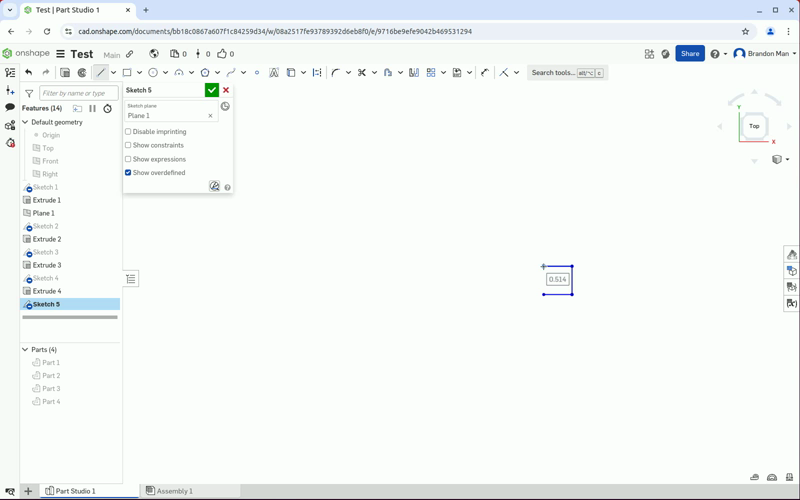
scroll(-6)
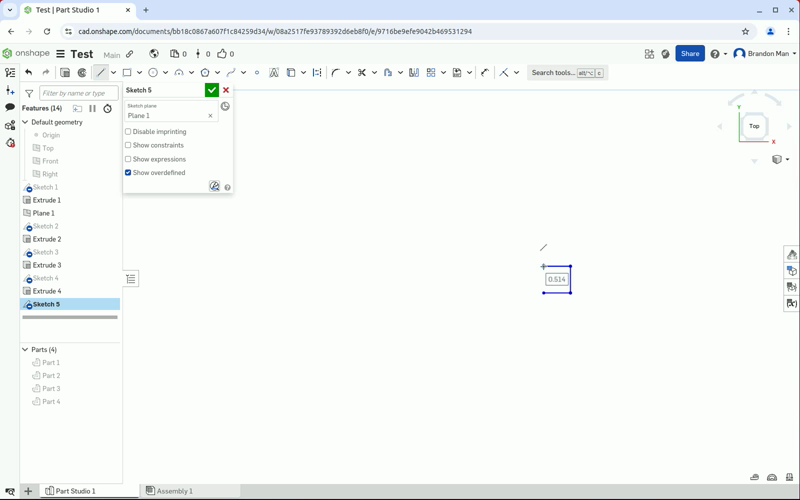
scroll(-6)
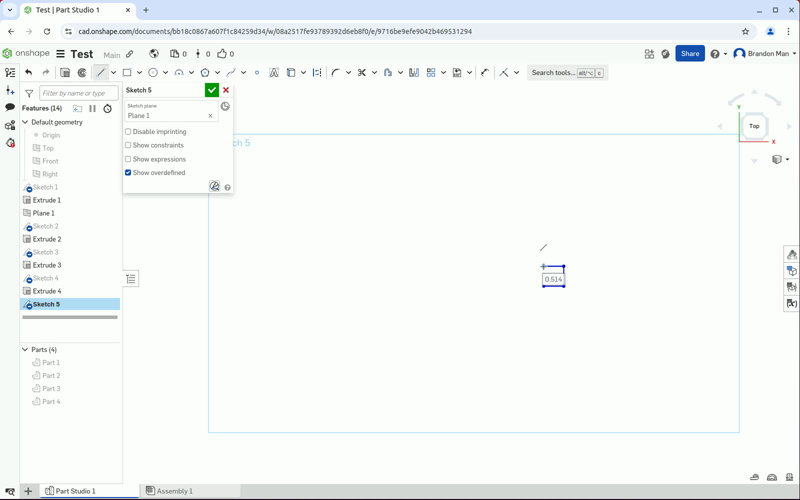
scroll(-6)
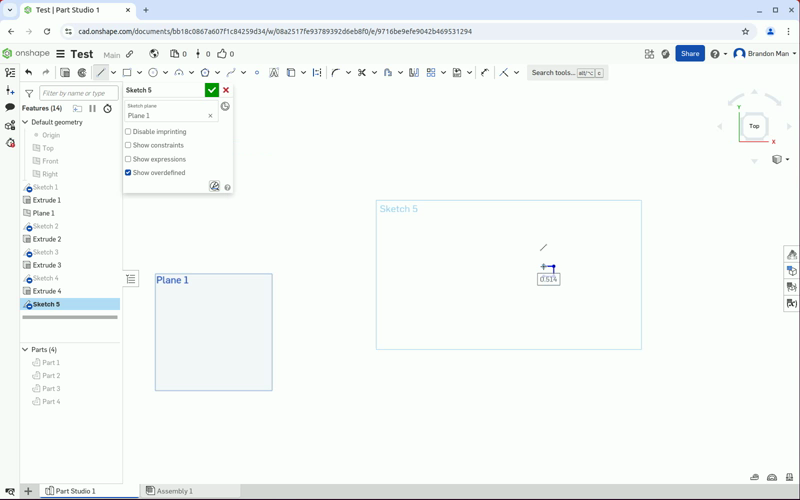
scroll(-6)
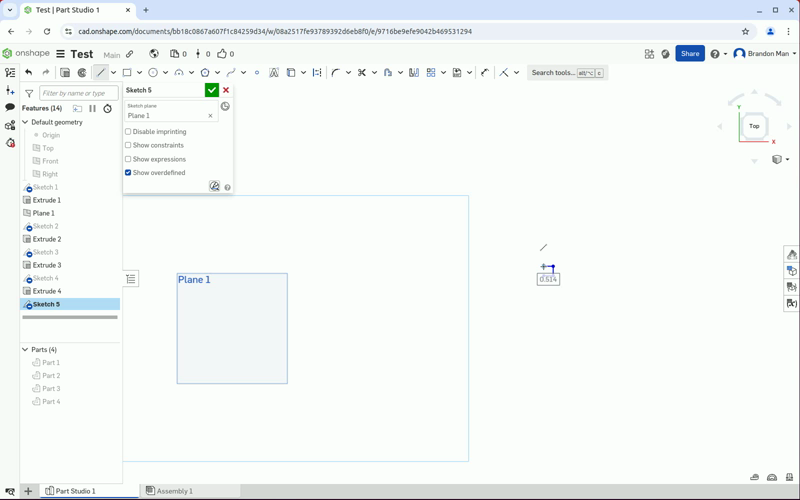
scroll(-6)
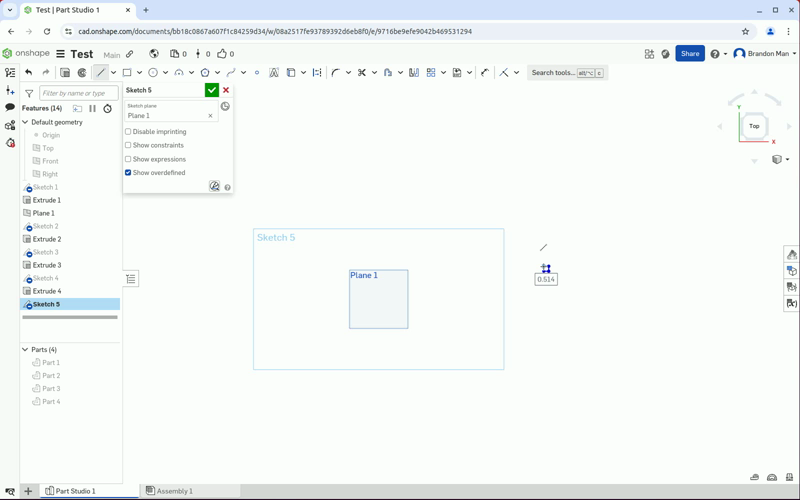
scroll(-6)
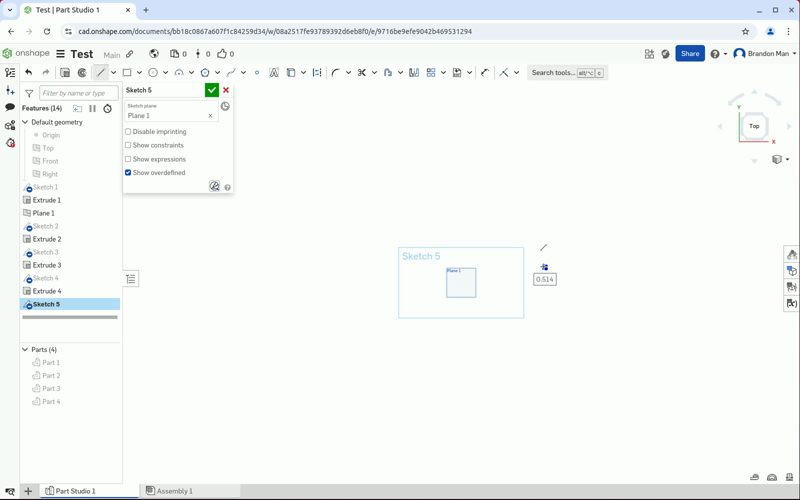
key_up(shift)
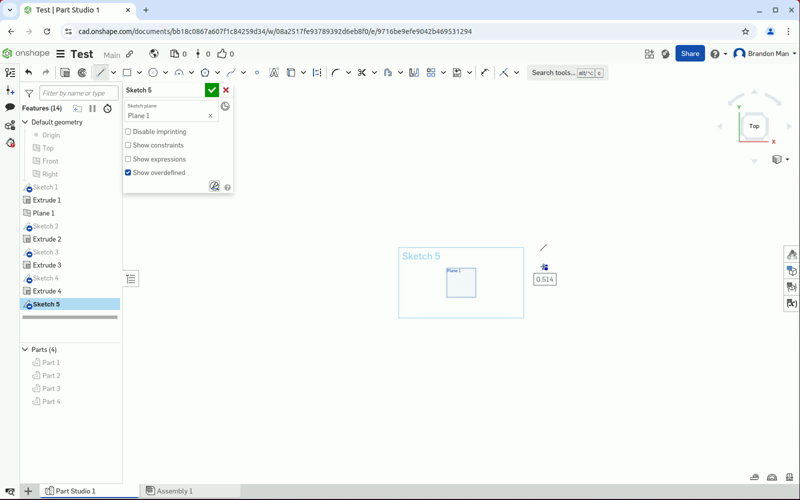
mouse_move(573, 266)
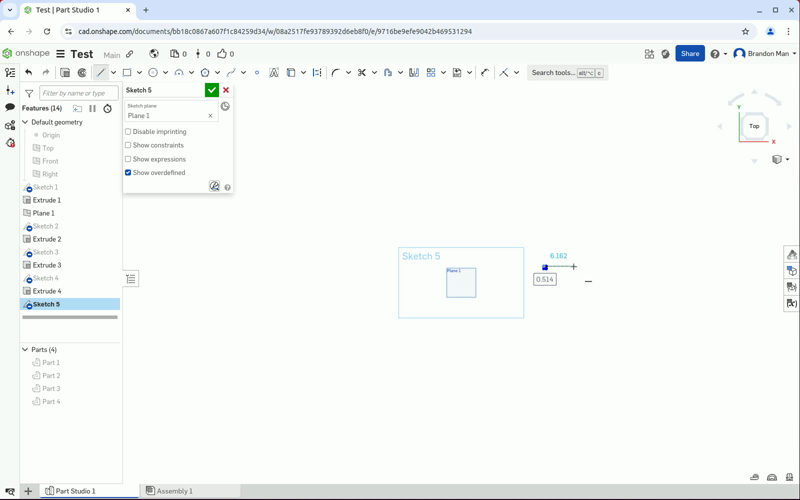
key_down(shift)
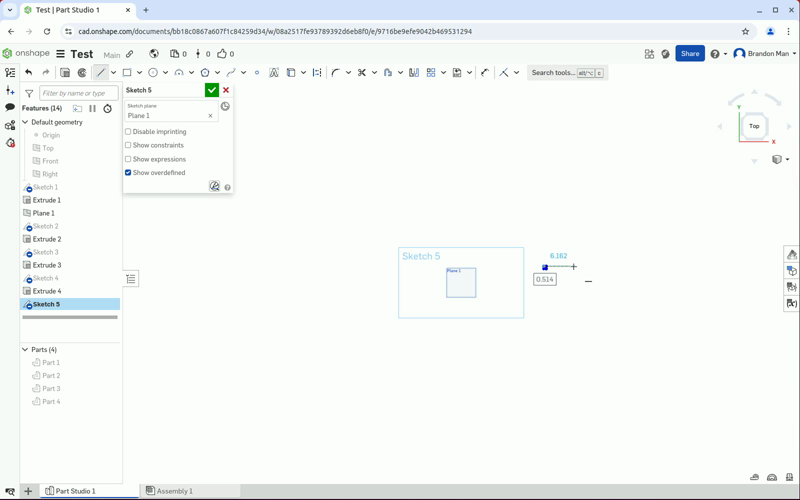
mouse_move(543, 268)
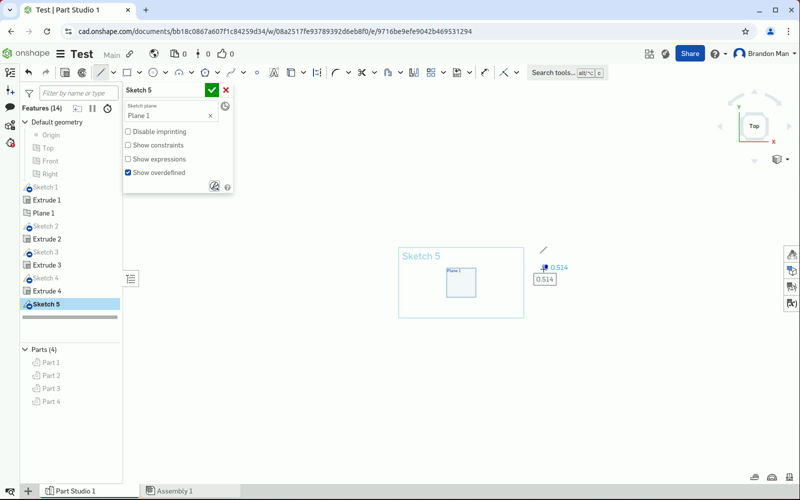
scroll(6)
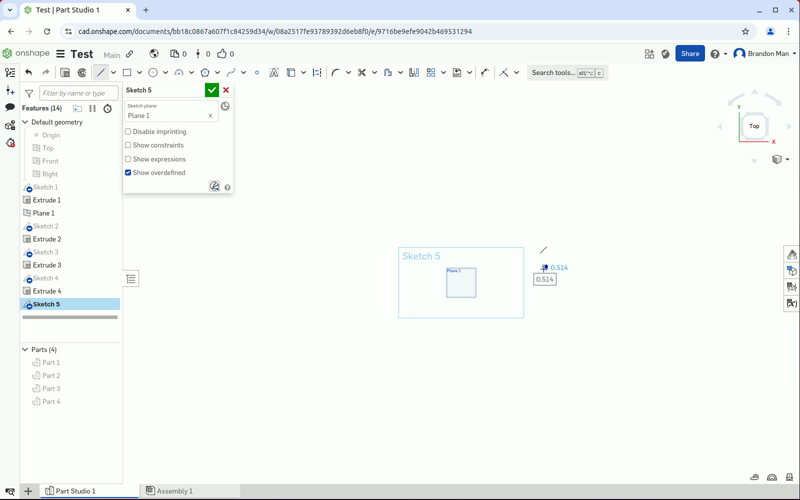
scroll(6)
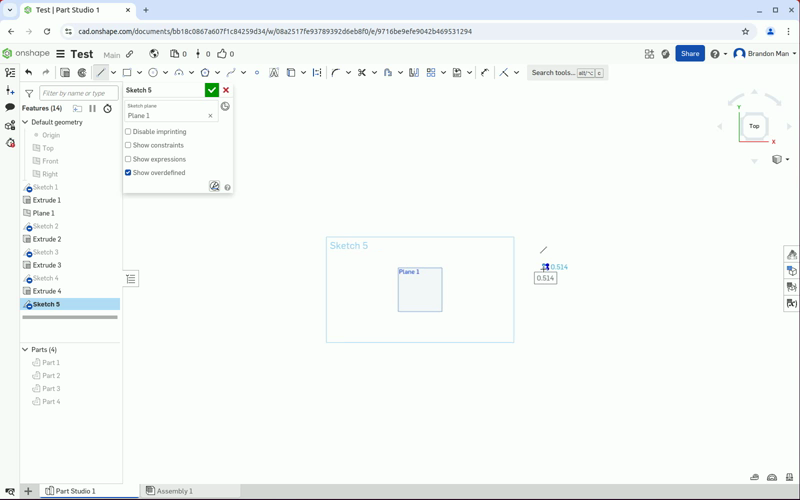
scroll(6)
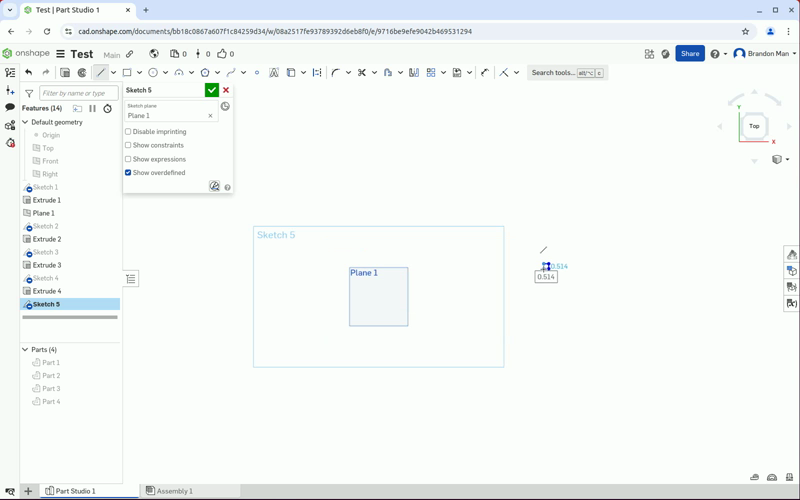
scroll(6)
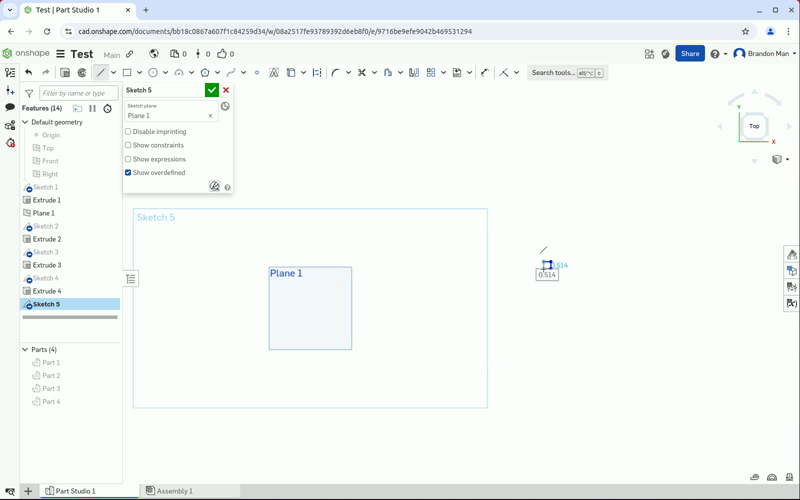
scroll(6)
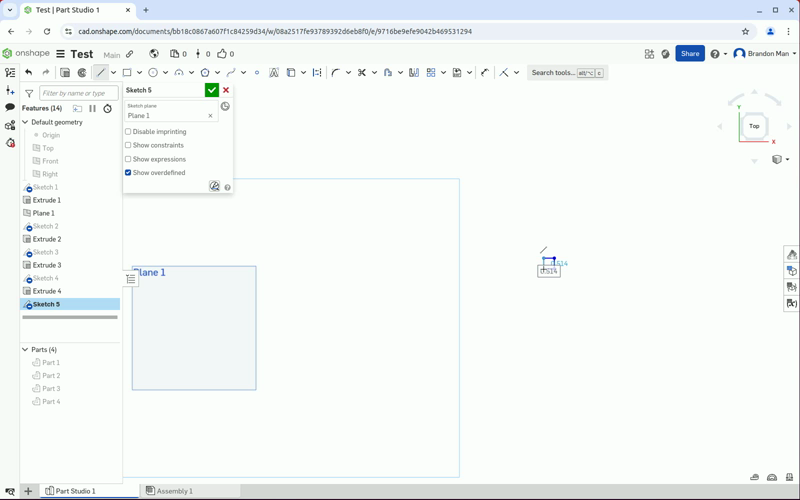
scroll(6)
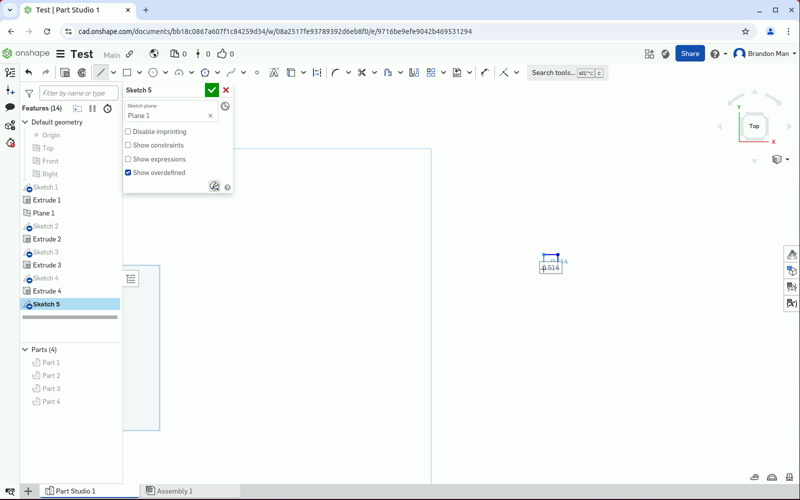
scroll(6)
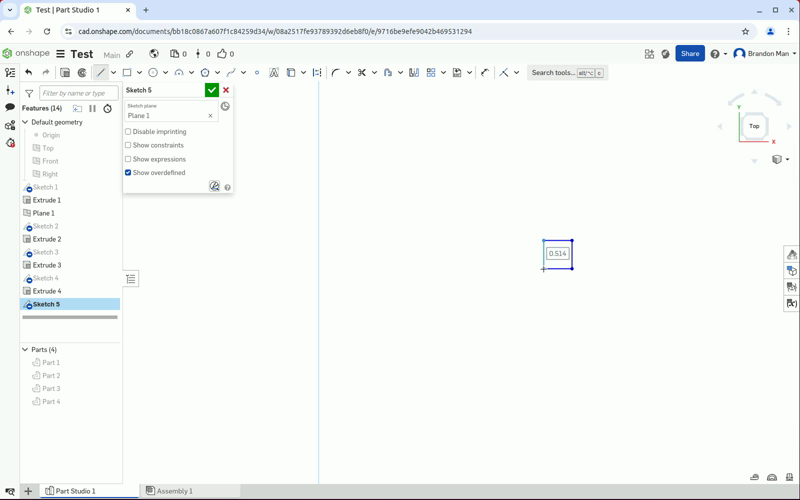
key_up(shift)
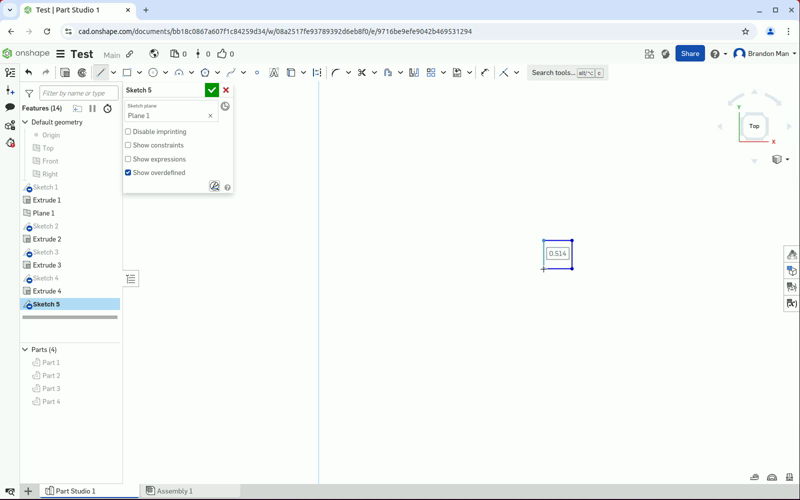
click(543, 268)
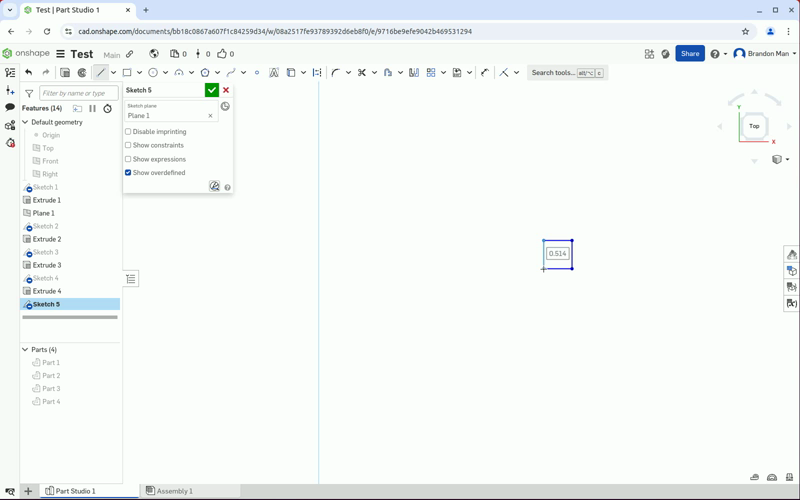
scroll(-6)
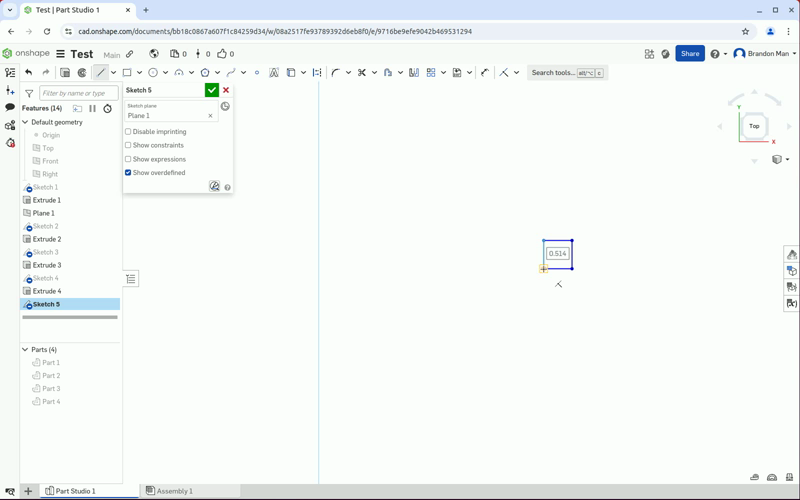
scroll(-6)
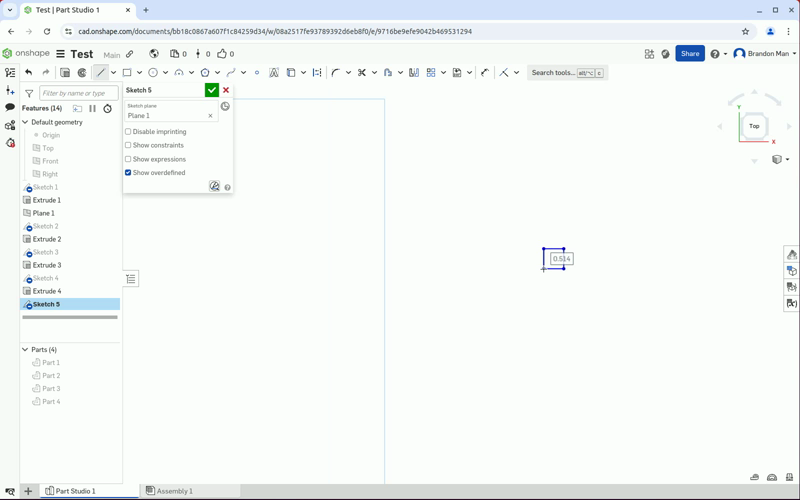
scroll(-6)
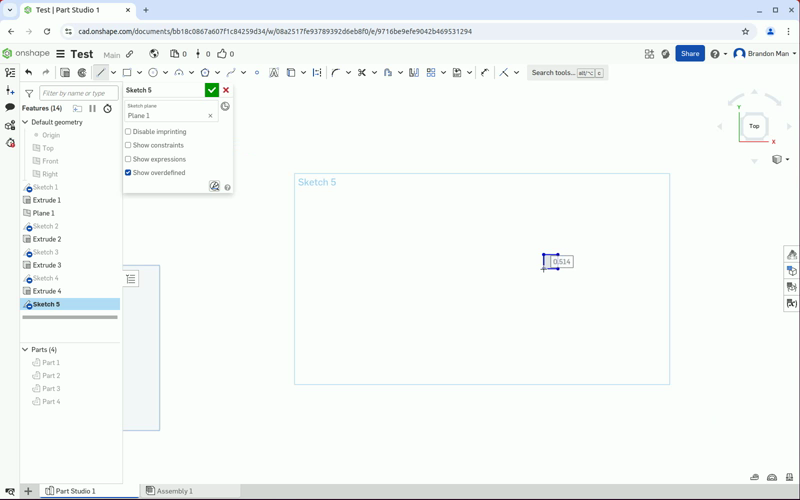
scroll(-6)
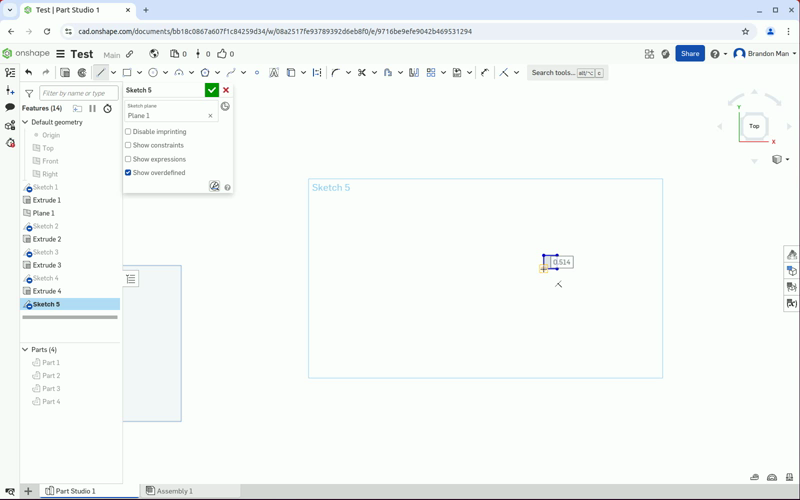
scroll(-6)
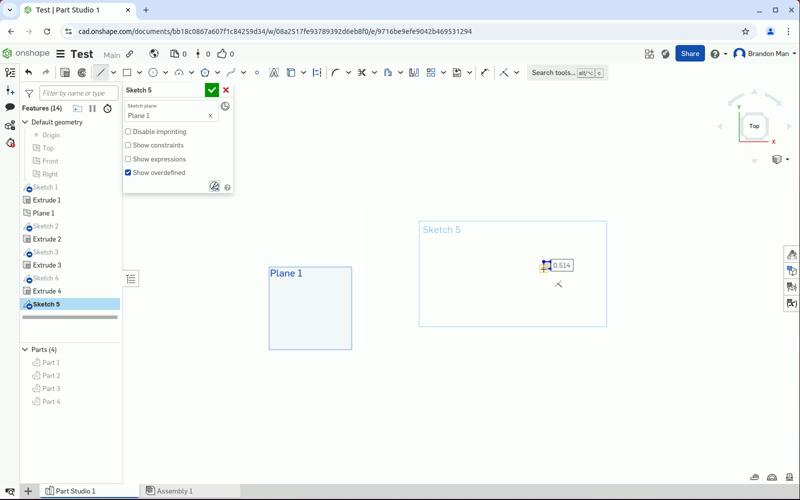
scroll(-6)
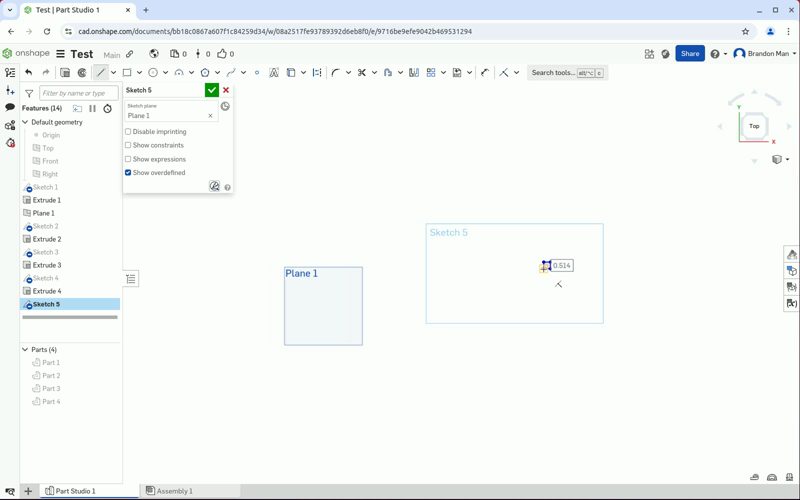
scroll(-6)
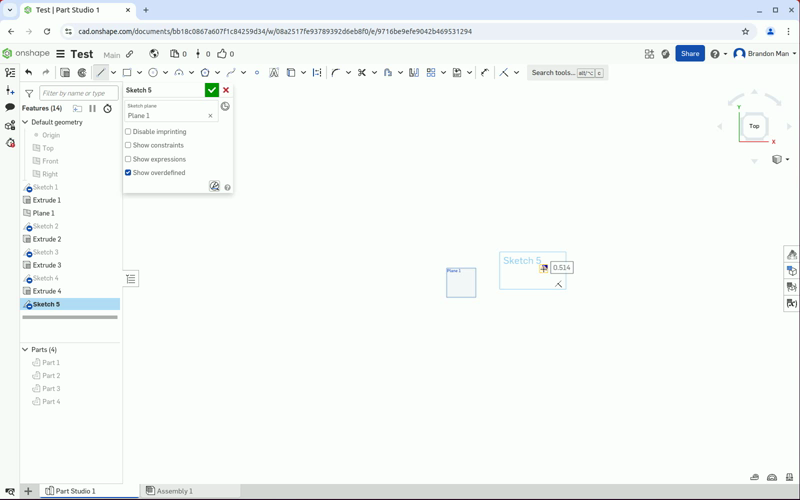
key(esc)
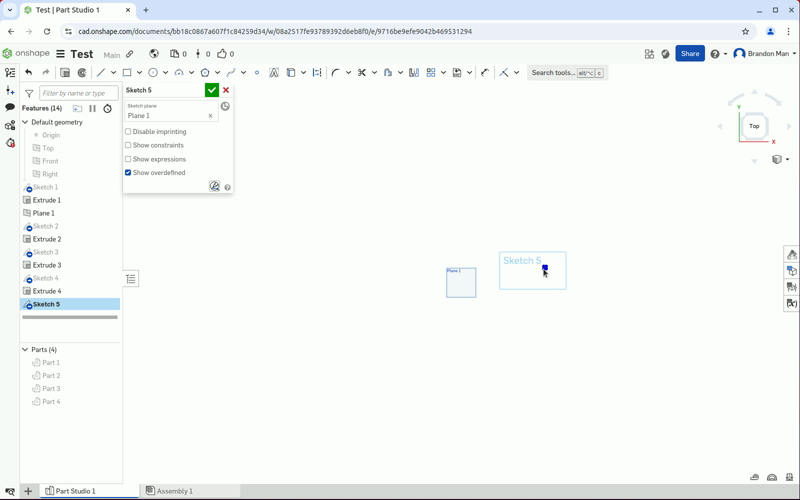
mouse_move(545, 267)
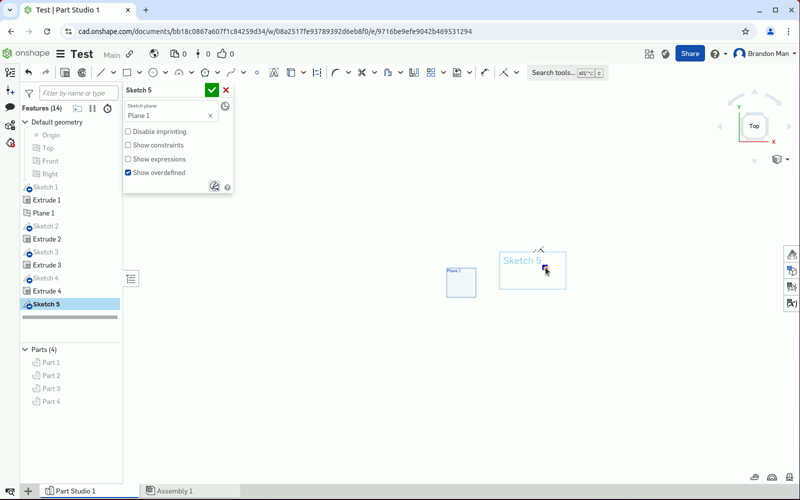
scroll(6)
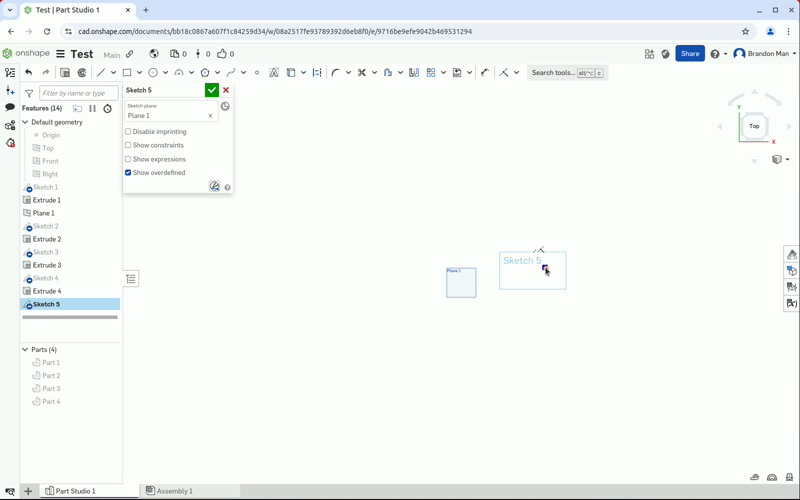
scroll(6)
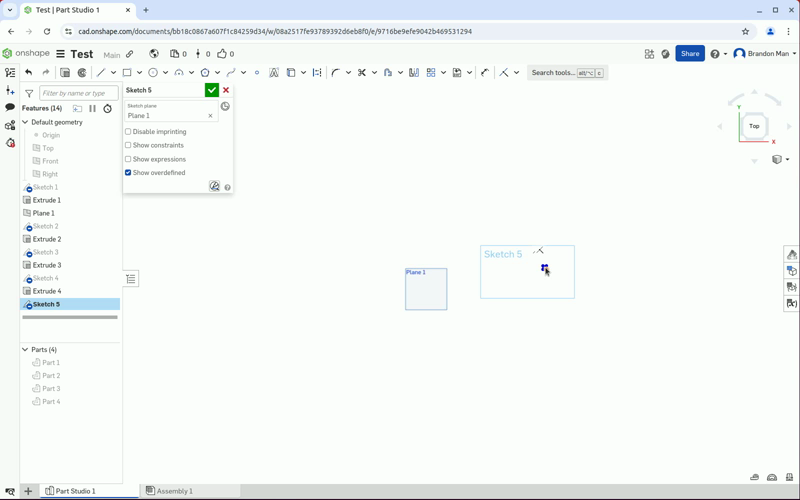
scroll(6)
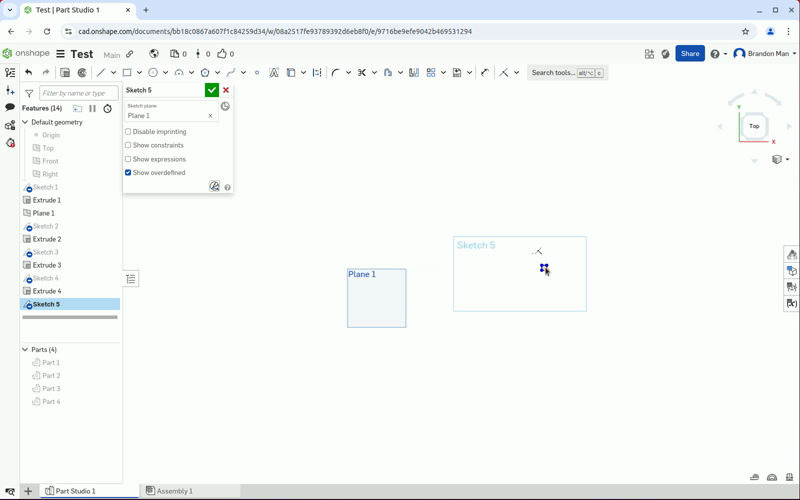
scroll(6)
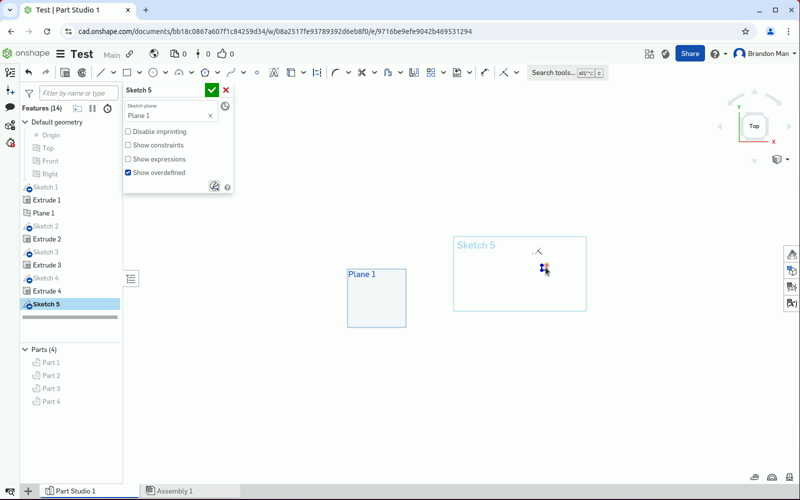
scroll(6)
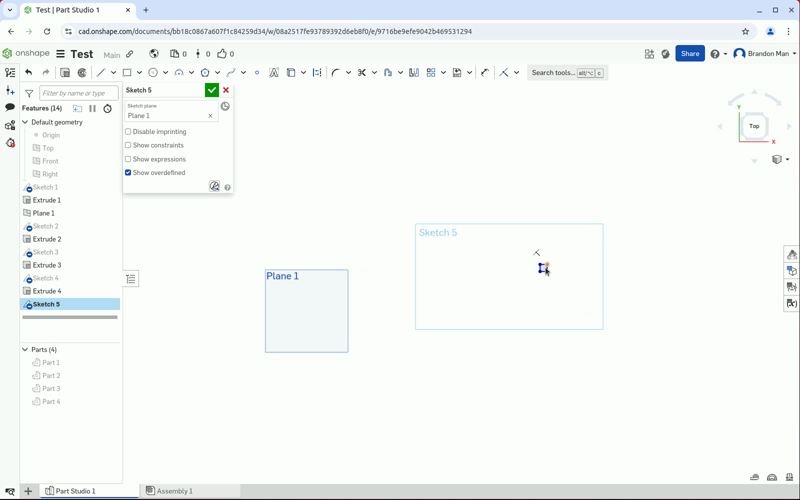
scroll(6)
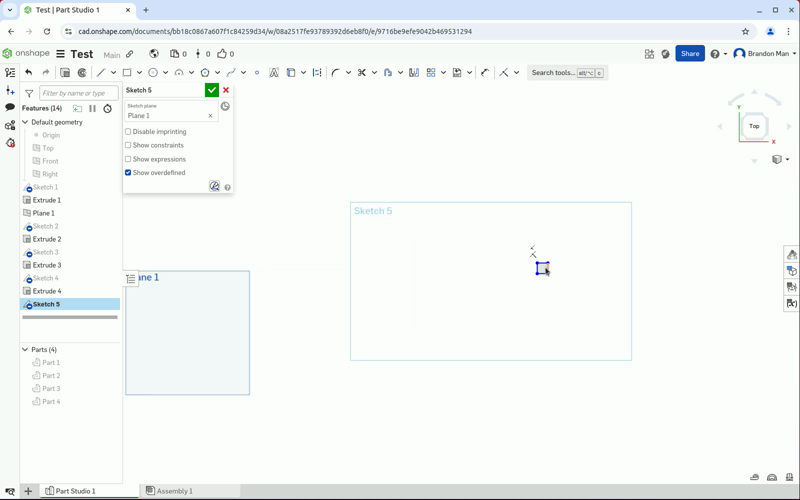
scroll(6)
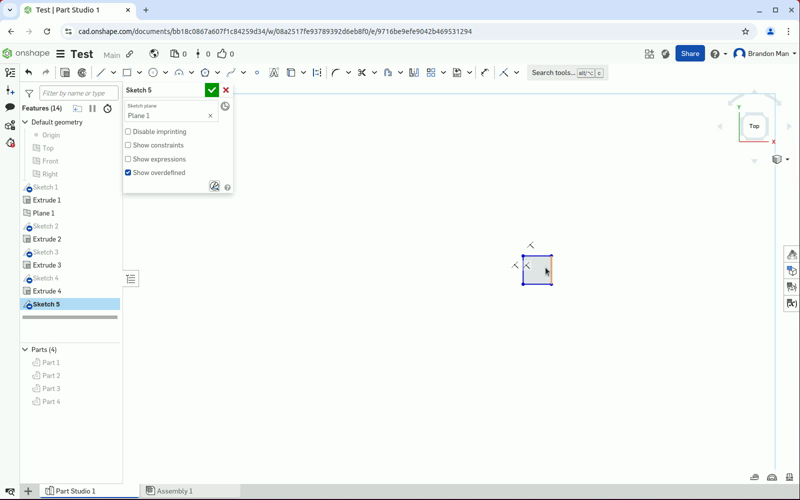
click(545, 267)
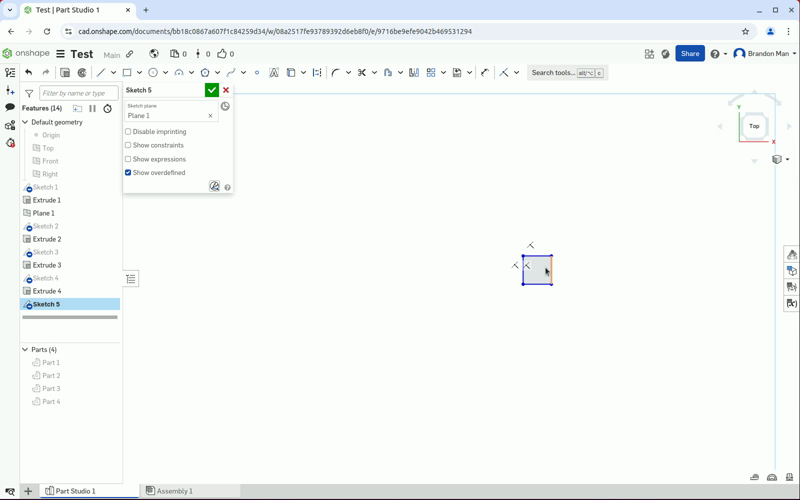
scroll(-6)
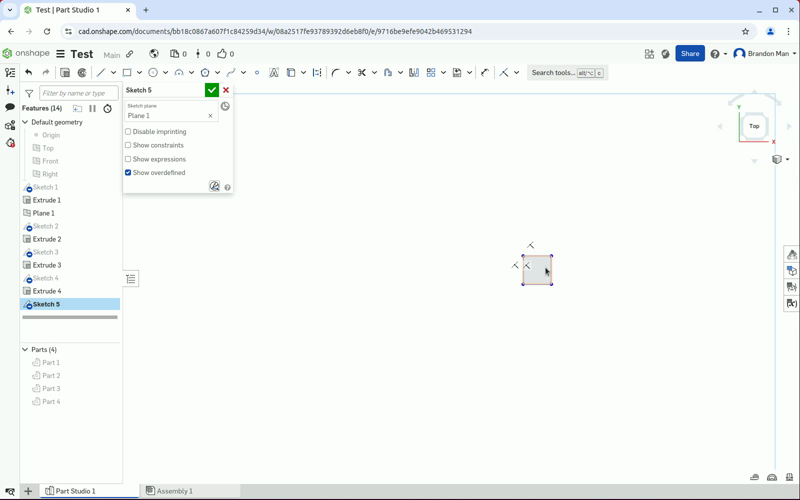
scroll(-6)
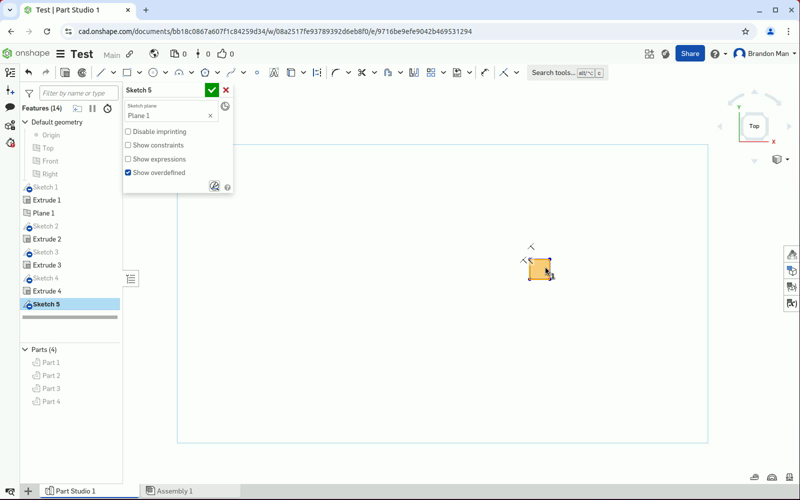
scroll(-6)
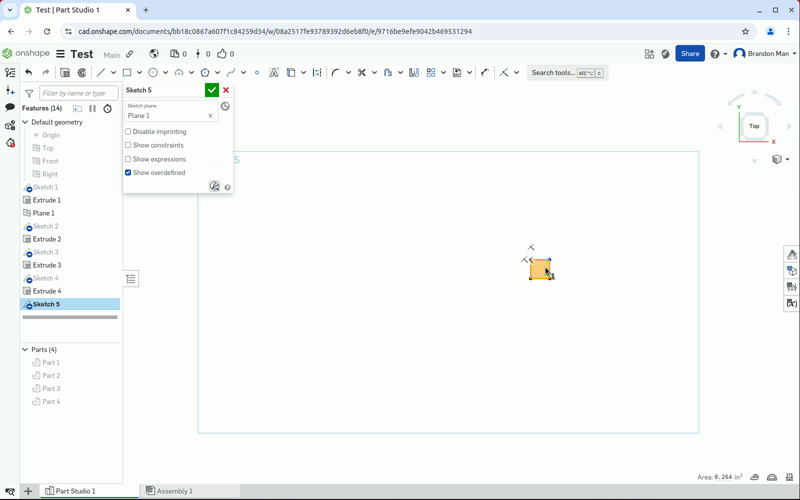
scroll(-6)
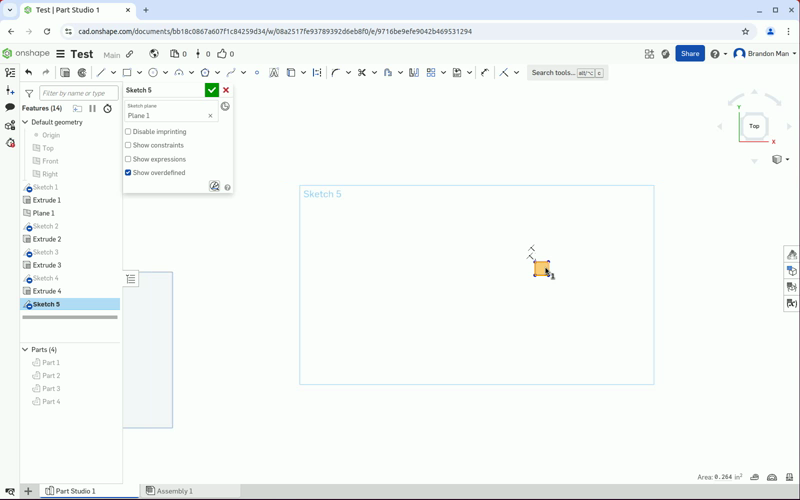
scroll(-6)
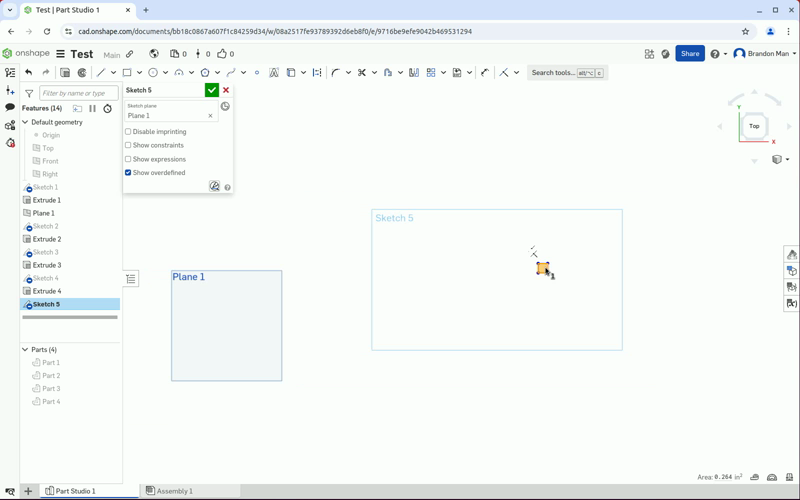
scroll(-6)
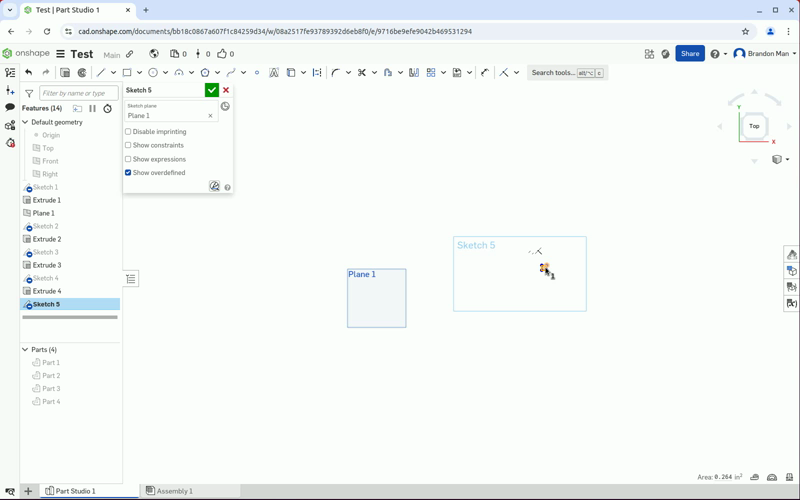
scroll(-6)
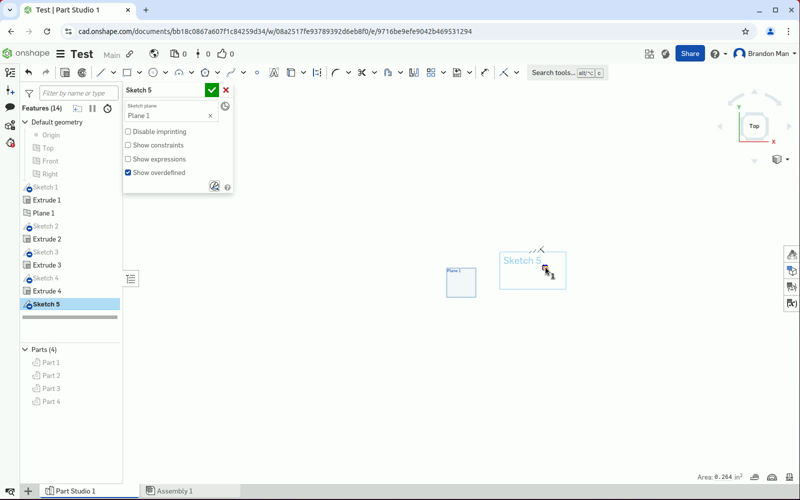
mouse_move(73, 352)
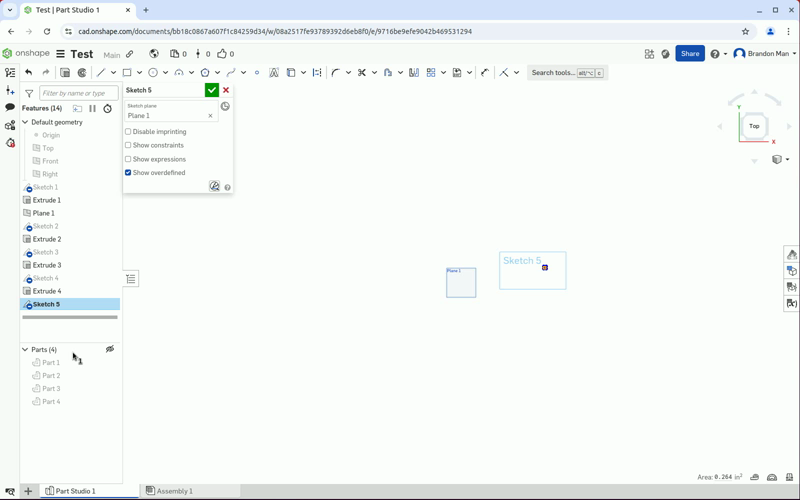
key(shift+y)
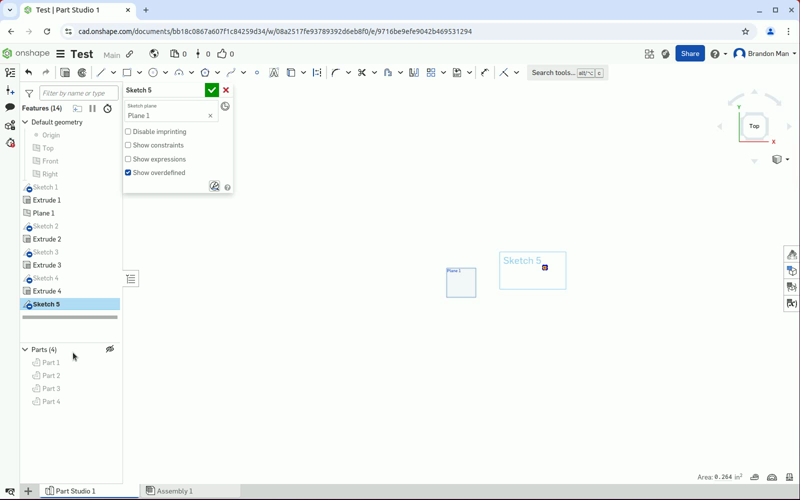
key(shift+e)
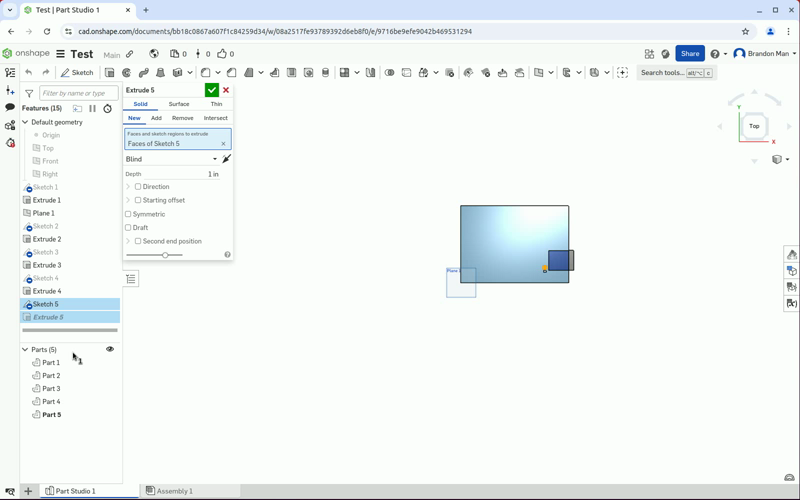
mouse_move(143, 106)
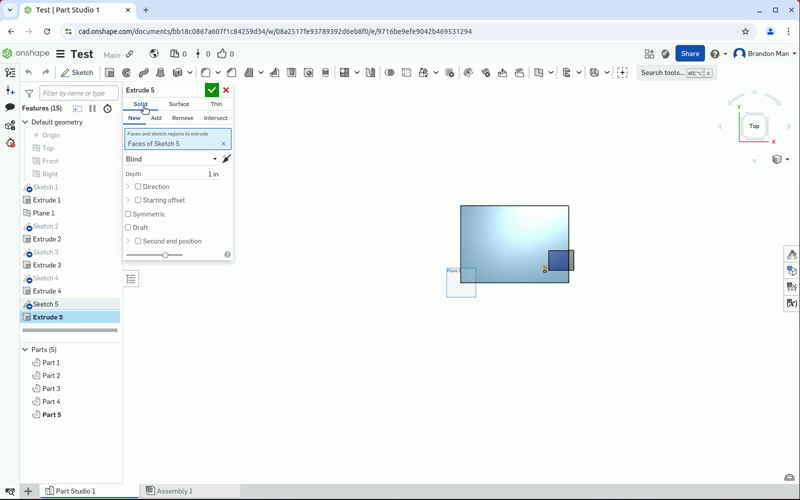
click(143, 106)
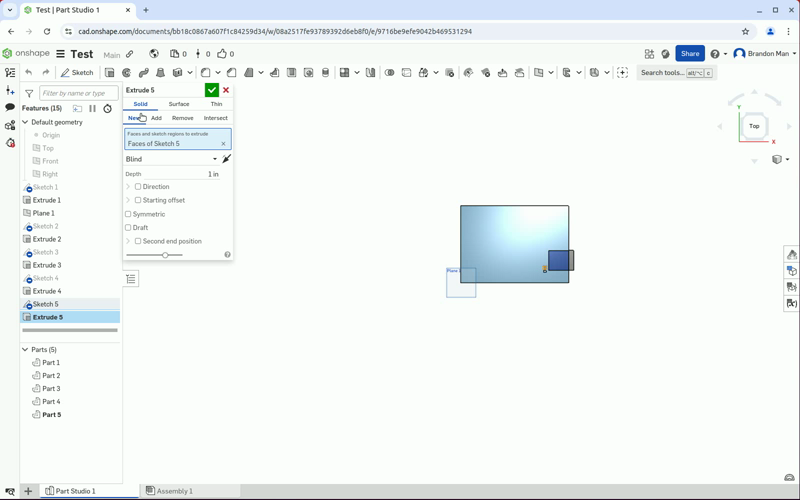
mouse_move(137, 120)
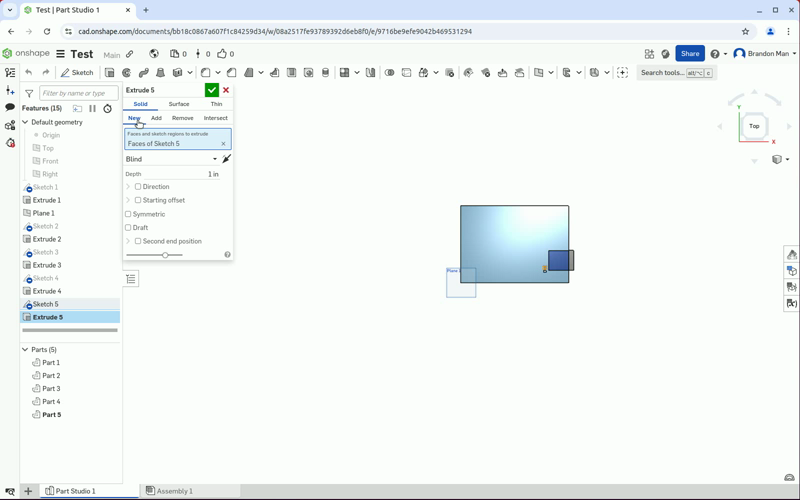
click(137, 120)
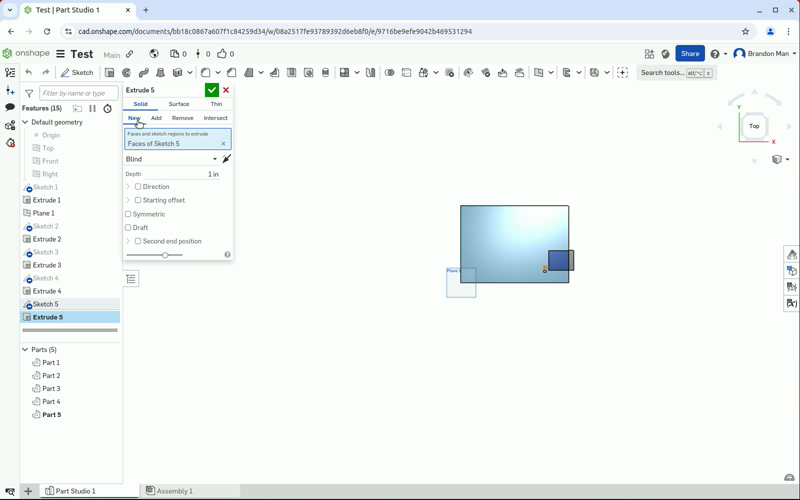
key(tab, 4)
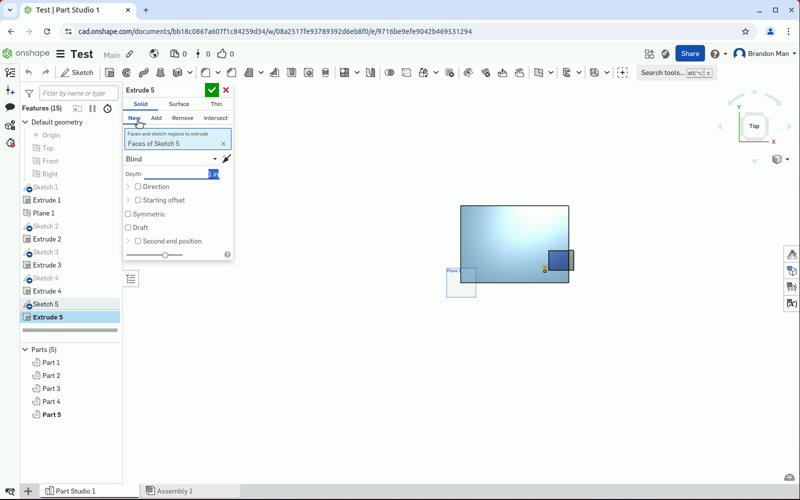
text(2.889)
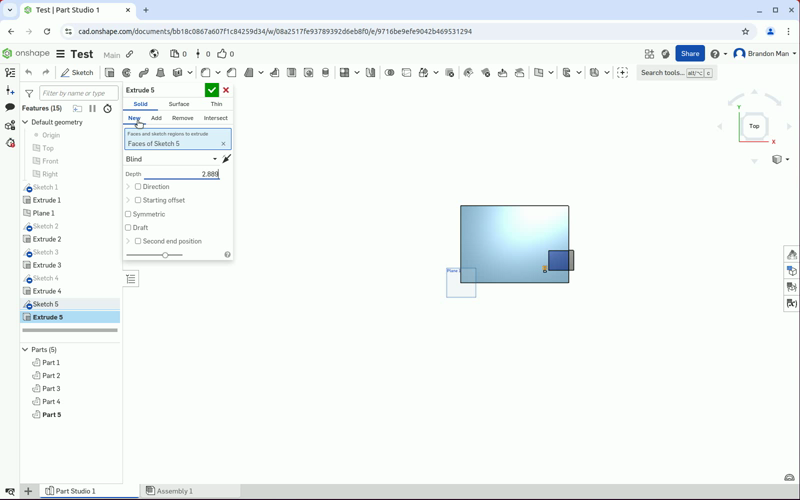
key(enter)
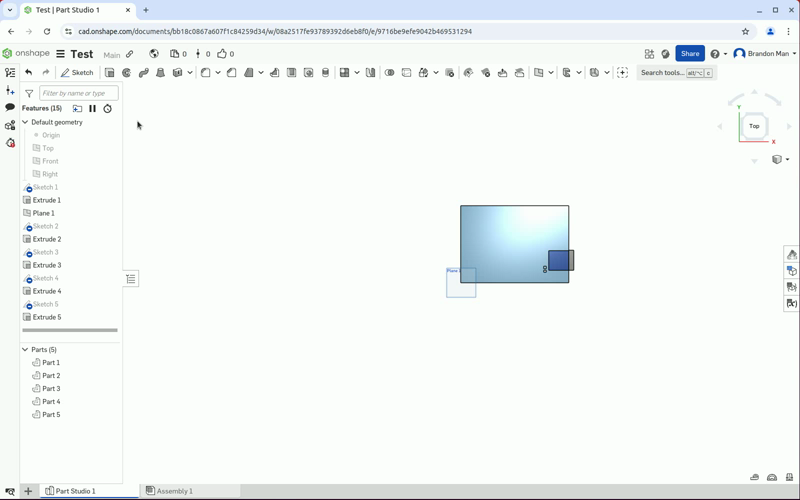
key(shift+h)
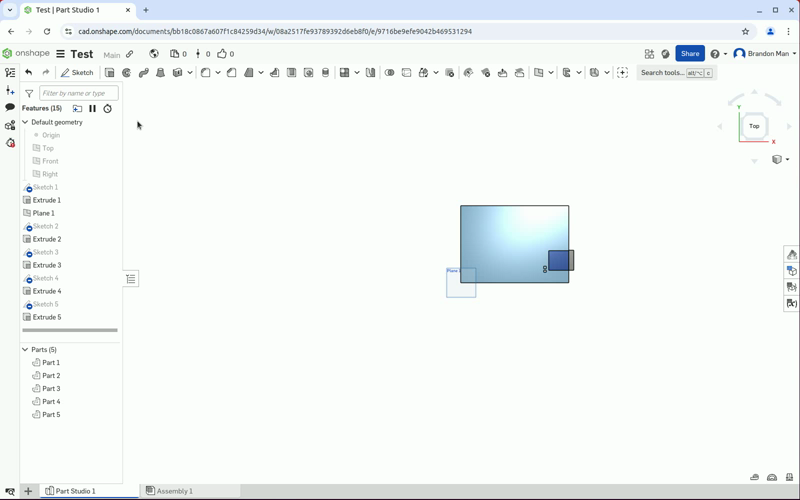
key(shift+h)
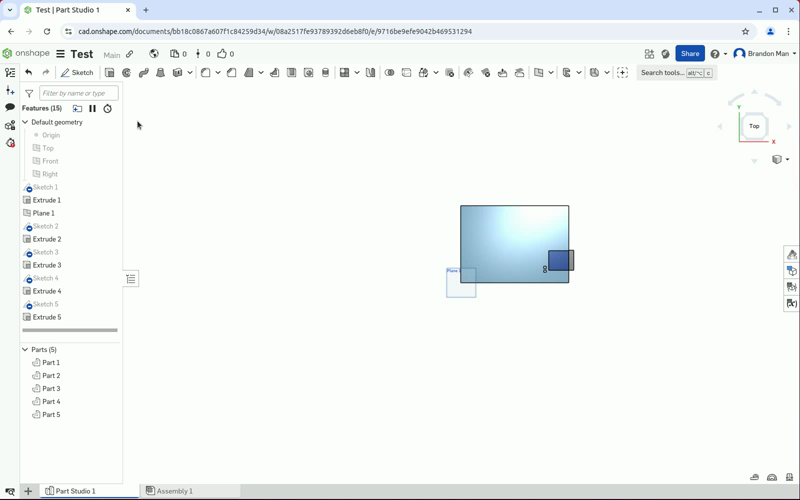
mouse_move(73, 189)
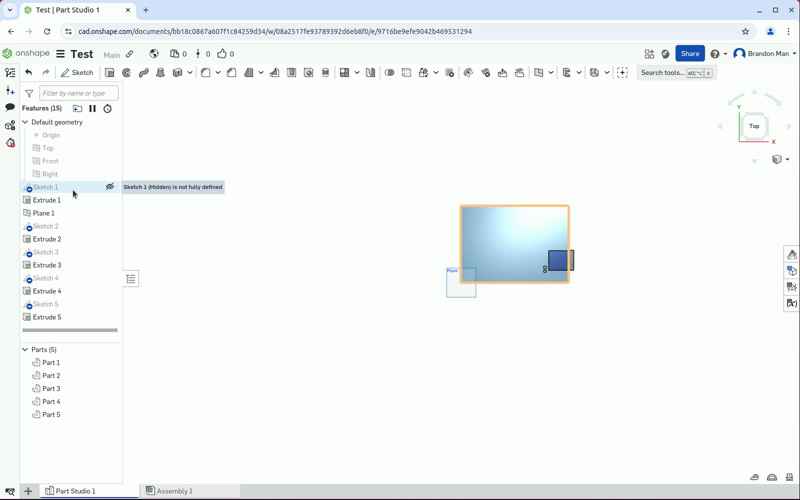
click(73, 189)
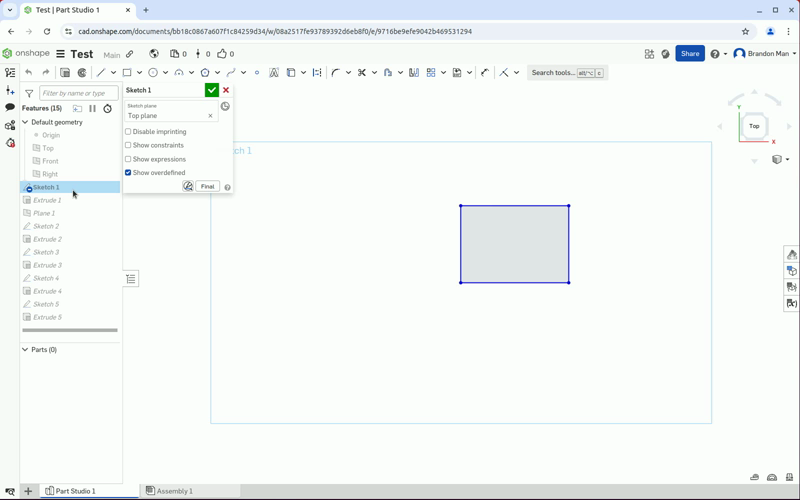
mouse_move(229, 92)
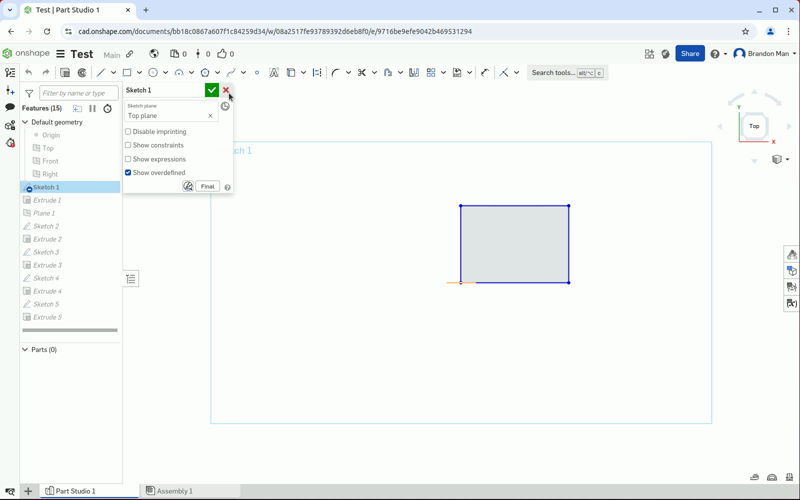
click(229, 92)
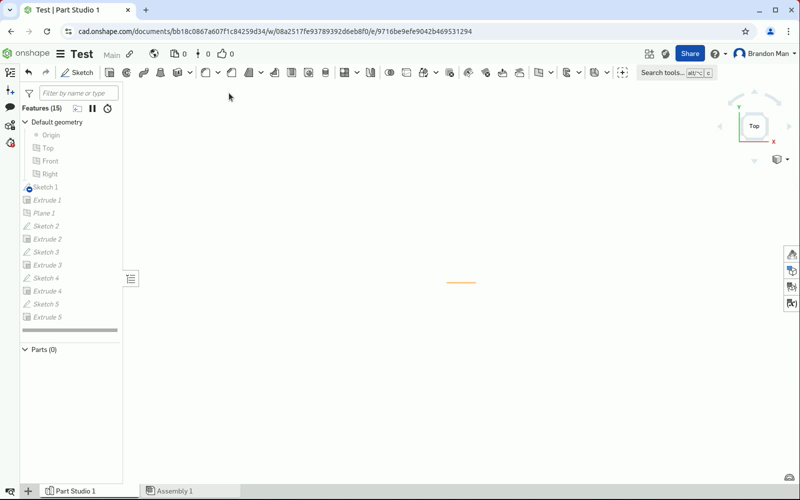
key(shift+s)
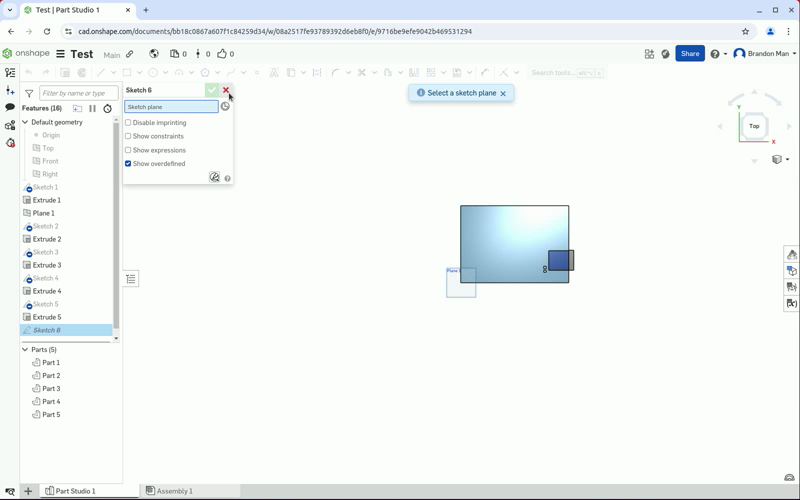
mouse_move(69, 215)
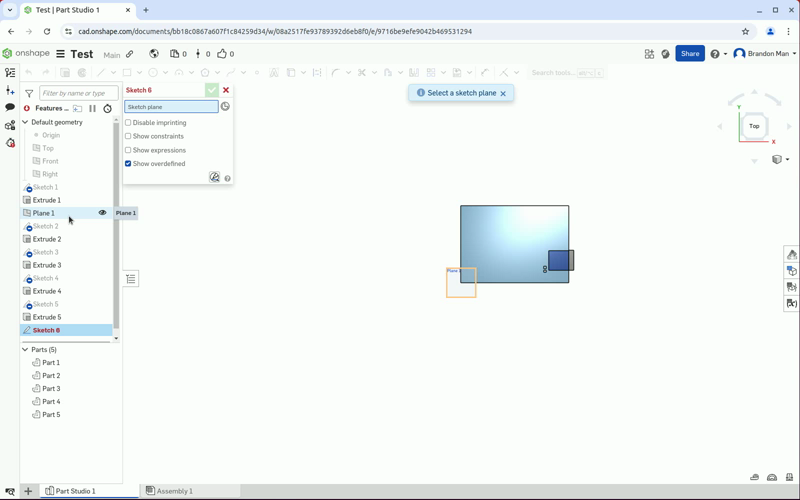
click(69, 215)
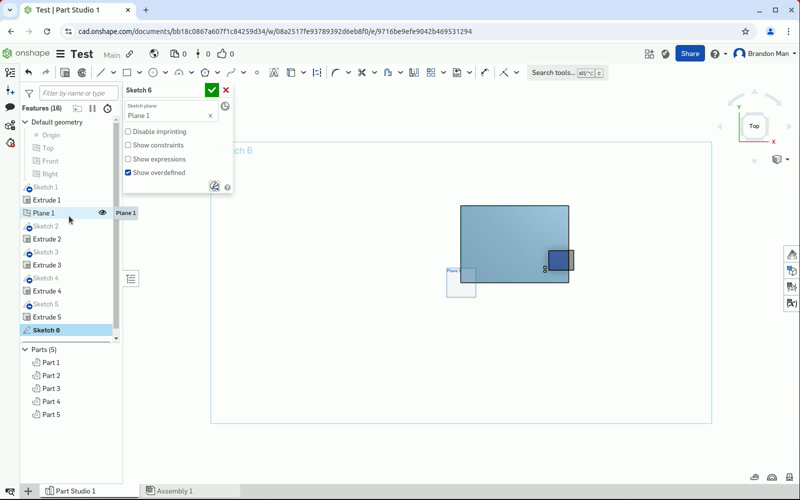
mouse_move(73, 352)
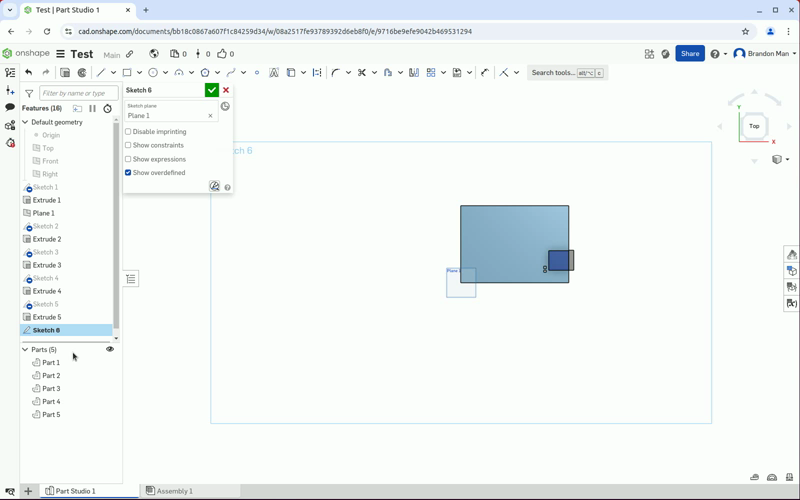
key(y)
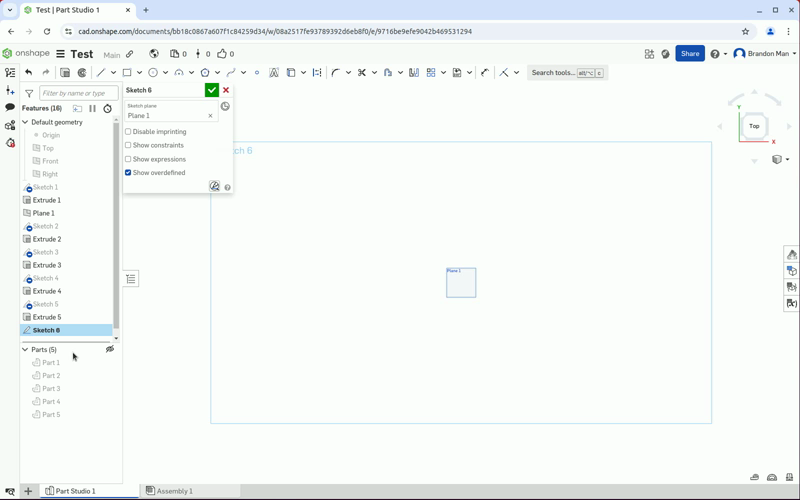
key(l)
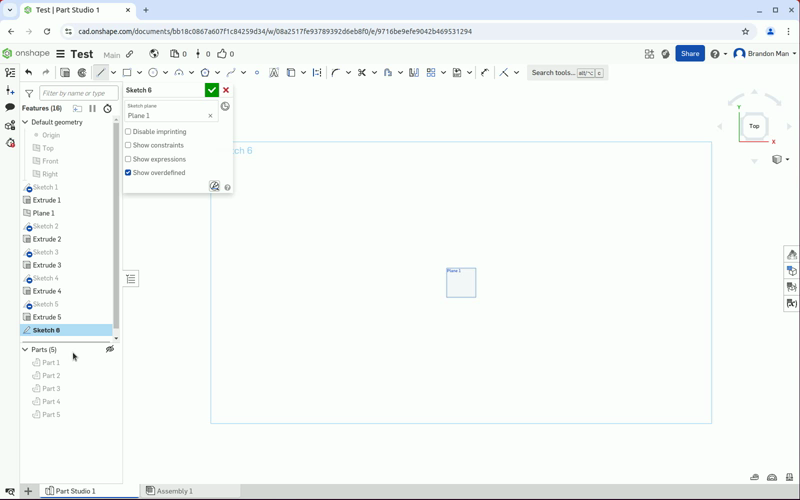
key_down(shift)
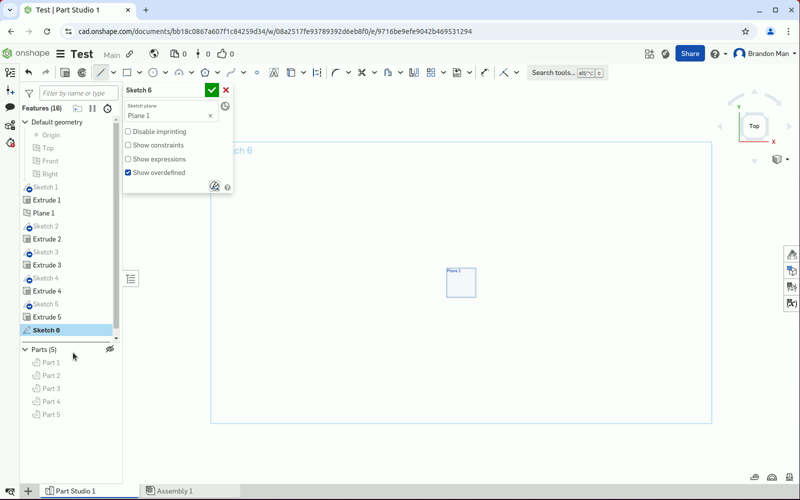
mouse_move(543, 264)
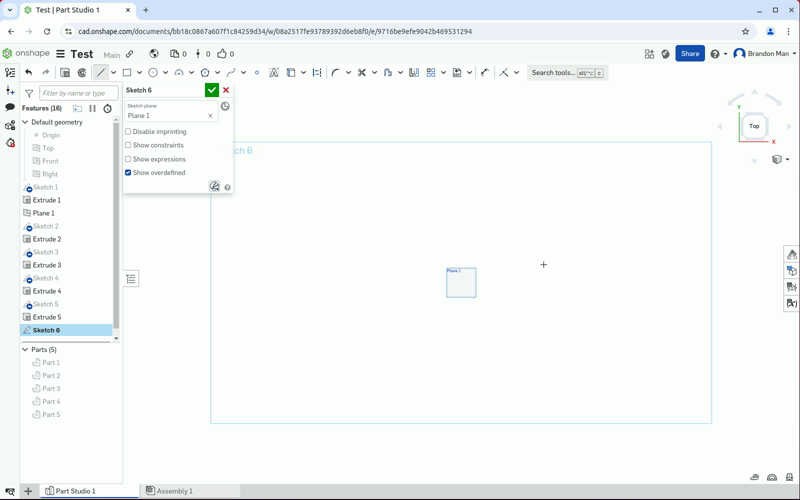
click(543, 264)
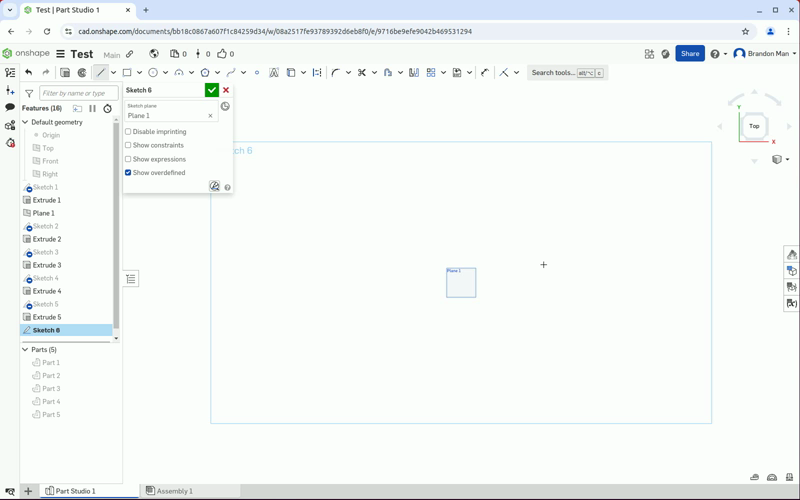
key_up(shift)
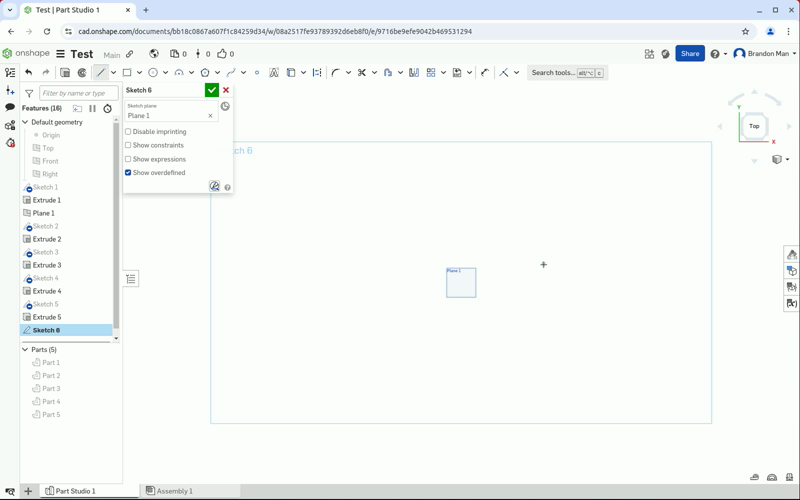
key_down(shift)
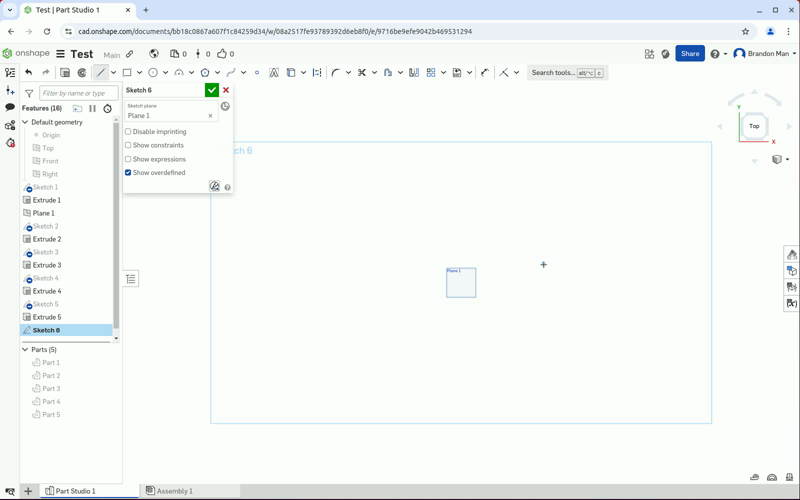
mouse_move(573, 264)
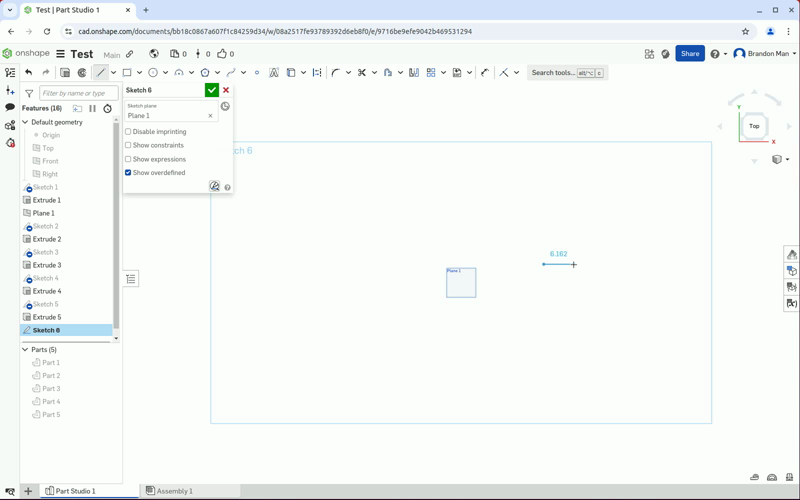
mouse_move(546, 264)
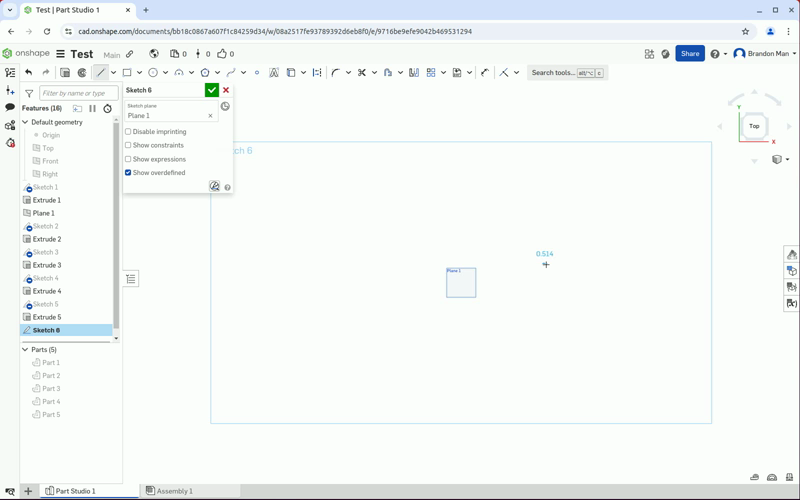
scroll(6)
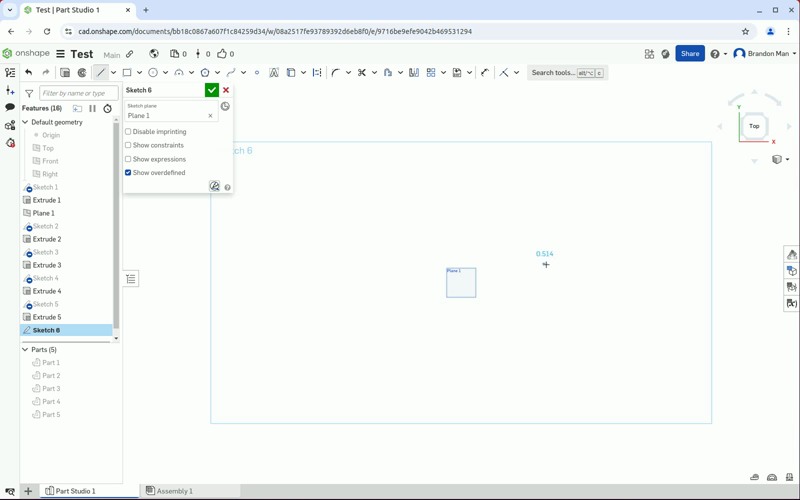
scroll(6)
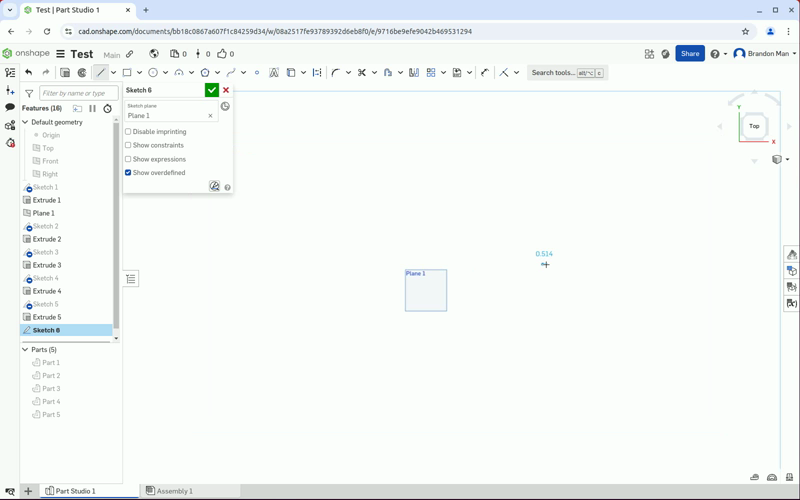
scroll(6)
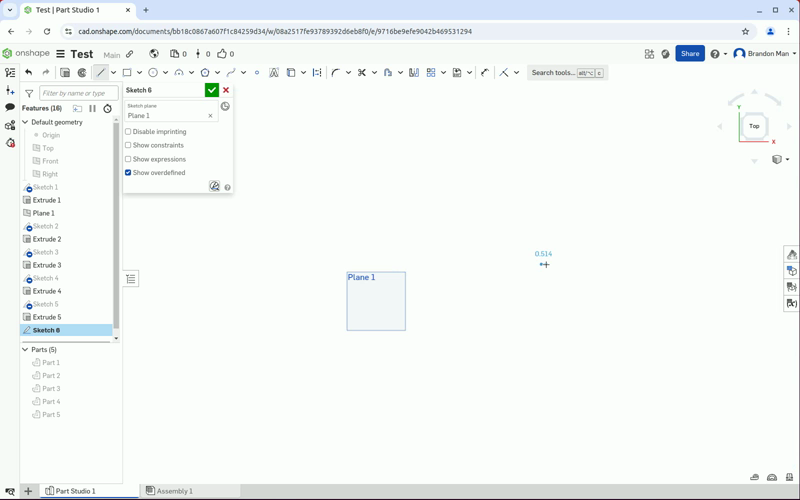
scroll(6)
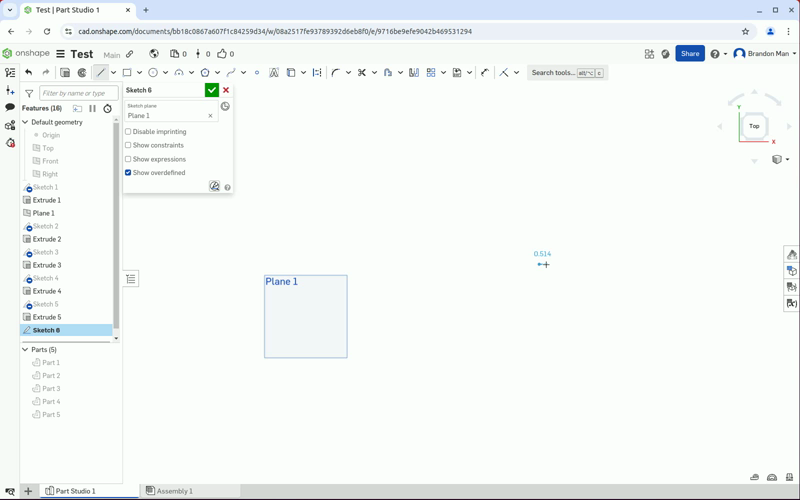
scroll(6)
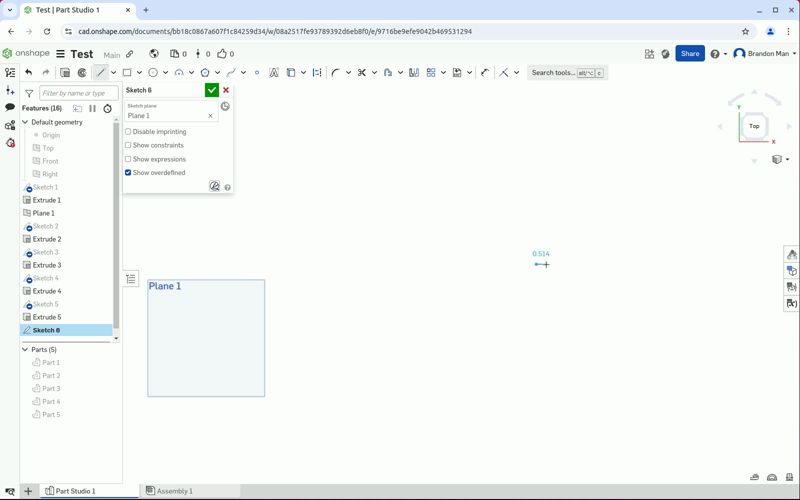
scroll(6)
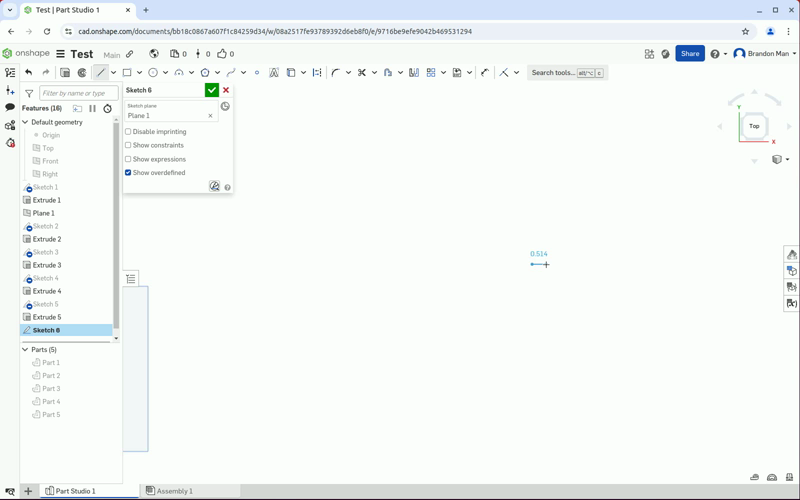
scroll(6)
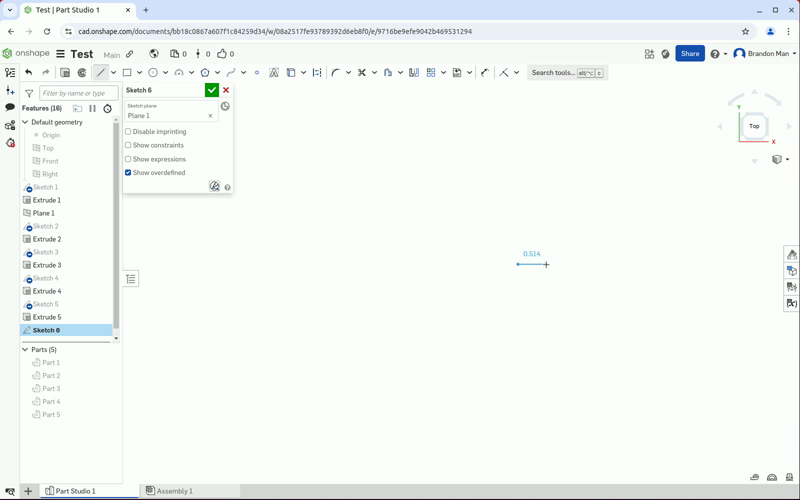
click(546, 264)
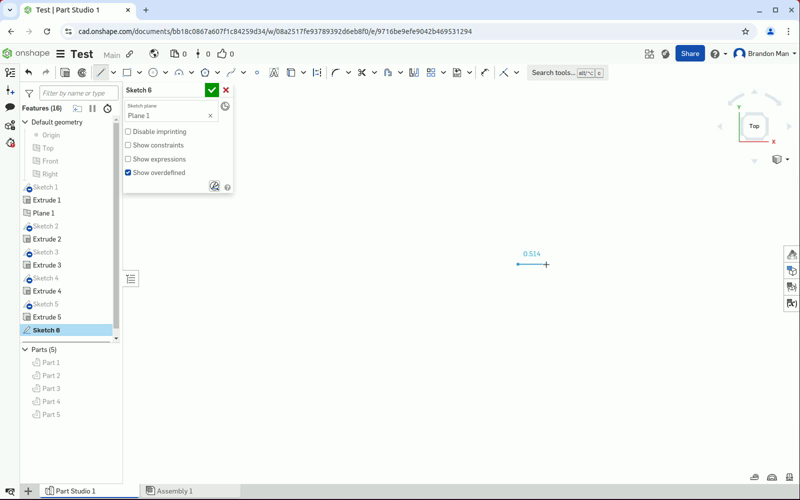
scroll(-6)
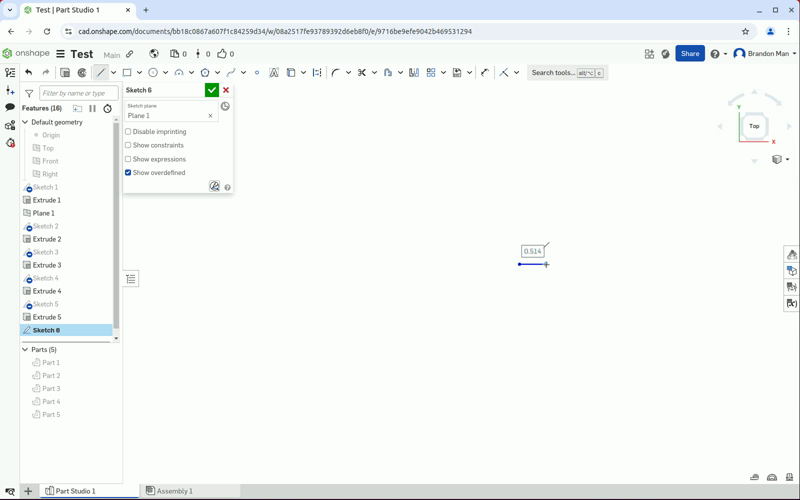
scroll(-6)
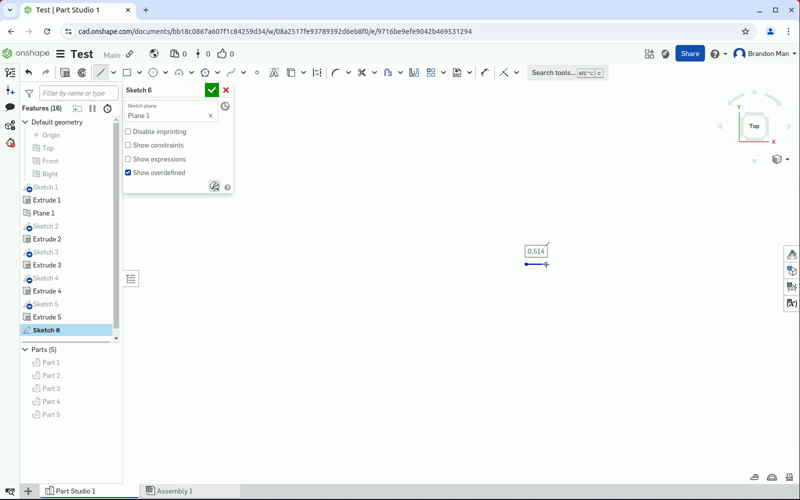
scroll(-6)
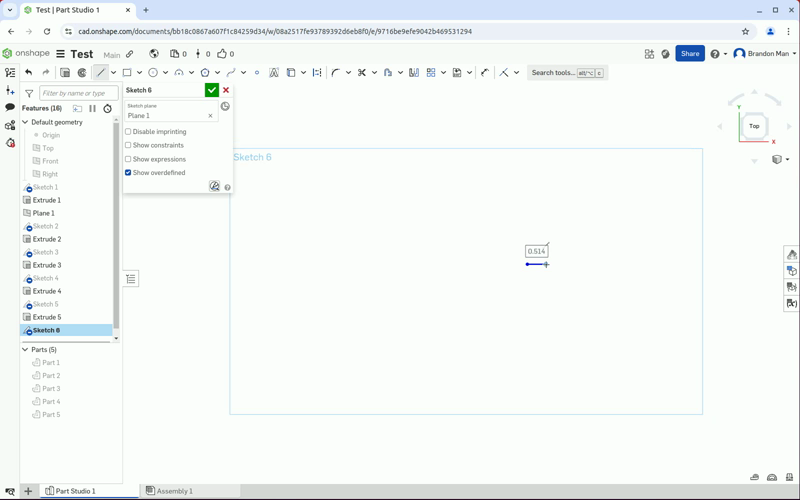
scroll(-6)
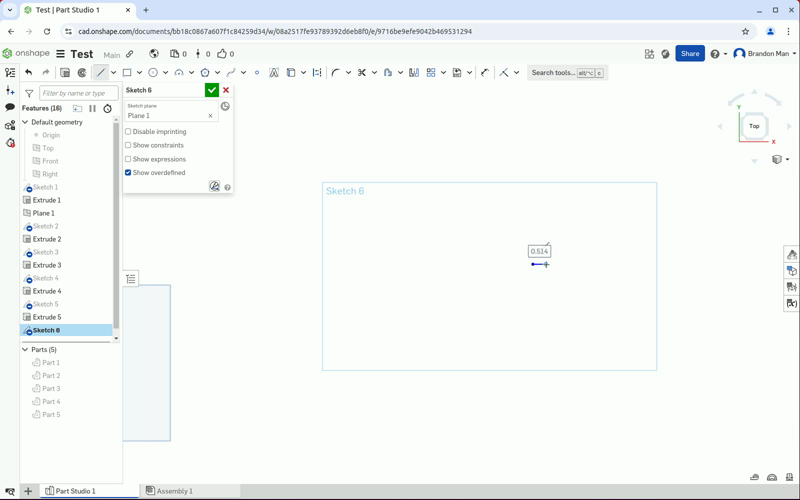
scroll(-6)
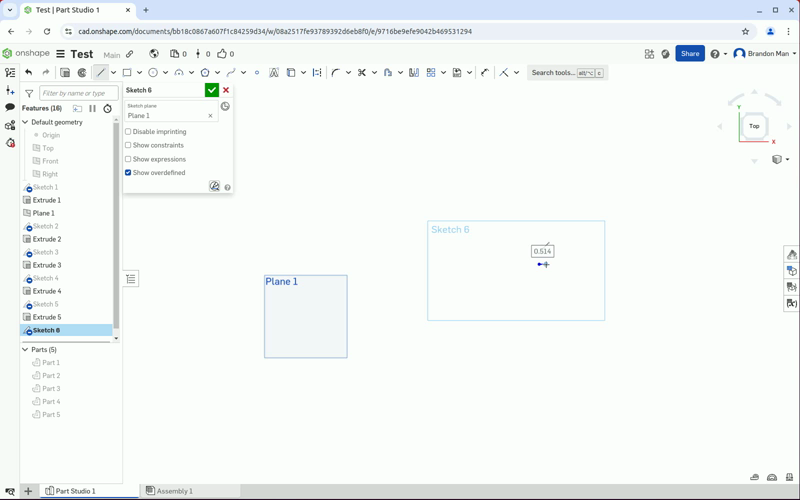
scroll(-6)
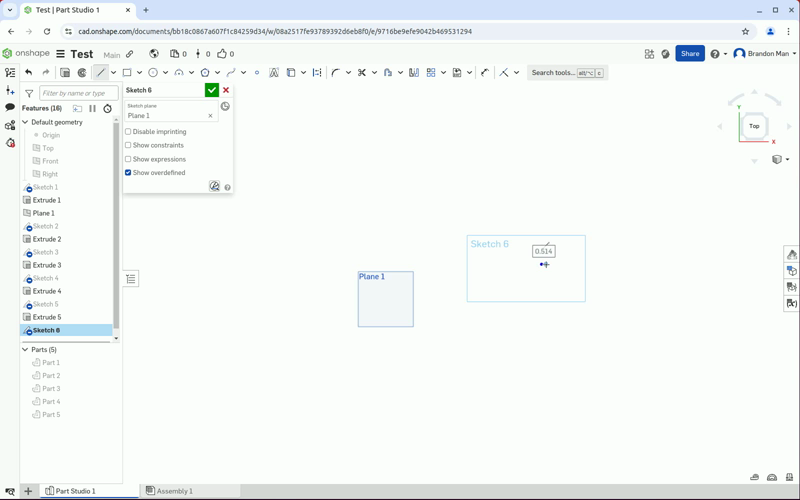
scroll(-6)
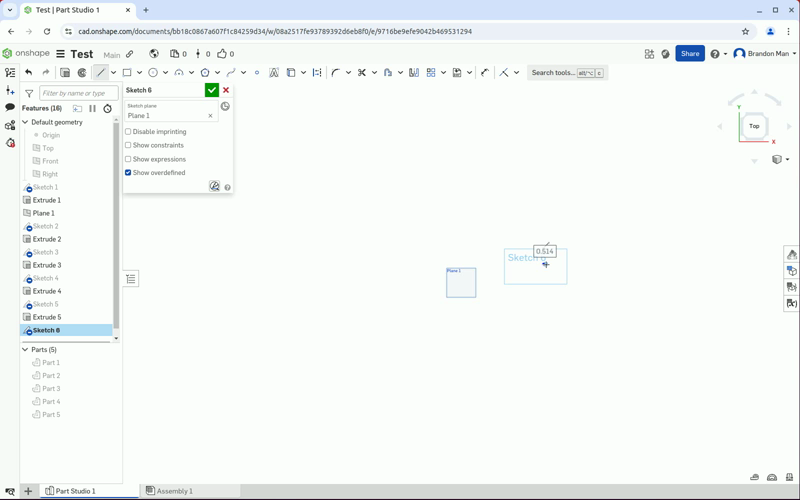
key_up(shift)
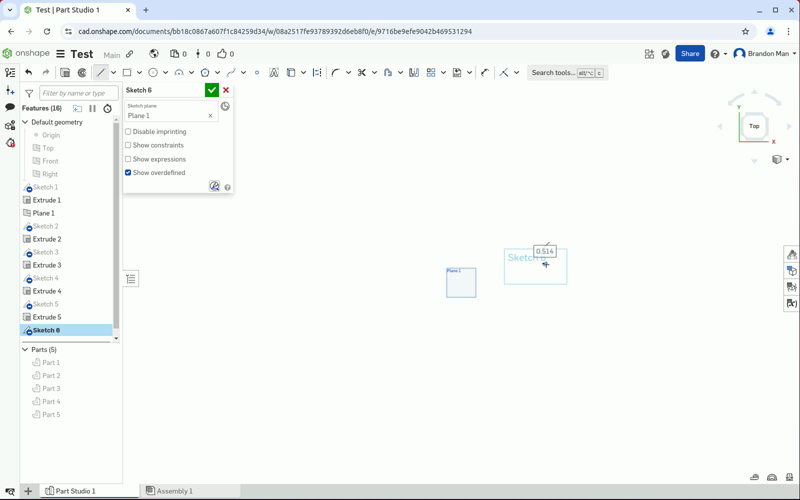
key_down(shift)
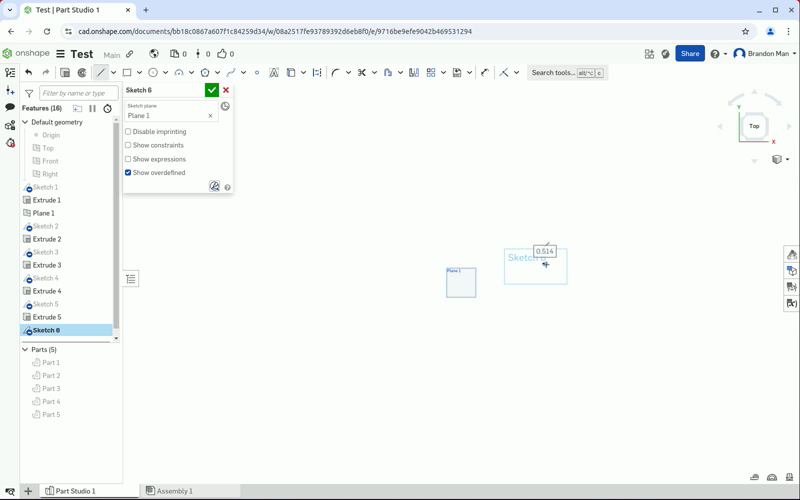
mouse_move(576, 264)
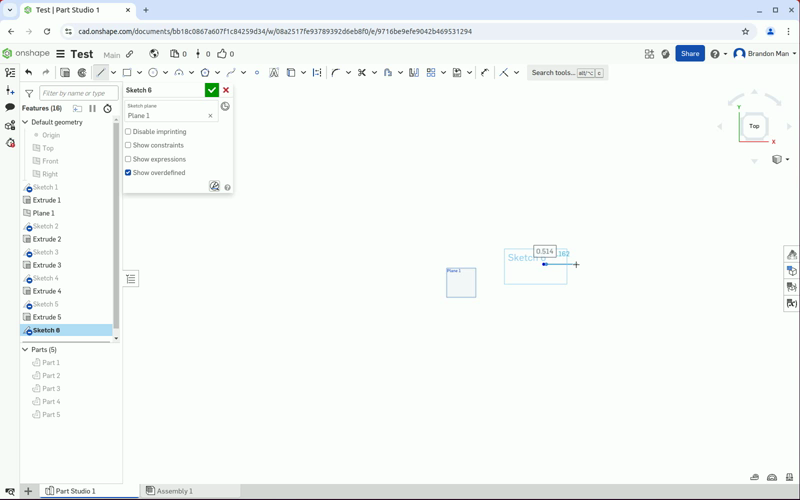
mouse_move(546, 261)
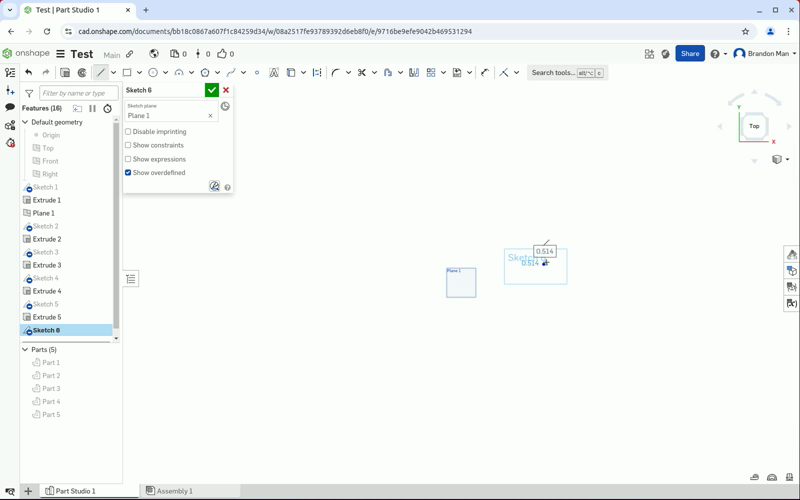
scroll(6)
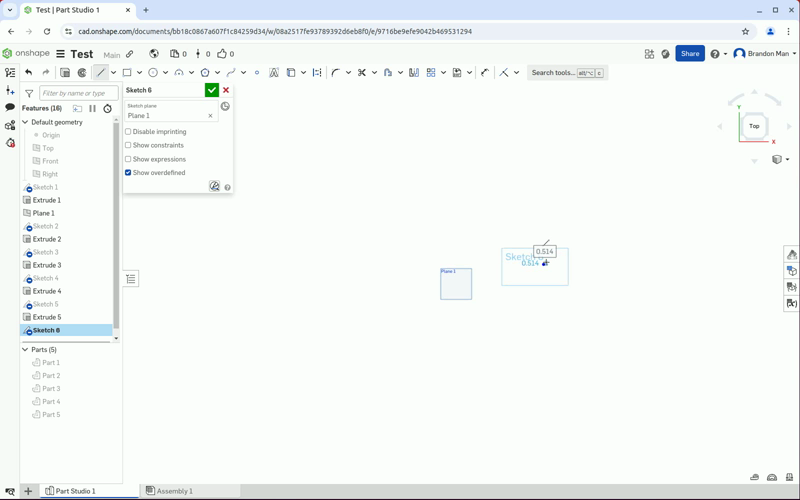
scroll(6)
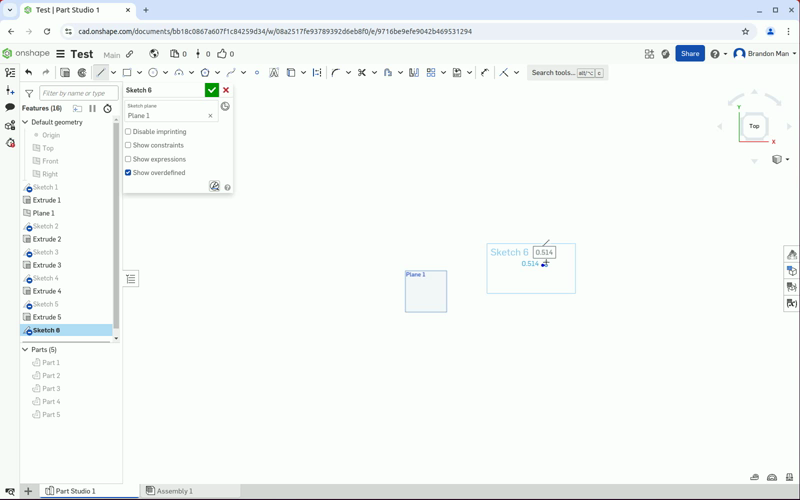
scroll(6)
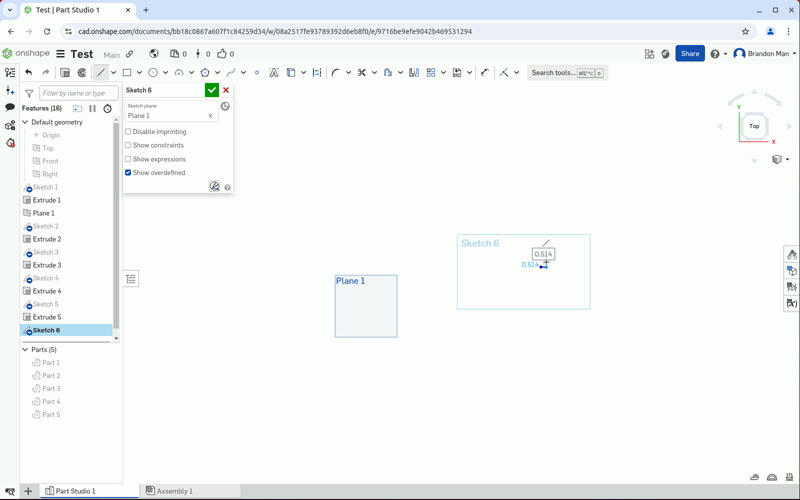
scroll(6)
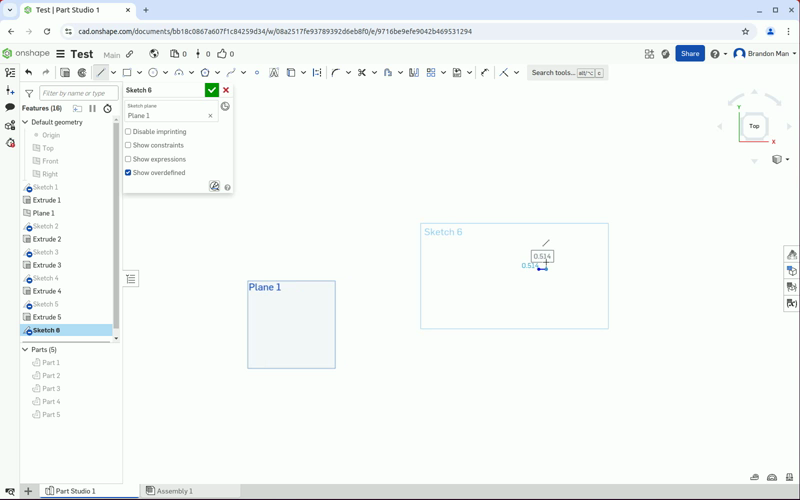
scroll(6)
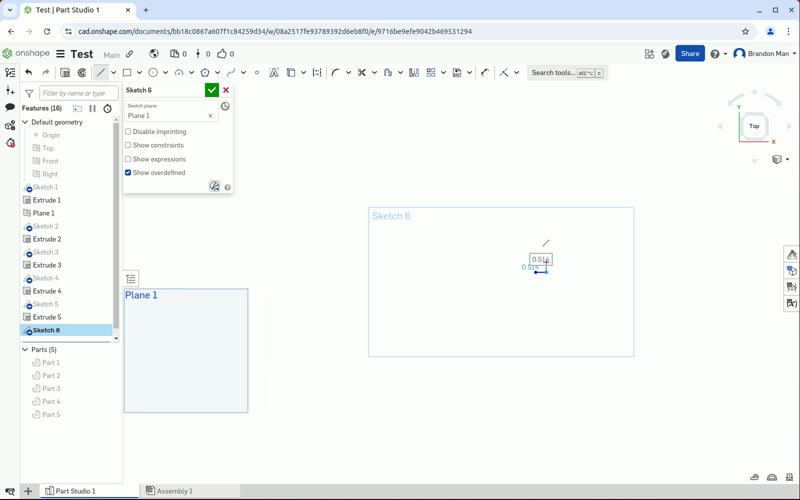
scroll(6)
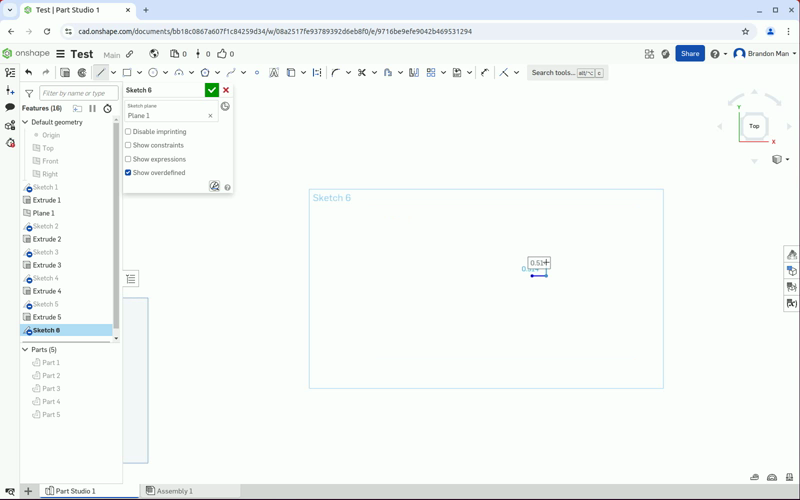
scroll(6)
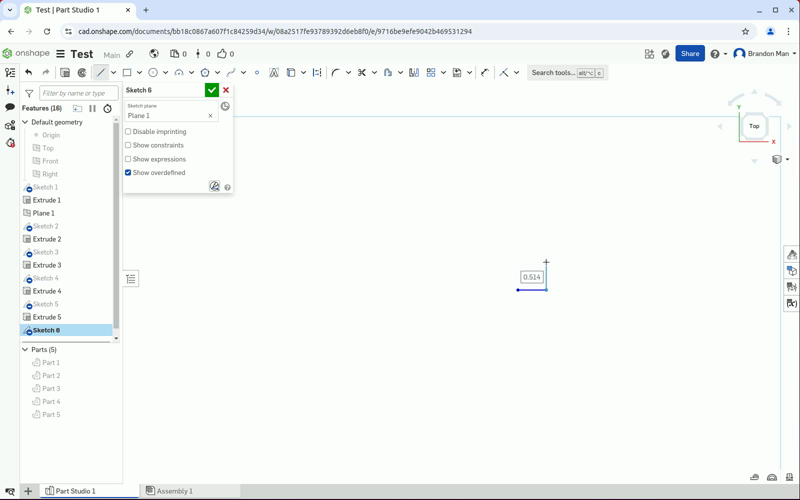
click(546, 261)
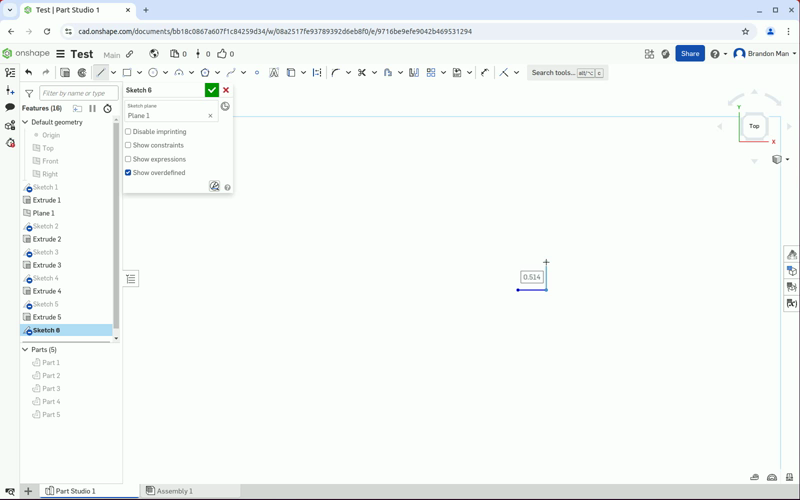
scroll(-6)
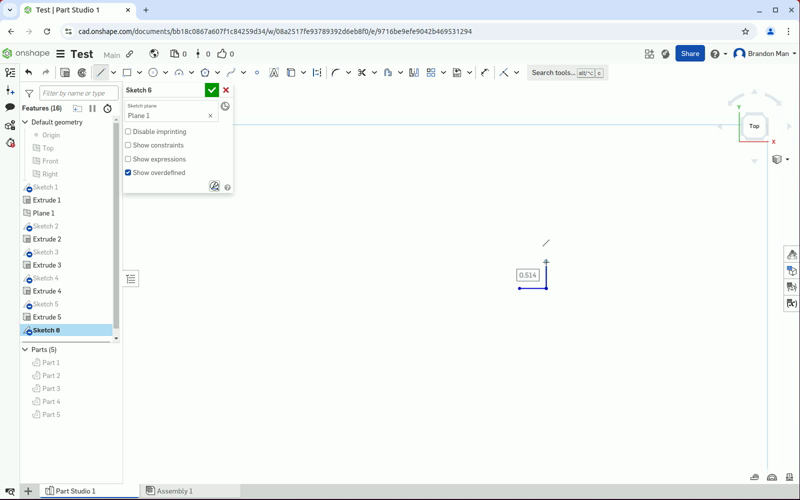
scroll(-6)
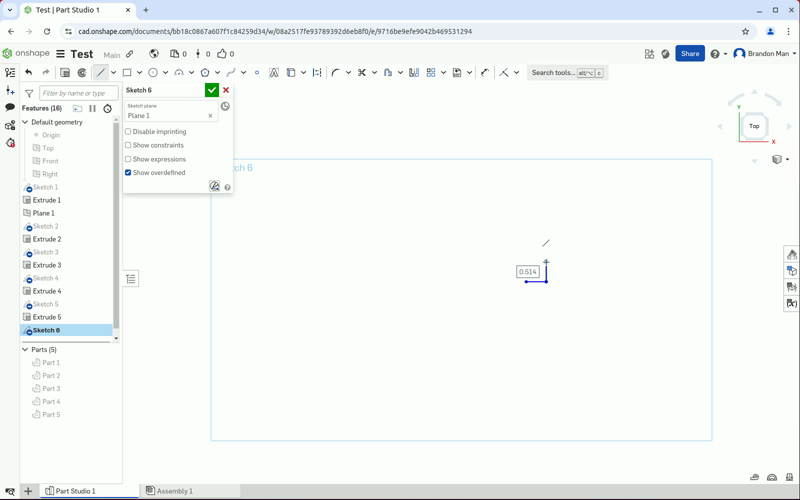
scroll(-6)
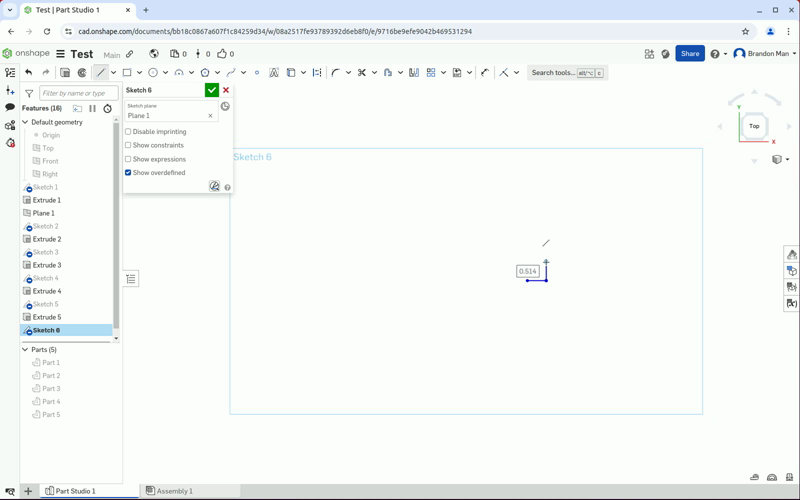
scroll(-6)
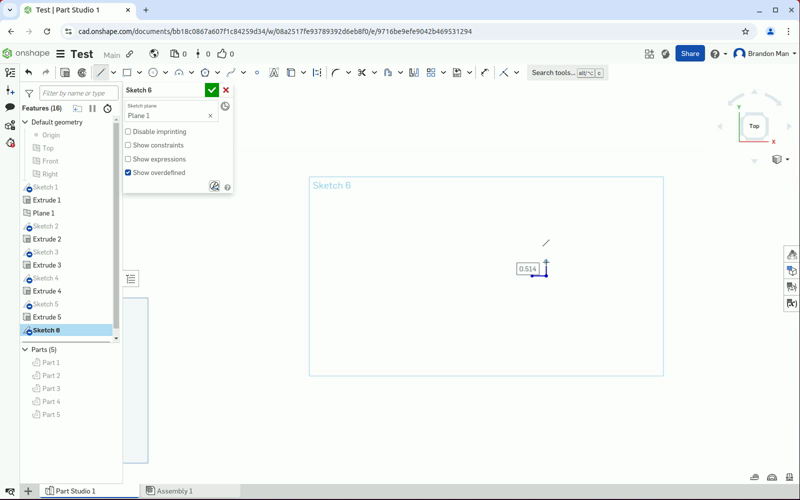
scroll(-6)
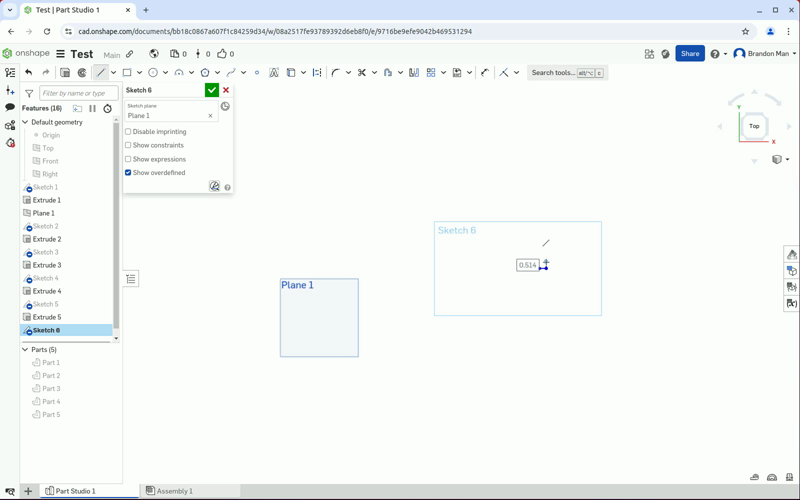
scroll(-6)
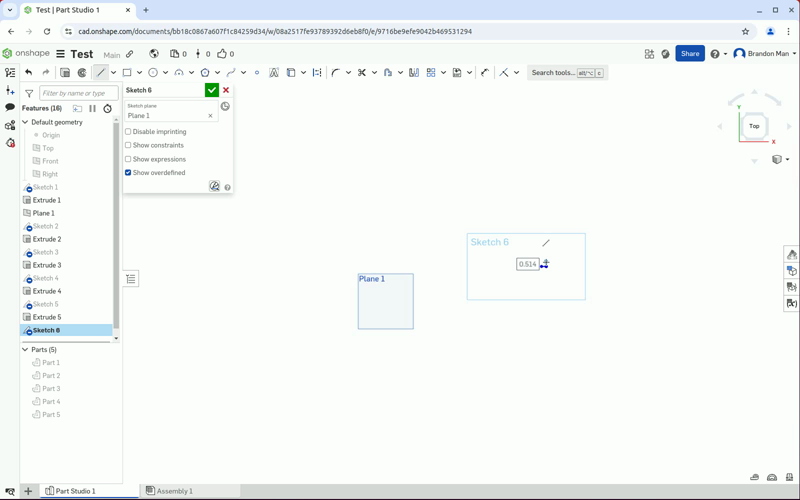
scroll(-6)
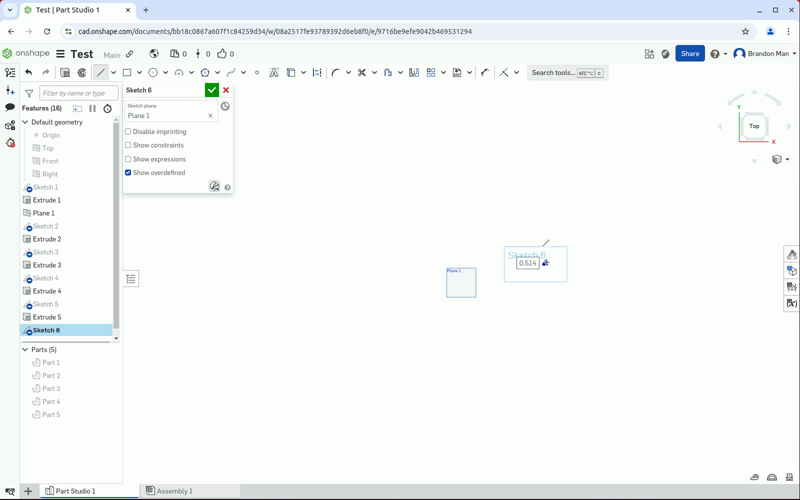
key_up(shift)
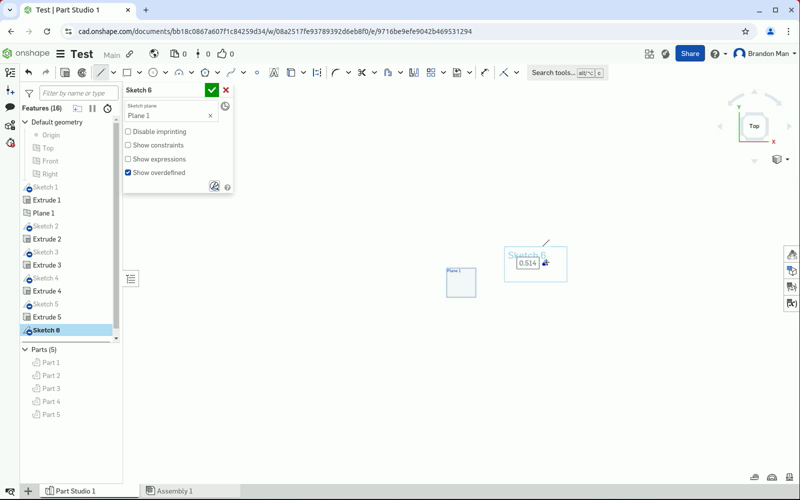
key_down(shift)
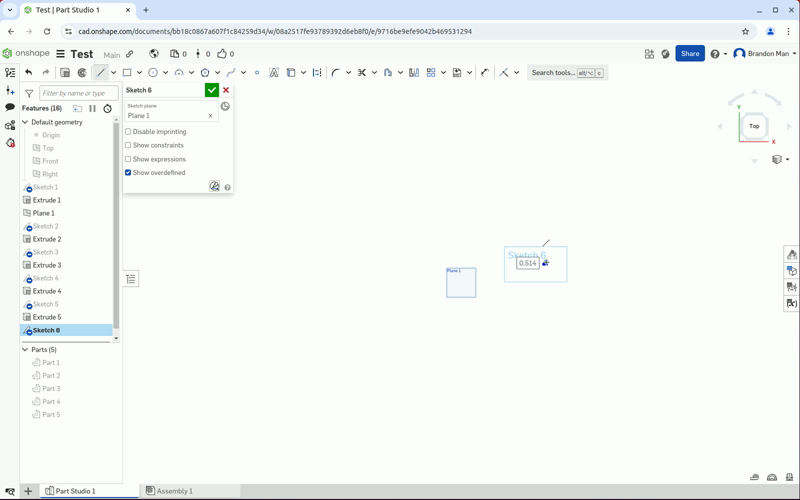
mouse_move(576, 261)
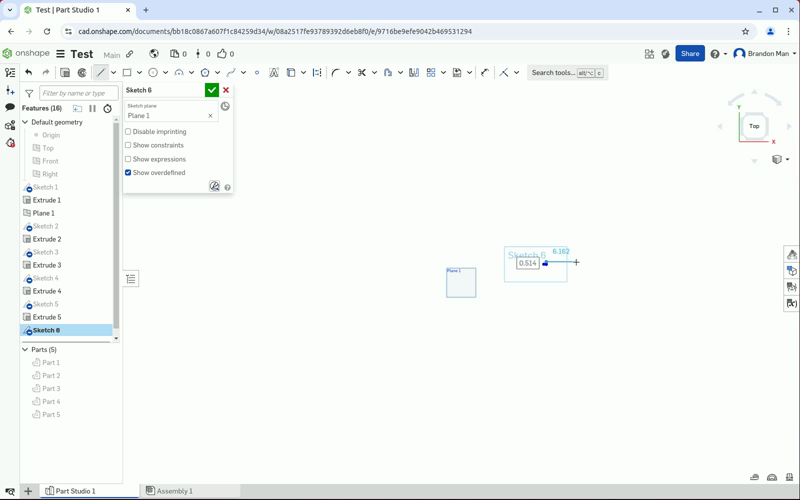
mouse_move(543, 261)
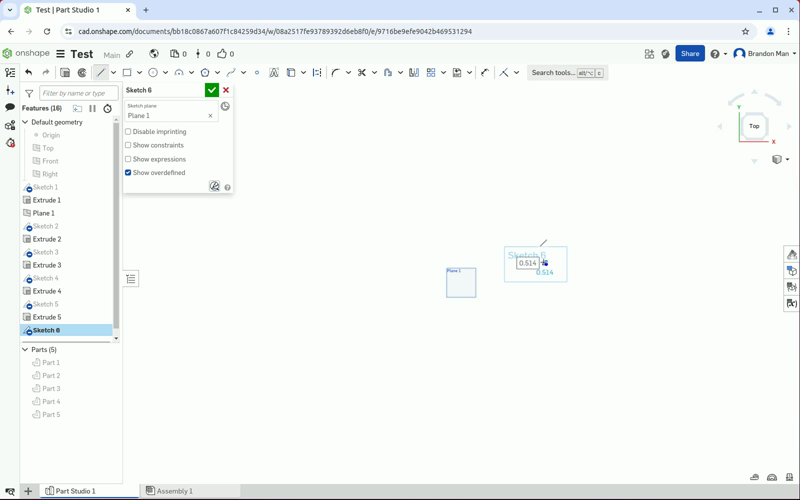
scroll(6)
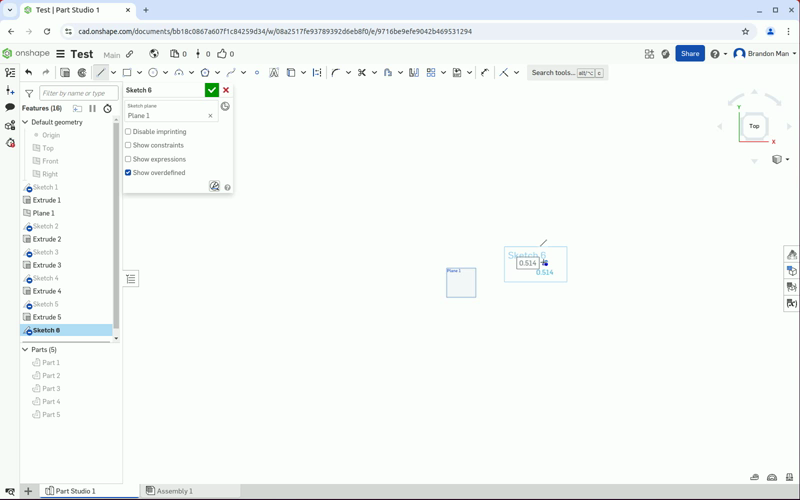
scroll(6)
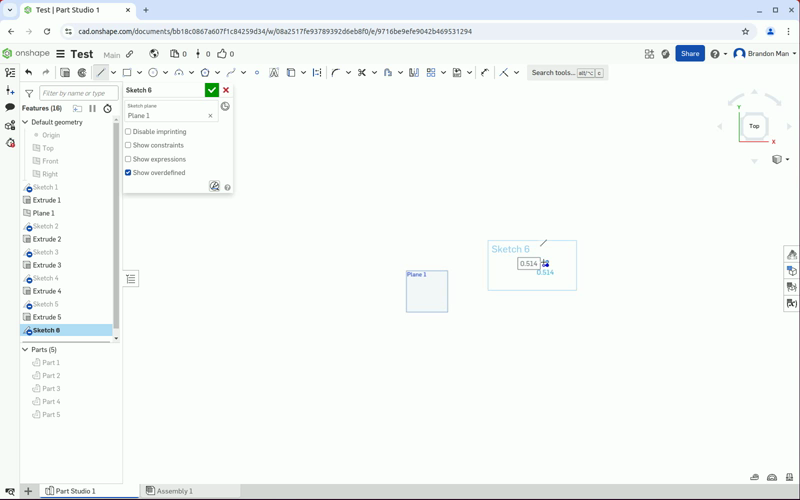
scroll(6)
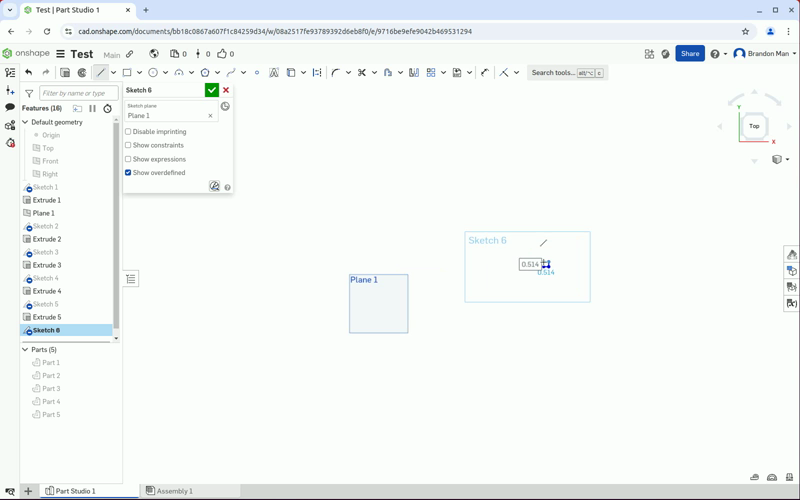
scroll(6)
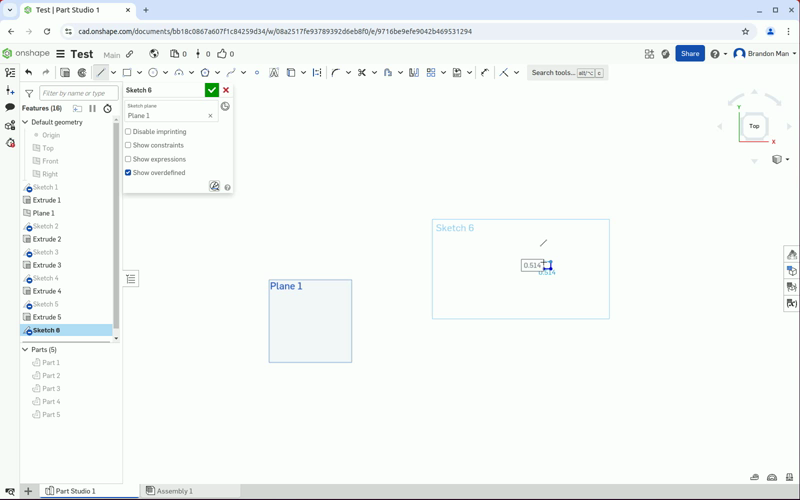
scroll(6)
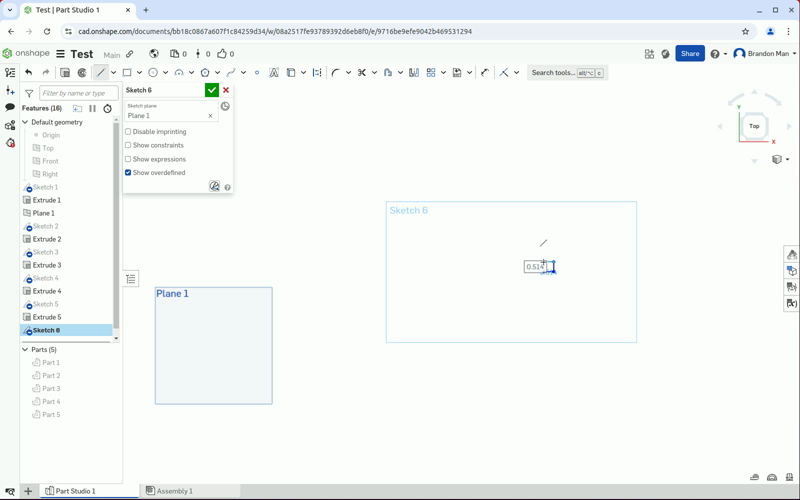
scroll(6)
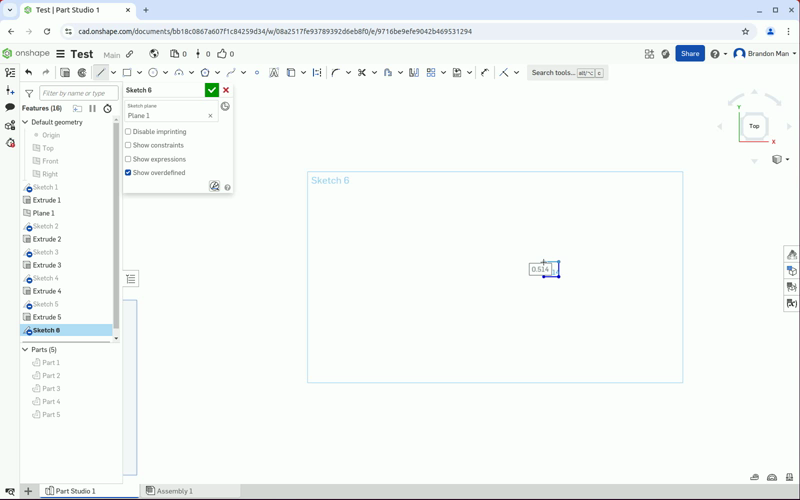
scroll(6)
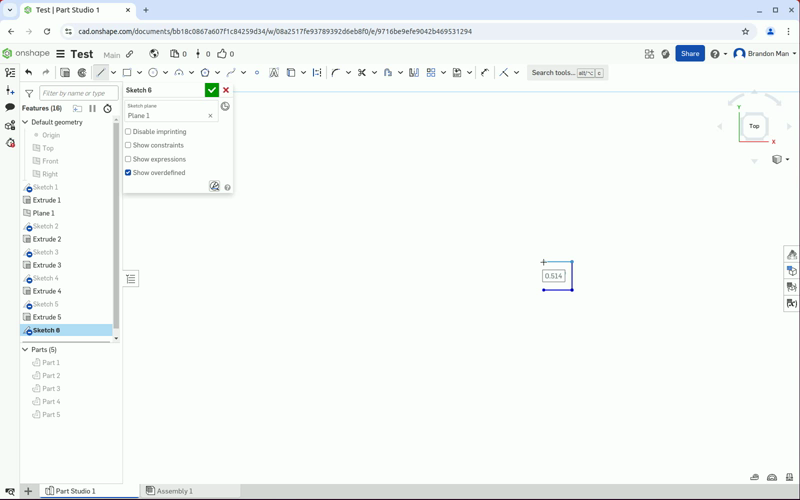
click(543, 261)
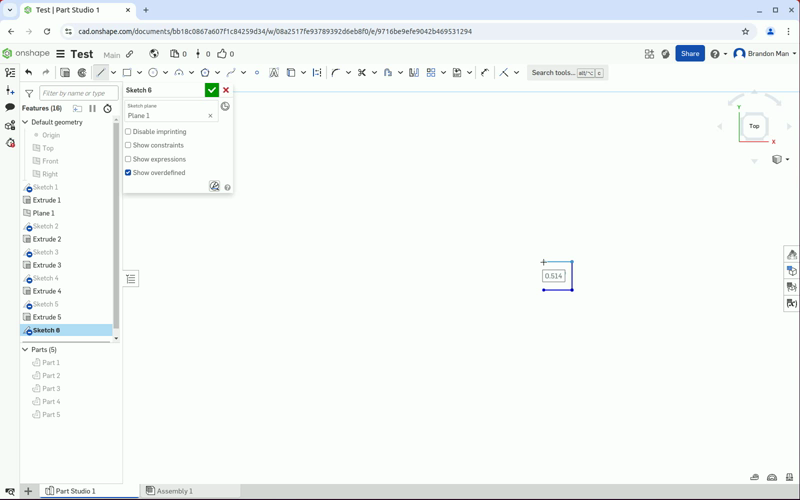
scroll(-6)
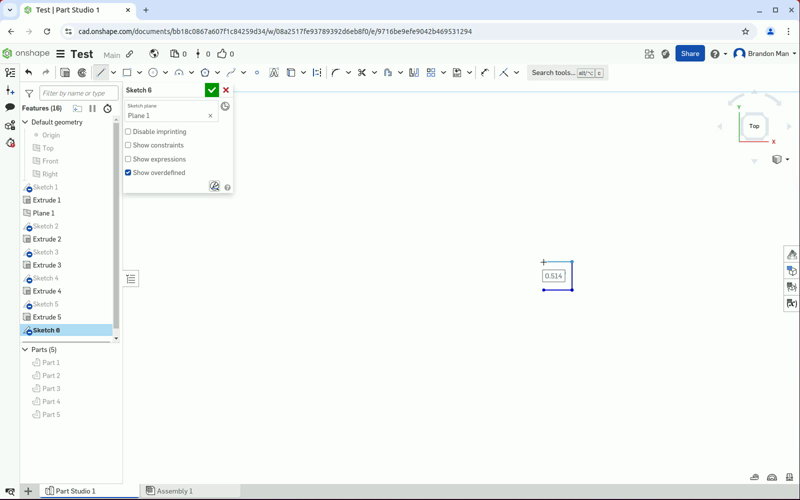
scroll(-6)
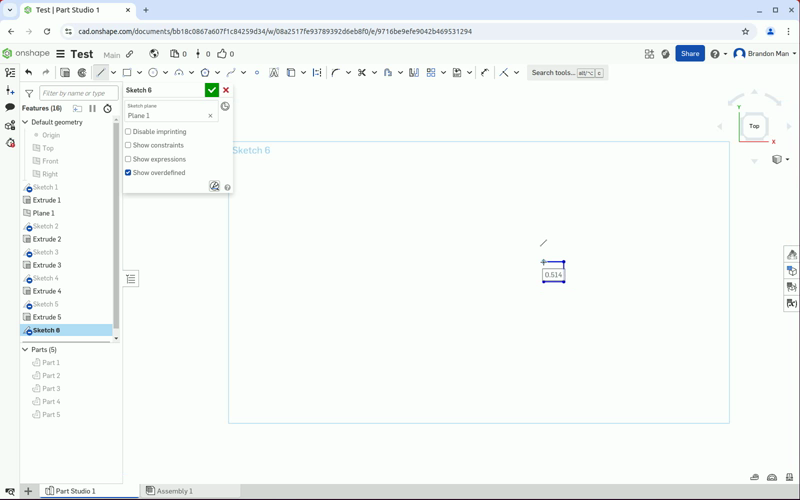
scroll(-6)
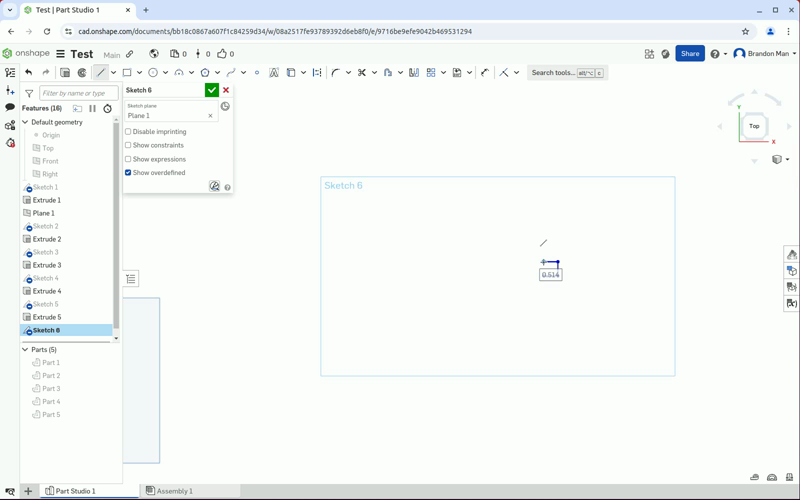
scroll(-6)
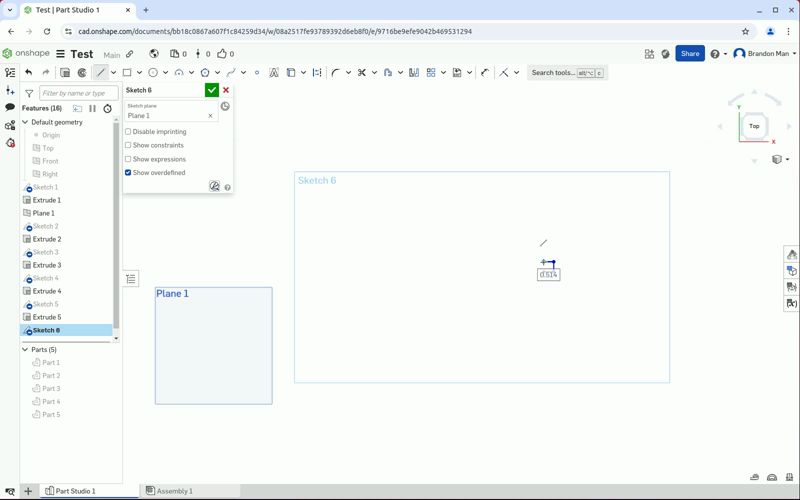
scroll(-6)
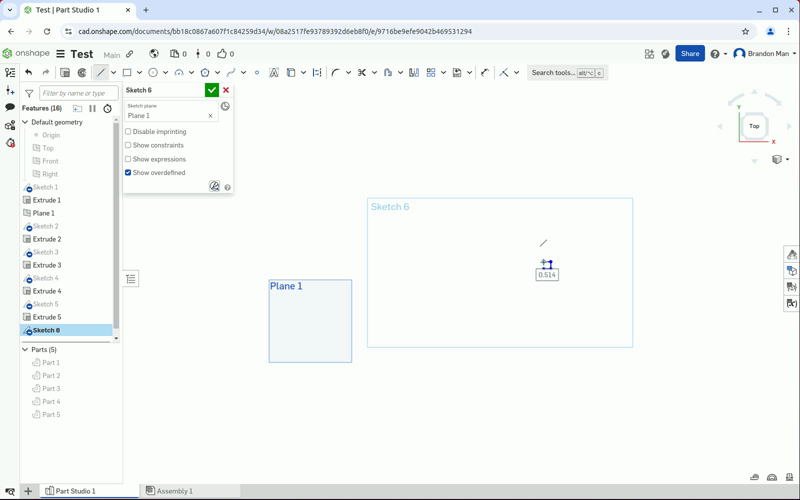
scroll(-6)
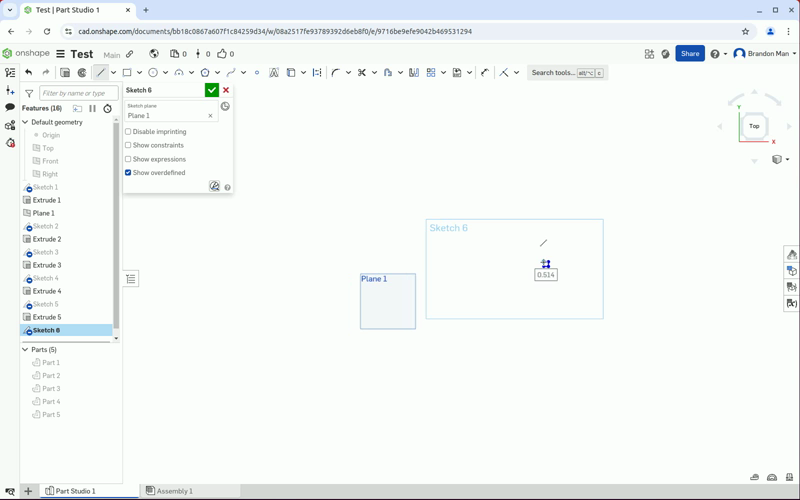
scroll(-6)
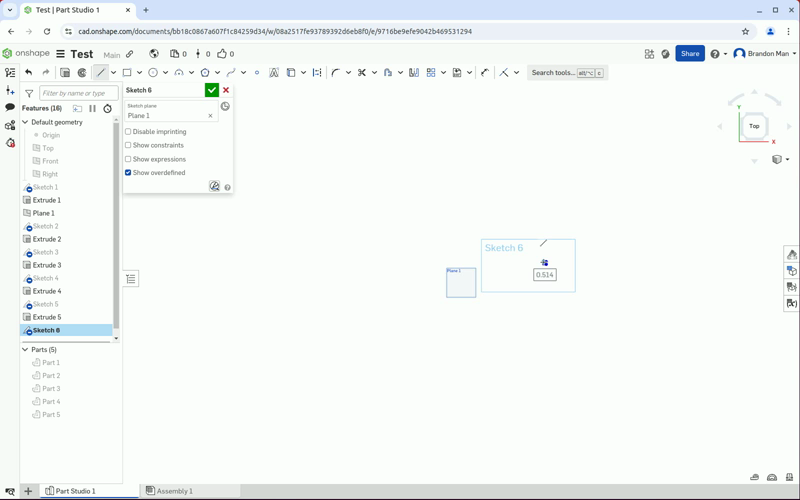
key_up(shift)
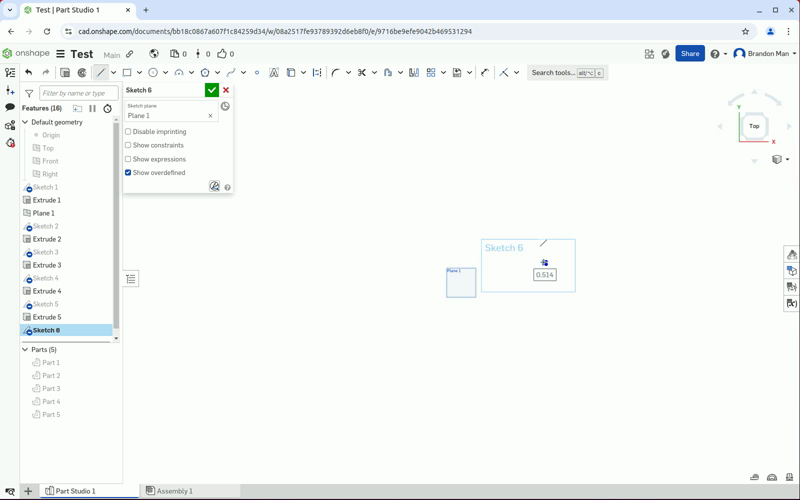
mouse_move(573, 261)
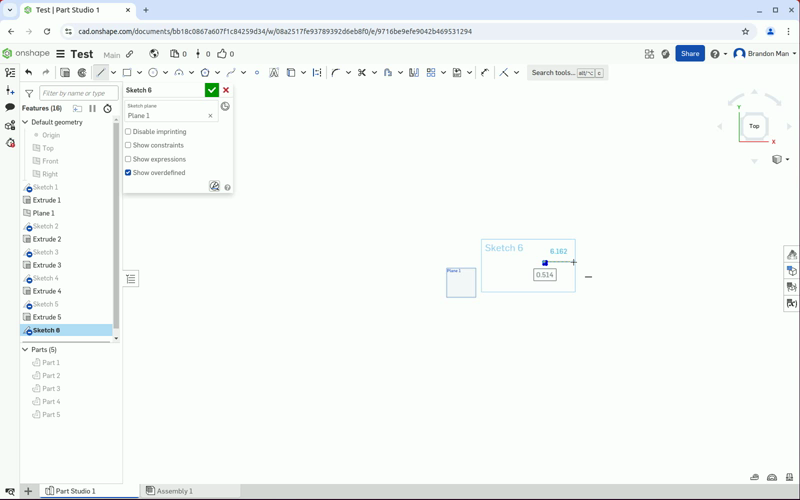
key_down(shift)
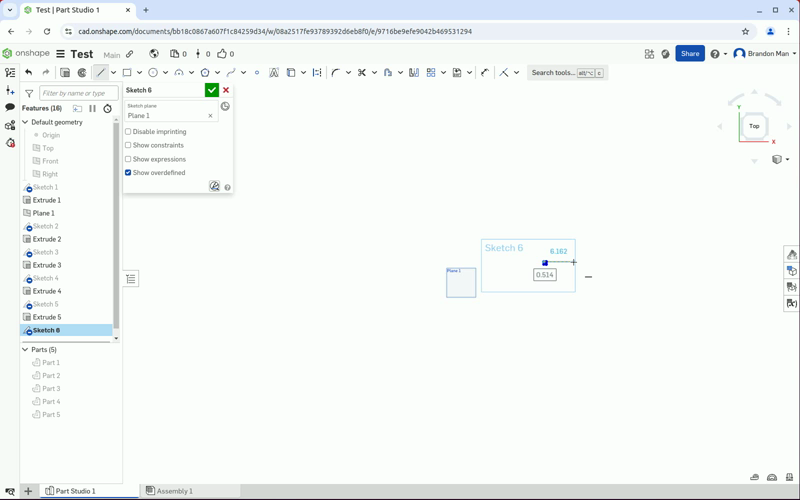
mouse_move(543, 264)
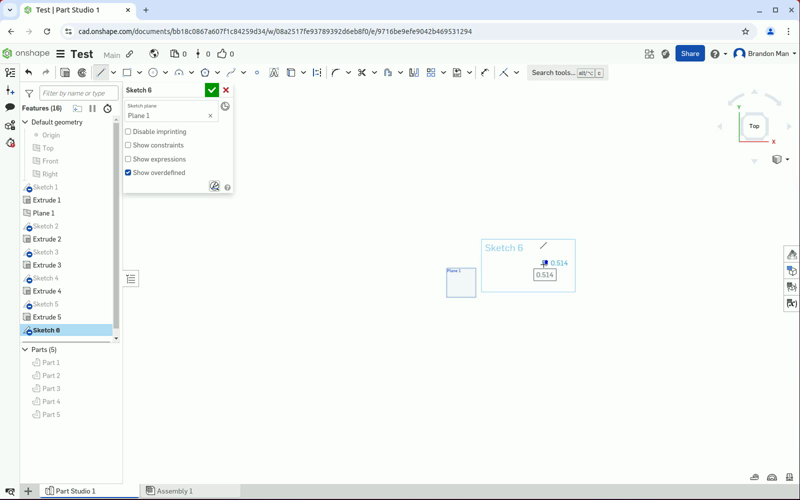
scroll(6)
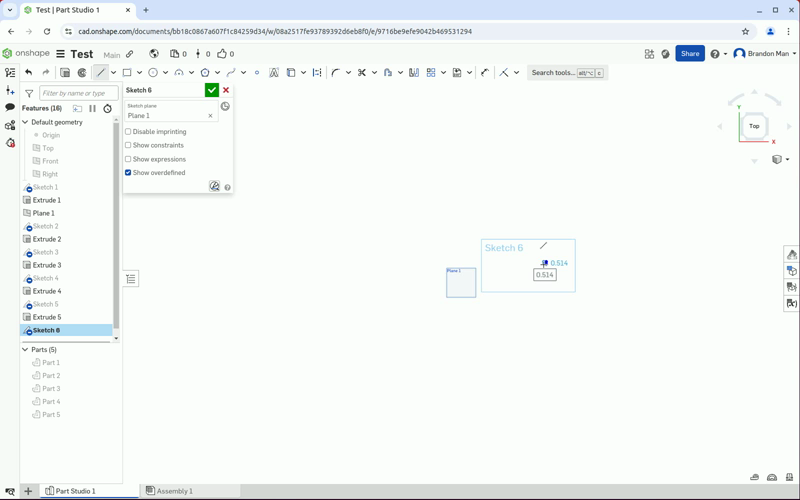
scroll(6)
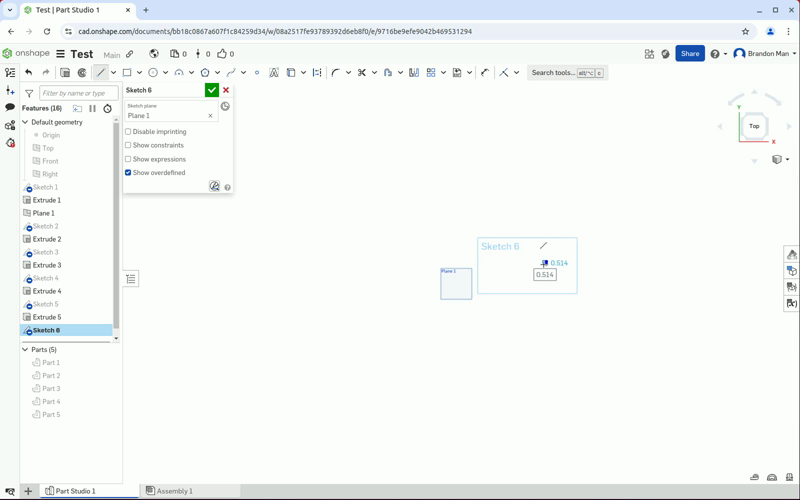
scroll(6)
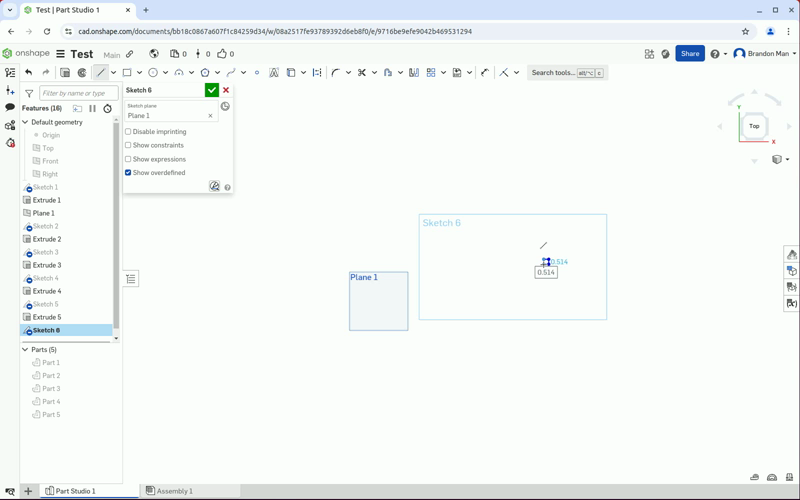
scroll(6)
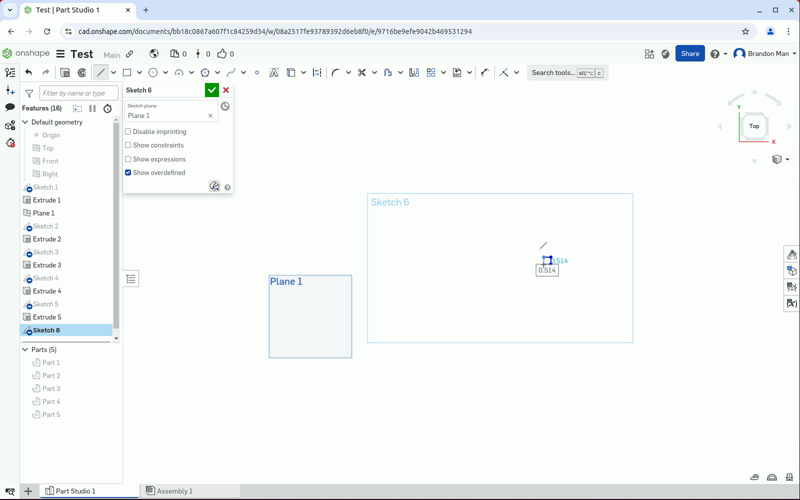
scroll(6)
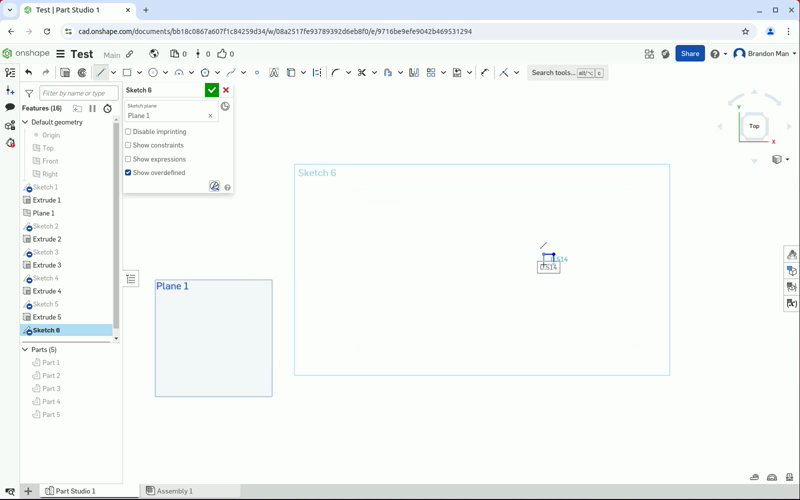
scroll(6)
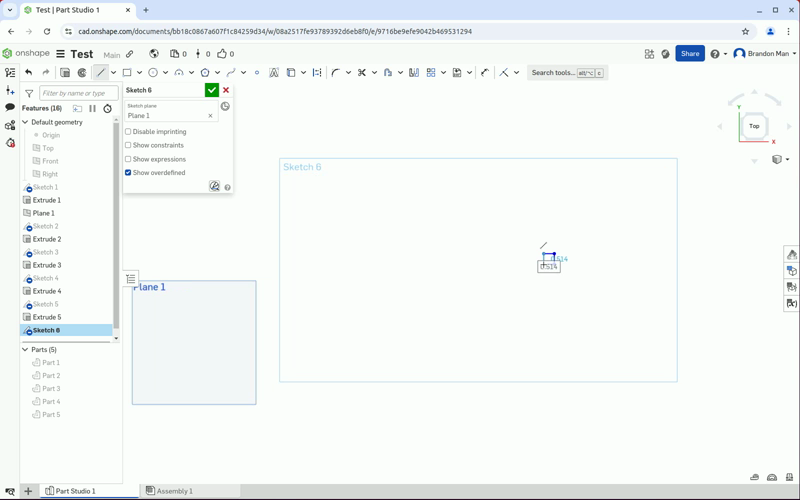
scroll(6)
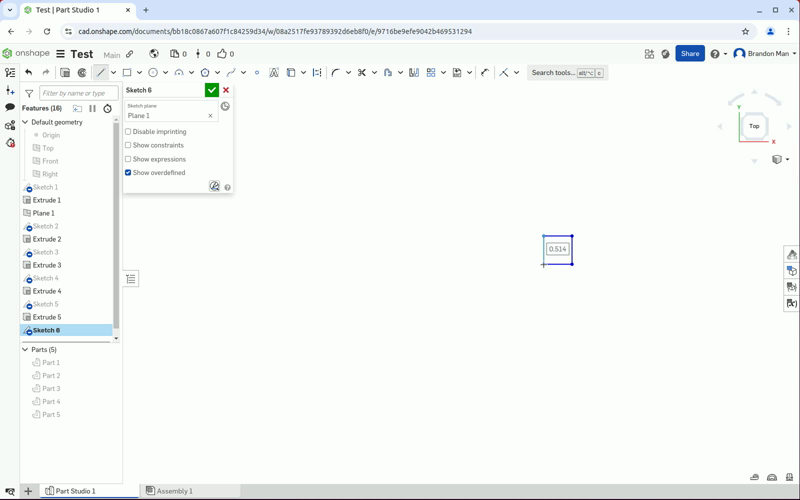
key_up(shift)
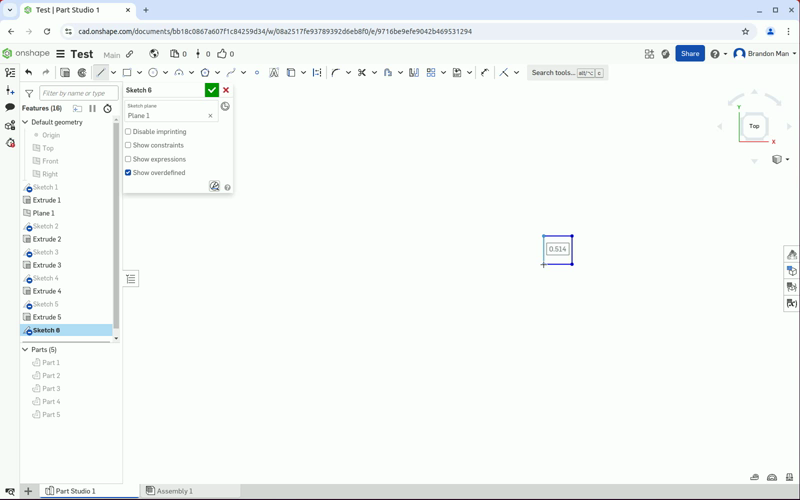
click(543, 264)
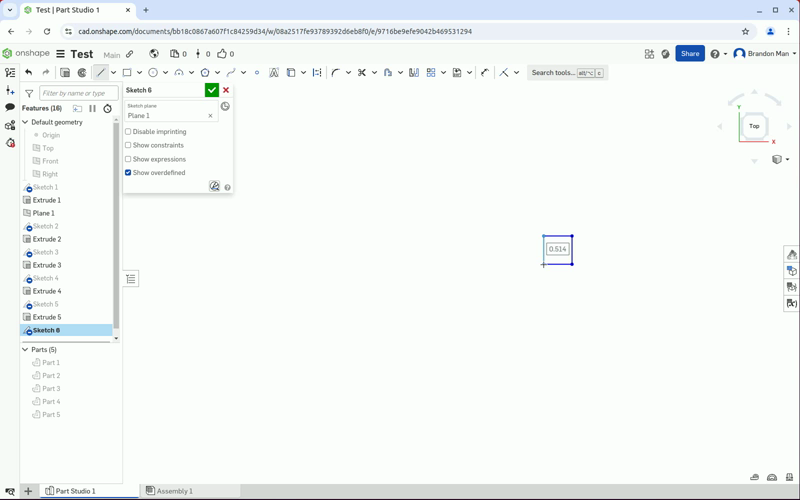
scroll(-6)
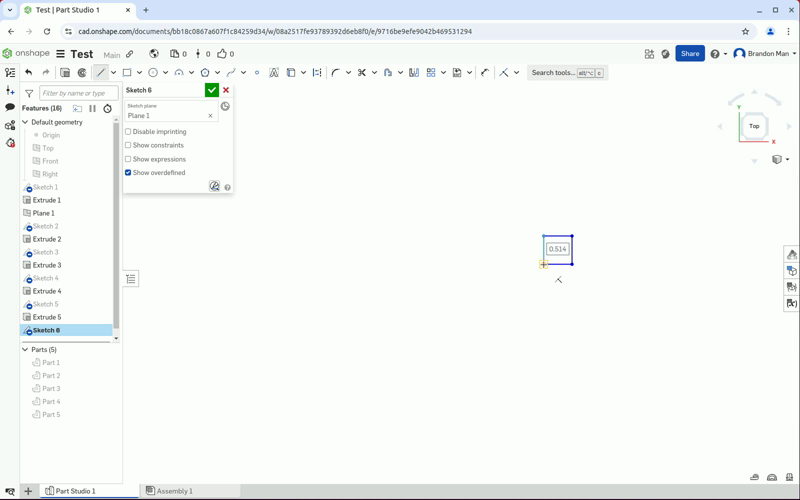
scroll(-6)
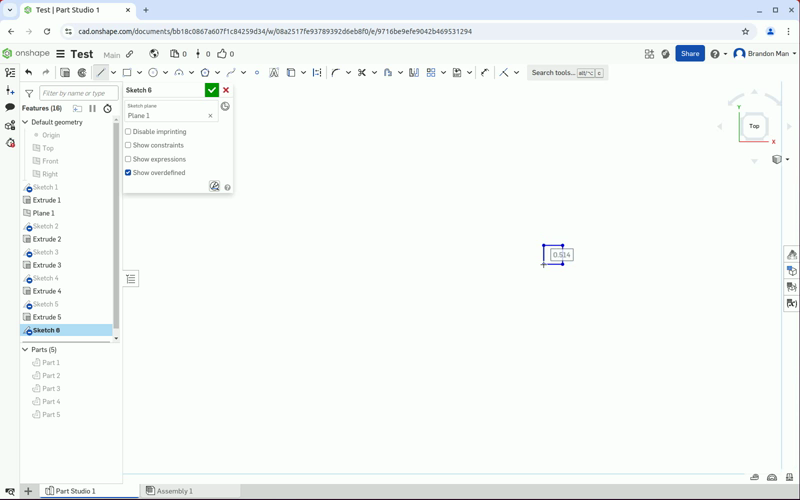
scroll(-6)
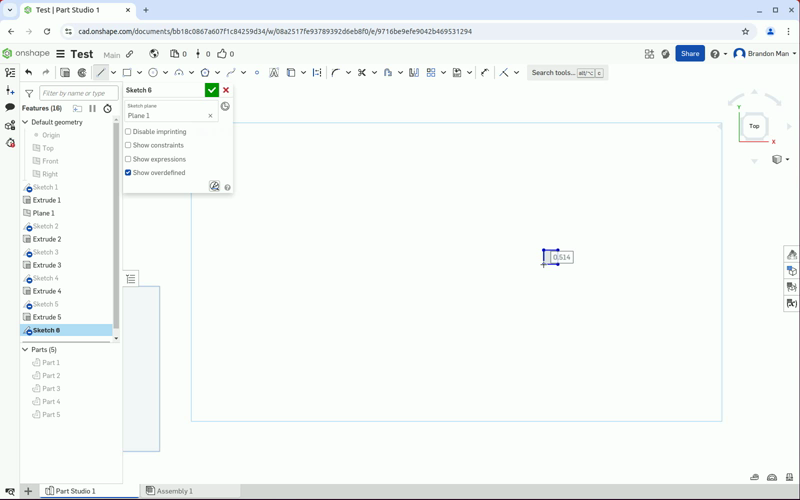
scroll(-6)
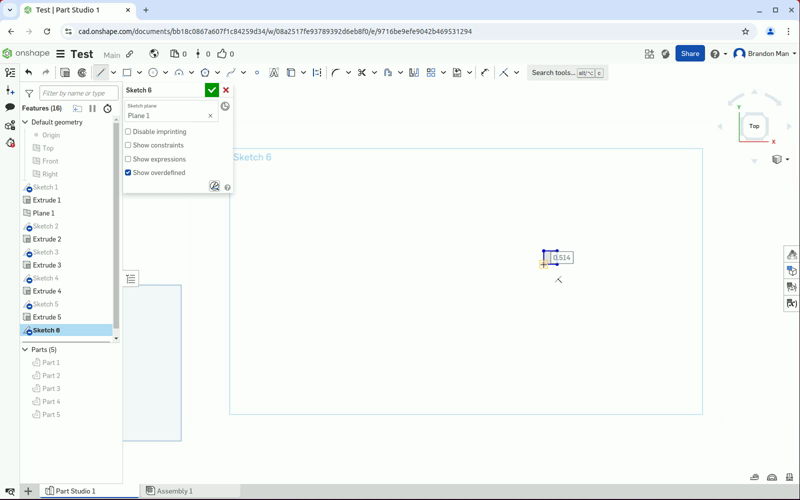
scroll(-6)
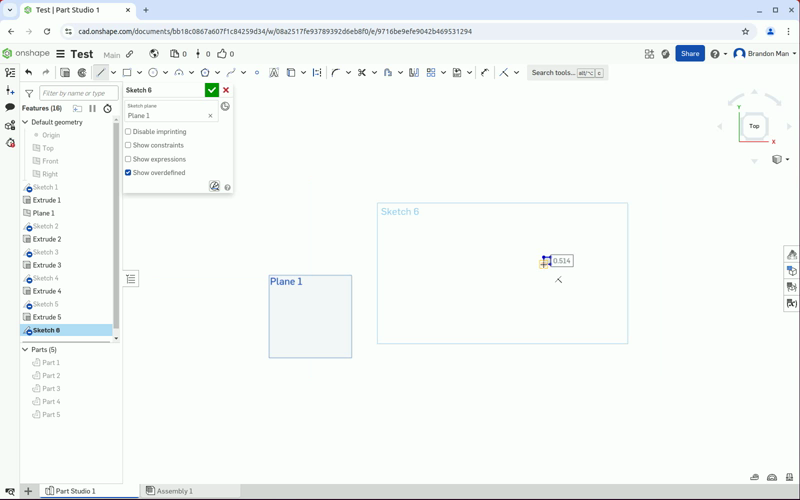
scroll(-6)
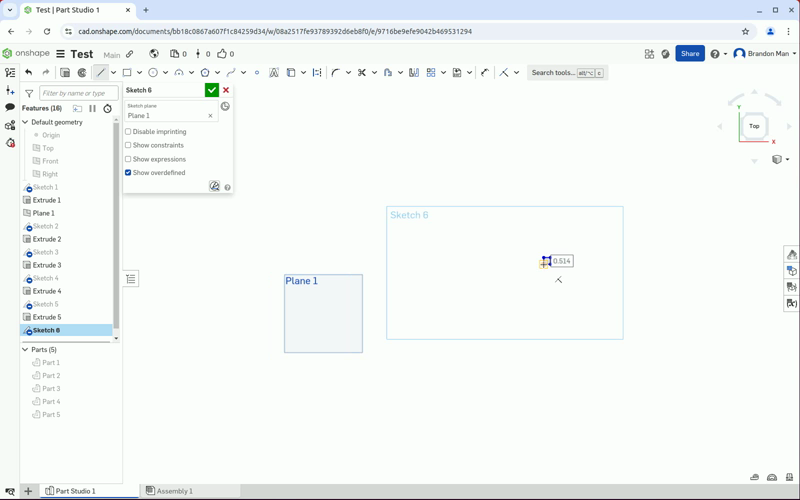
scroll(-6)
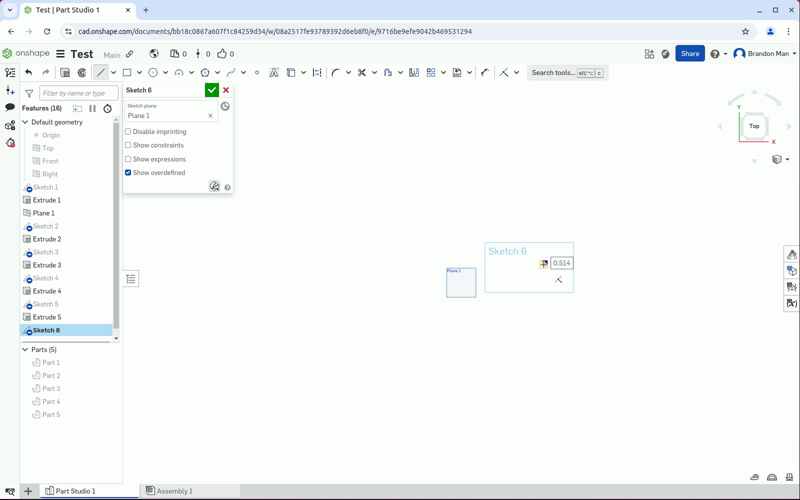
key(esc)
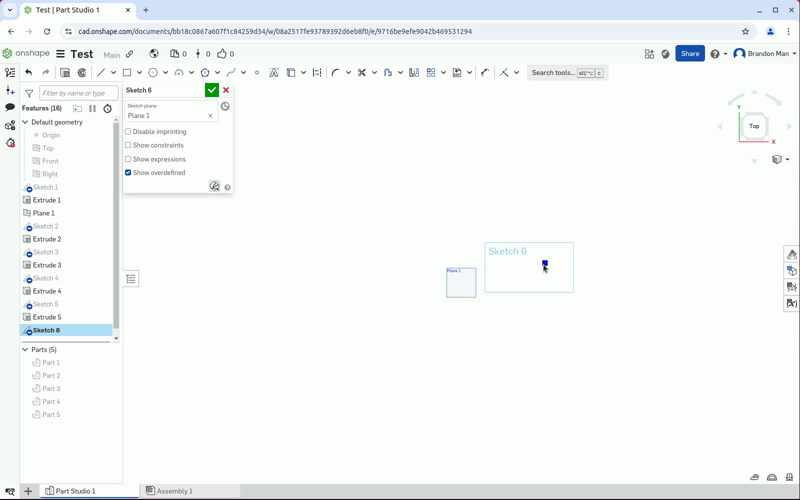
mouse_move(545, 263)
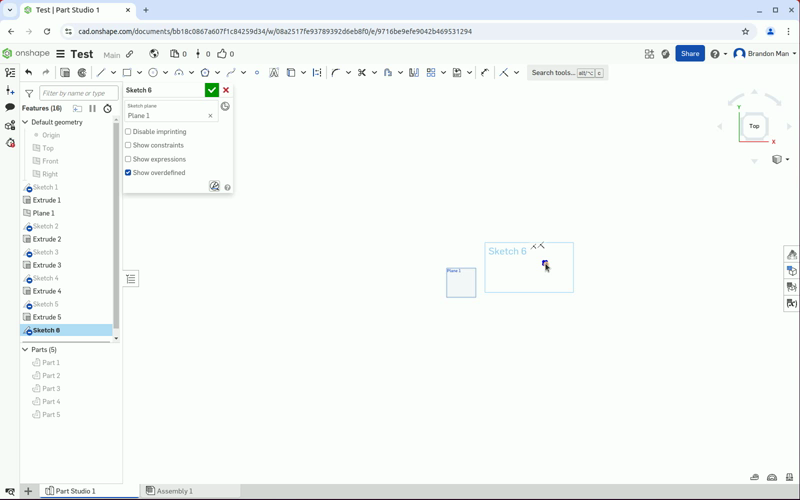
scroll(6)
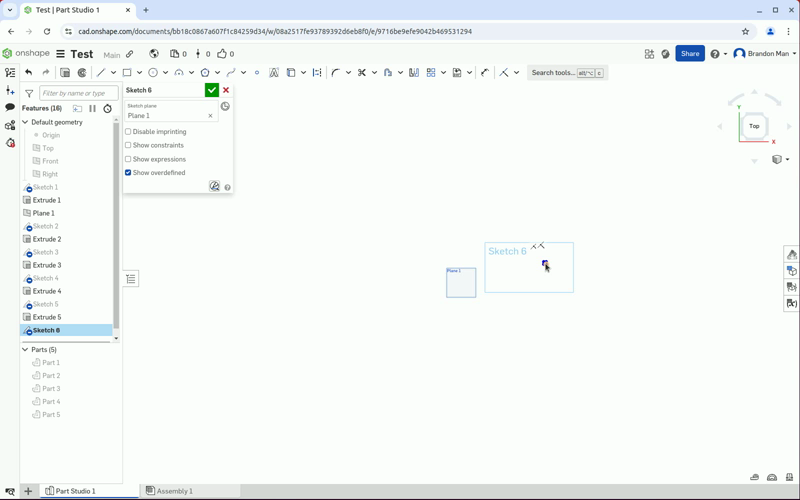
scroll(6)
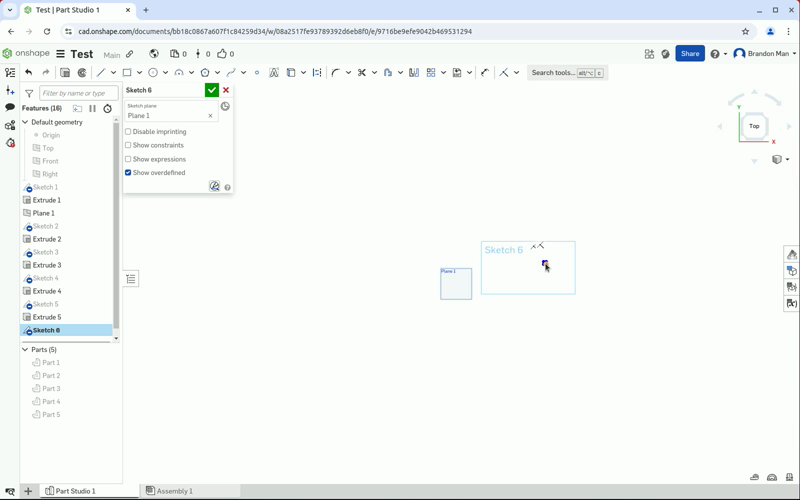
scroll(6)
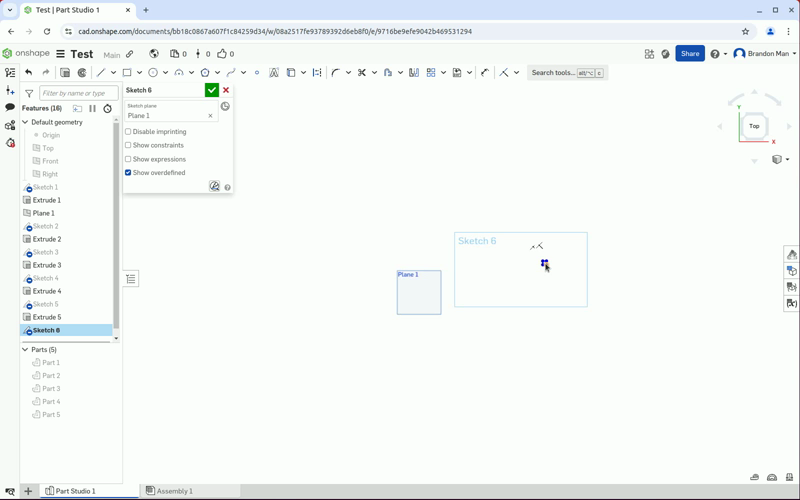
scroll(6)
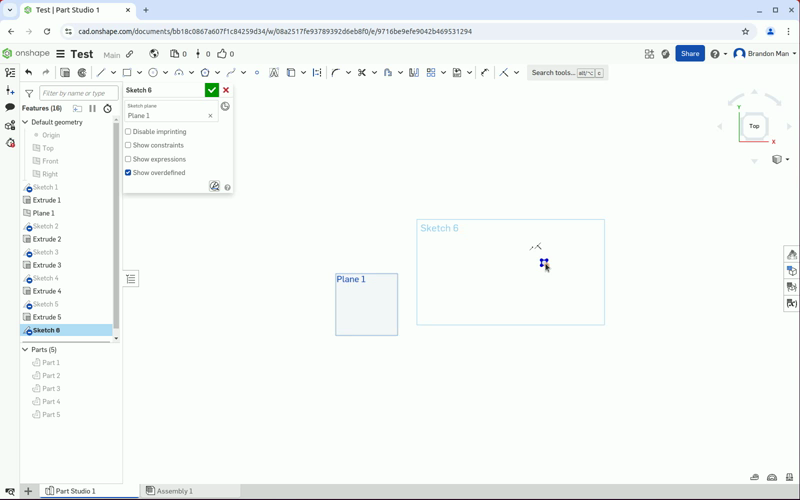
scroll(6)
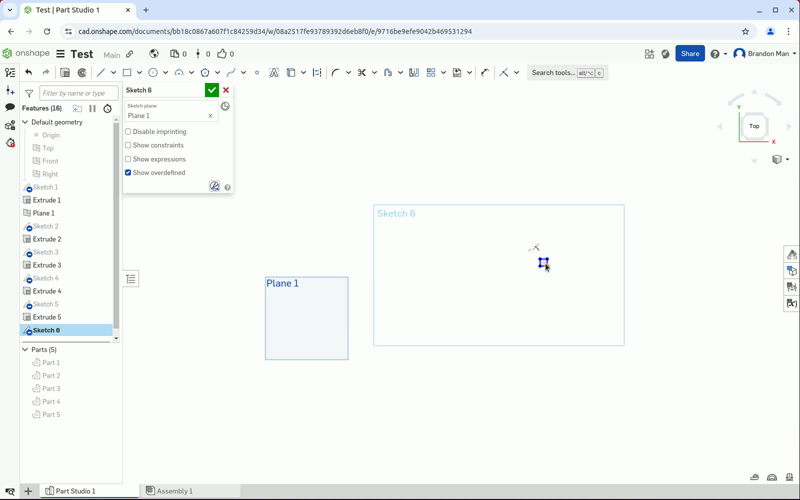
scroll(6)
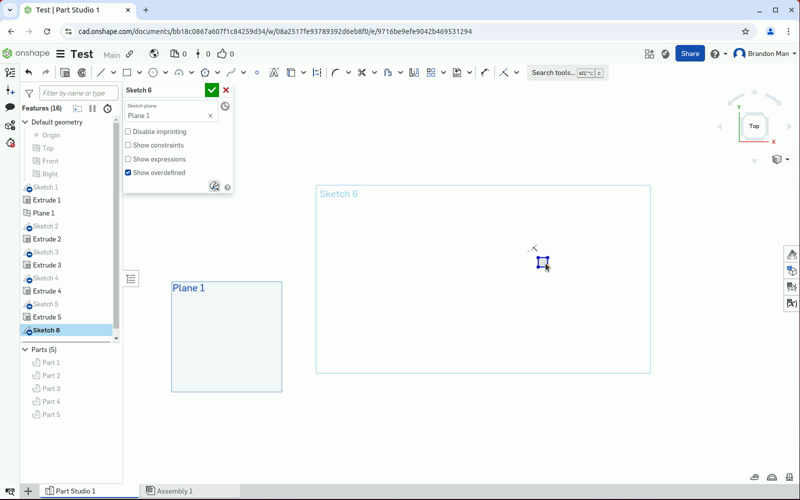
scroll(6)
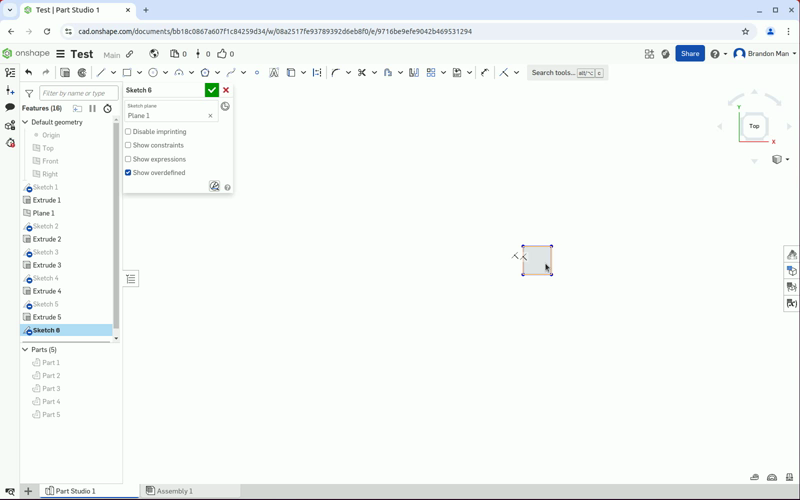
click(545, 263)
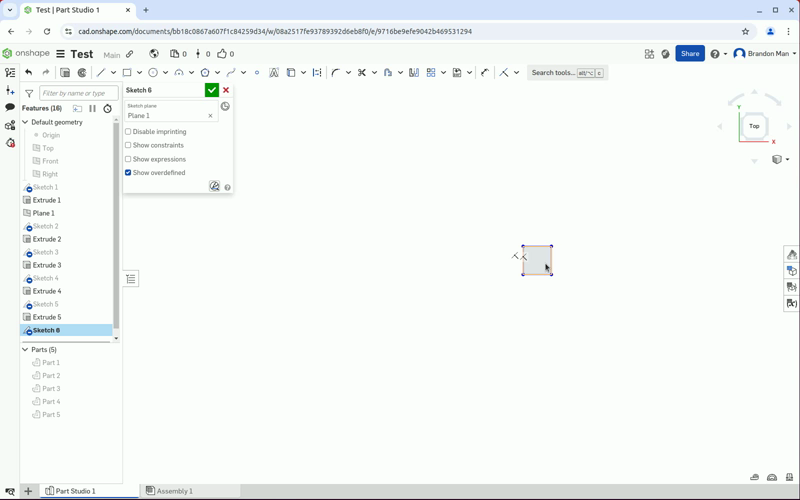
scroll(-6)
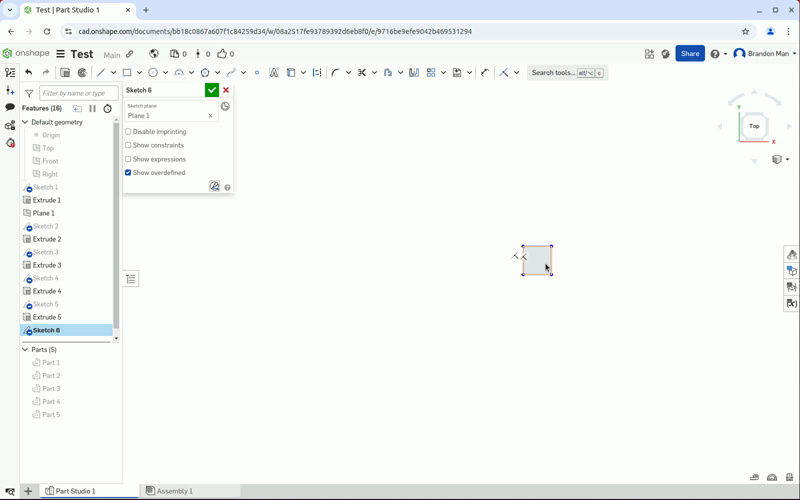
scroll(-6)
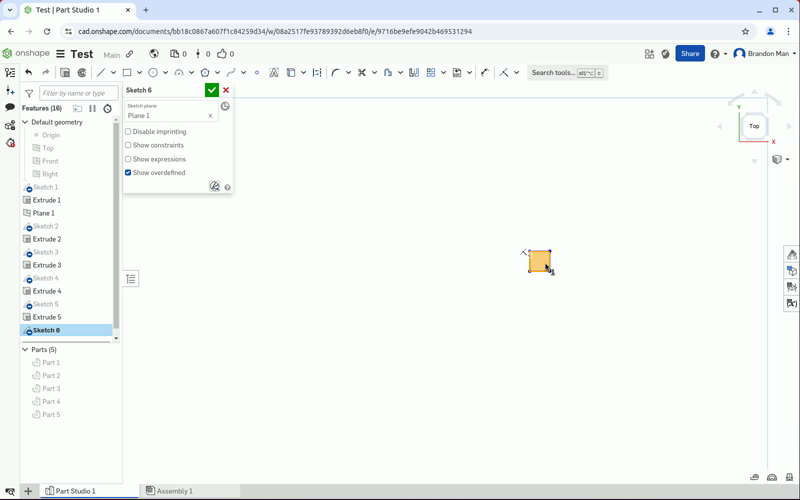
scroll(-6)
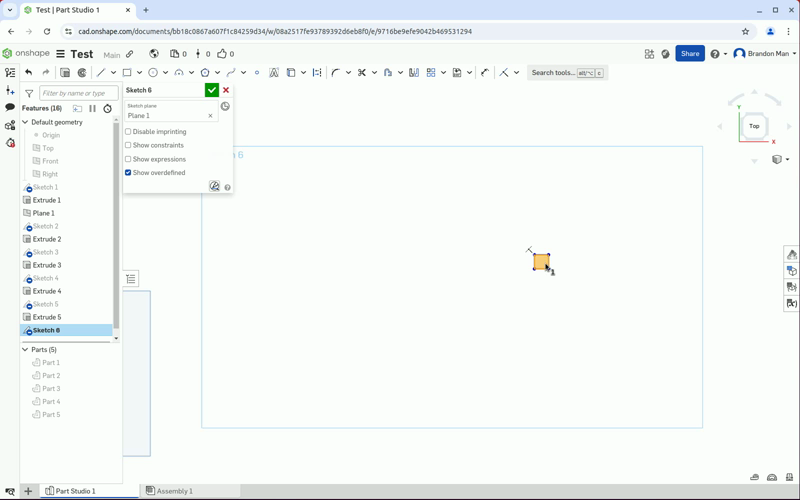
scroll(-6)
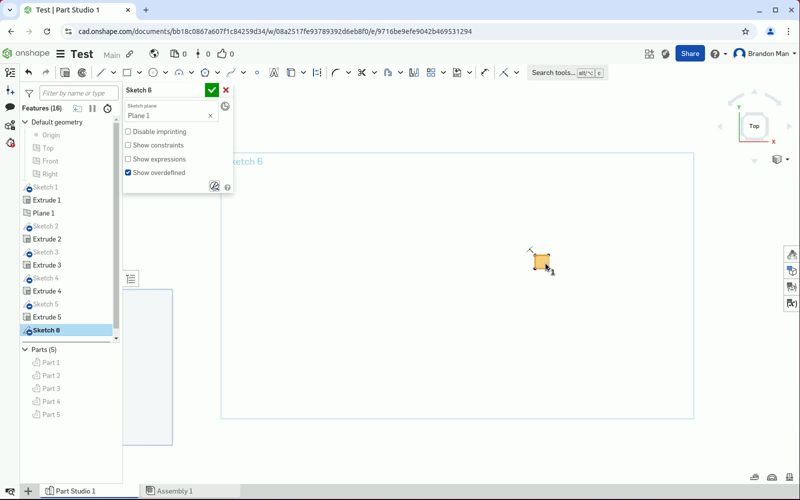
scroll(-6)
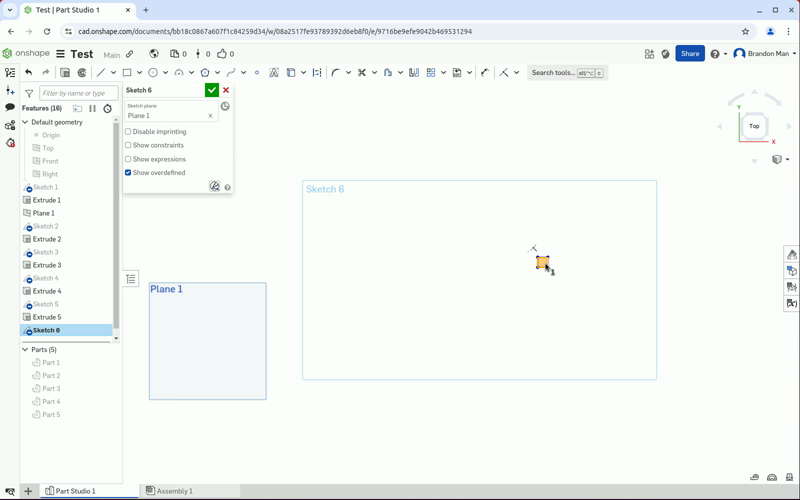
scroll(-6)
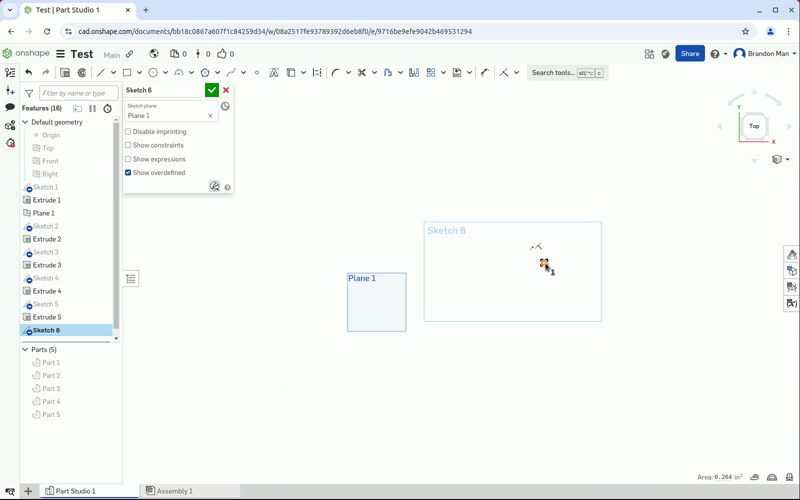
scroll(-6)
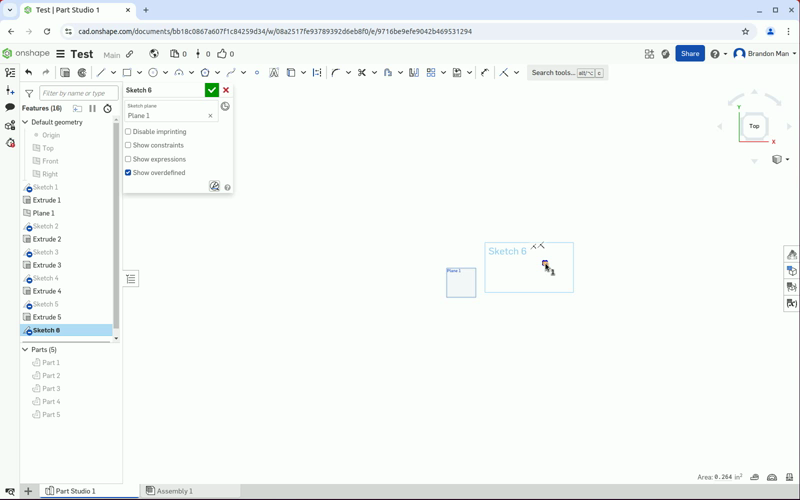
mouse_move(73, 352)
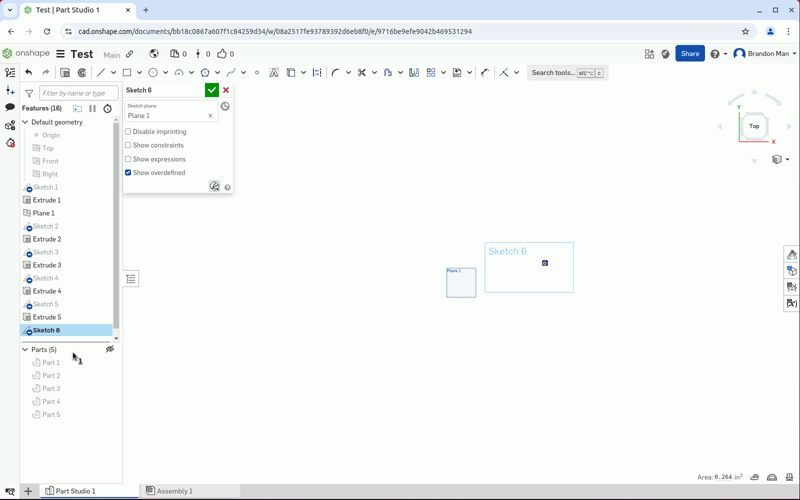
key(shift+y)
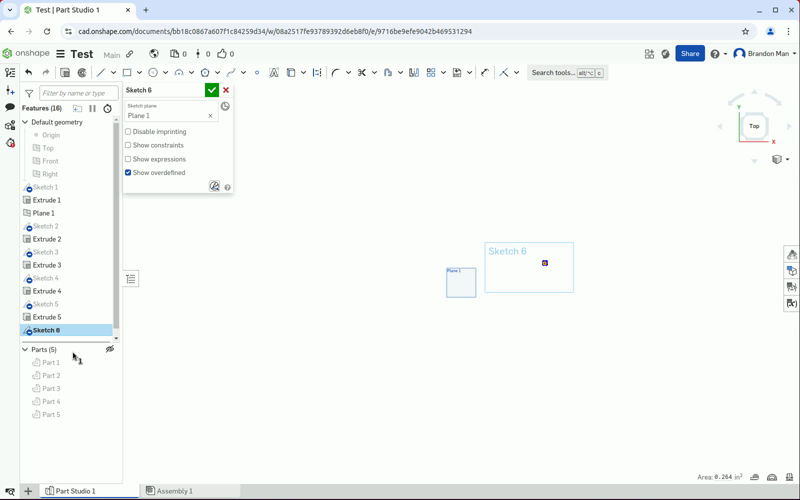
key(shift+e)
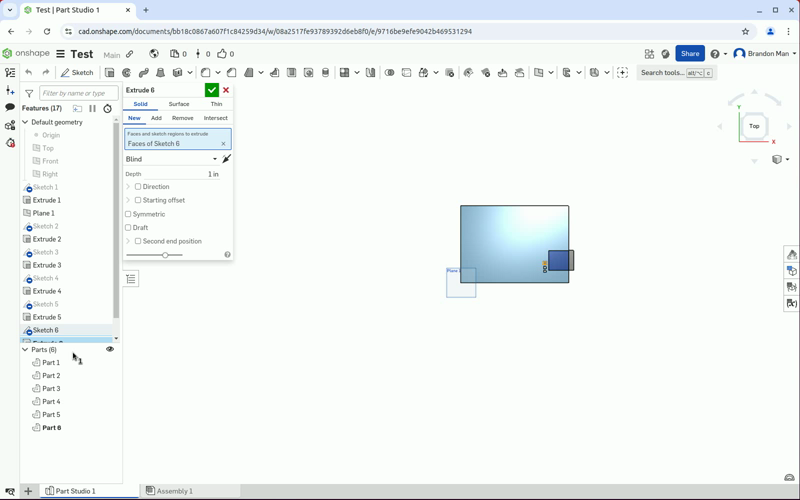
mouse_move(143, 106)
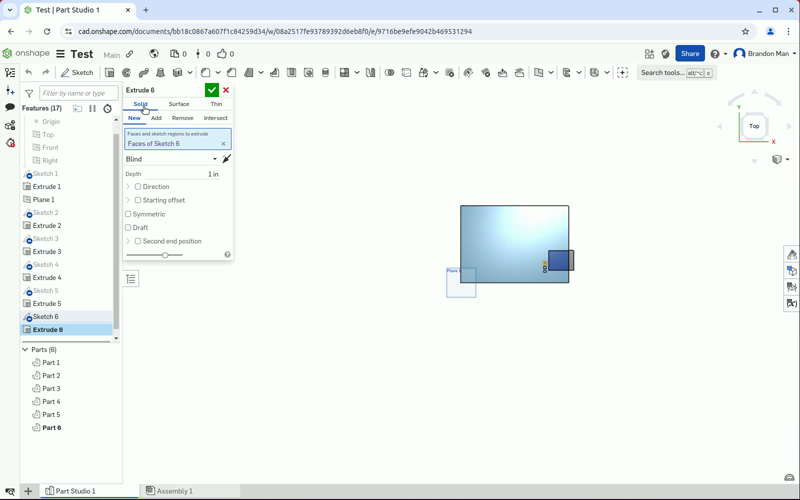
click(143, 106)
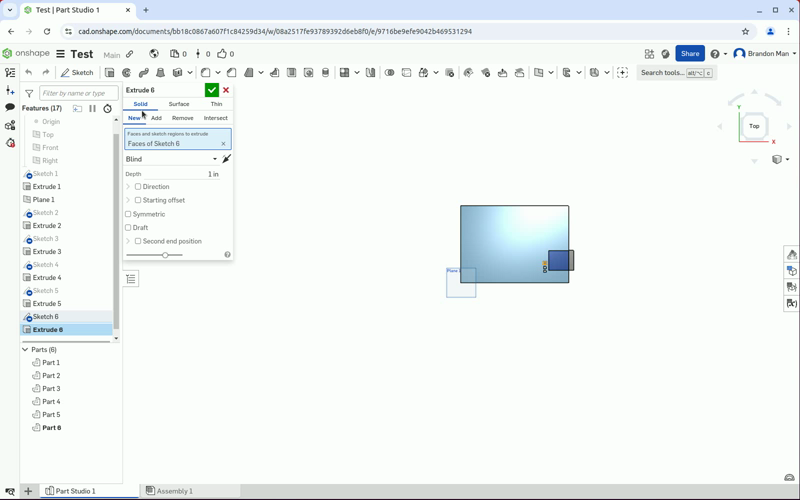
mouse_move(137, 120)
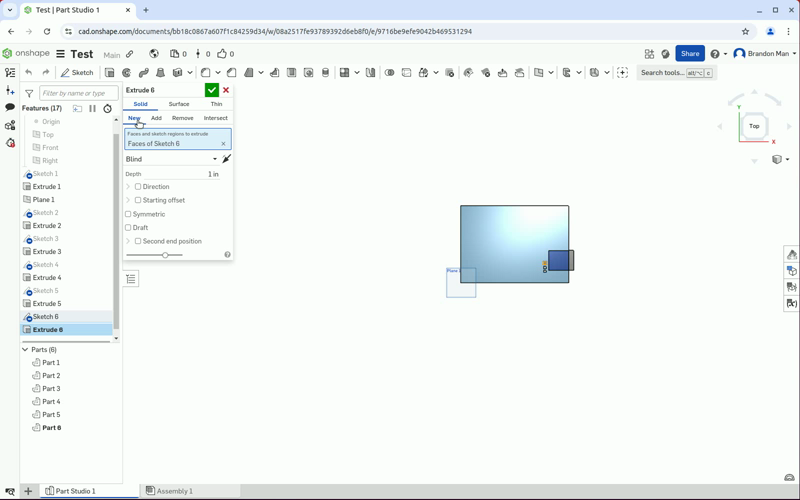
click(137, 120)
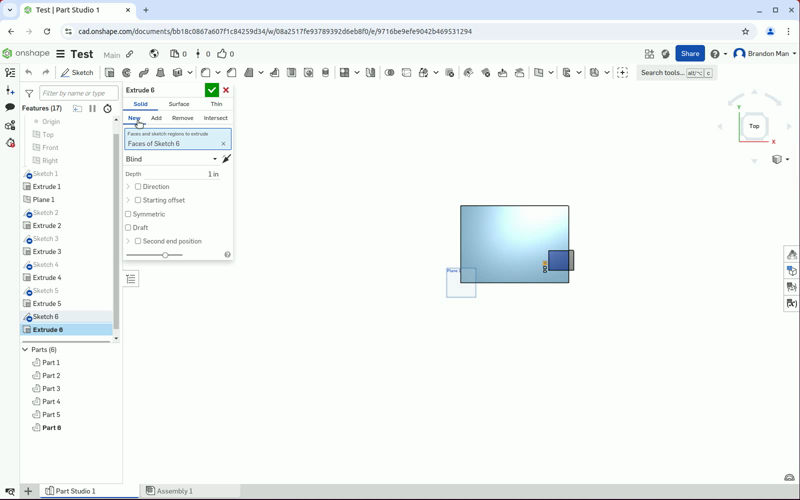
key(tab, 4)
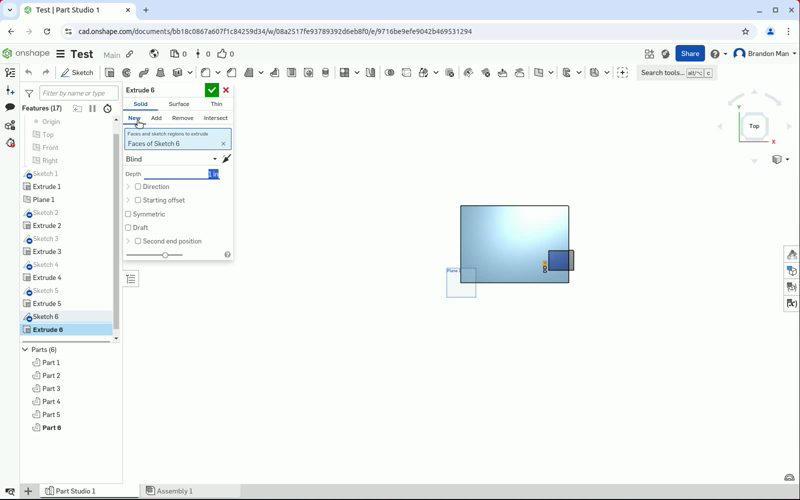
text(2.889)
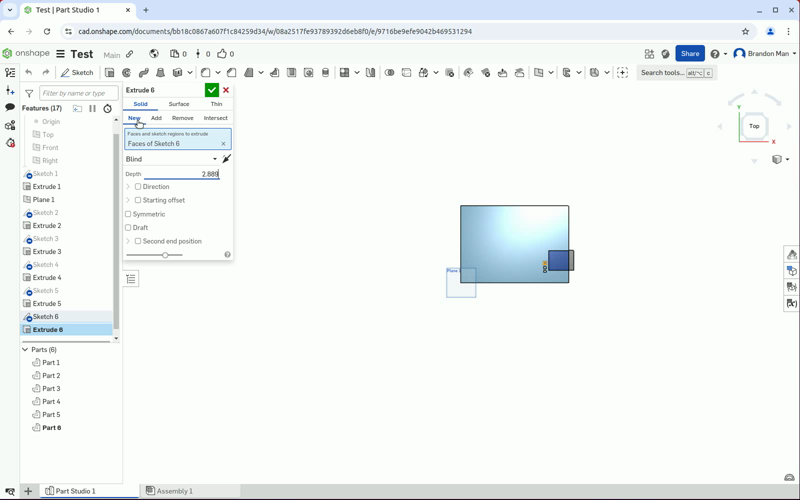
key(enter)
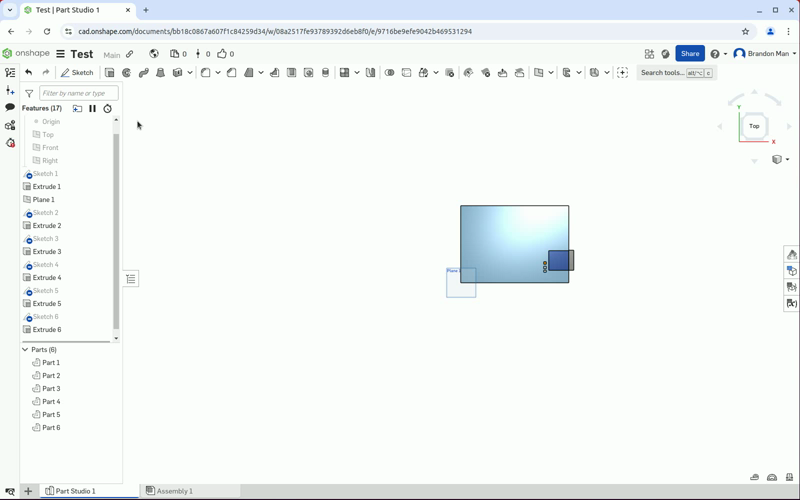
key(shift+h)
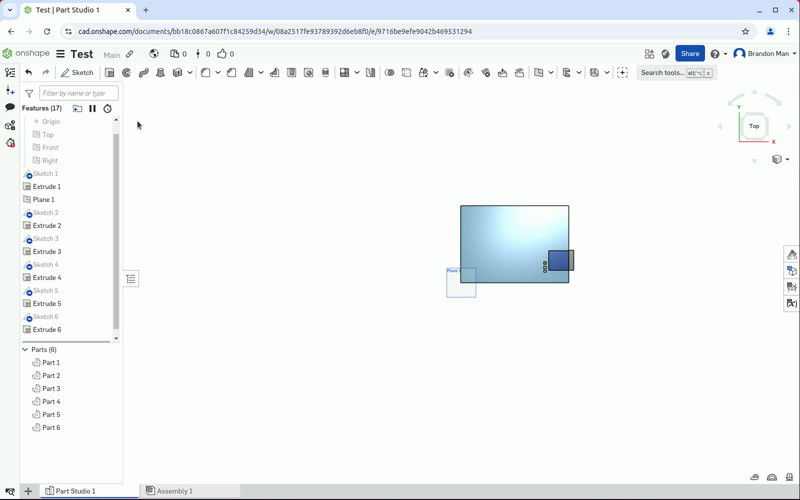
key(shift+h)
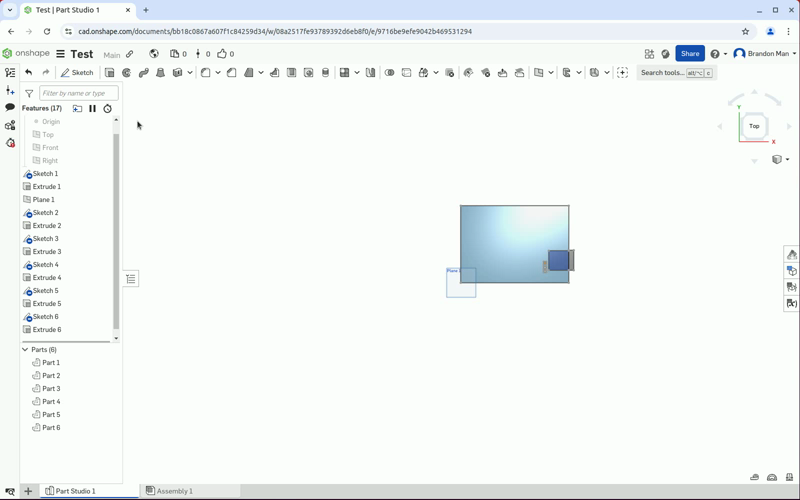
key(shift+7)
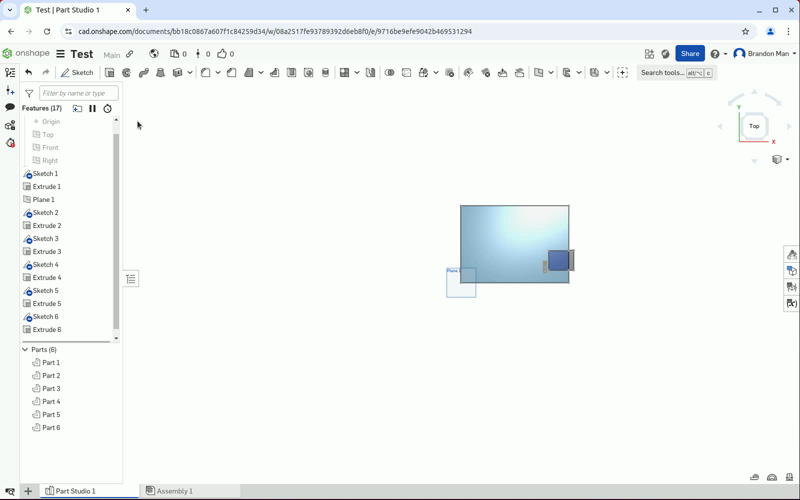
key(up, 3)
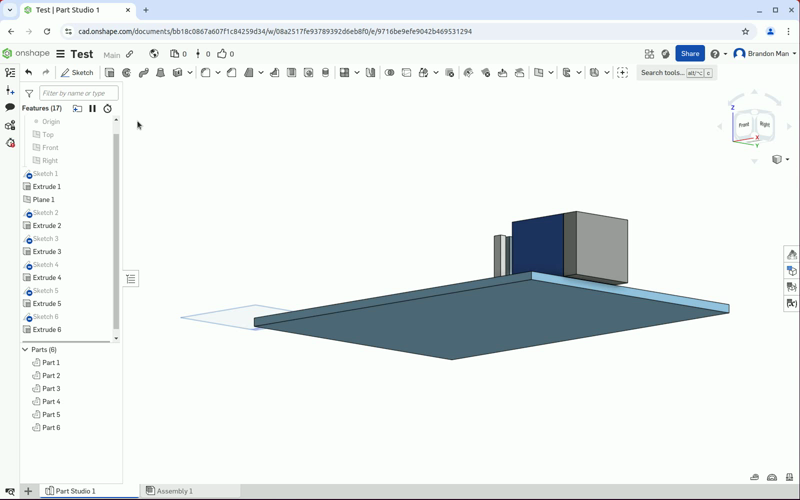
key(left, 3)
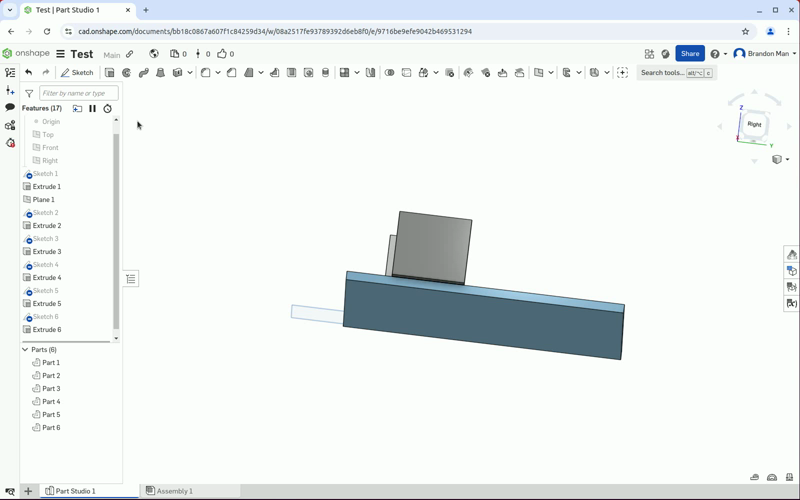
key(right, 3)
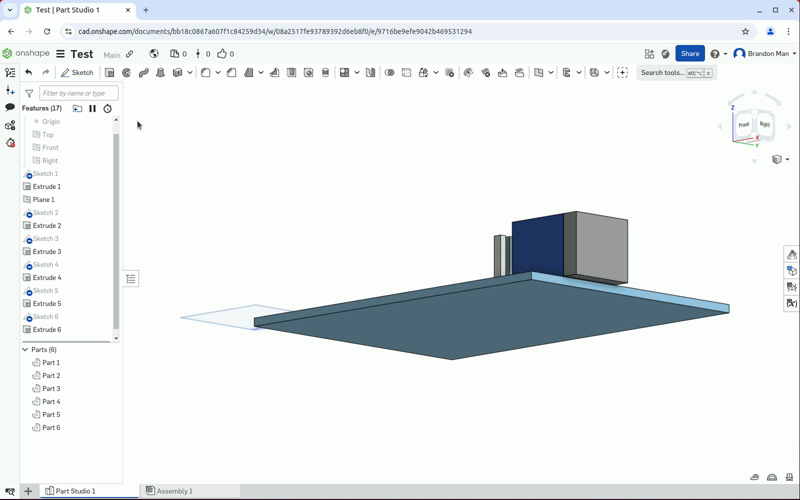
key(down, 3)
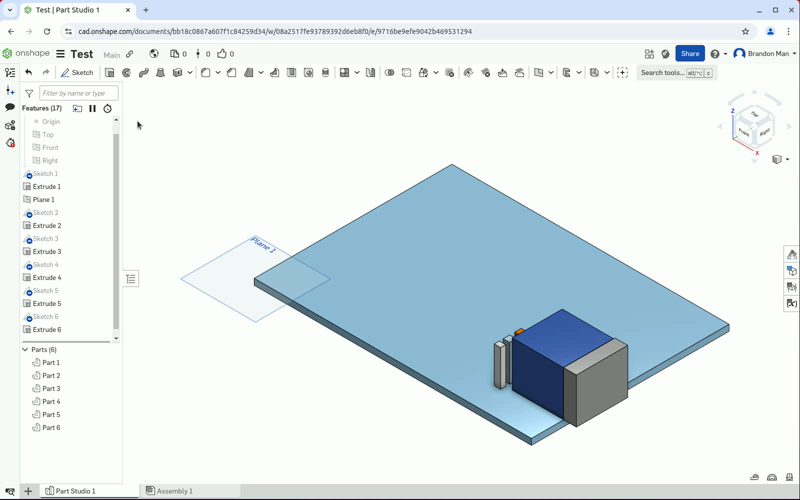
mouse_move(69, 176)
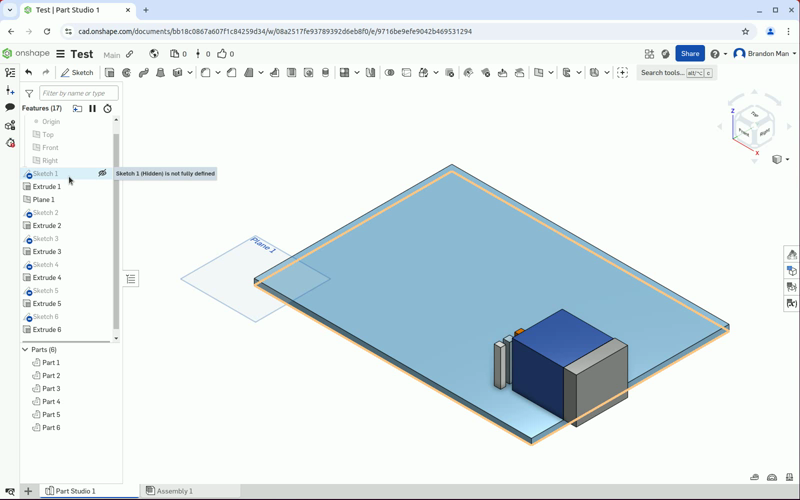
click(69, 176)